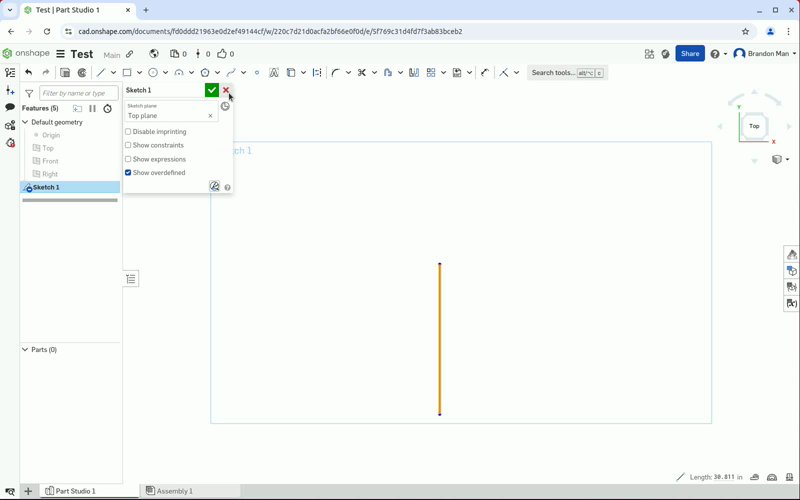
key(shift+h)
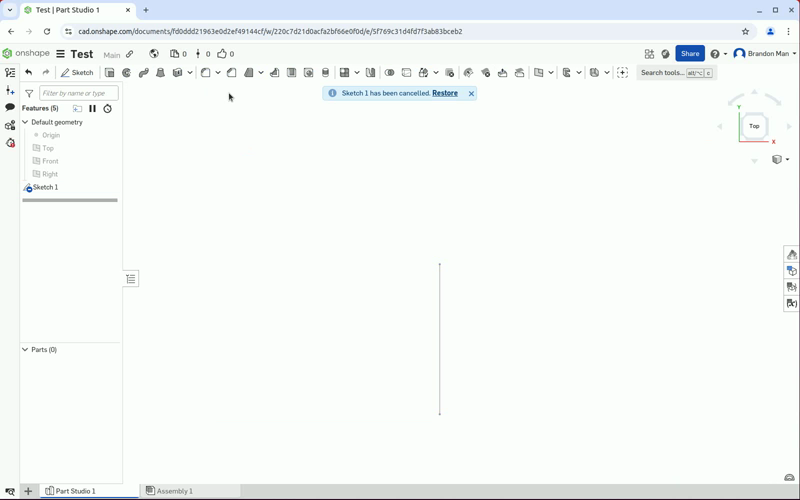
key(shift+s)
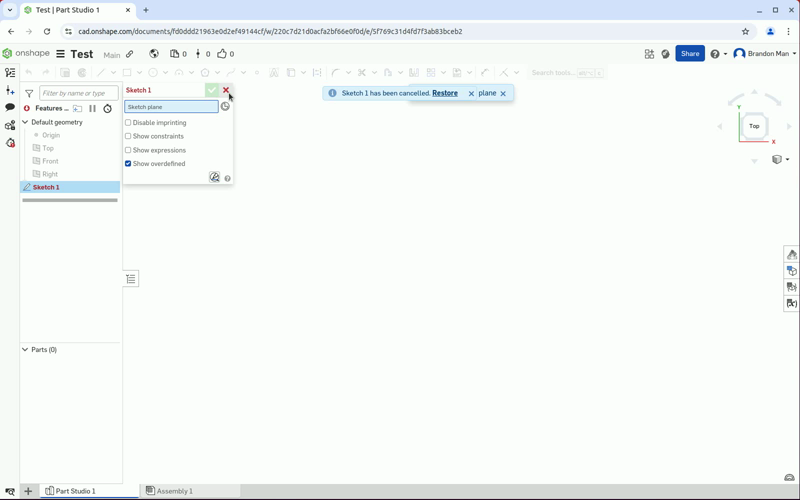
mouse_move(73, 150)
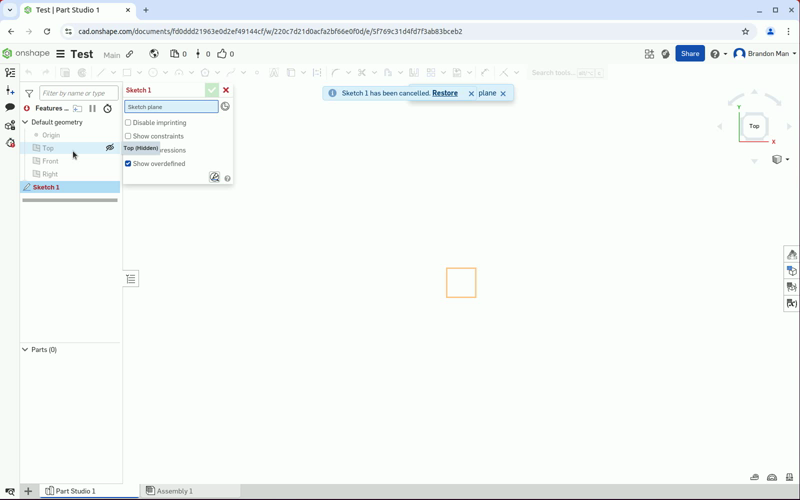
click(73, 150)
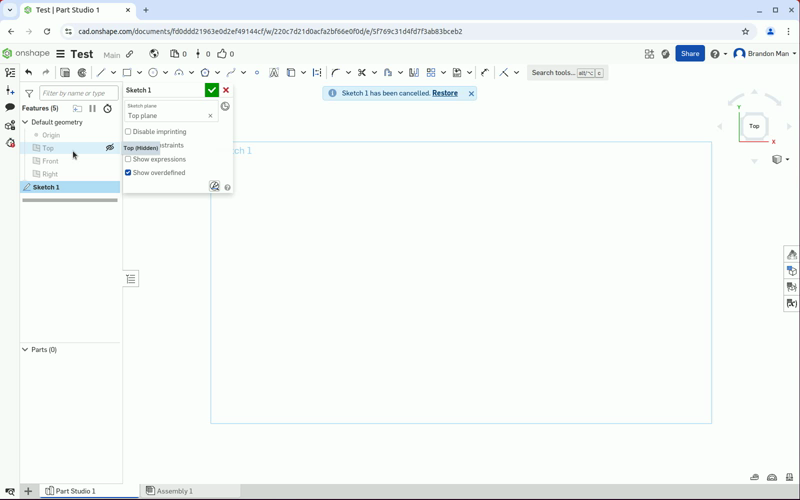
mouse_move(73, 352)
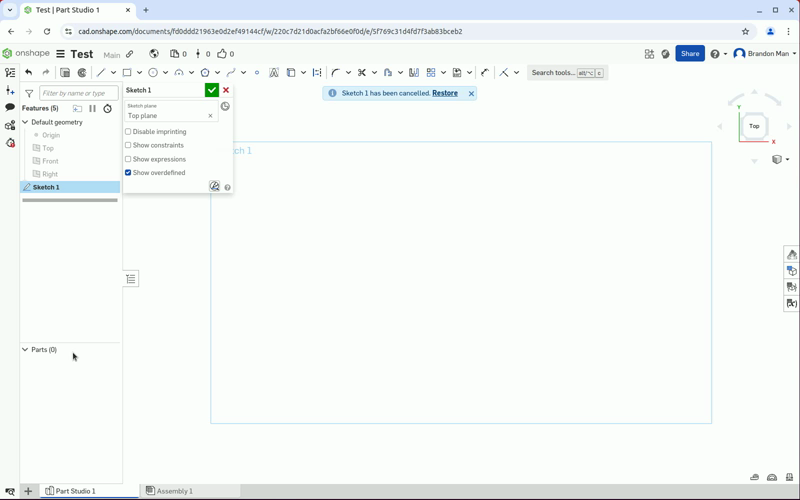
key(y)
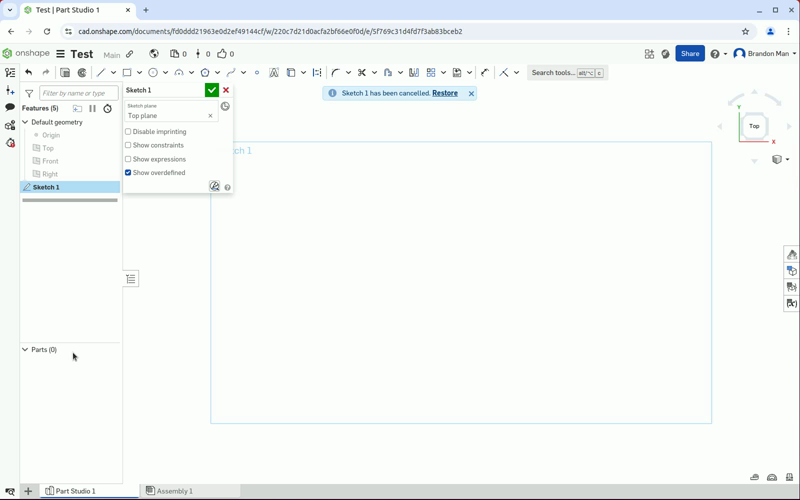
key(l)
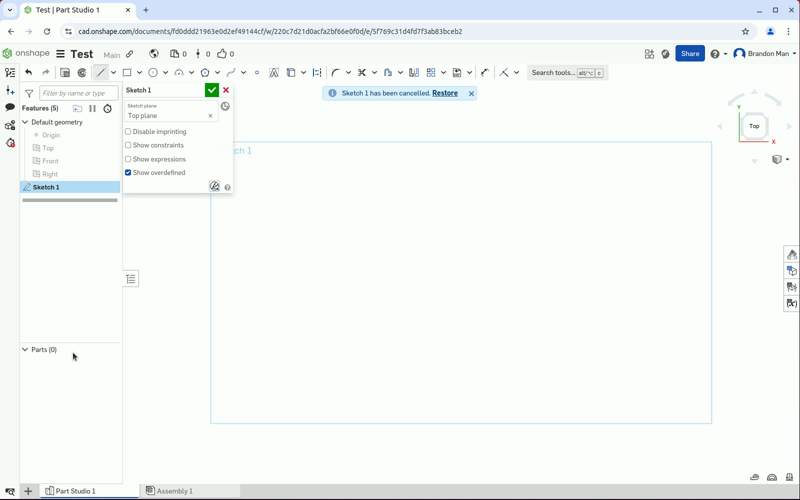
key_down(shift)
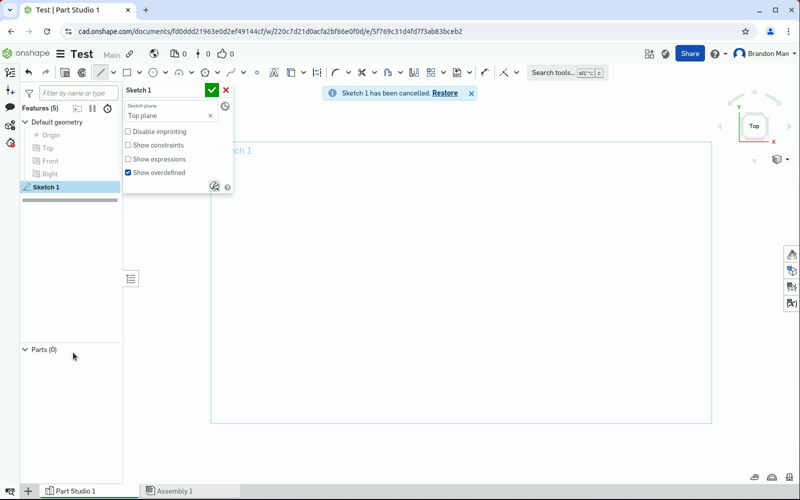
mouse_move(443, 322)
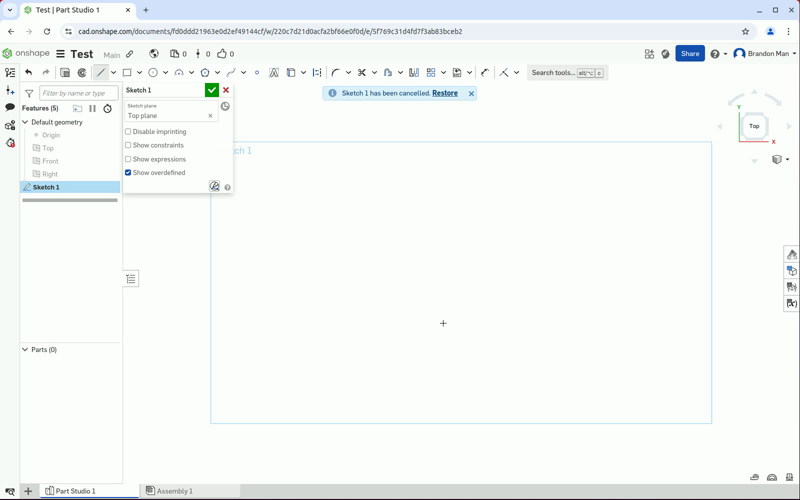
click(443, 322)
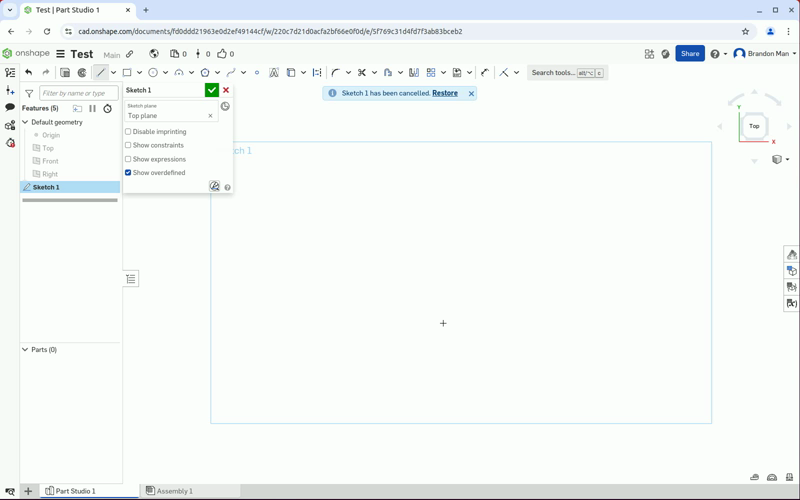
key_up(shift)
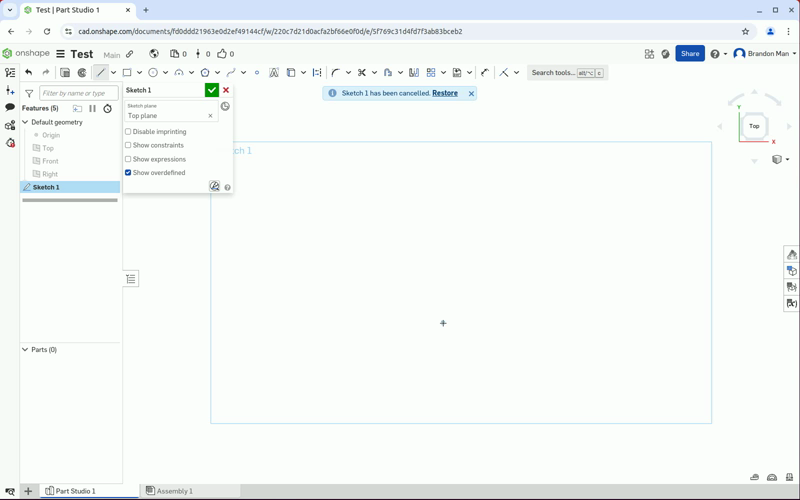
key_down(shift)
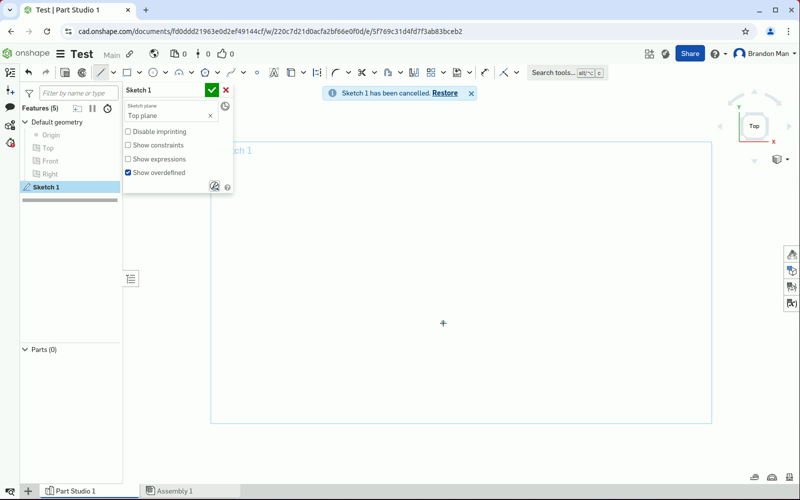
mouse_move(473, 322)
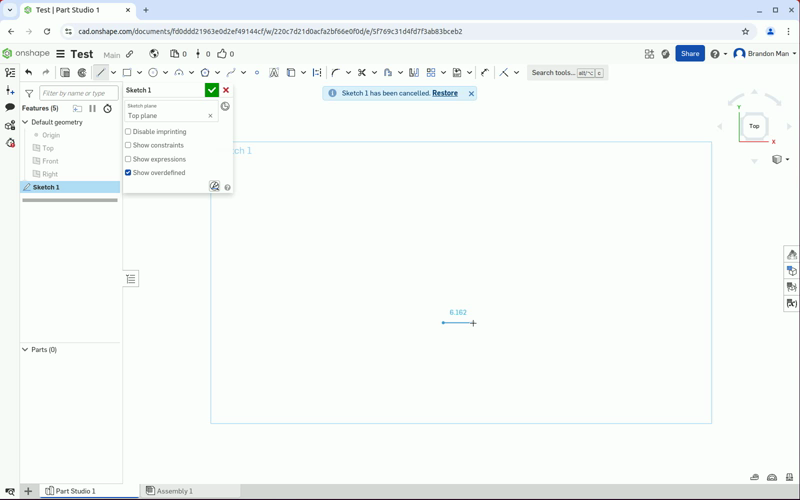
mouse_move(453, 322)
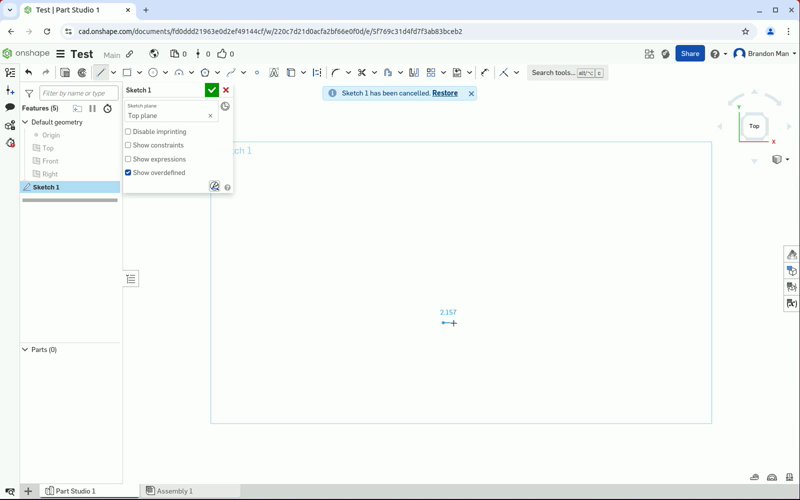
click(453, 322)
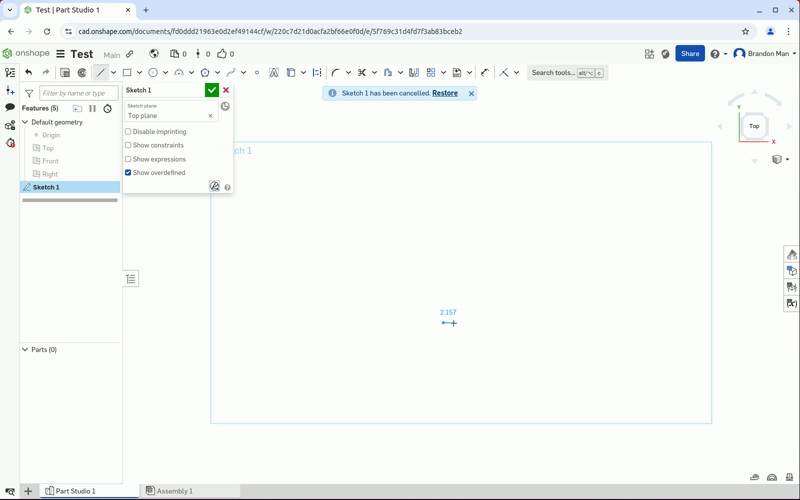
key_up(shift)
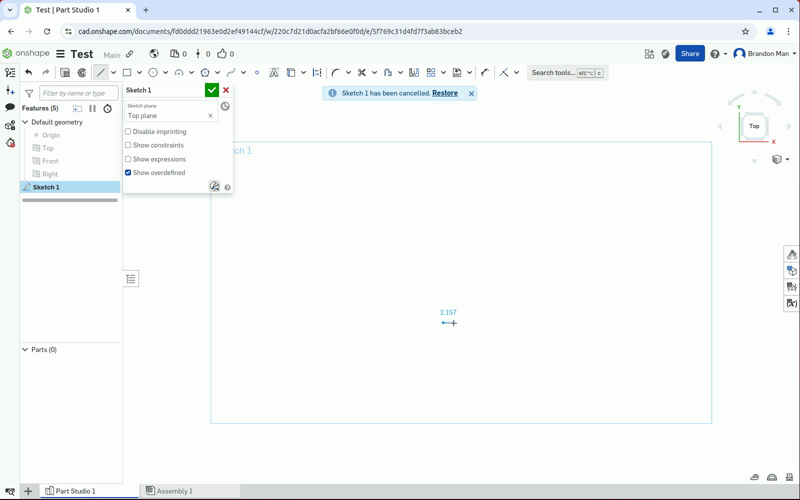
key_down(shift)
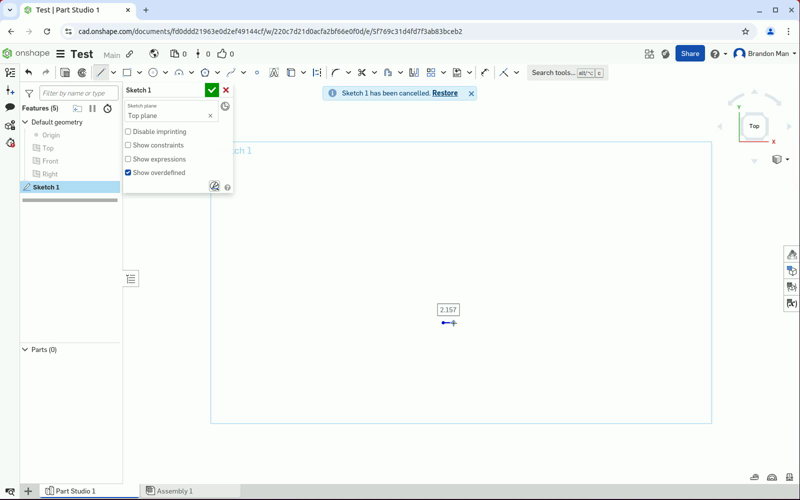
mouse_move(483, 322)
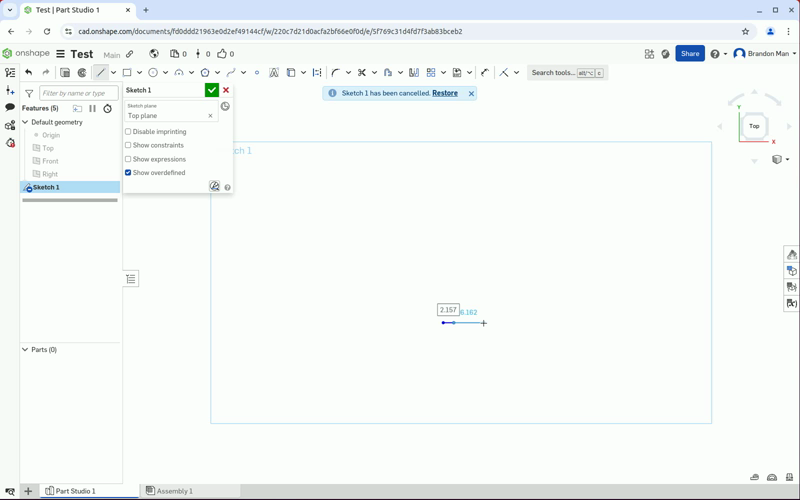
mouse_move(453, 312)
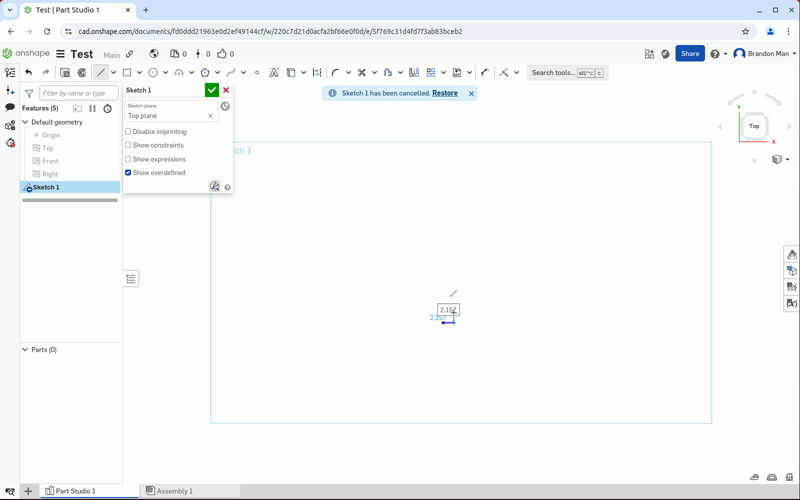
click(453, 312)
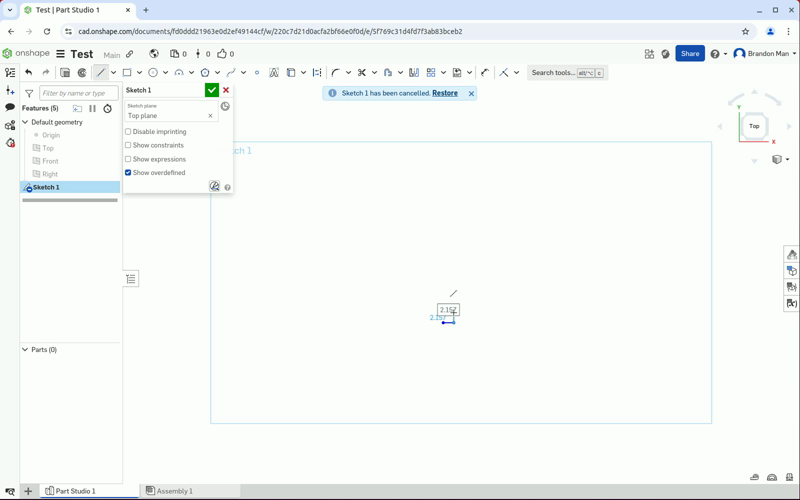
key_up(shift)
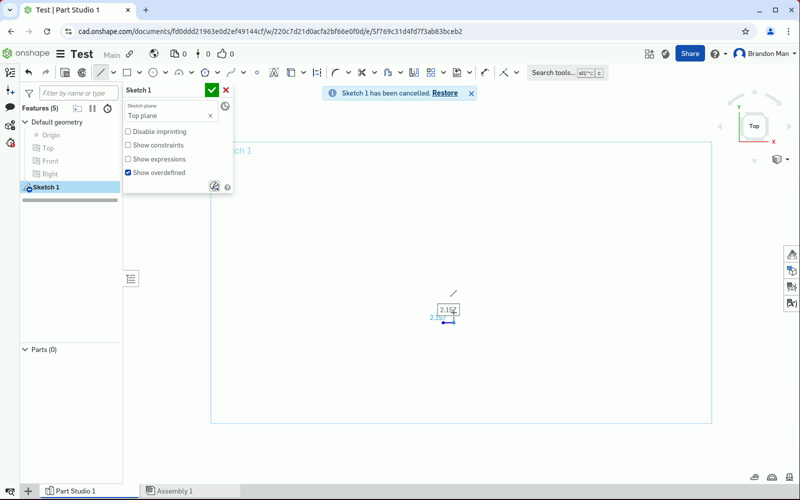
key_down(shift)
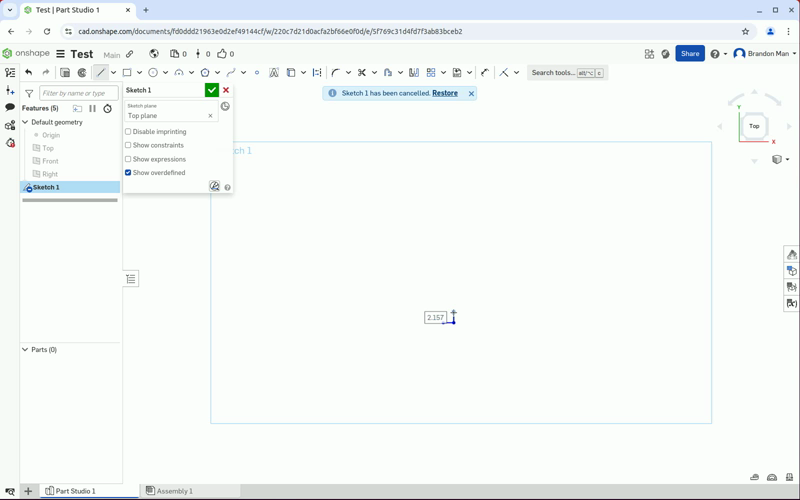
mouse_move(483, 312)
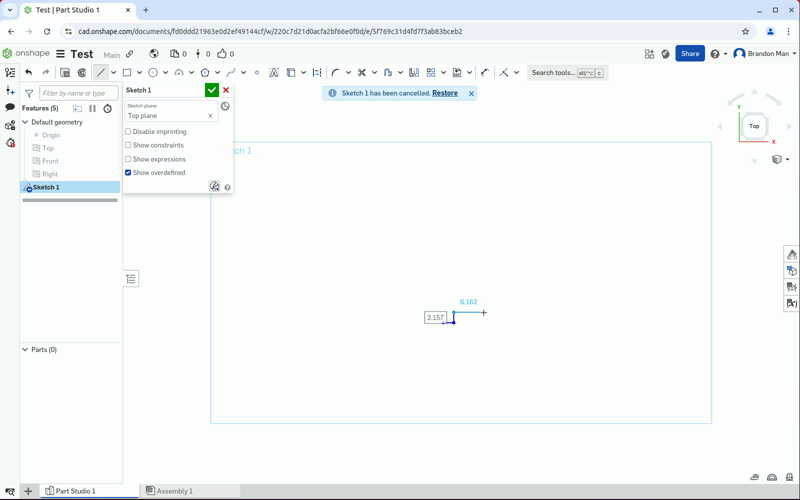
mouse_move(443, 312)
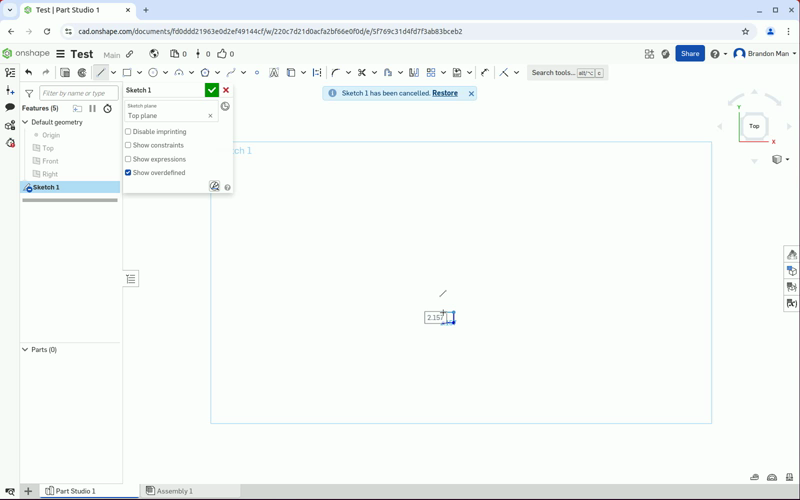
click(443, 312)
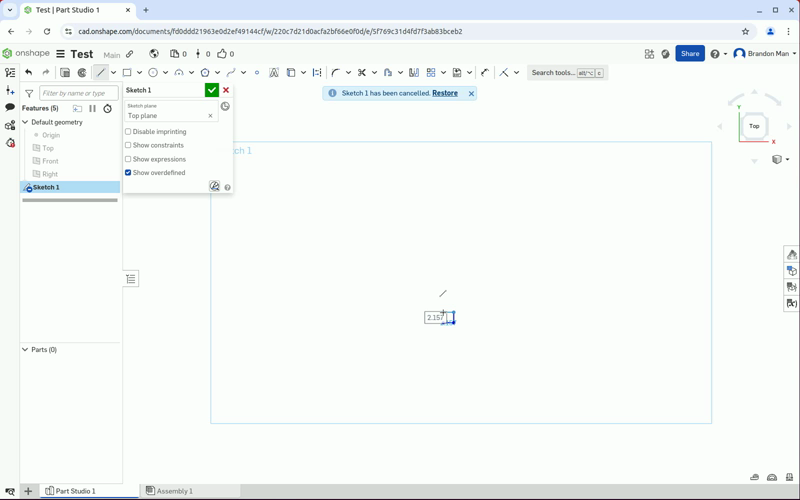
key_up(shift)
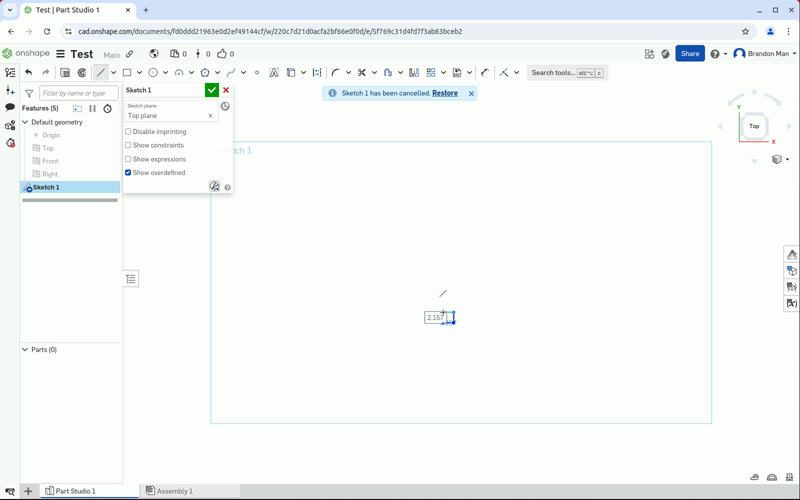
mouse_move(473, 312)
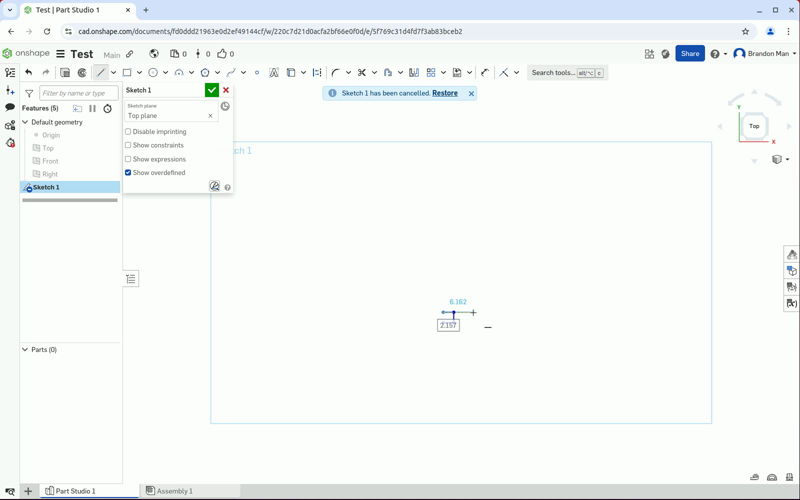
key_down(shift)
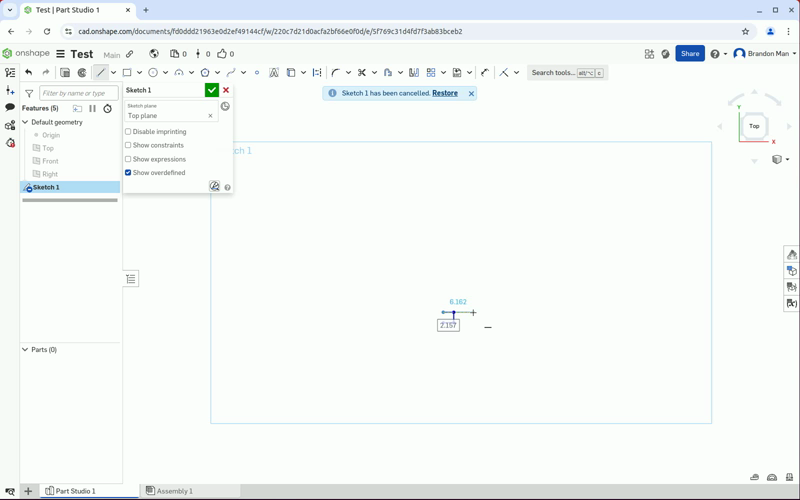
mouse_move(443, 322)
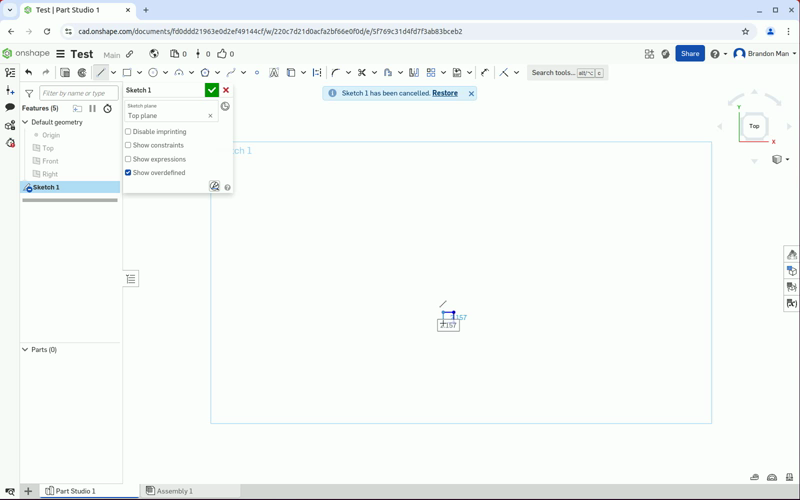
key_up(shift)
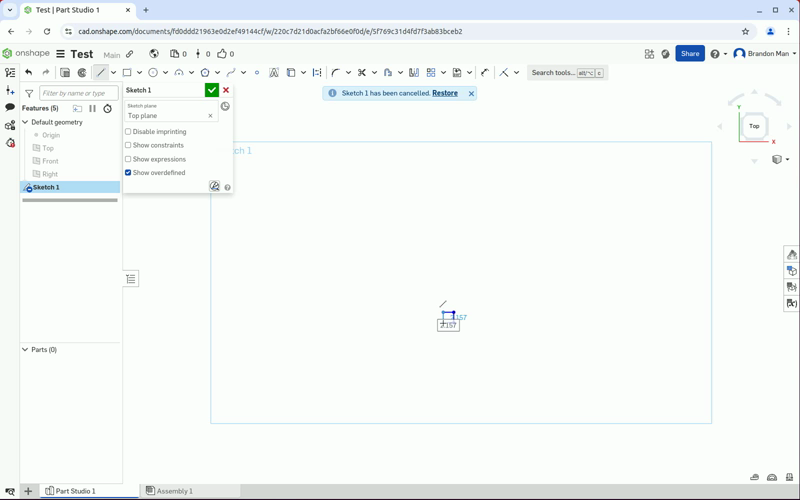
click(443, 322)
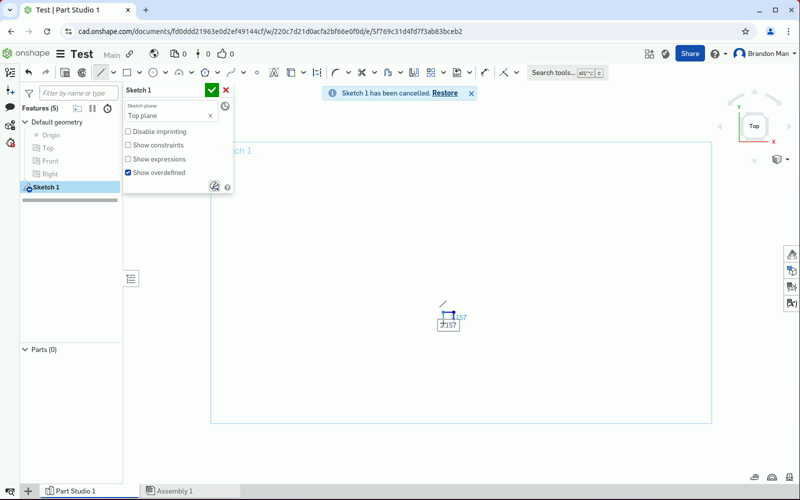
key(esc)
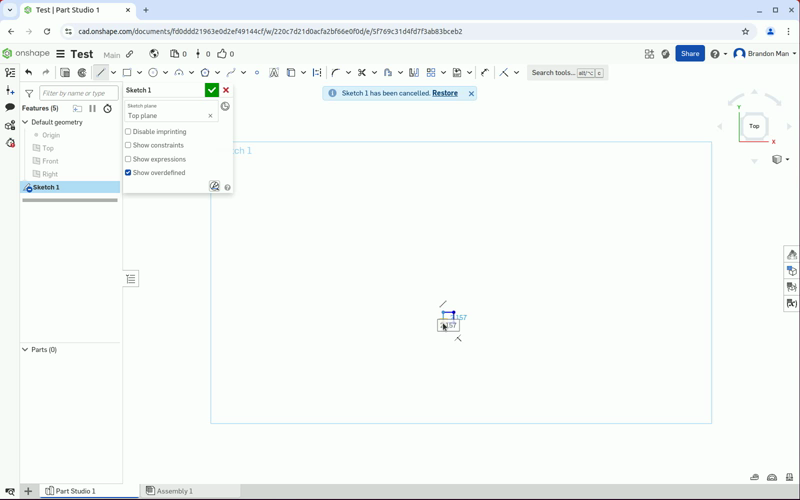
mouse_move(450, 313)
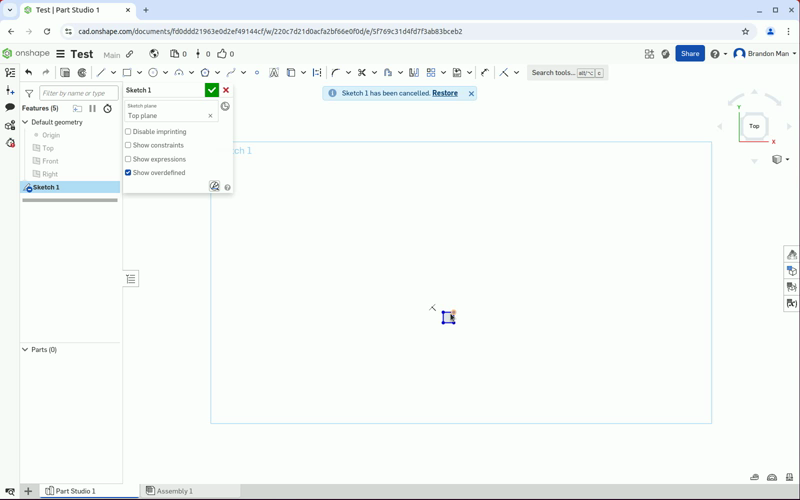
scroll(6)
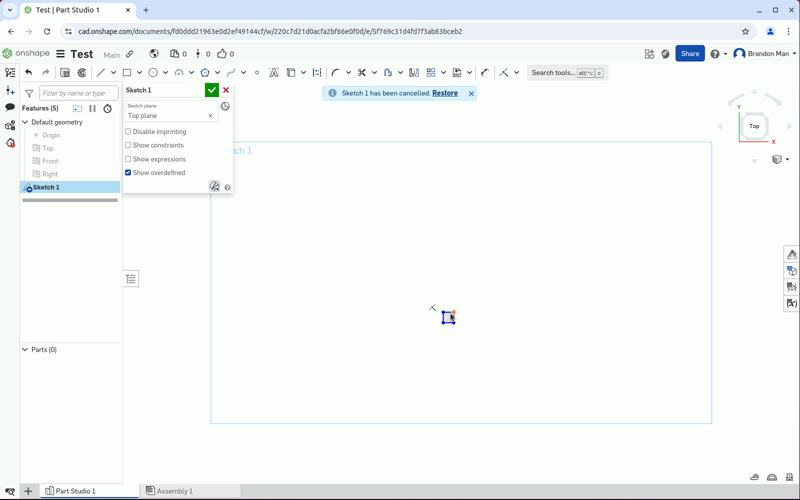
scroll(6)
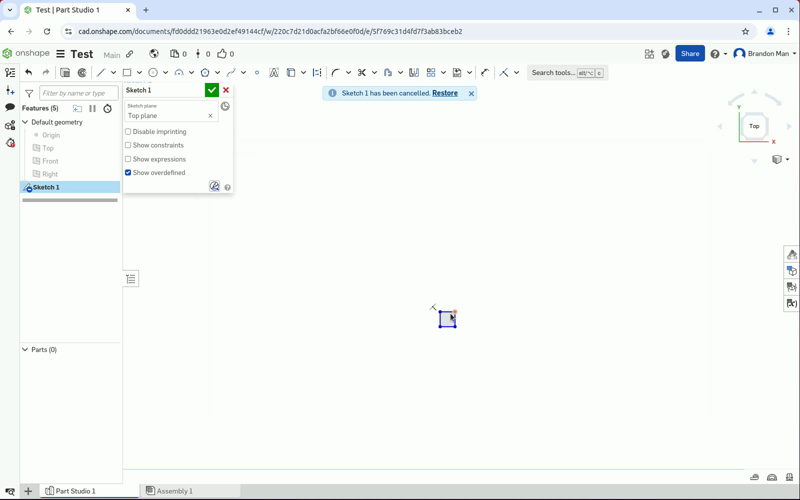
scroll(6)
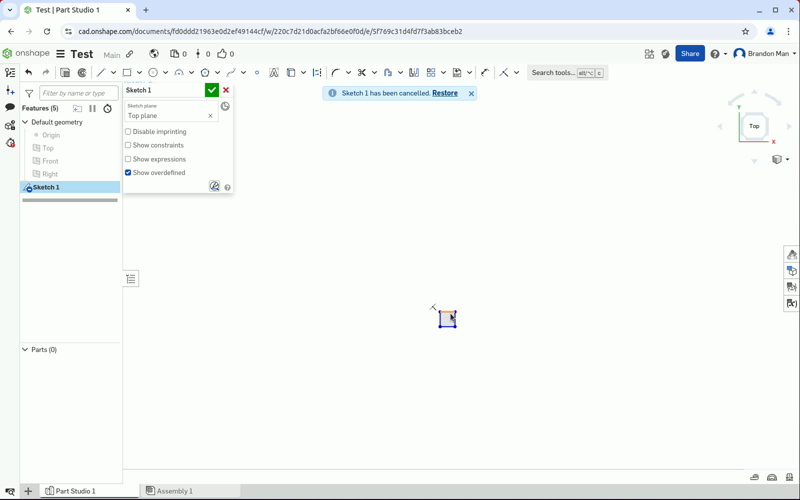
scroll(6)
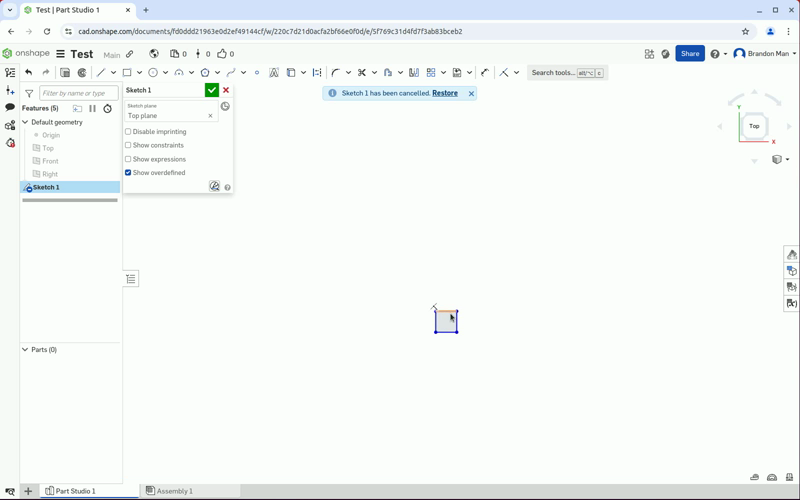
scroll(6)
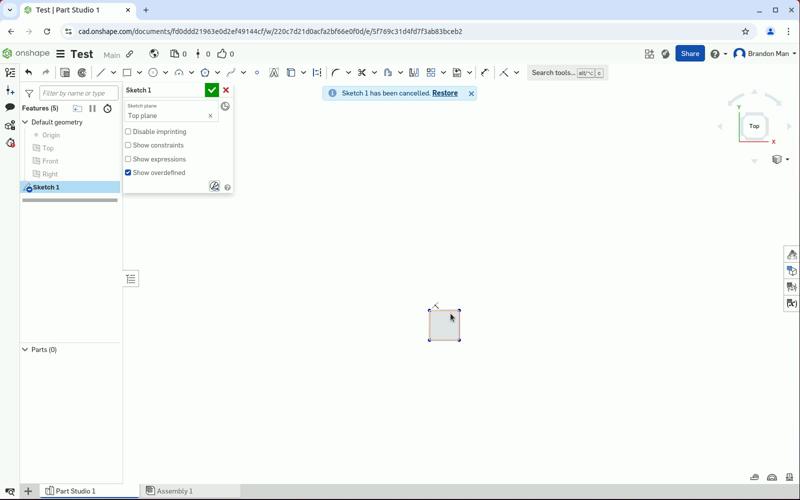
scroll(6)
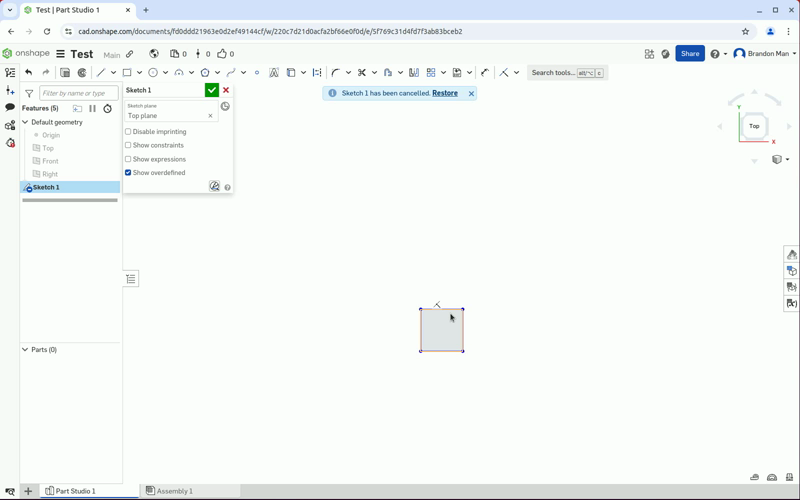
scroll(6)
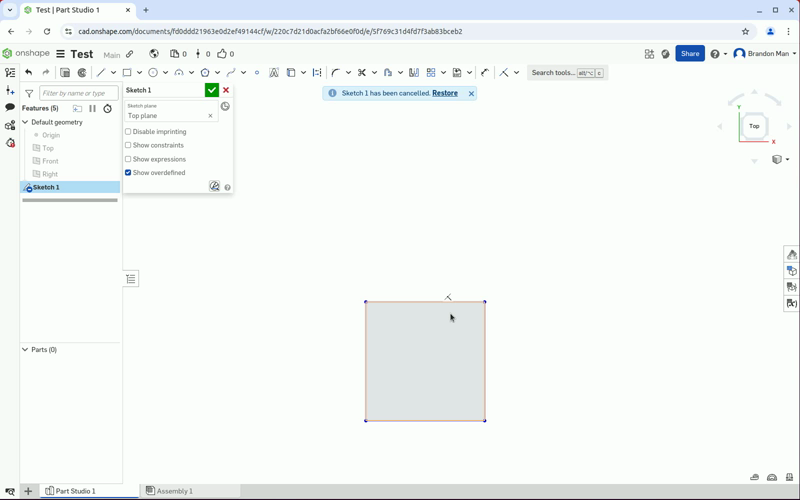
click(450, 313)
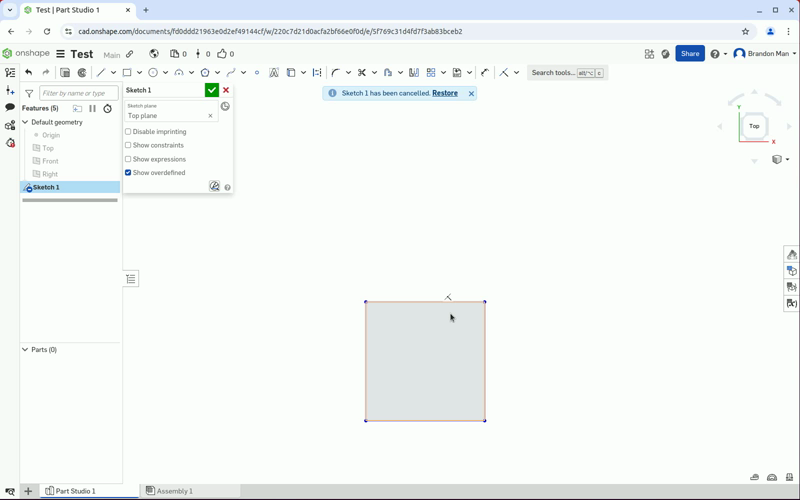
scroll(-6)
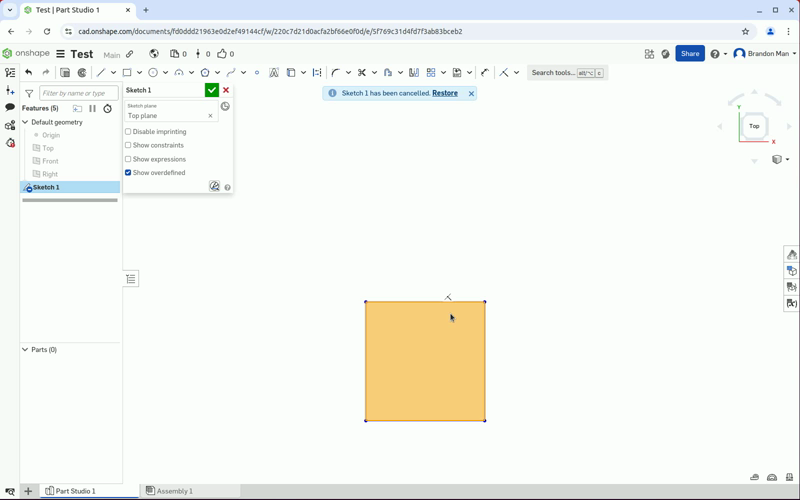
scroll(-6)
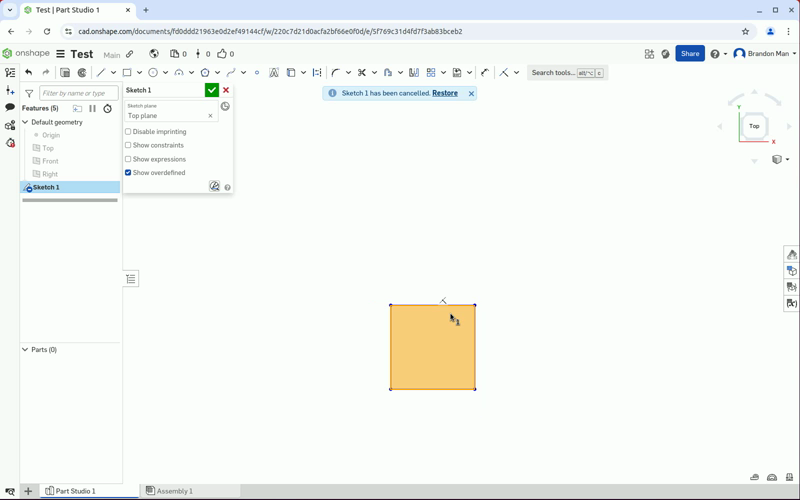
scroll(-6)
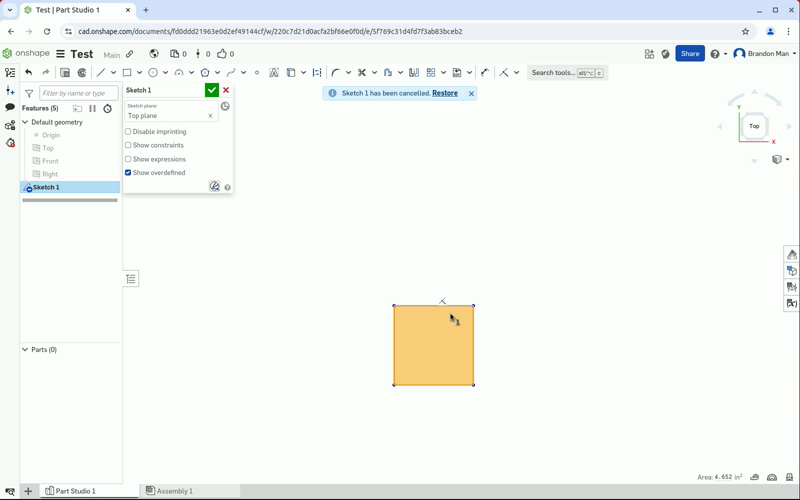
scroll(-6)
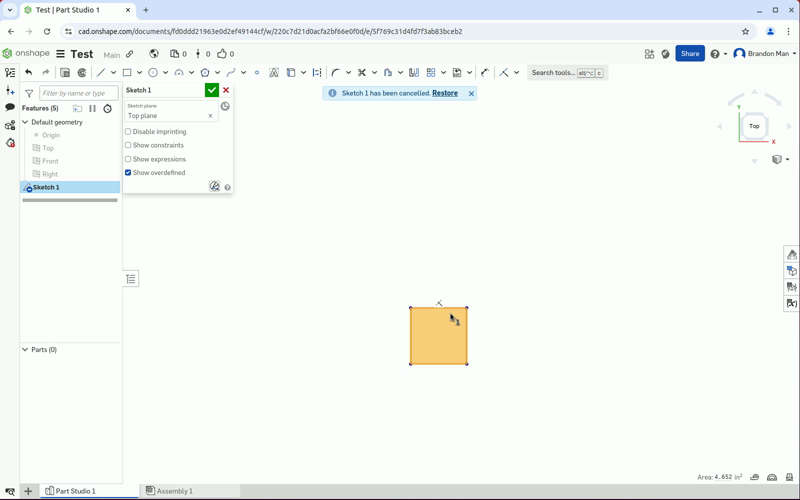
scroll(-6)
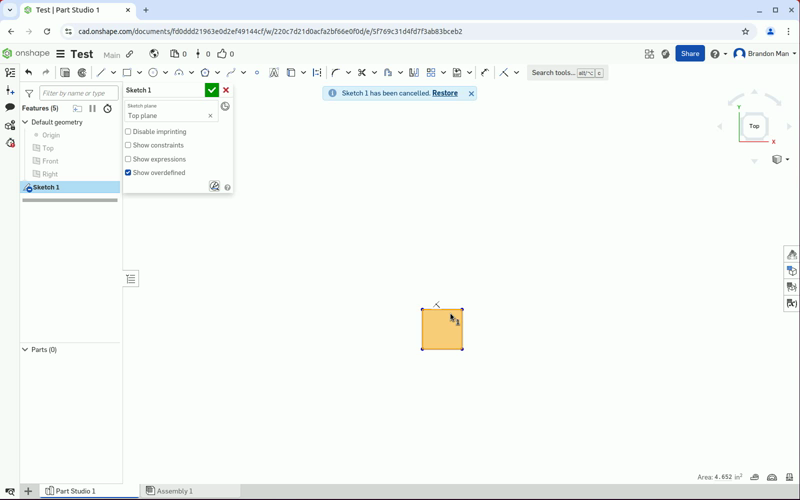
scroll(-6)
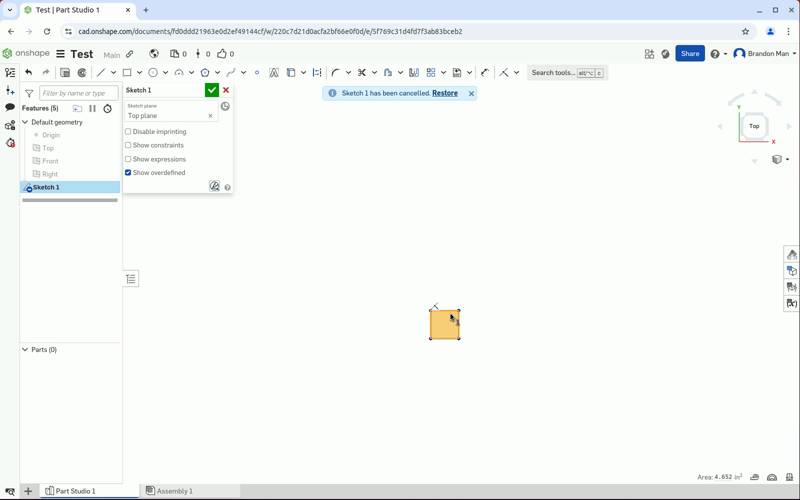
scroll(-6)
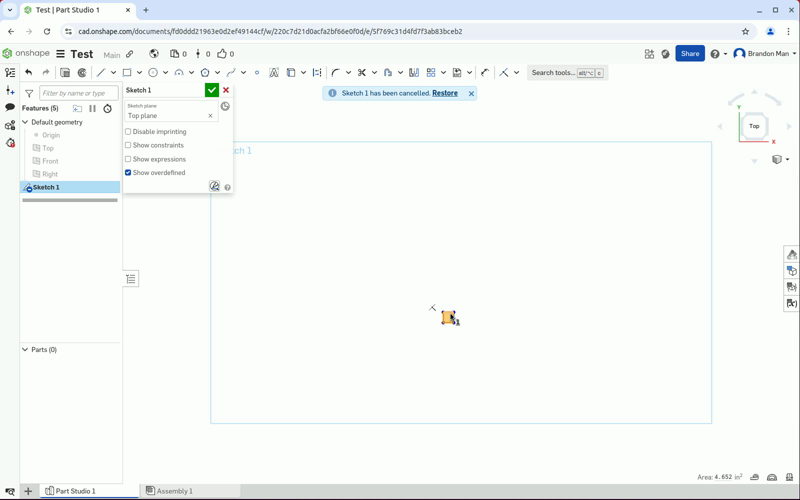
mouse_move(73, 352)
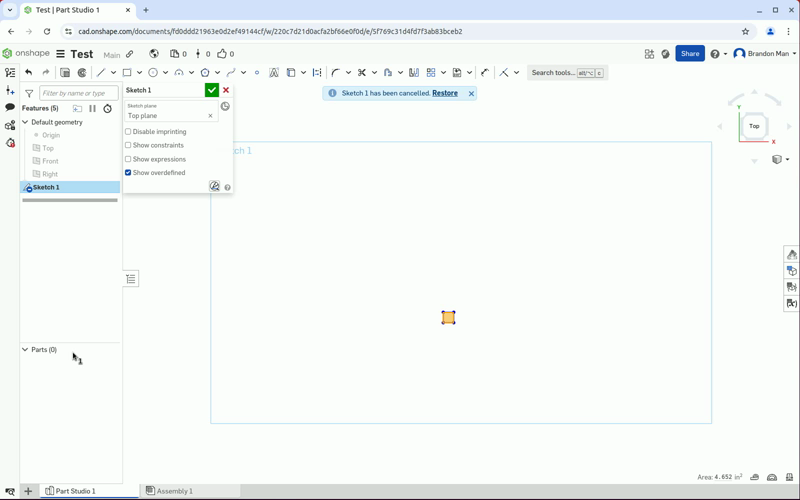
key(shift+y)
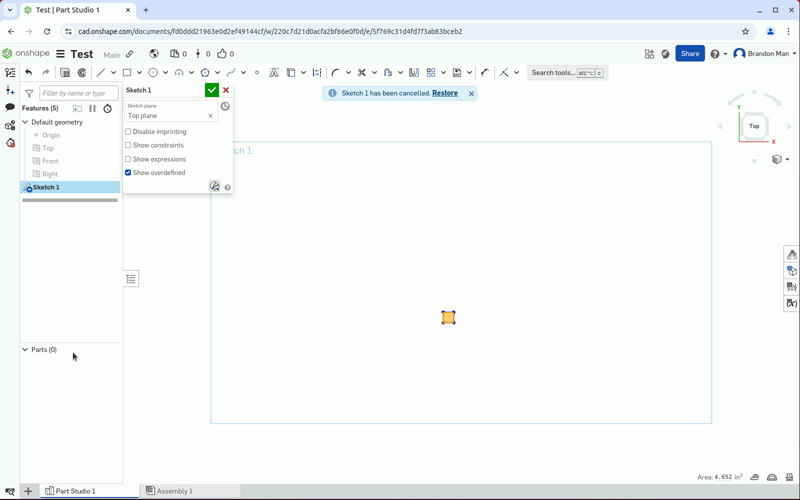
key(shift+e)
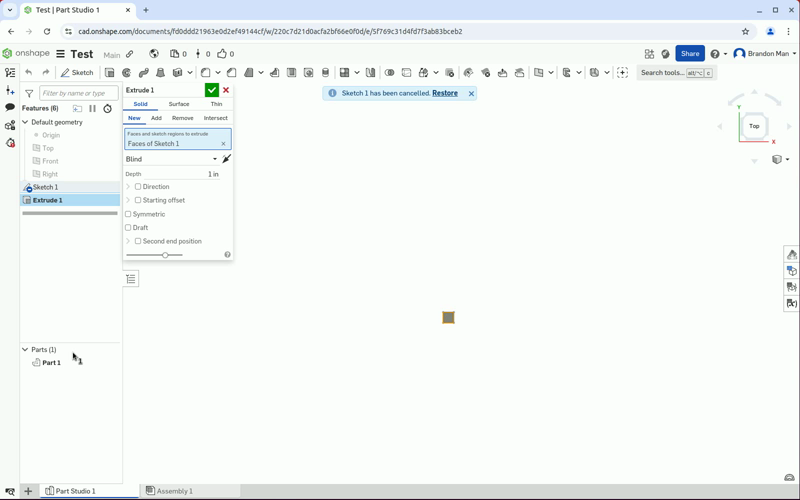
mouse_move(143, 106)
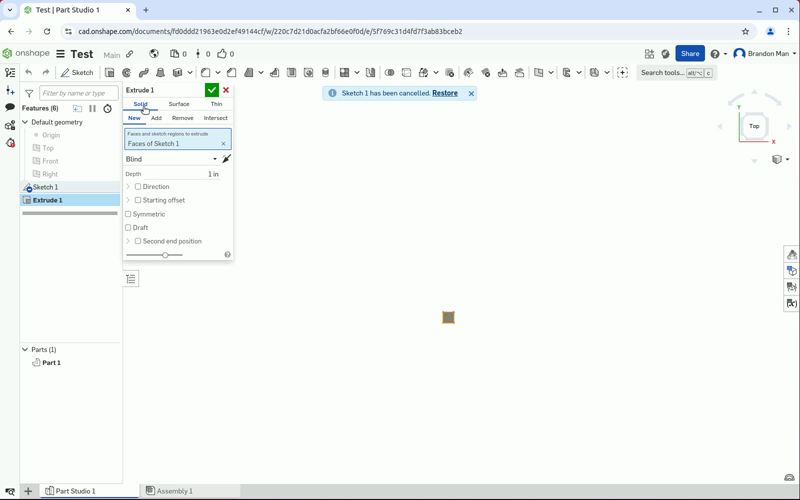
click(143, 106)
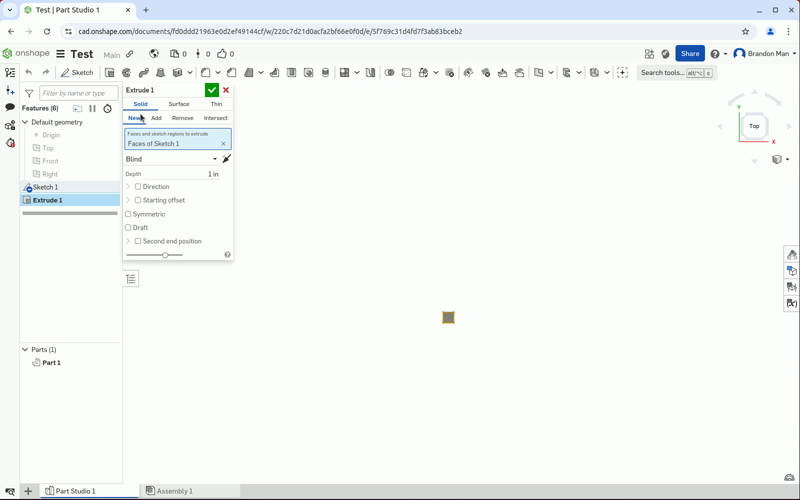
mouse_move(137, 120)
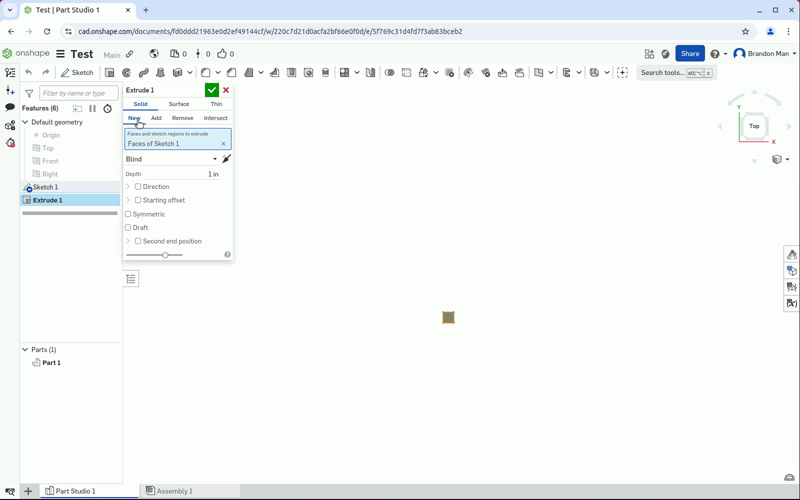
click(137, 120)
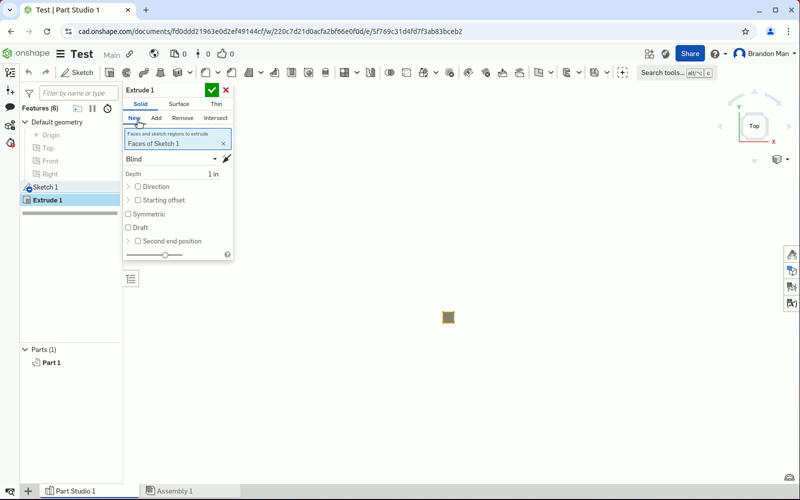
key(tab, 4)
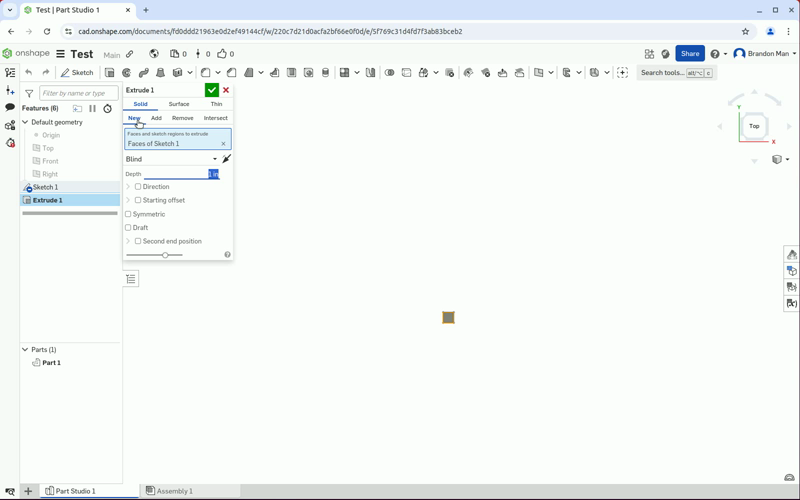
text(0.722)
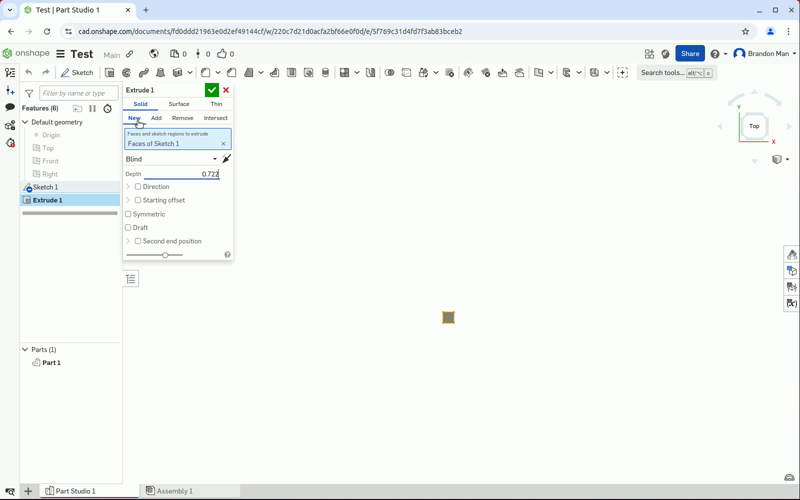
key(enter)
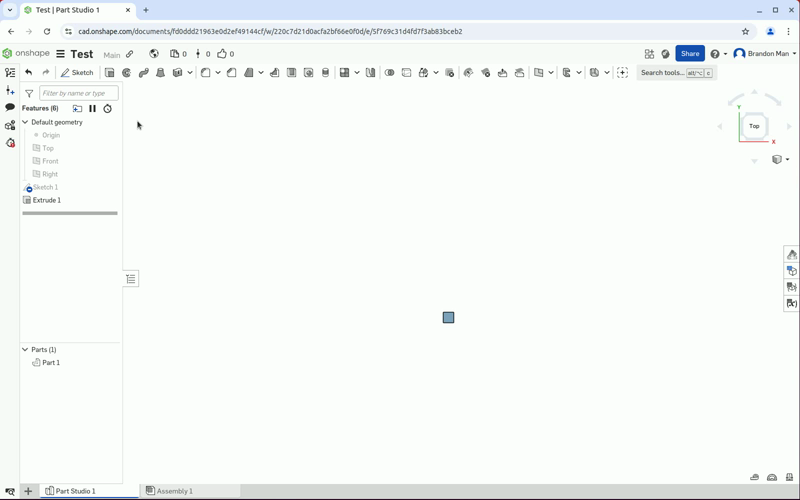
key(shift+h)
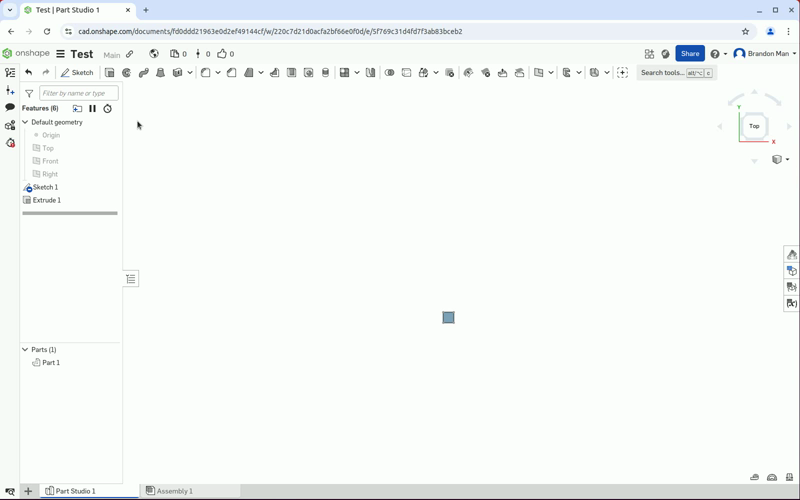
key(shift+h)
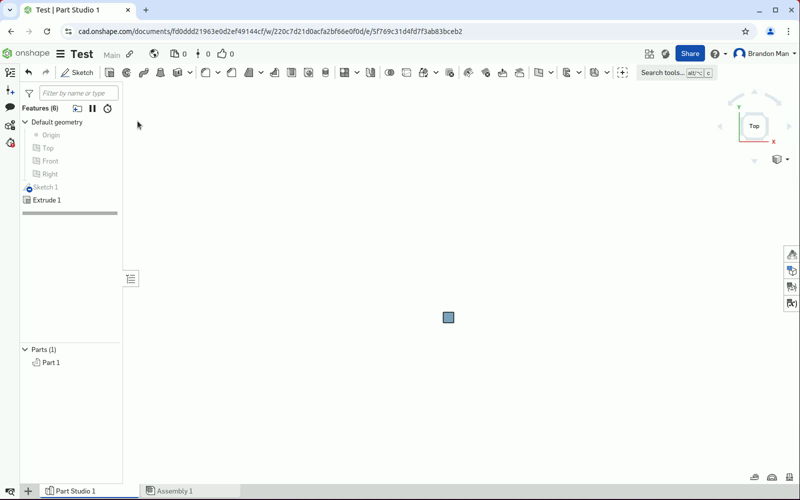
mouse_move(73, 189)
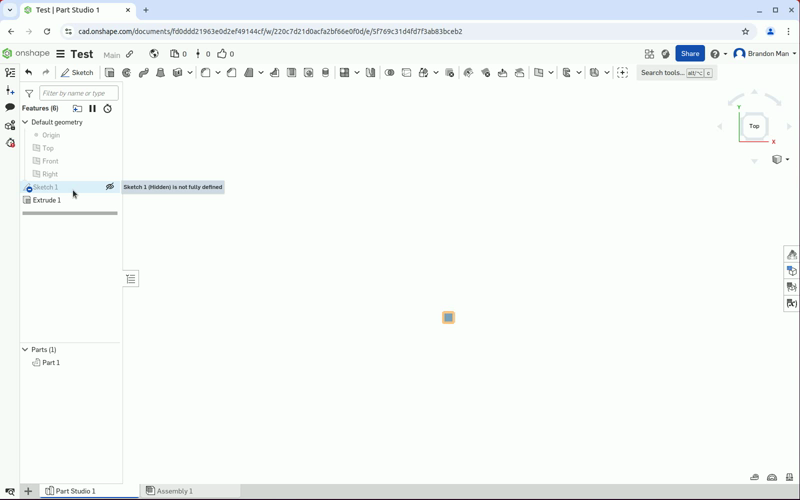
click(73, 189)
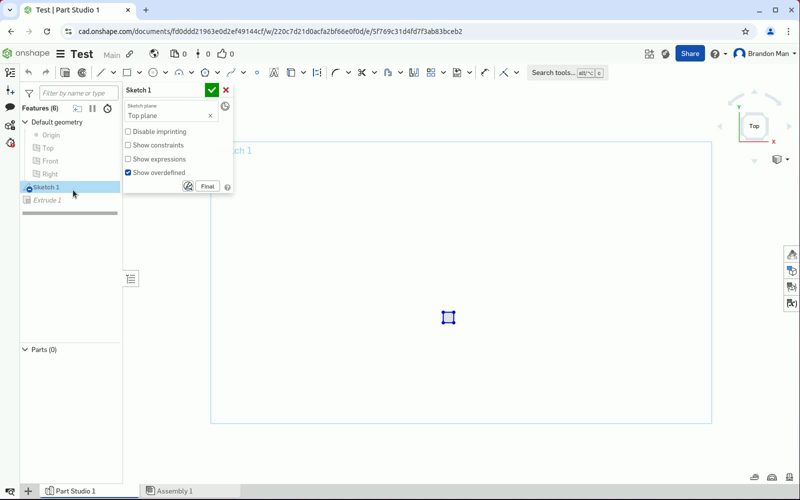
mouse_move(229, 92)
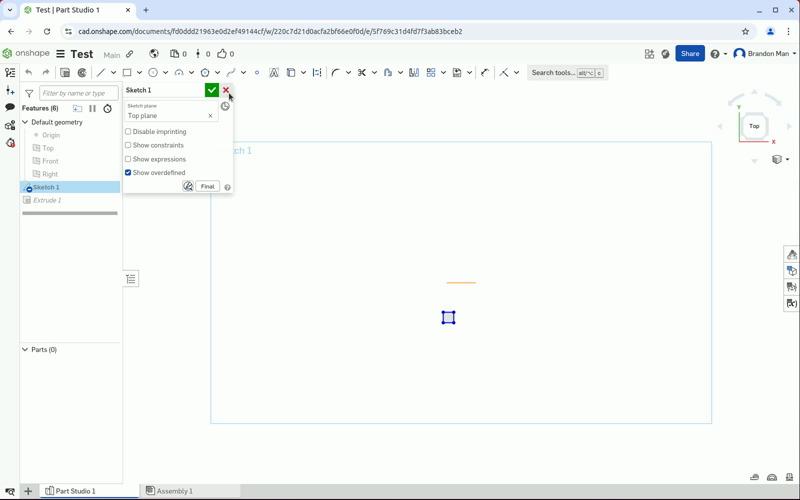
click(229, 92)
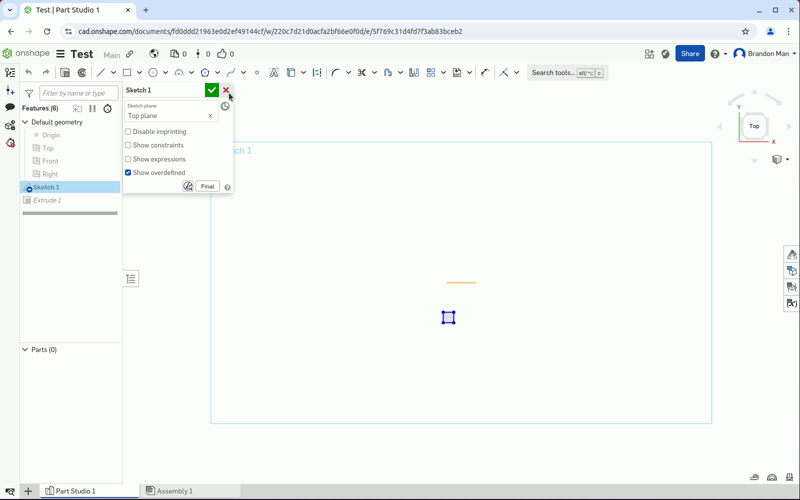
key(shift+s)
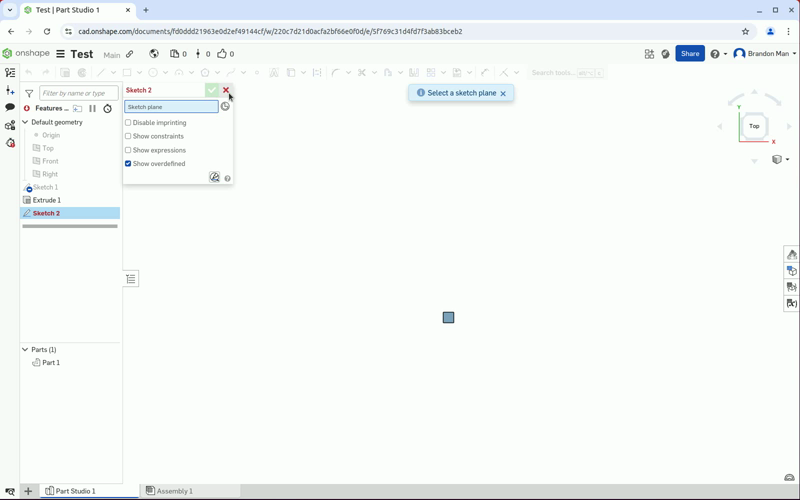
mouse_move(73, 150)
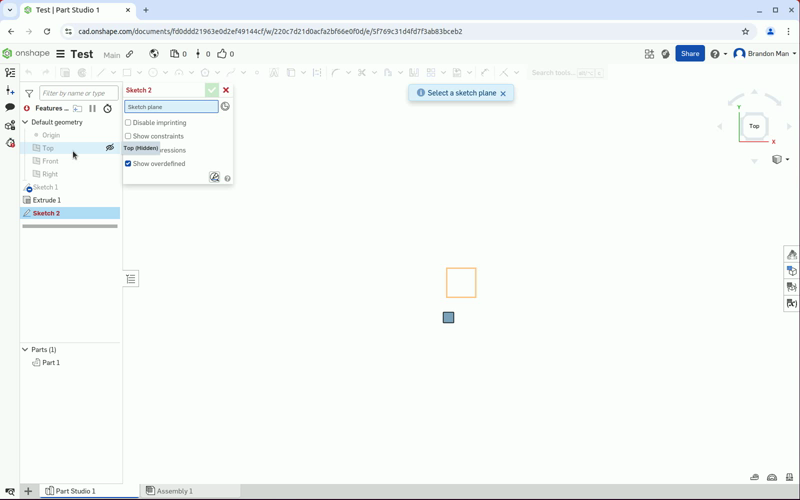
click(73, 150)
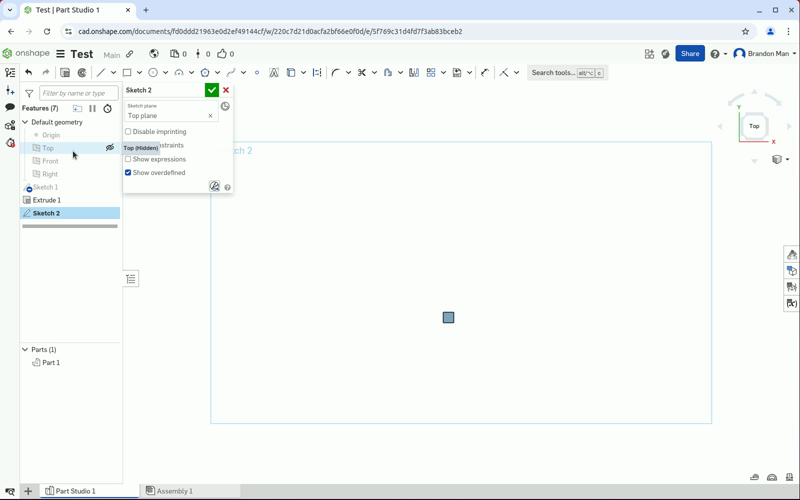
mouse_move(73, 352)
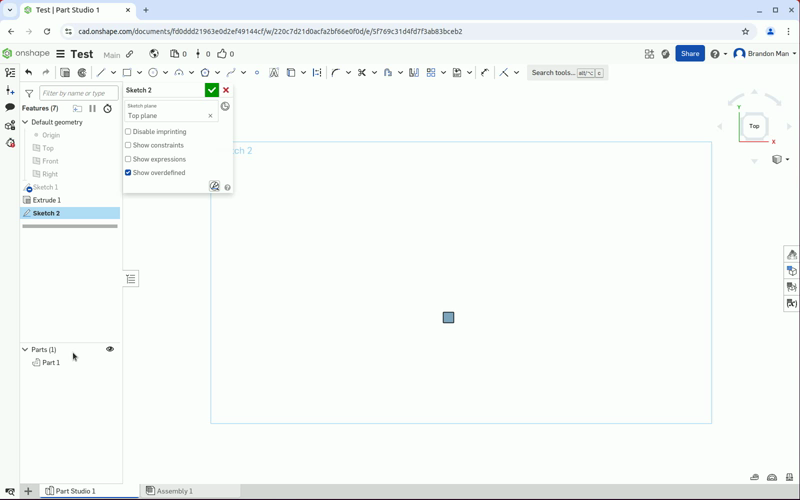
key(y)
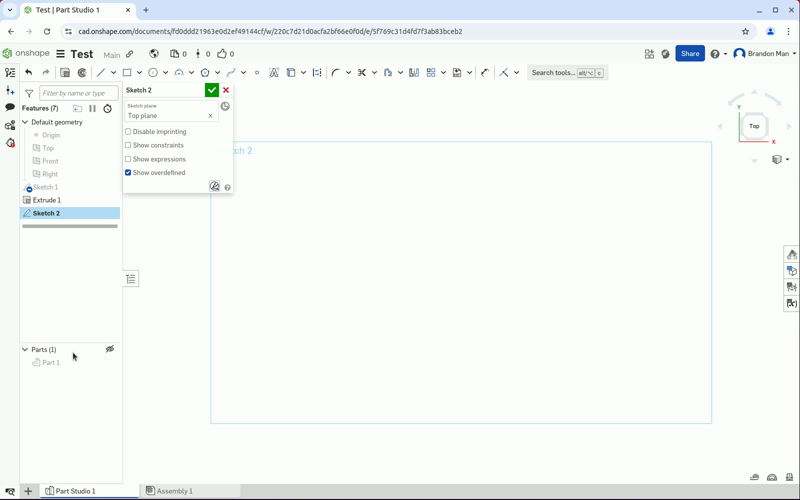
key(c)
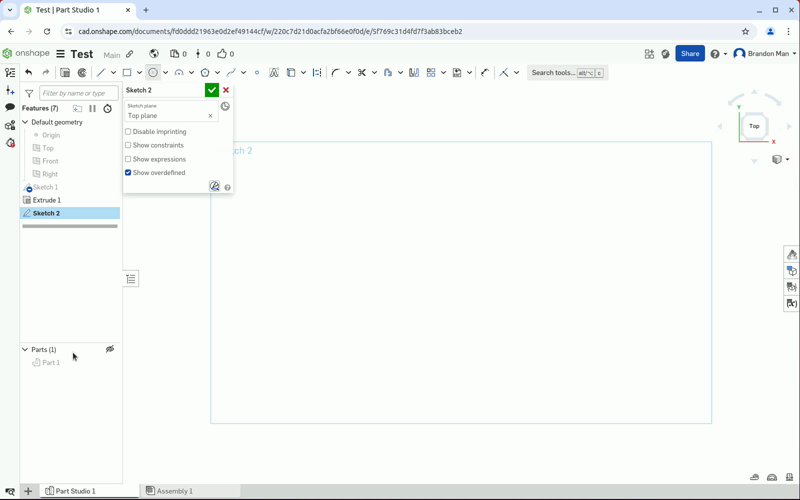
key_down(shift)
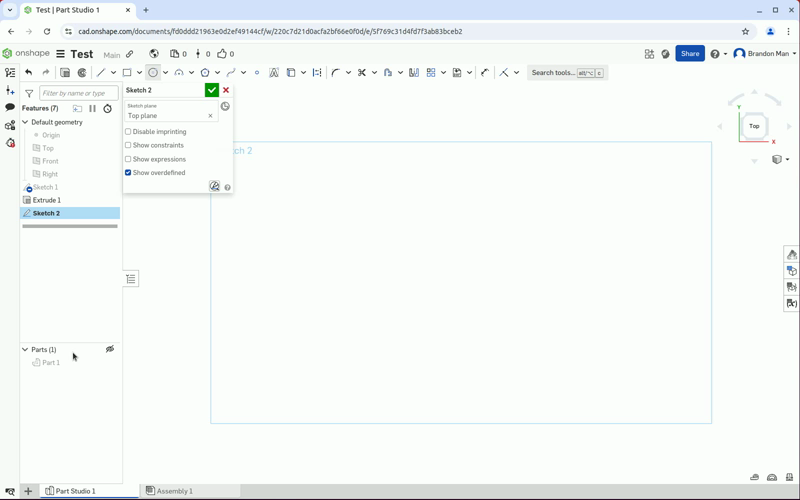
mouse_move(429, 324)
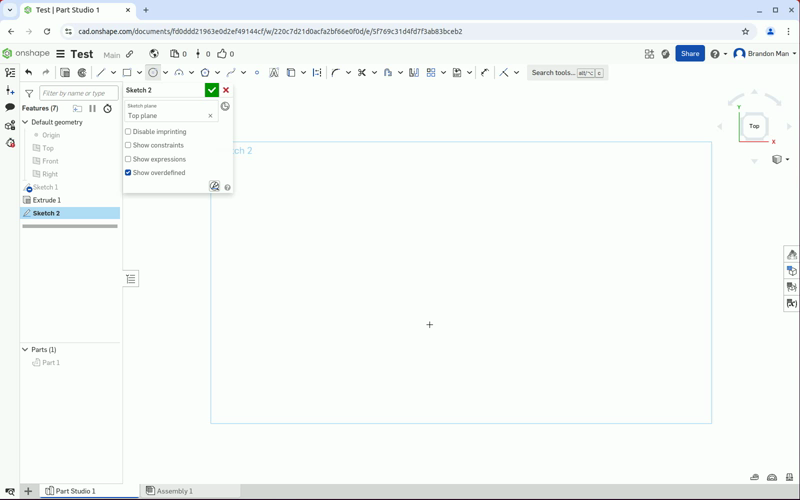
click(429, 324)
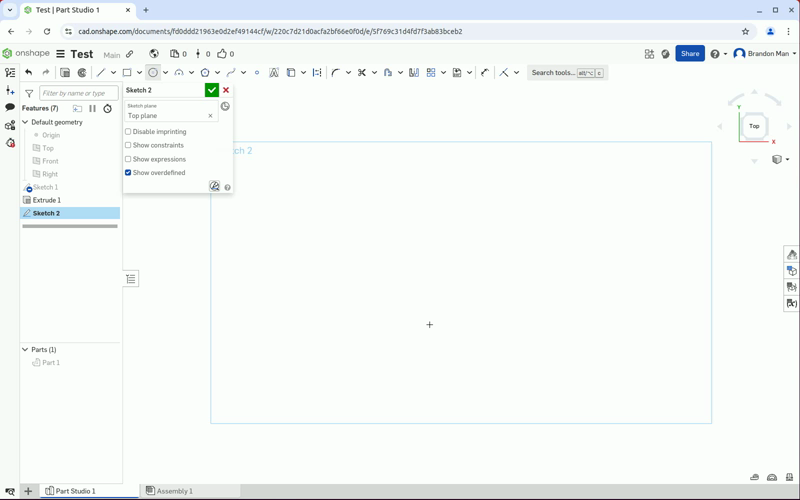
key_up(shift)
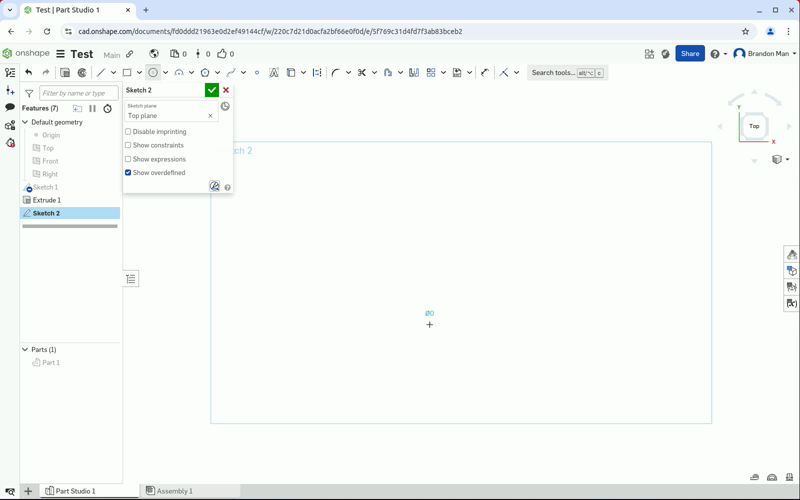
mouse_move(431, 324)
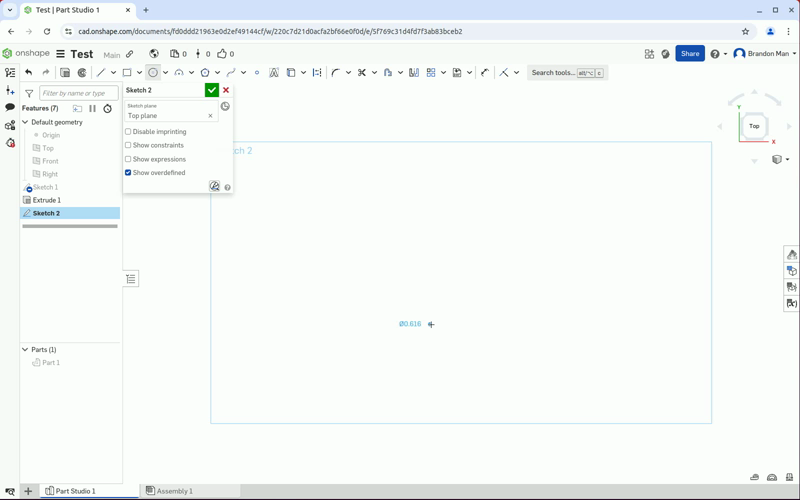
scroll(6)
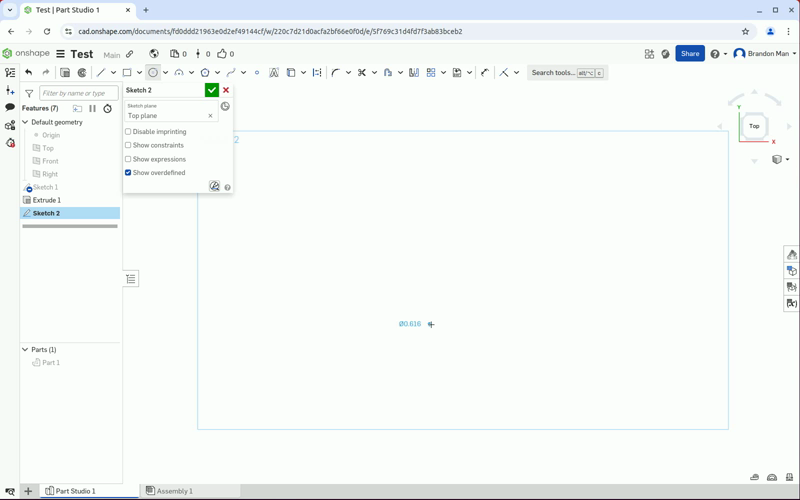
scroll(6)
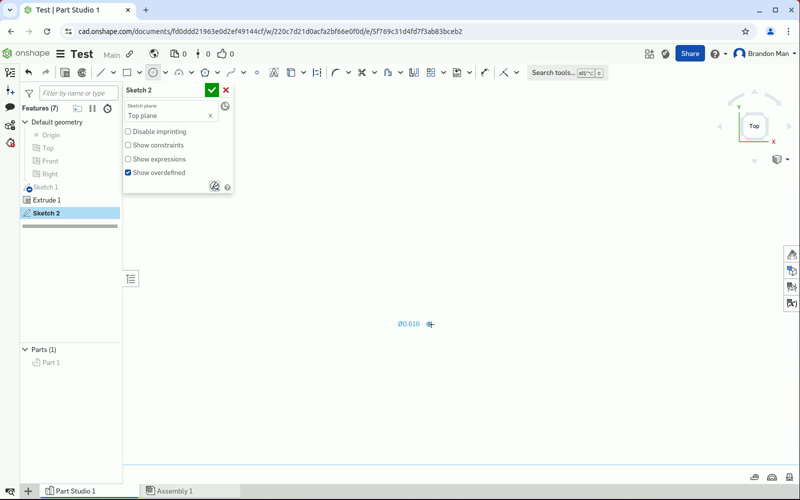
scroll(6)
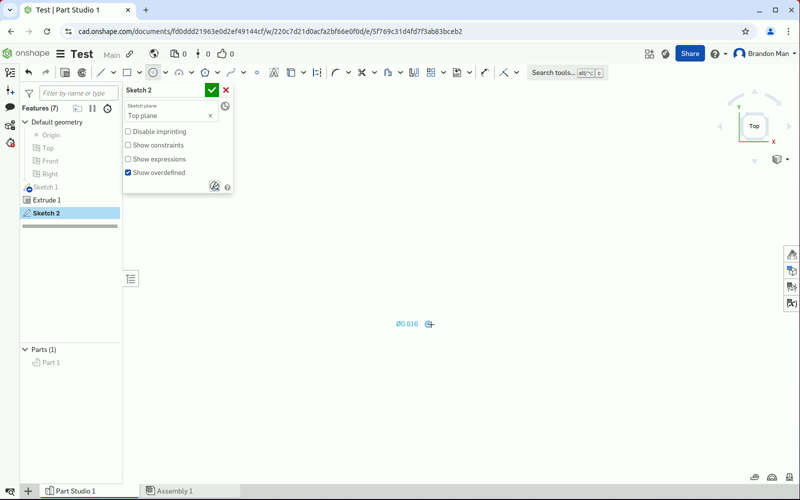
scroll(6)
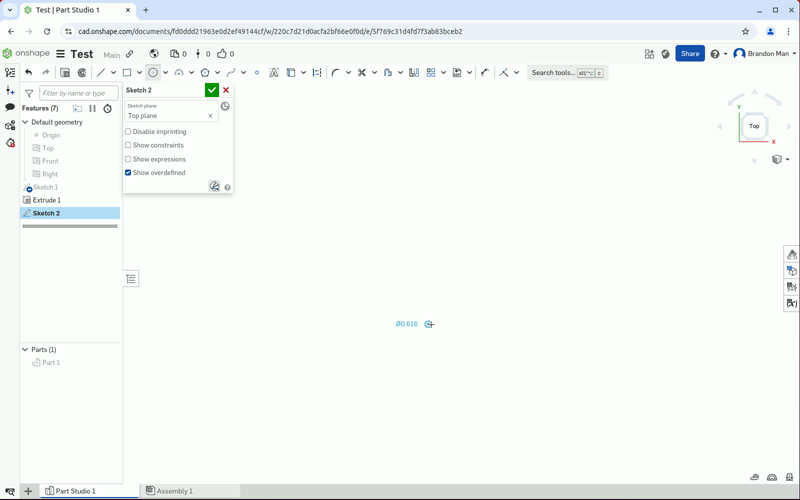
scroll(6)
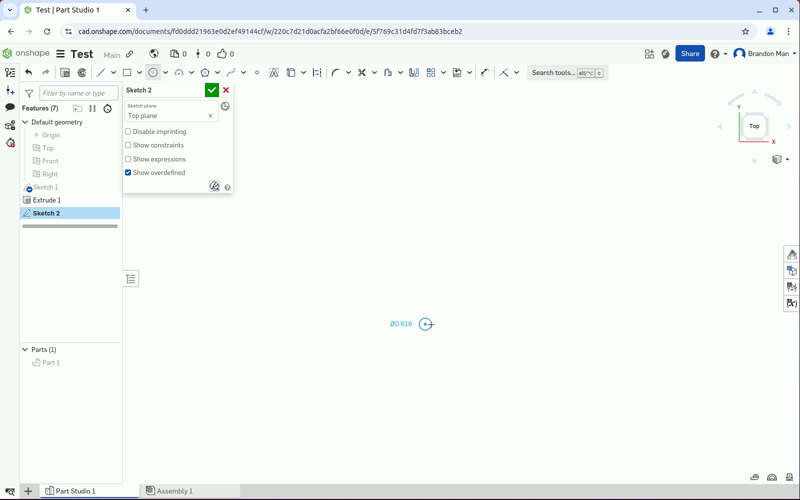
scroll(6)
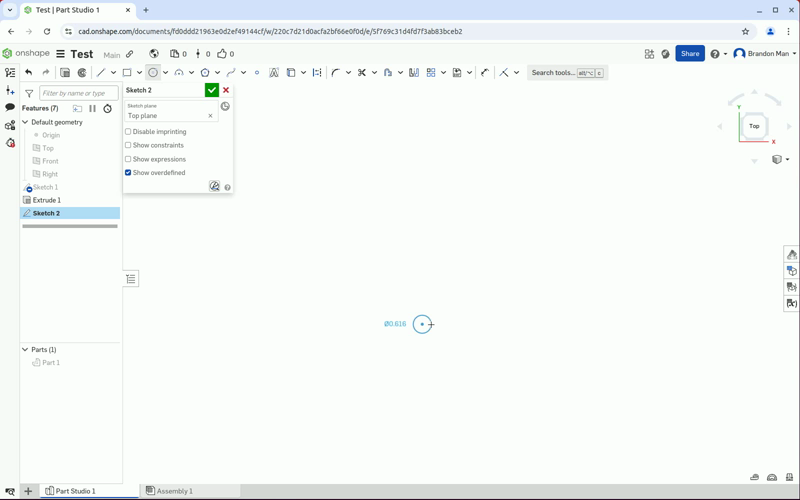
scroll(6)
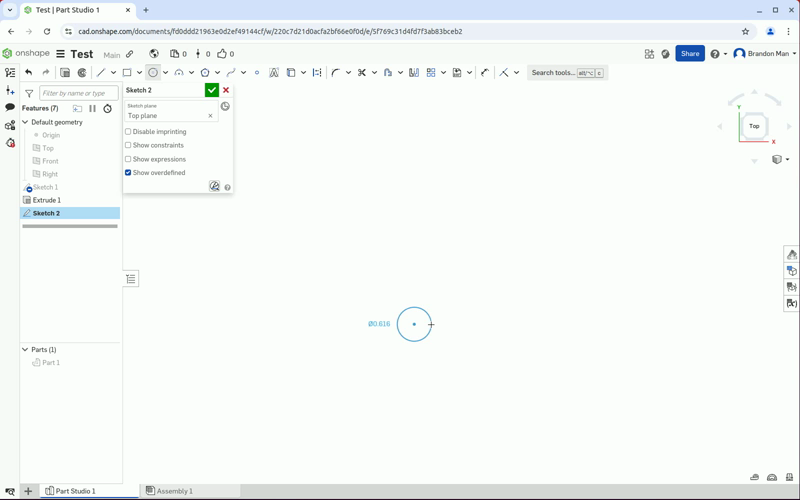
click(431, 324)
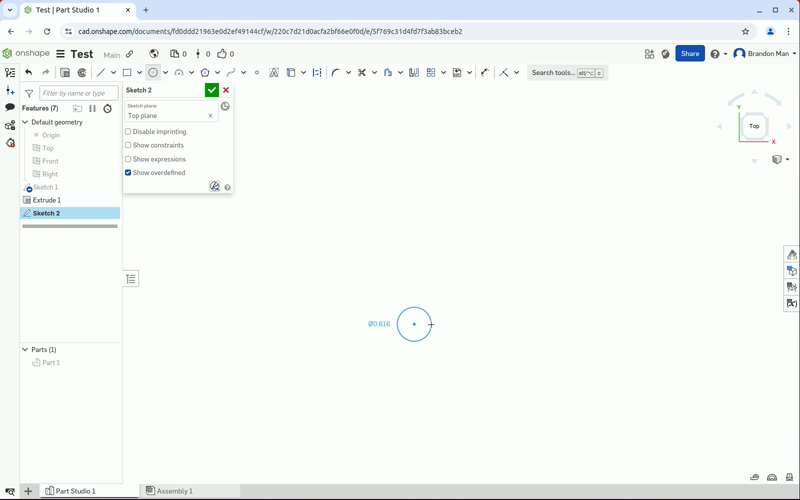
scroll(-6)
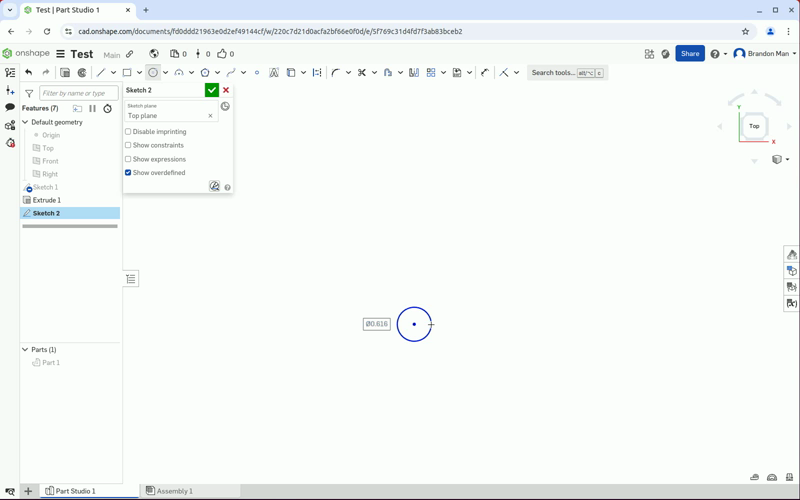
scroll(-6)
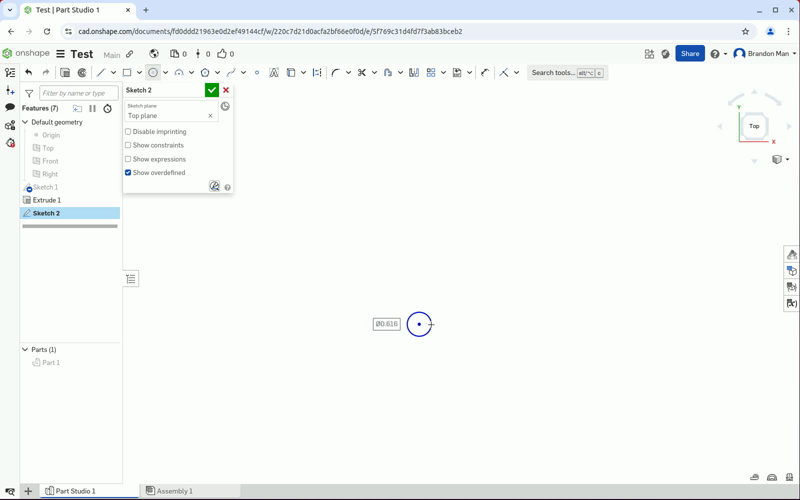
scroll(-6)
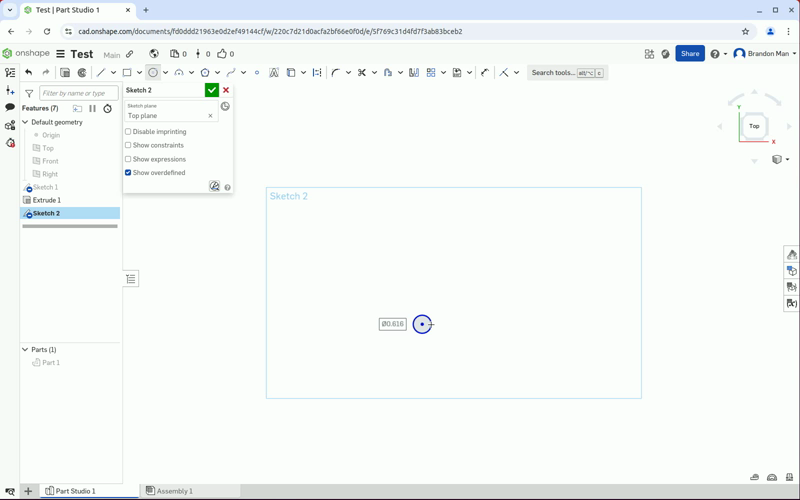
scroll(-6)
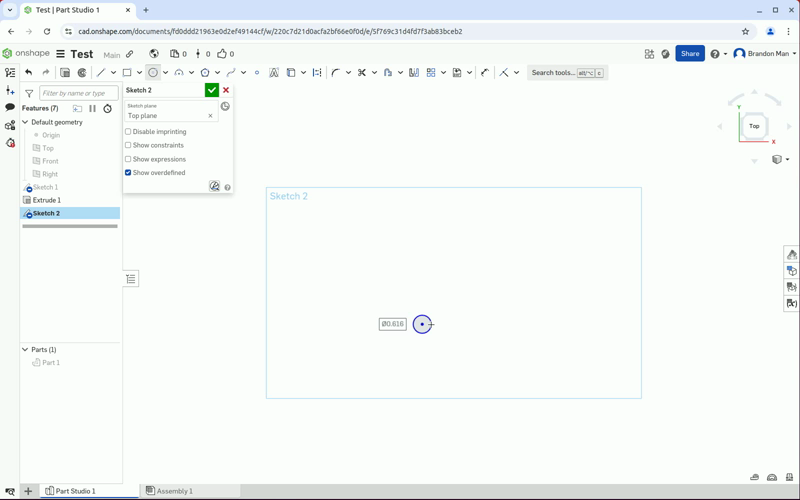
scroll(-6)
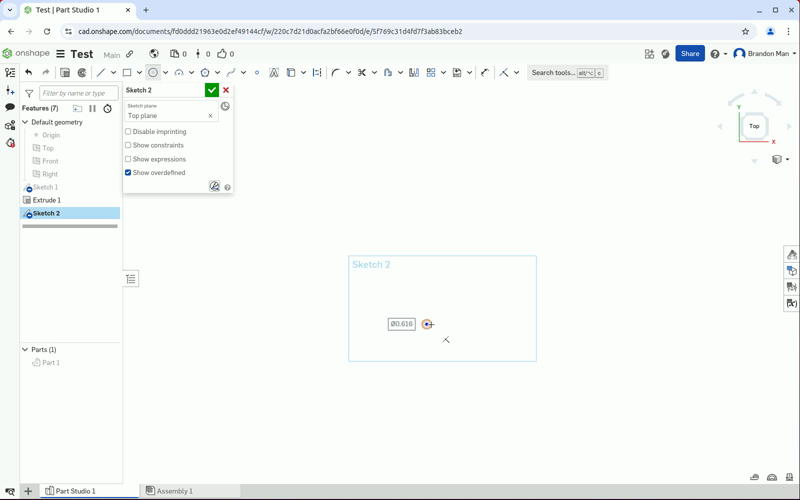
scroll(-6)
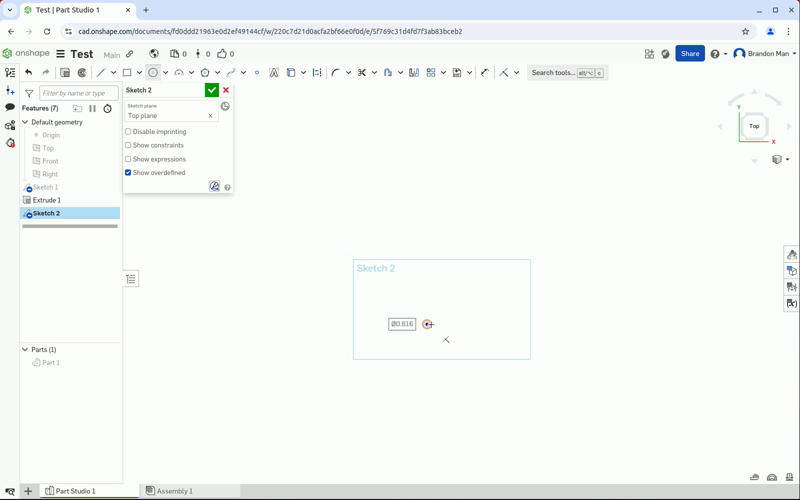
scroll(-6)
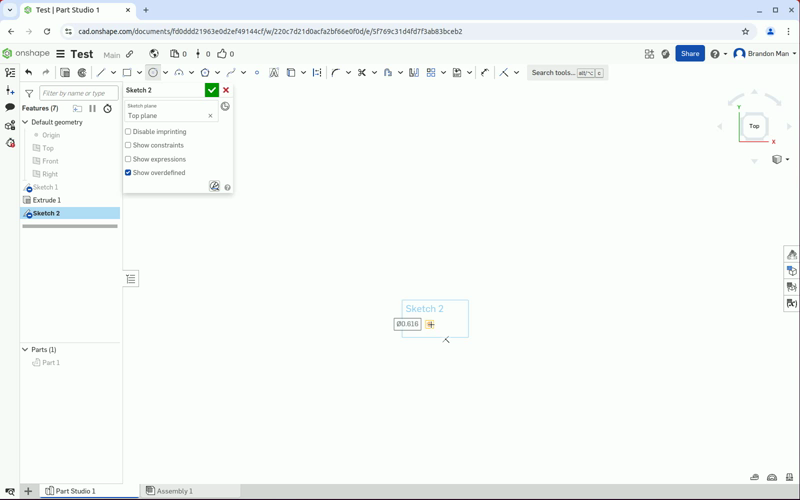
key(esc)
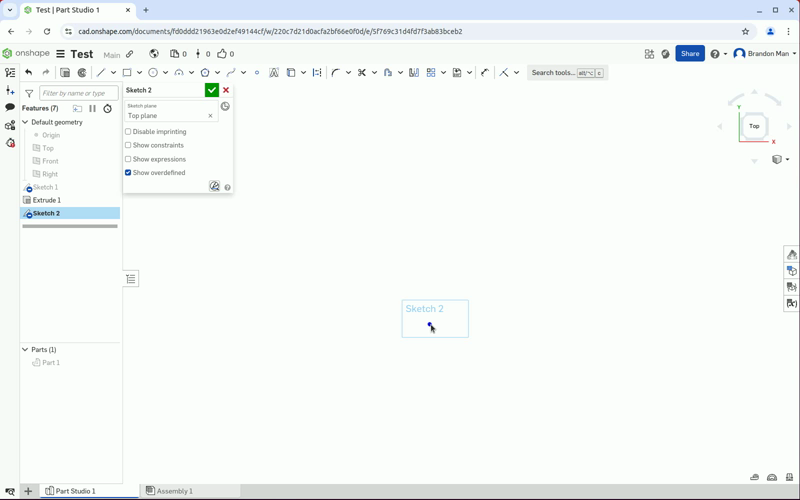
mouse_move(429, 324)
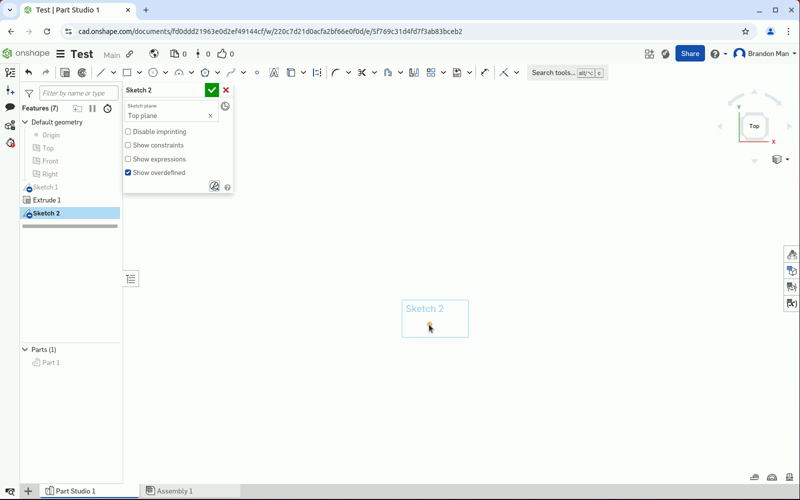
scroll(6)
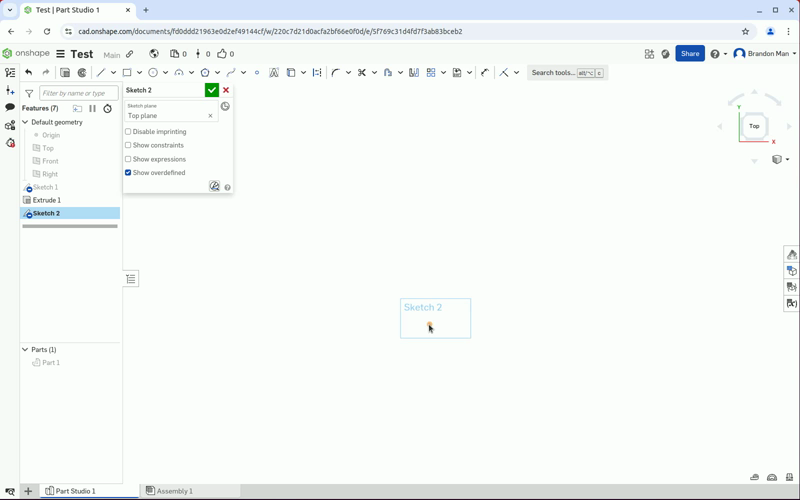
scroll(6)
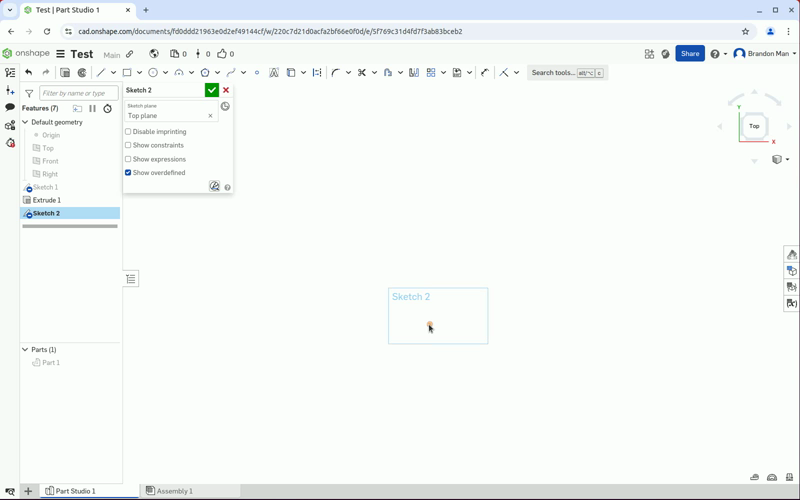
scroll(6)
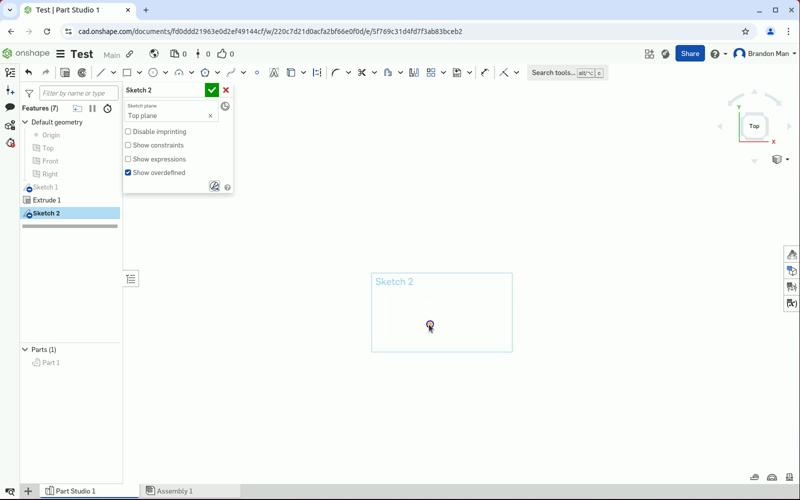
scroll(6)
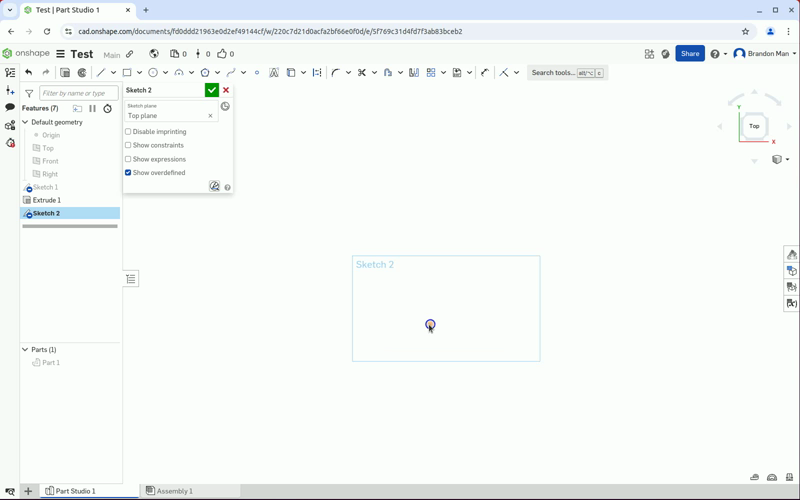
scroll(6)
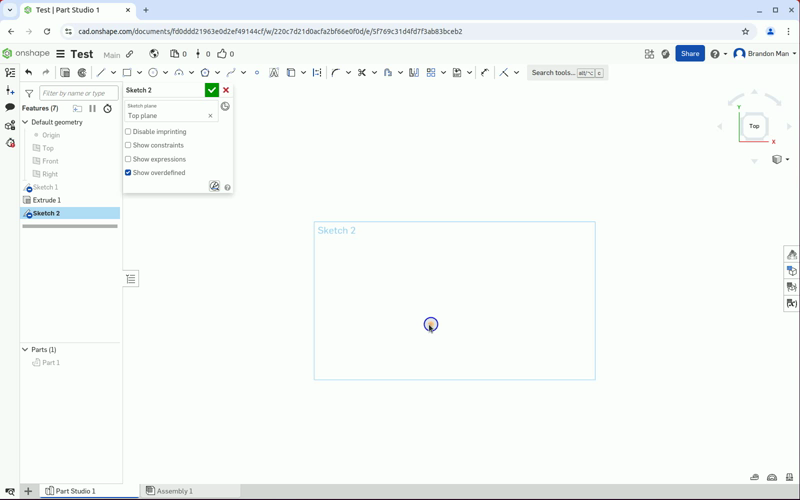
scroll(6)
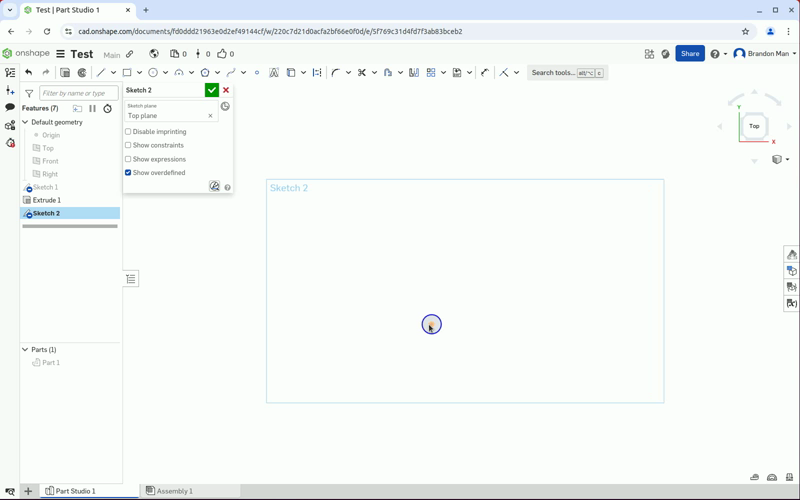
scroll(6)
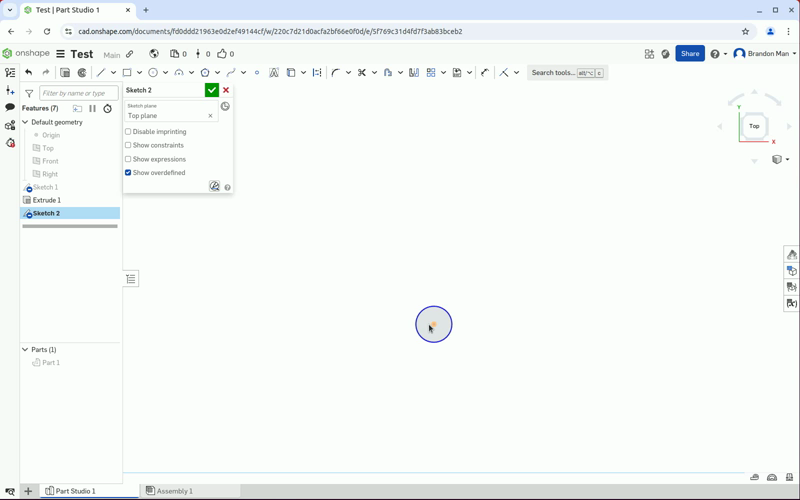
click(429, 324)
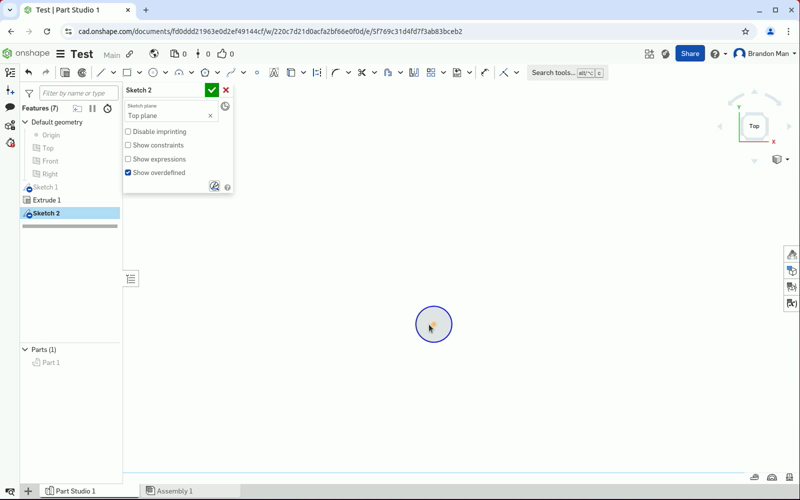
scroll(-6)
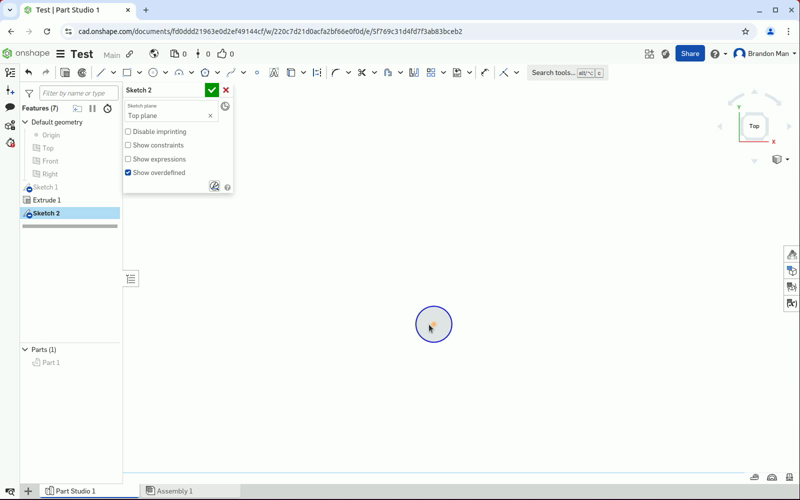
scroll(-6)
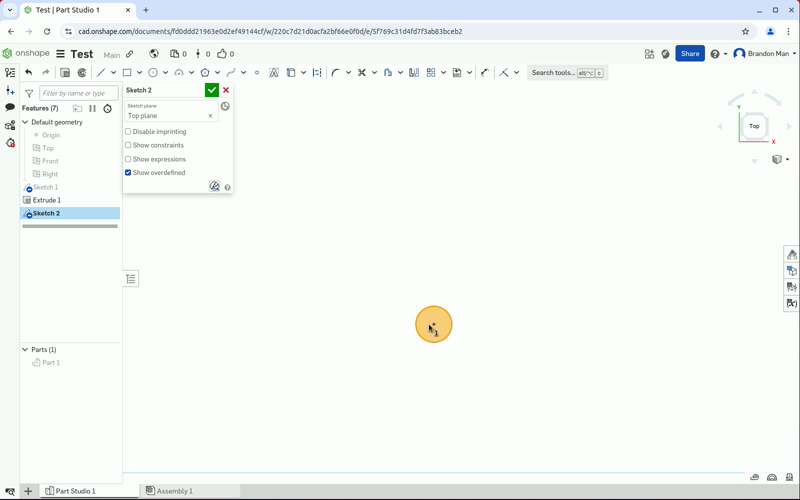
scroll(-6)
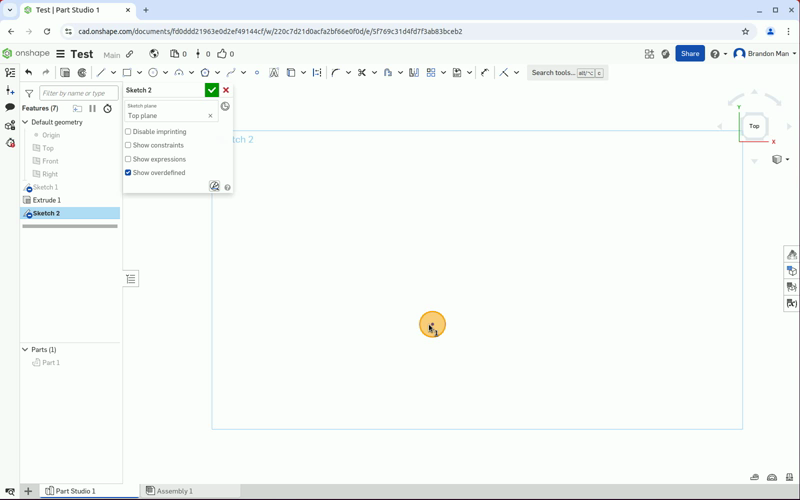
scroll(-6)
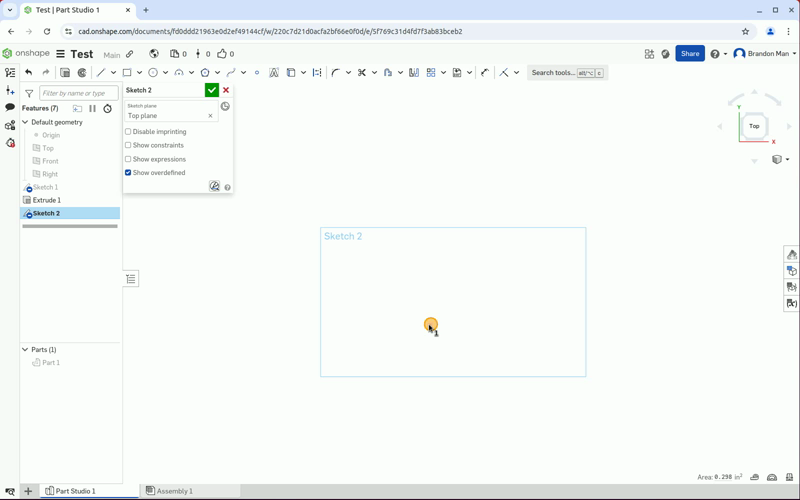
scroll(-6)
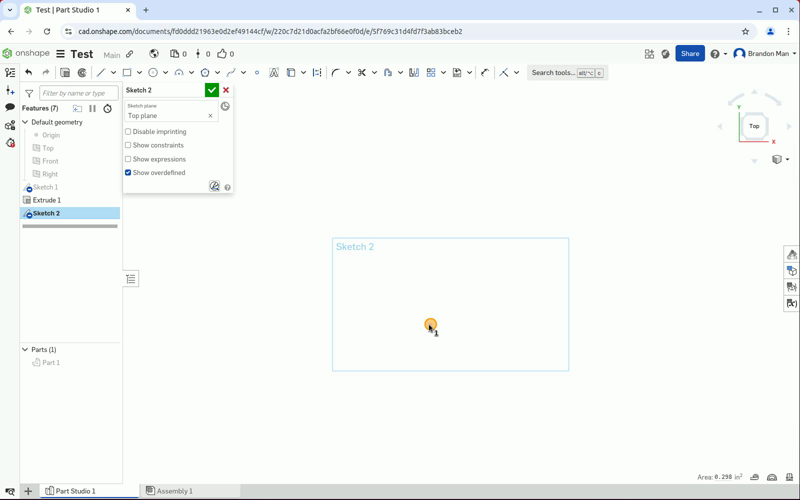
scroll(-6)
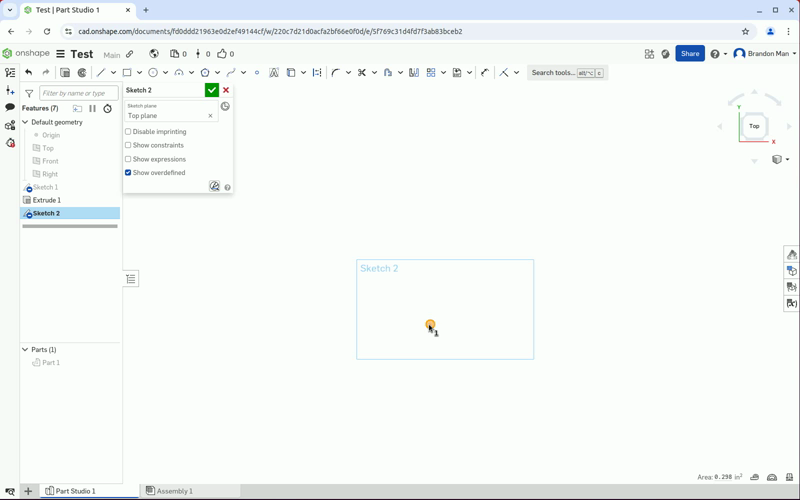
scroll(-6)
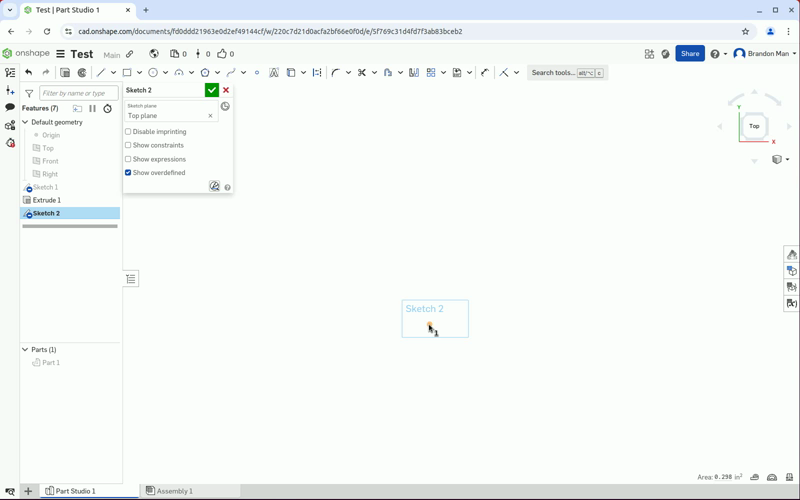
mouse_move(73, 352)
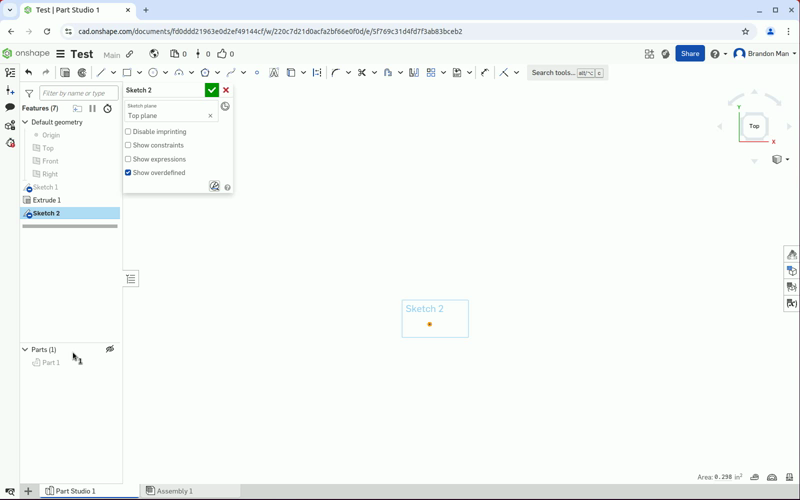
key(shift+y)
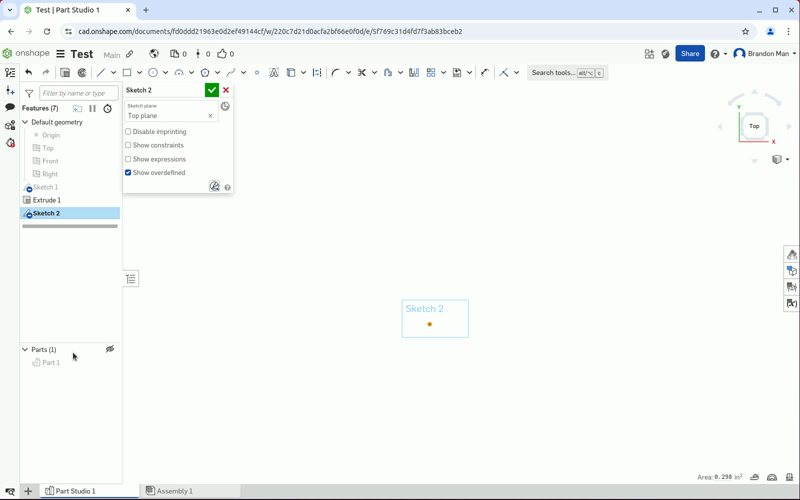
key(shift+e)
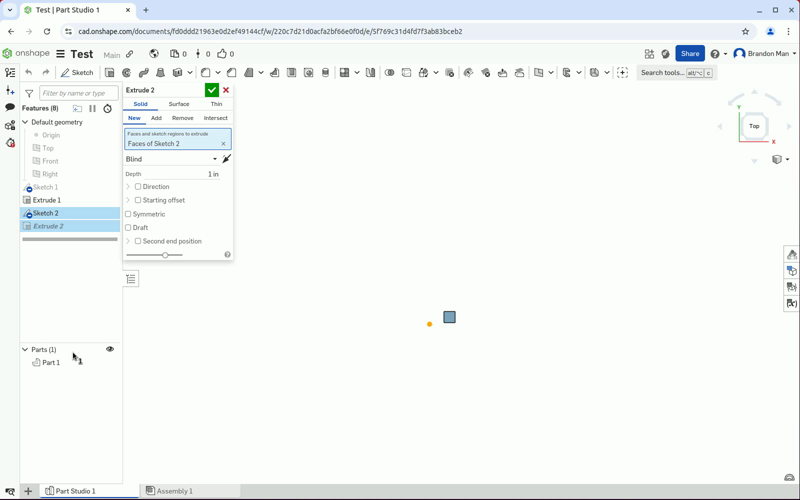
mouse_move(143, 106)
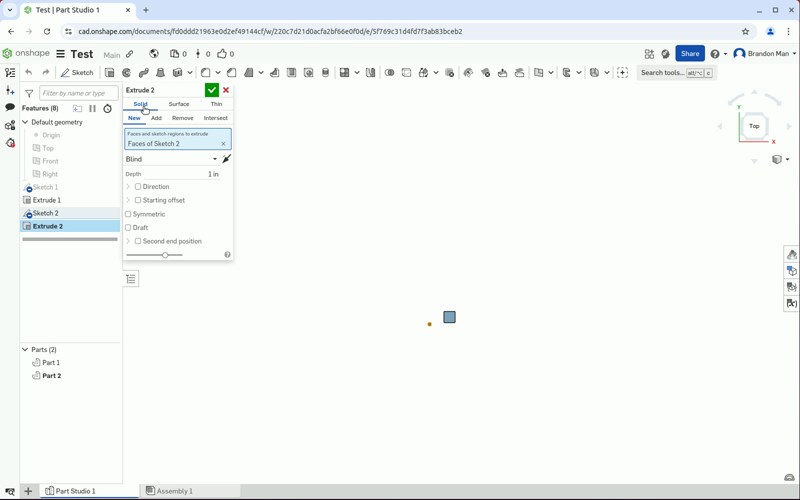
click(143, 106)
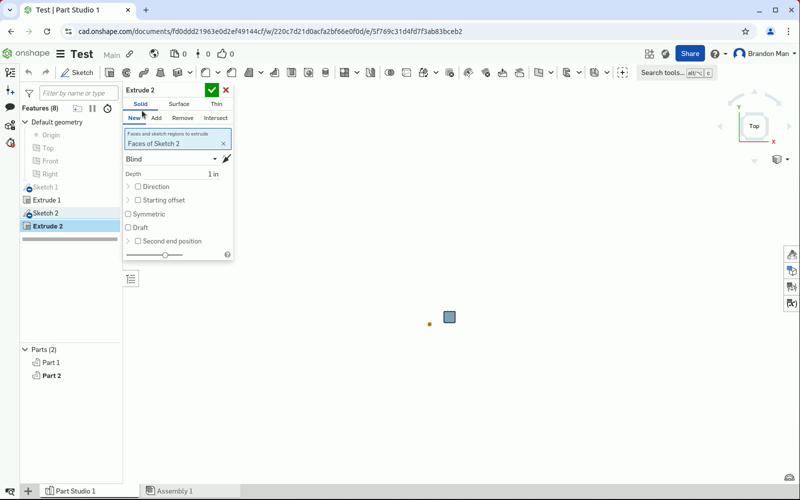
mouse_move(137, 120)
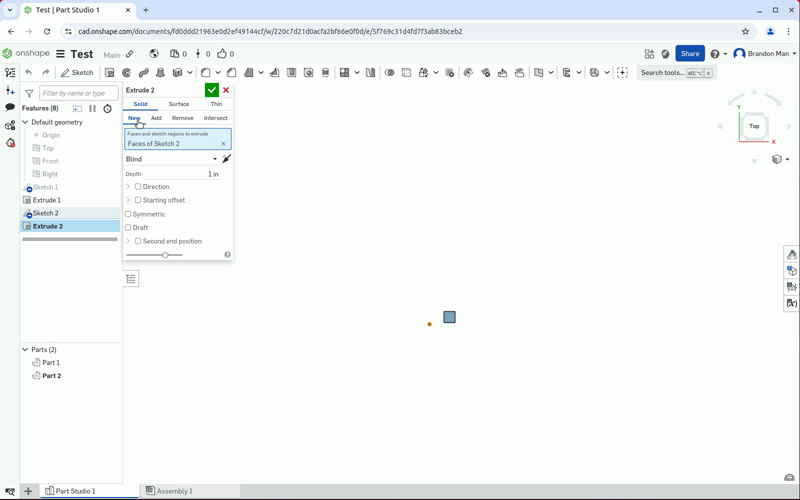
click(137, 120)
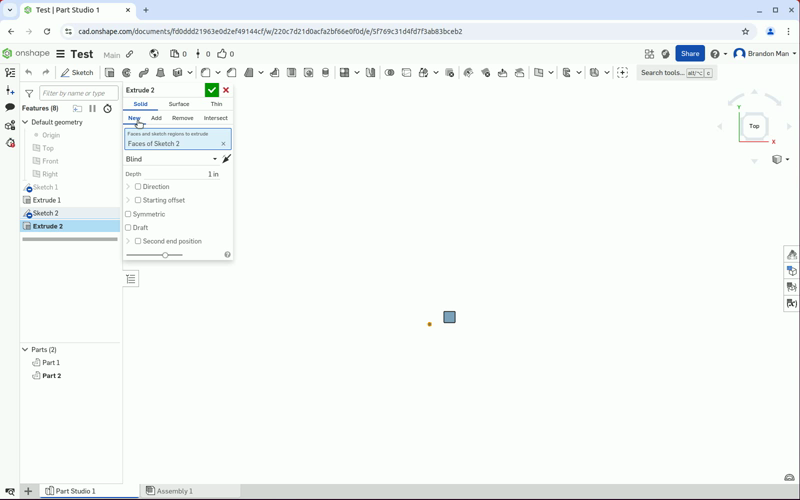
key(tab, 4)
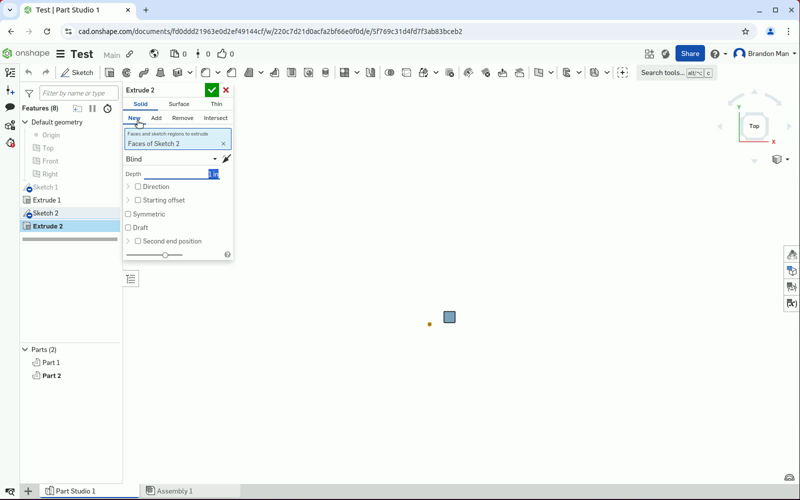
text(0.722)
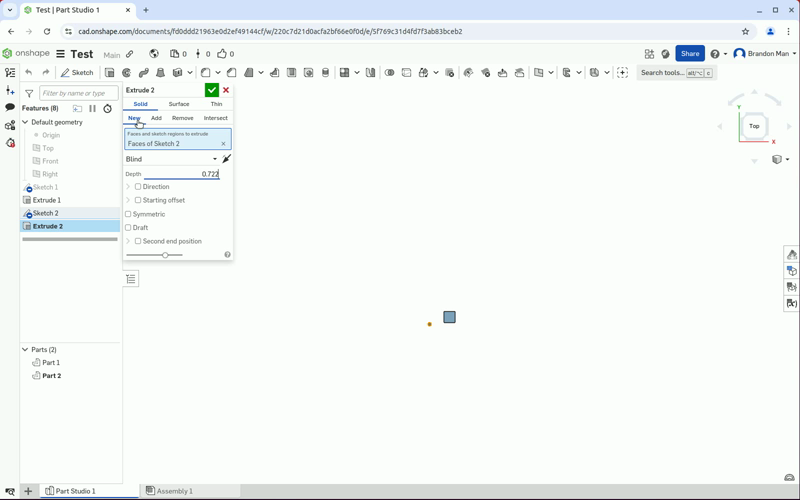
key(enter)
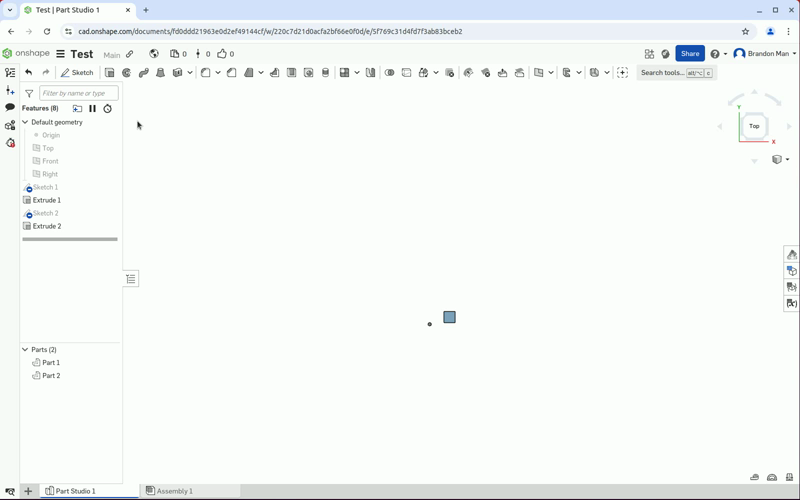
key(shift+h)
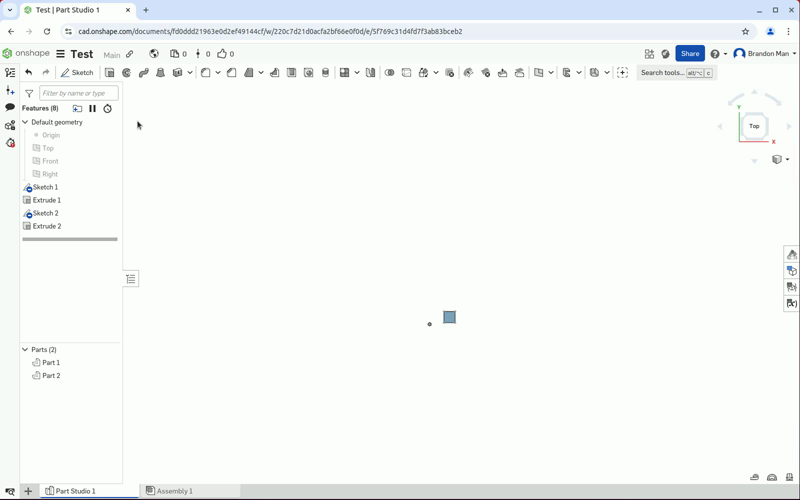
key(shift+h)
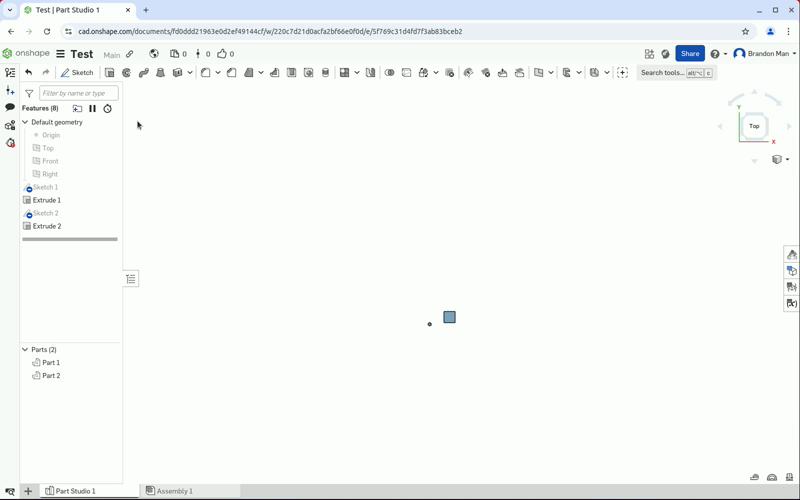
mouse_move(73, 189)
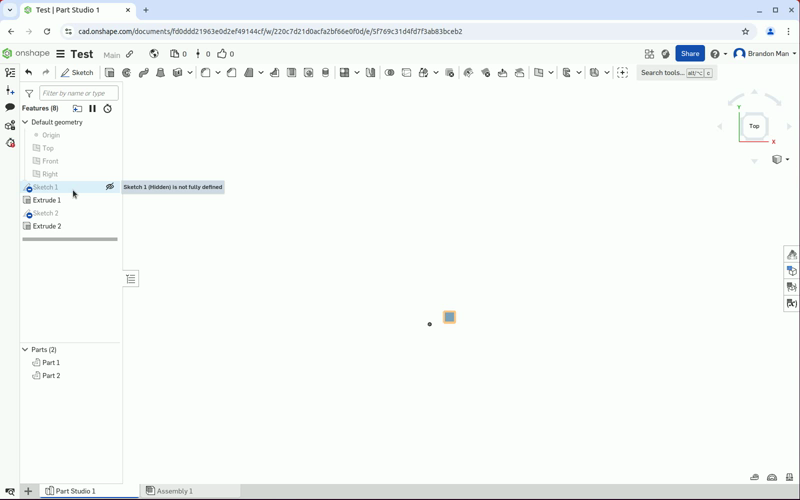
click(73, 189)
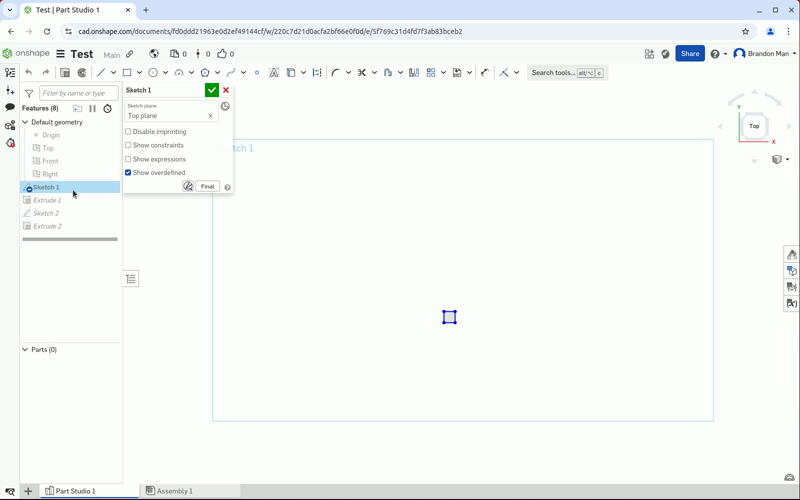
mouse_move(229, 92)
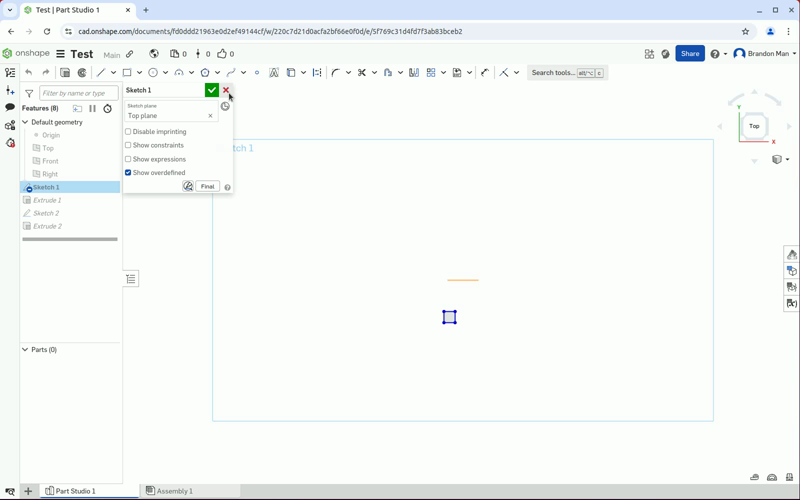
click(229, 92)
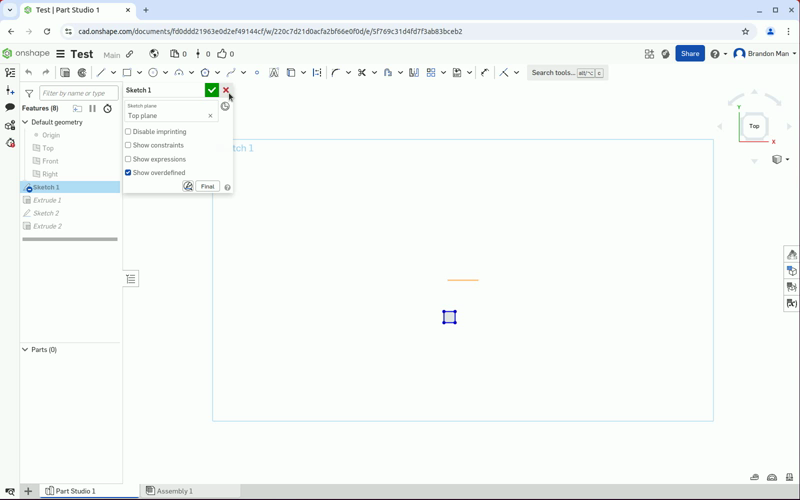
key(shift+s)
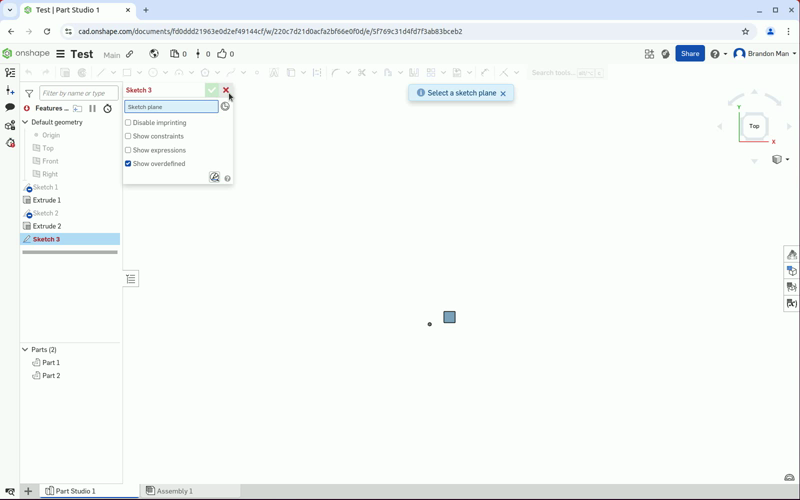
mouse_move(73, 150)
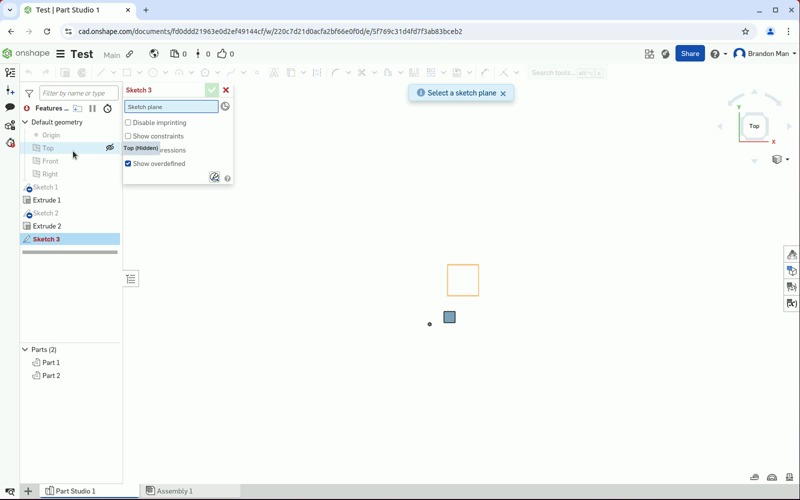
click(73, 150)
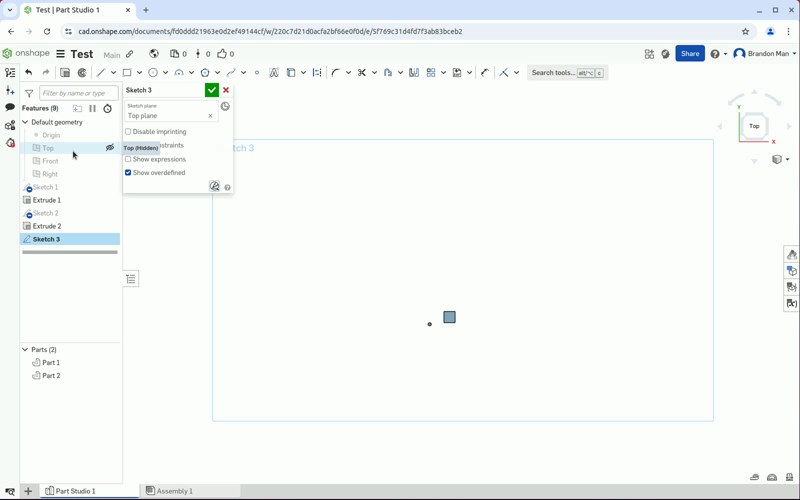
mouse_move(73, 352)
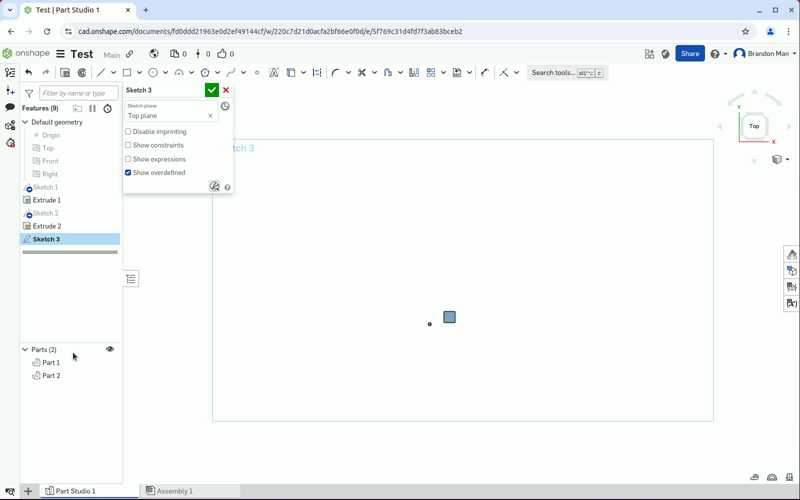
key(y)
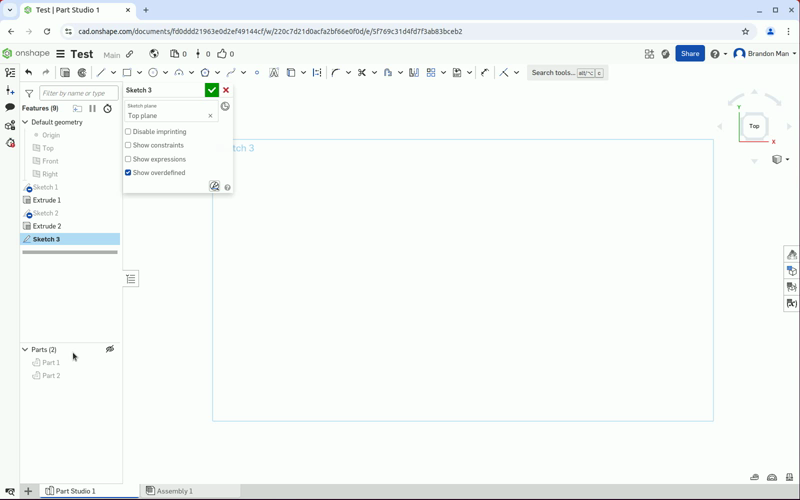
key(l)
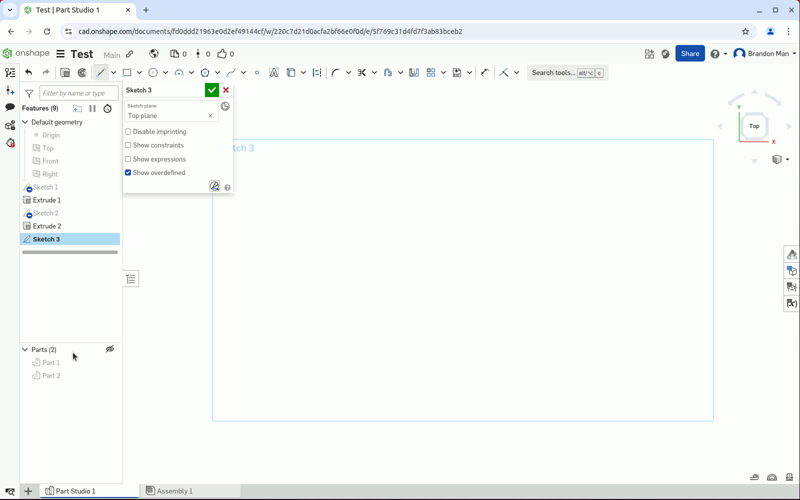
key_down(shift)
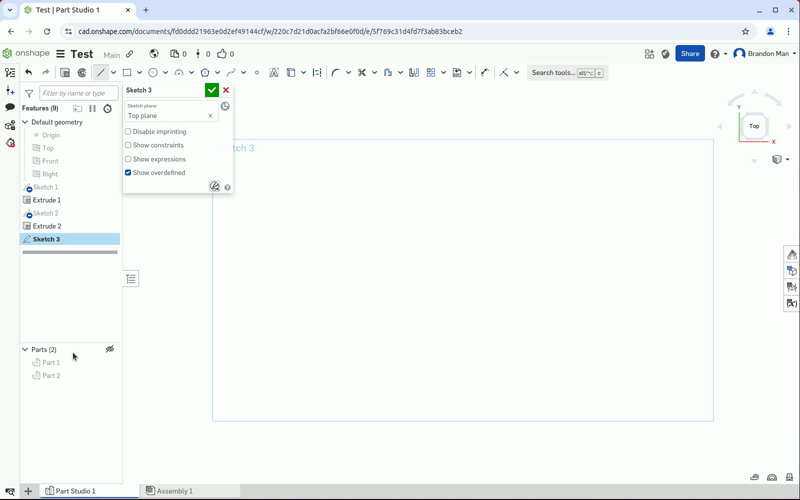
mouse_move(424, 324)
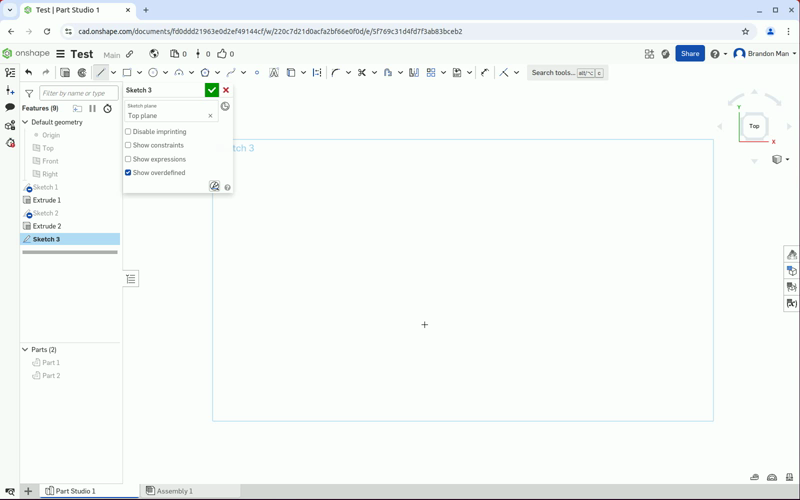
click(424, 324)
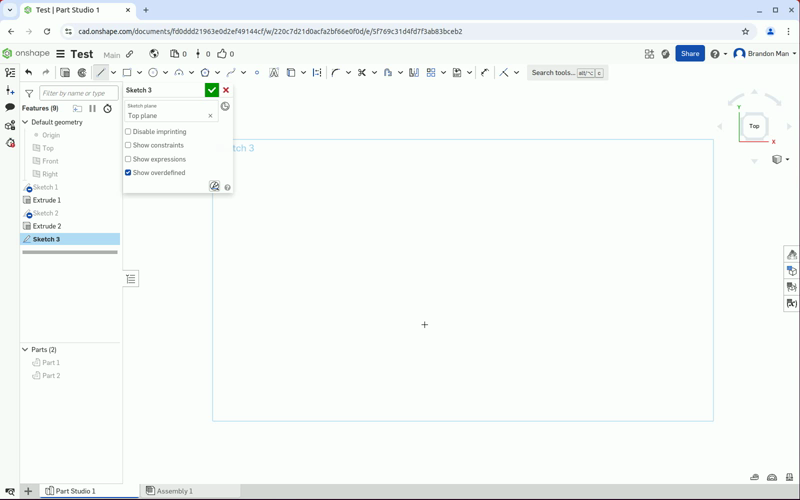
key_up(shift)
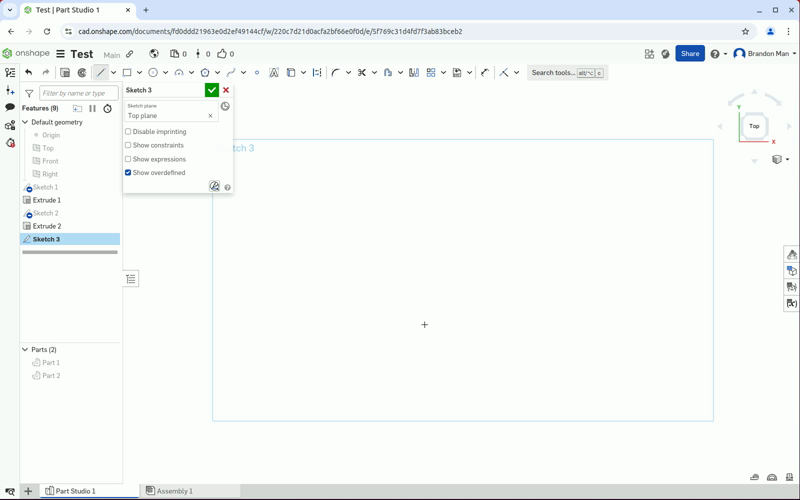
key_down(shift)
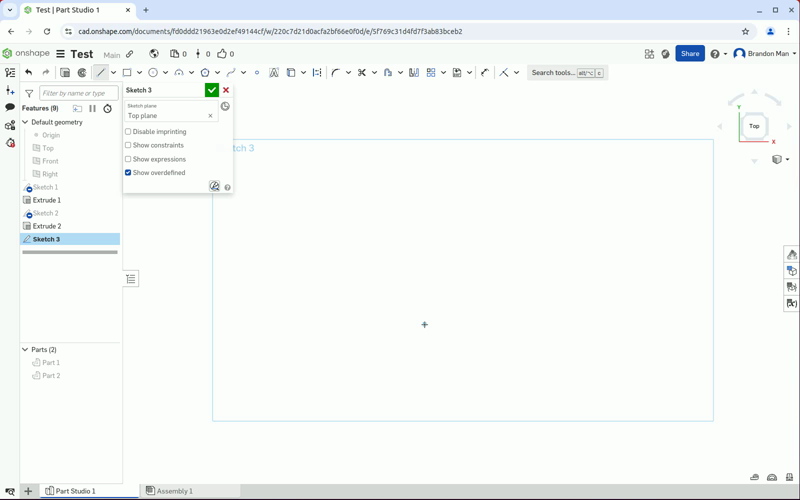
mouse_move(454, 324)
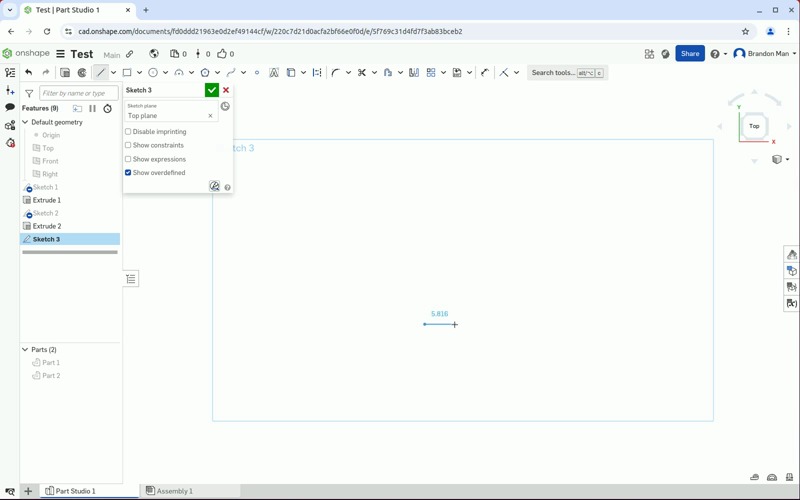
mouse_move(426, 324)
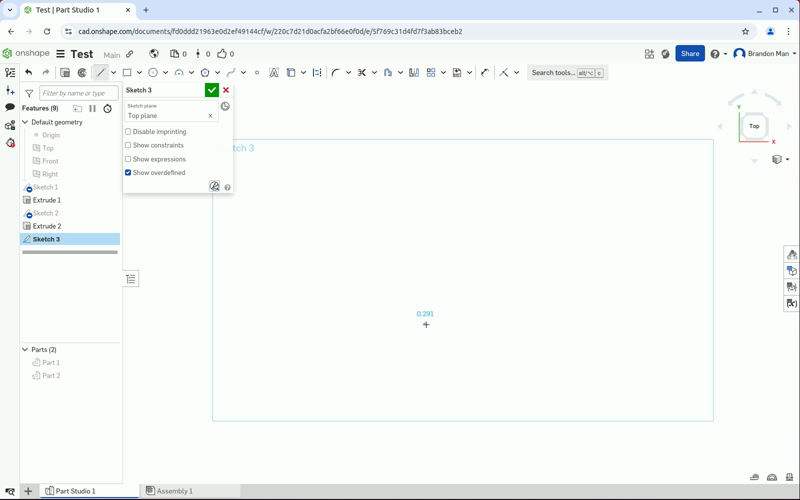
scroll(6)
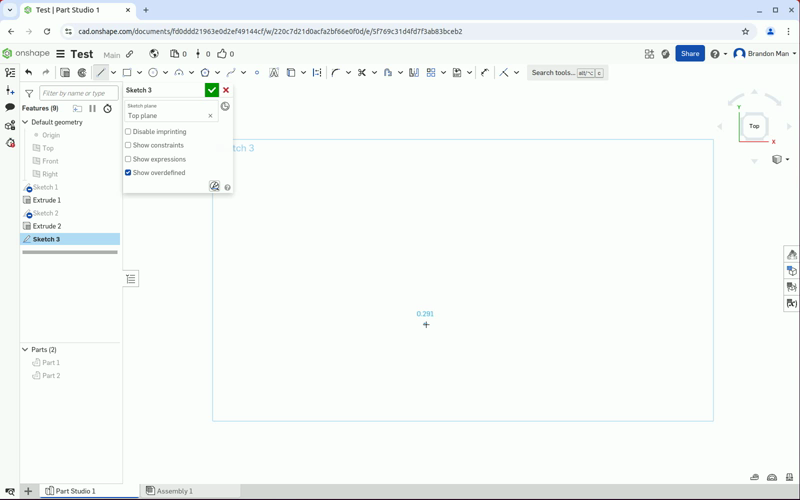
scroll(6)
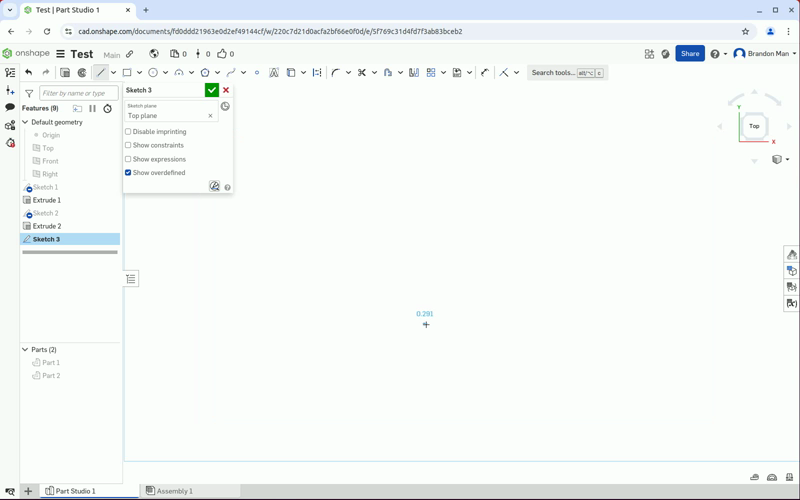
scroll(6)
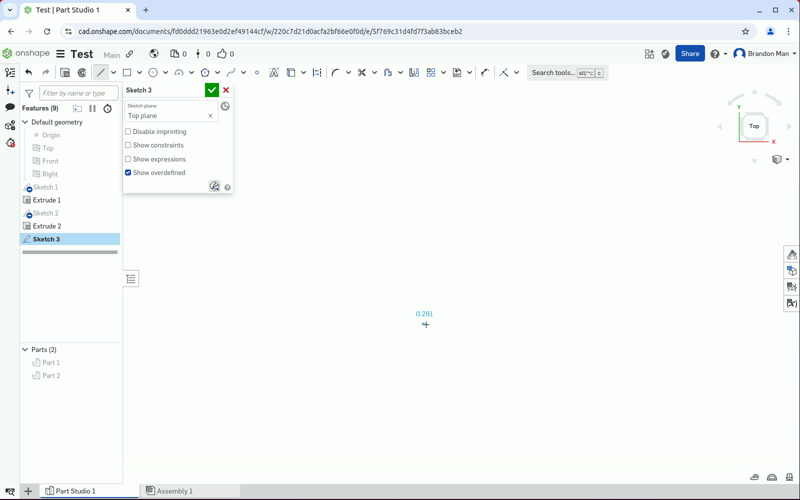
scroll(6)
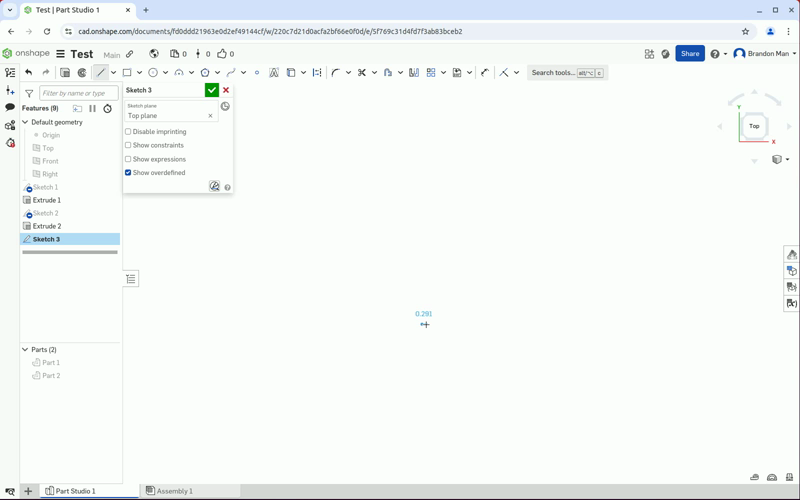
scroll(6)
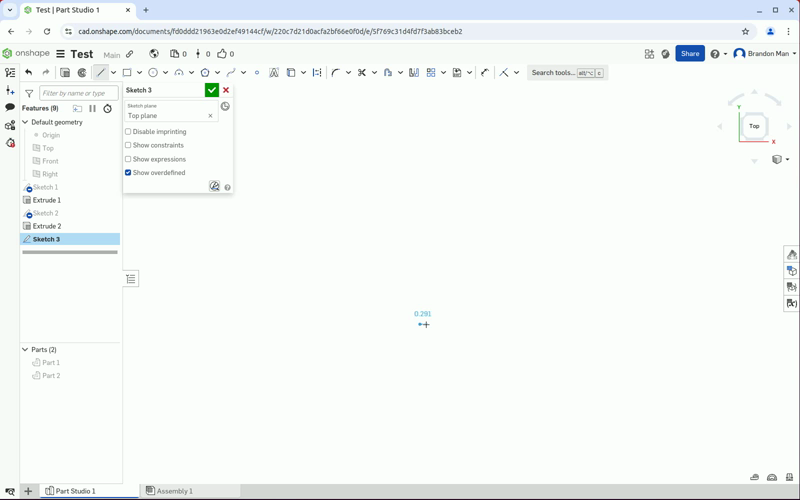
scroll(6)
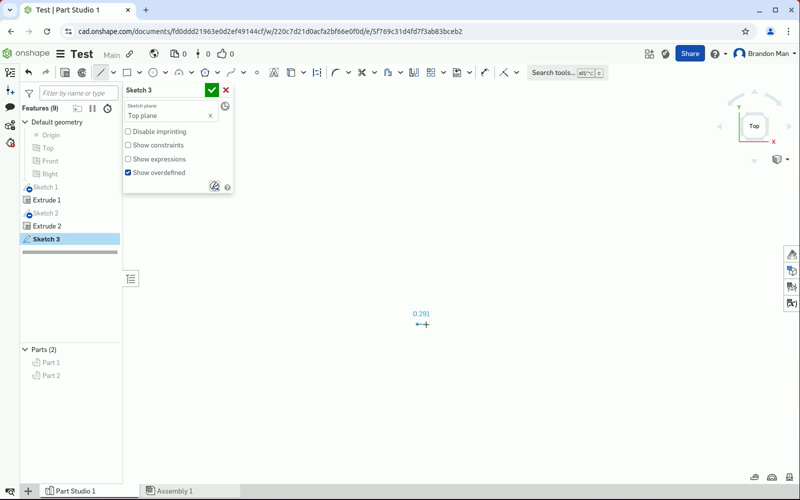
scroll(6)
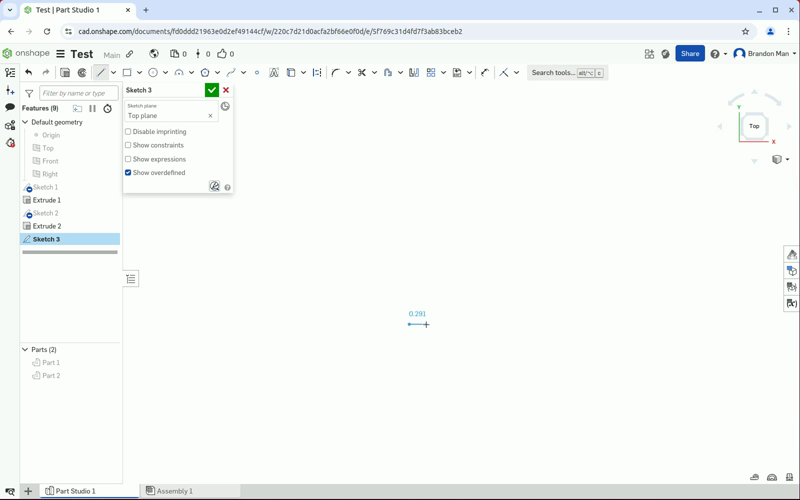
click(426, 324)
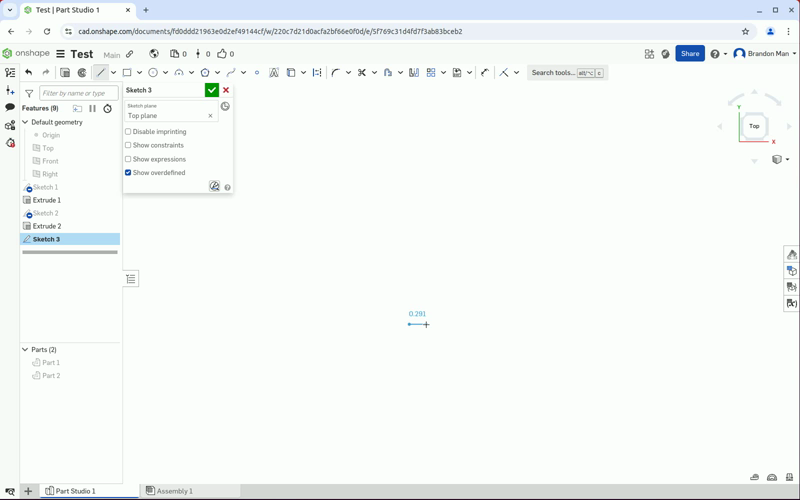
scroll(-6)
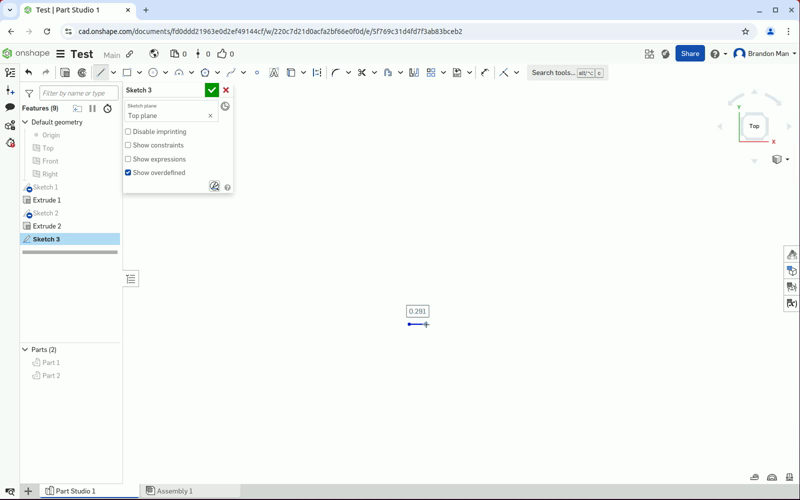
scroll(-6)
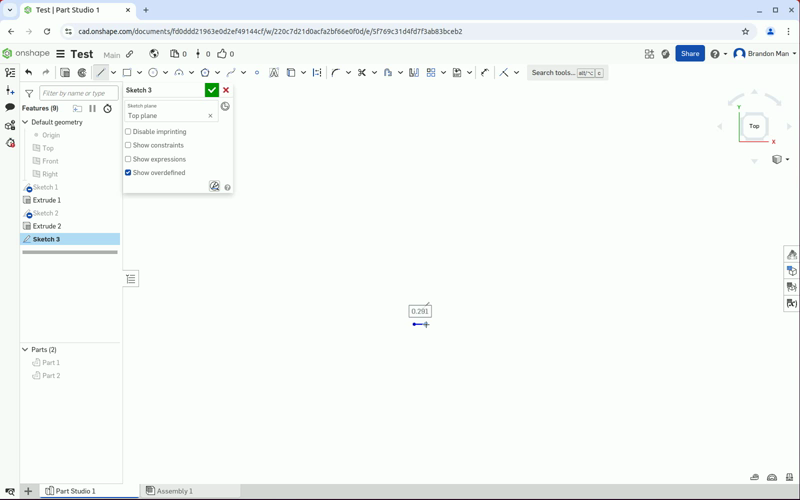
scroll(-6)
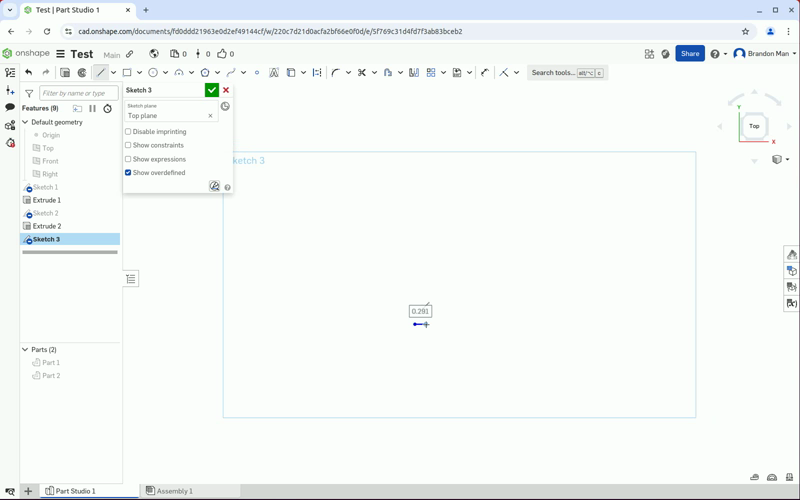
scroll(-6)
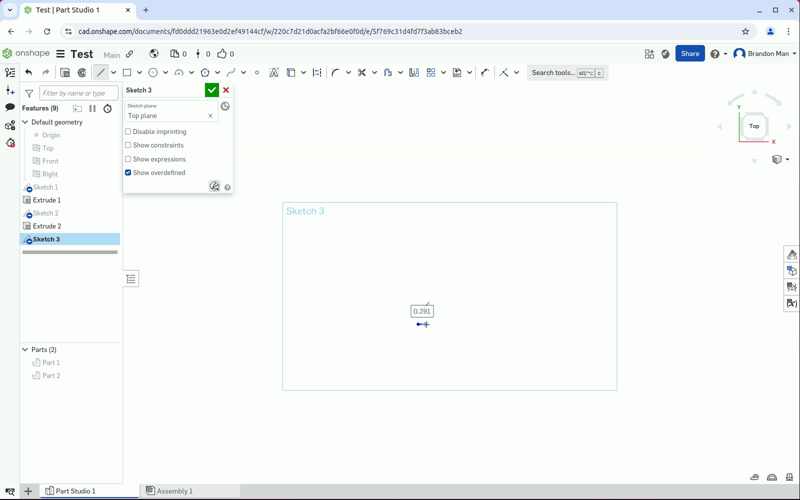
scroll(-6)
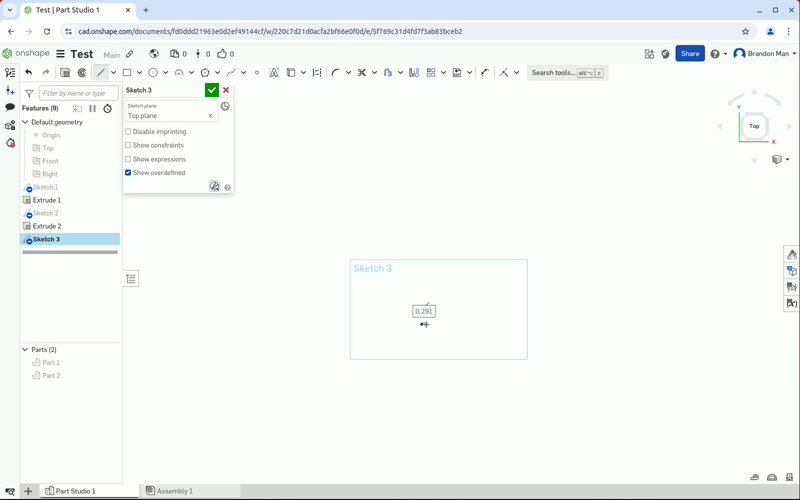
scroll(-6)
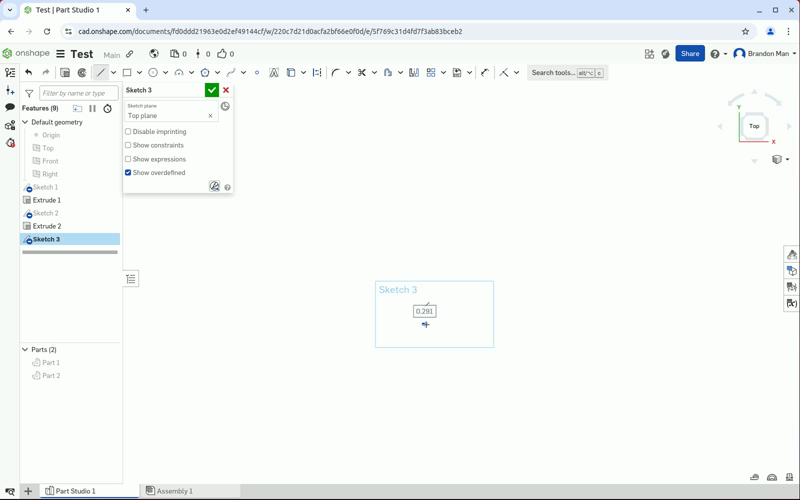
scroll(-6)
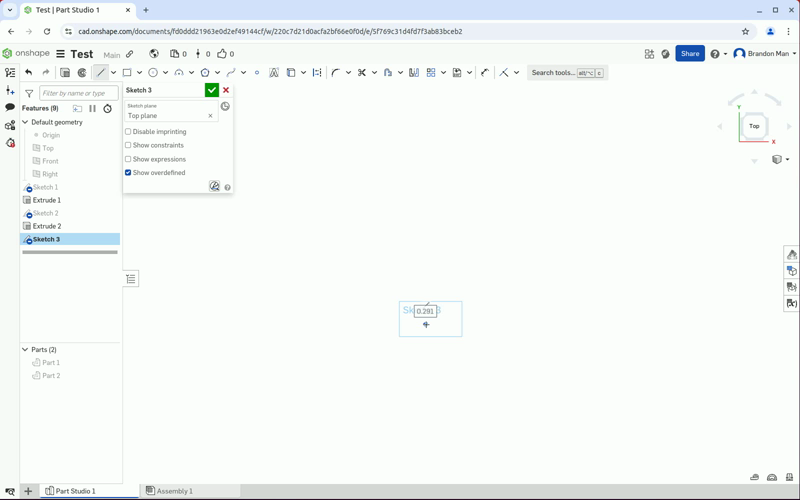
key_up(shift)
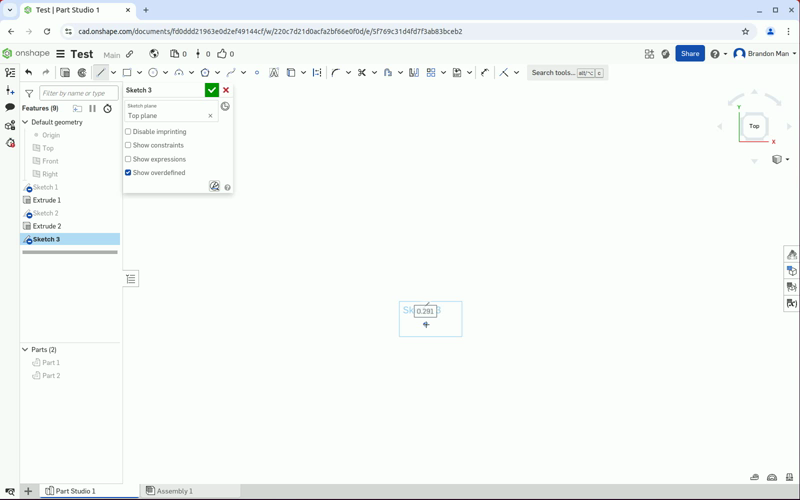
key_down(shift)
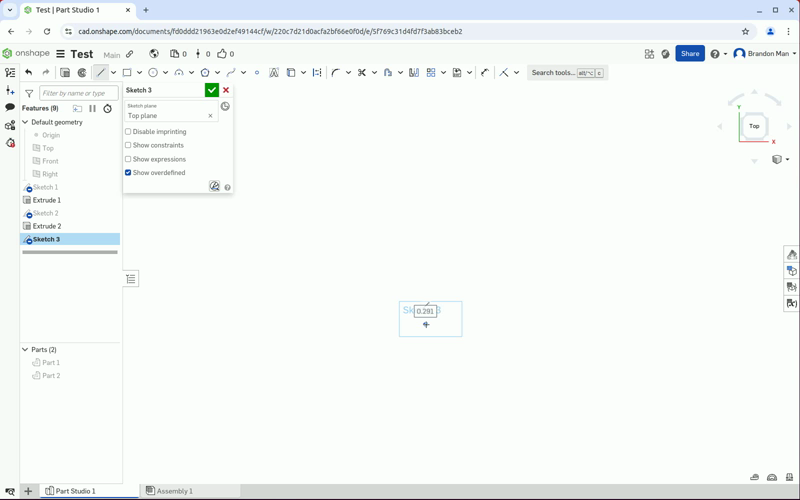
mouse_move(426, 170)
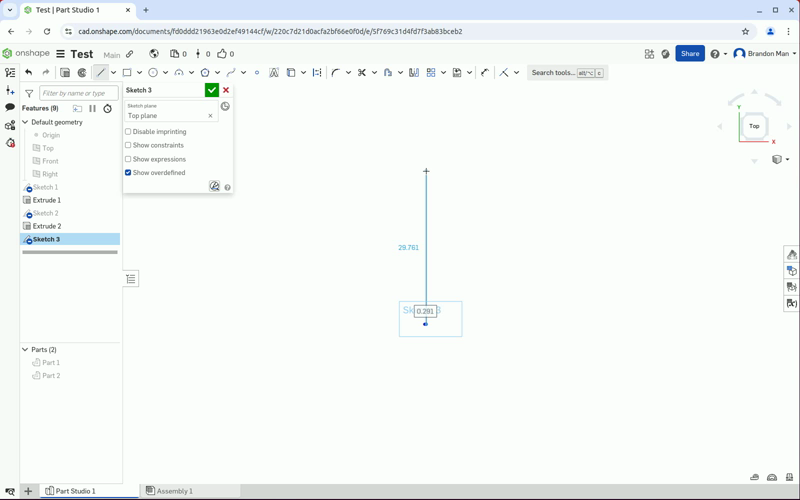
click(426, 170)
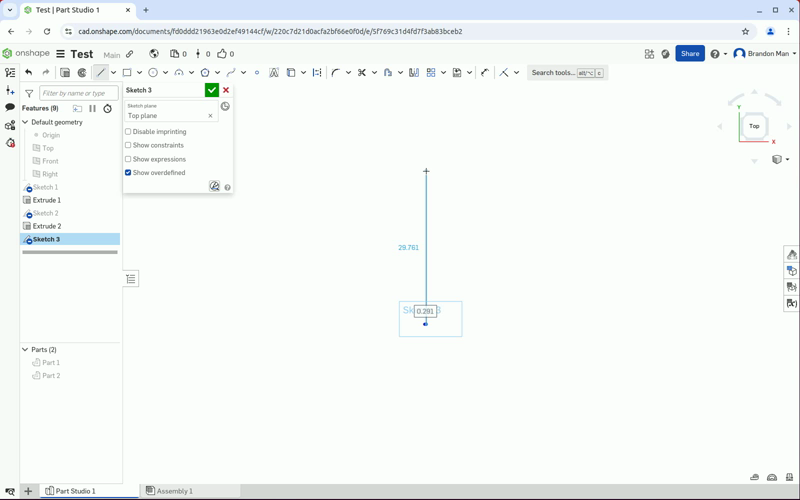
key_up(shift)
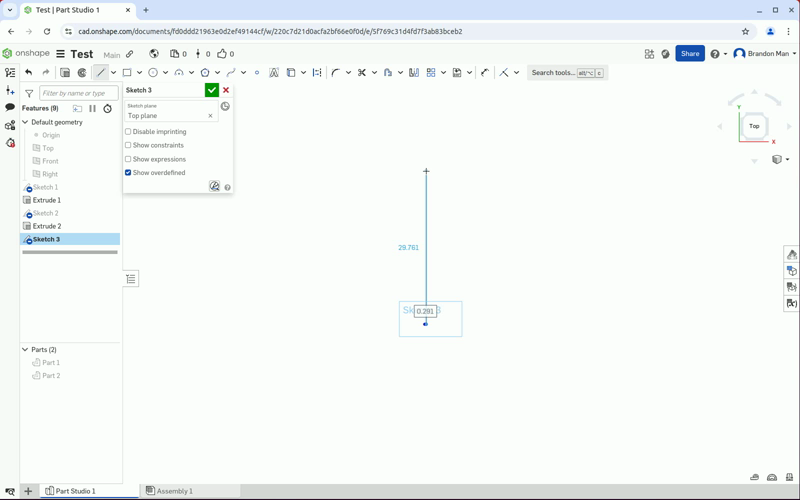
key_down(shift)
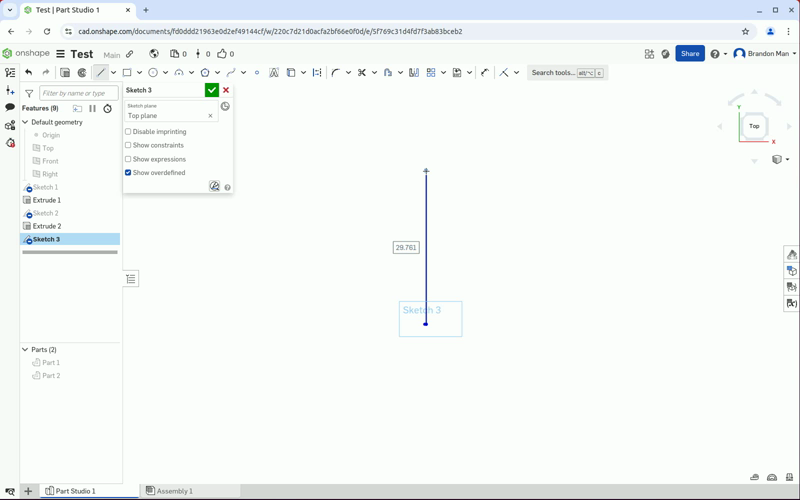
mouse_move(456, 170)
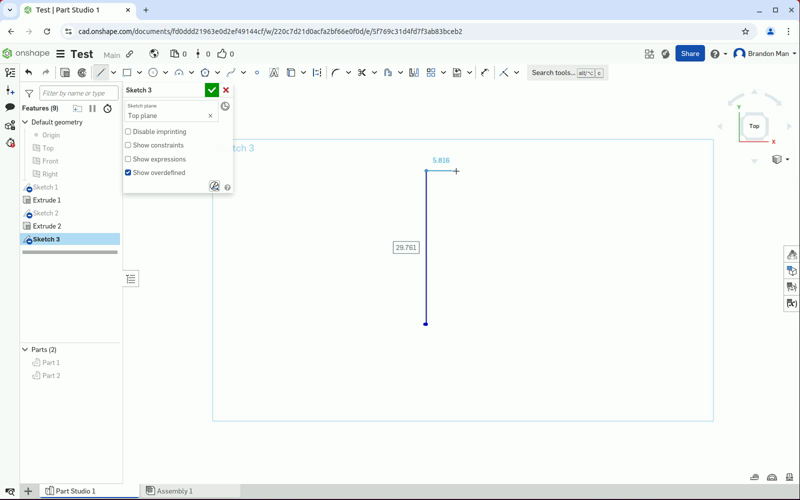
mouse_move(424, 170)
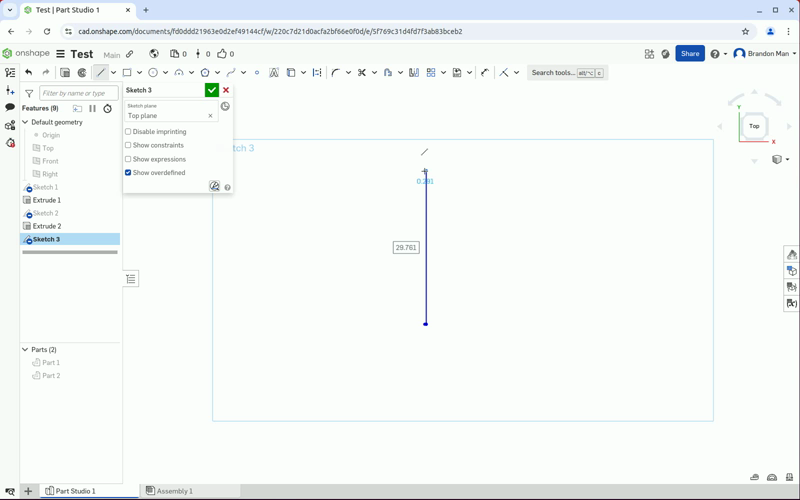
scroll(6)
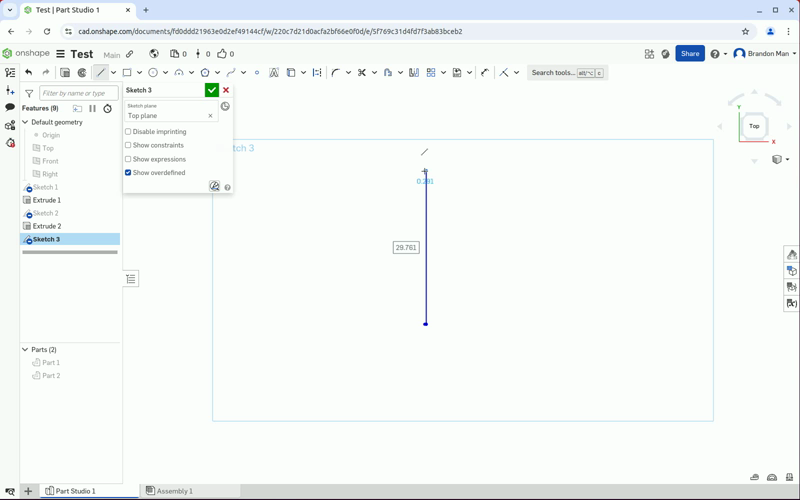
scroll(6)
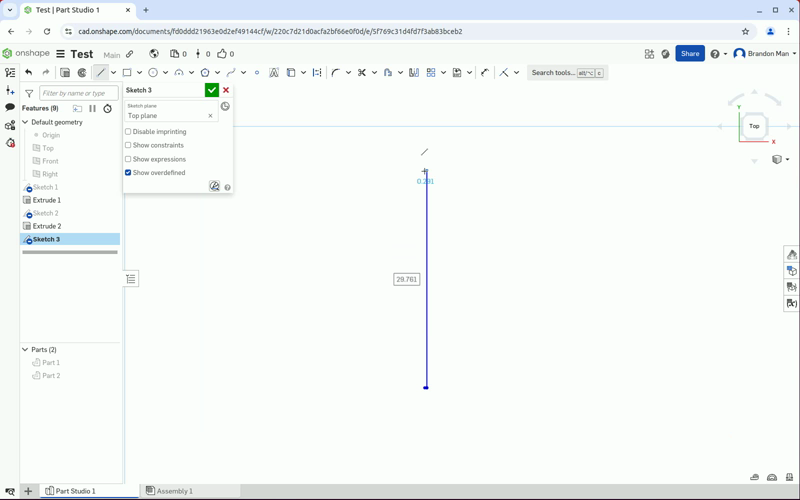
scroll(6)
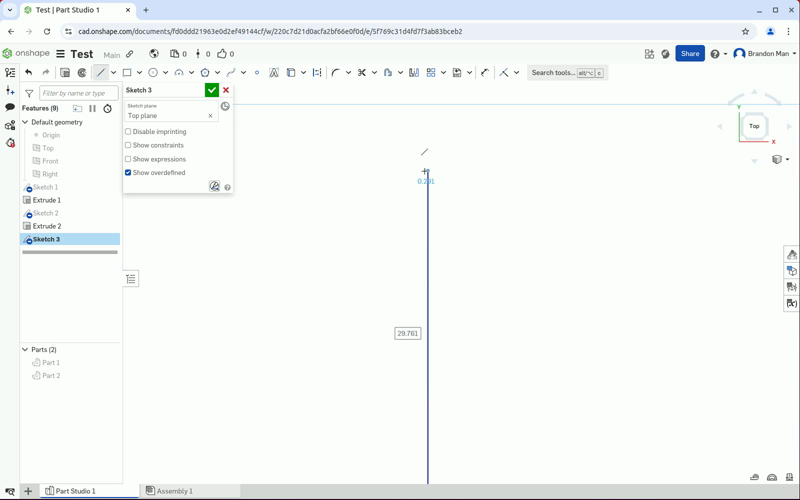
scroll(6)
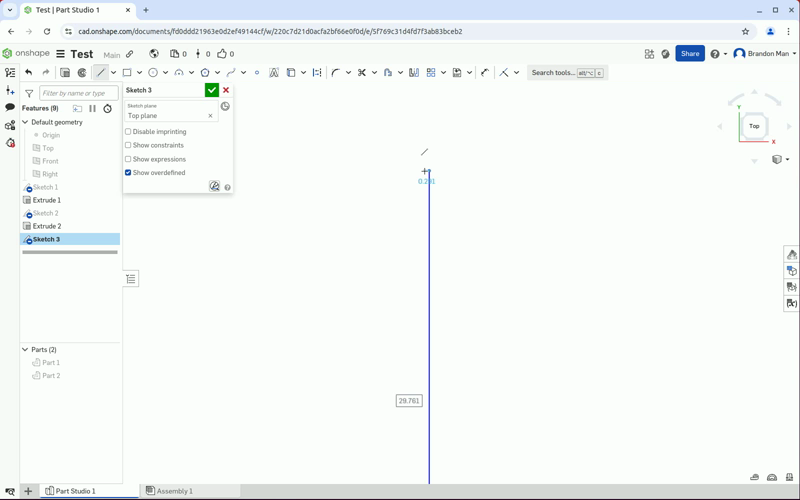
scroll(6)
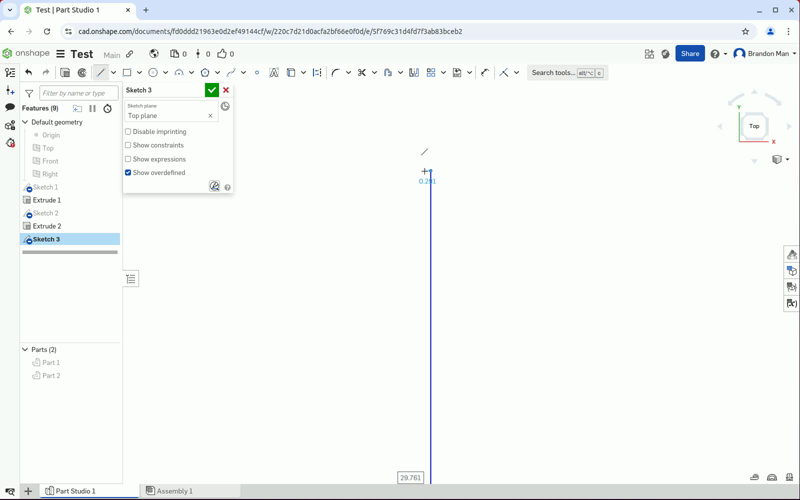
scroll(6)
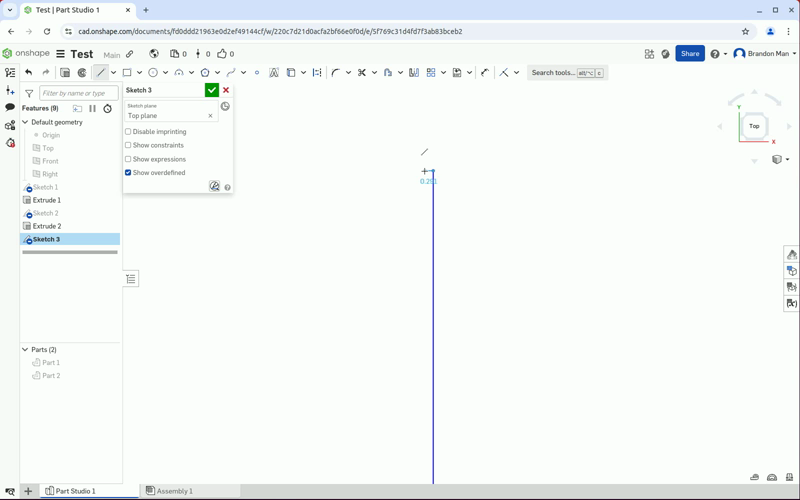
scroll(6)
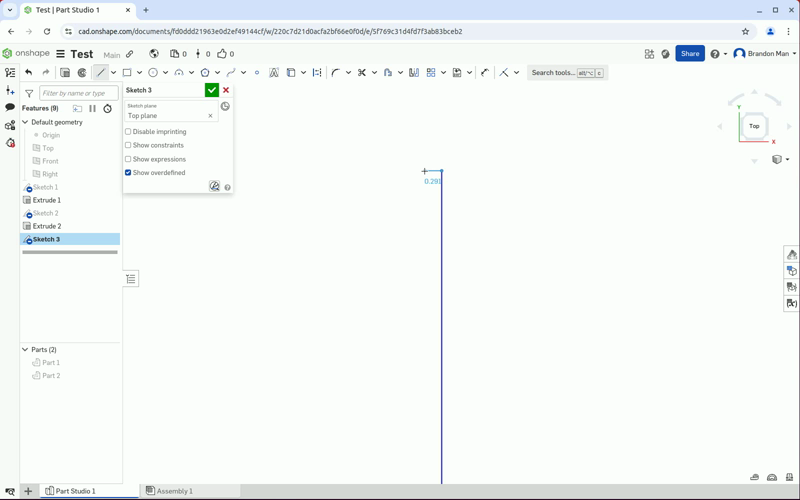
click(424, 170)
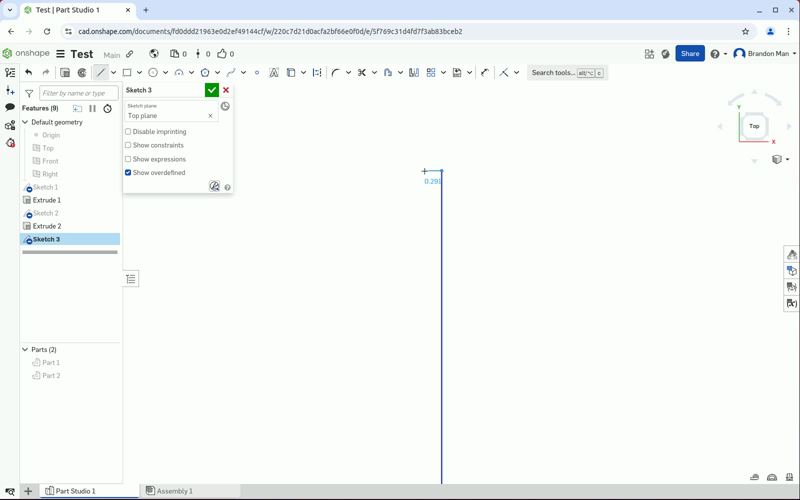
scroll(-6)
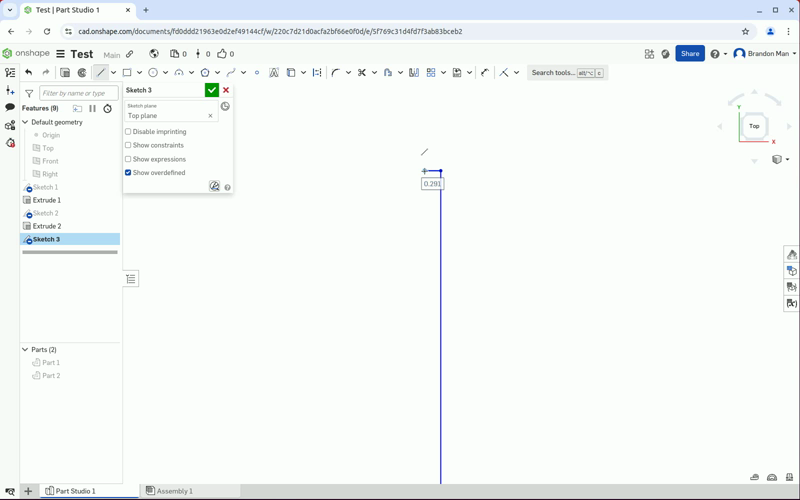
scroll(-6)
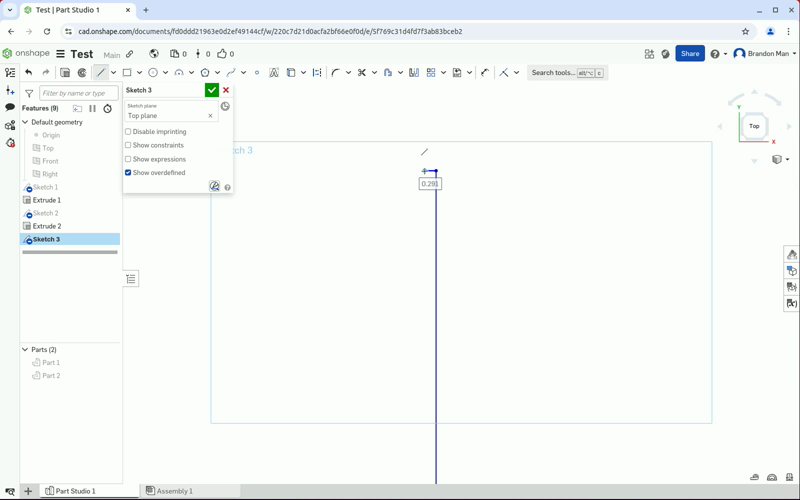
scroll(-6)
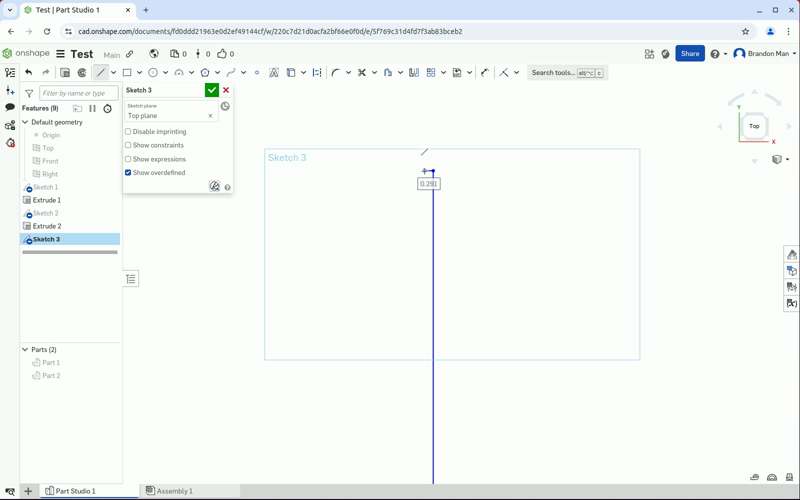
scroll(-6)
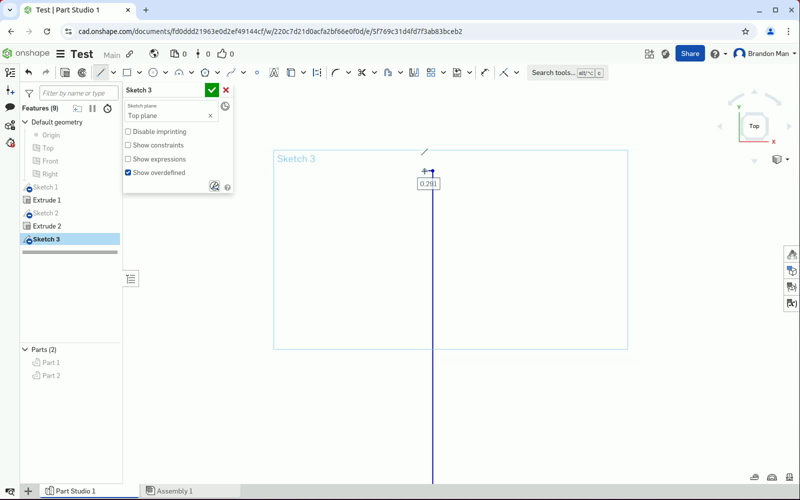
scroll(-6)
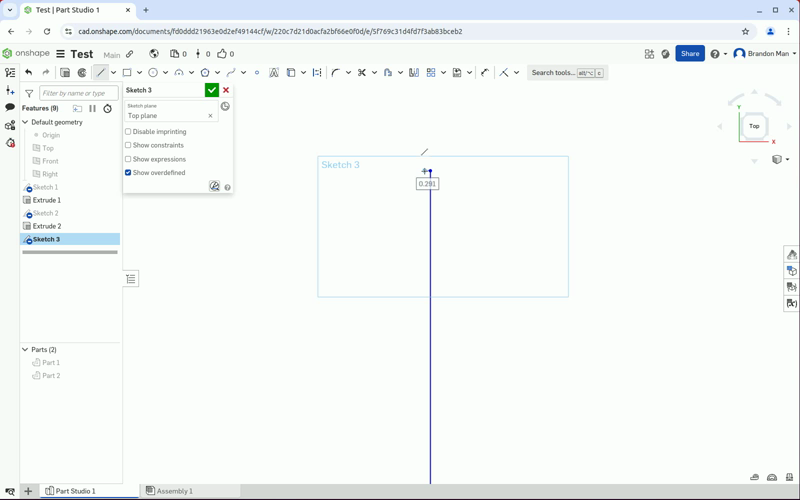
scroll(-6)
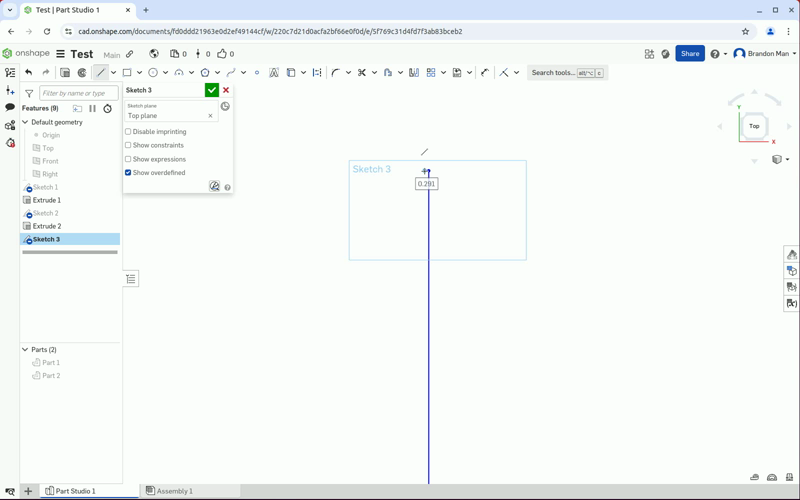
scroll(-6)
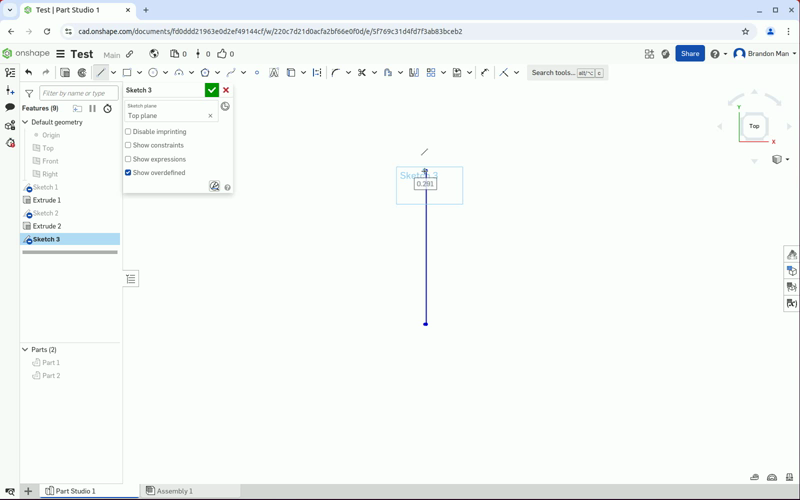
key_up(shift)
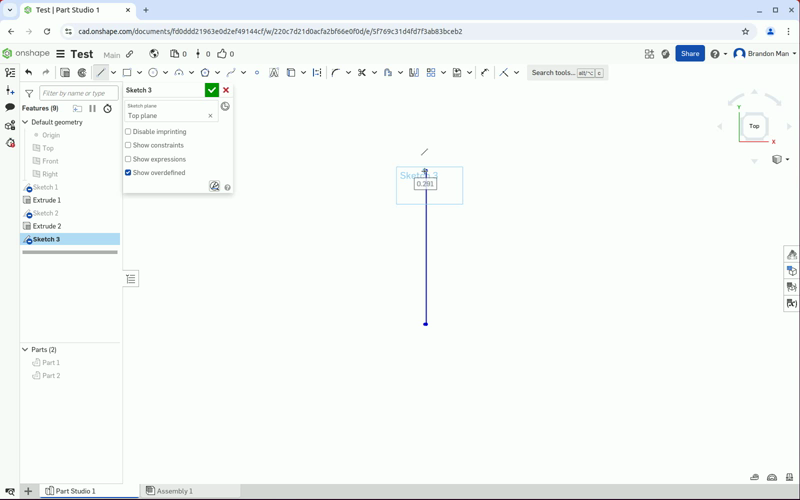
key_down(shift)
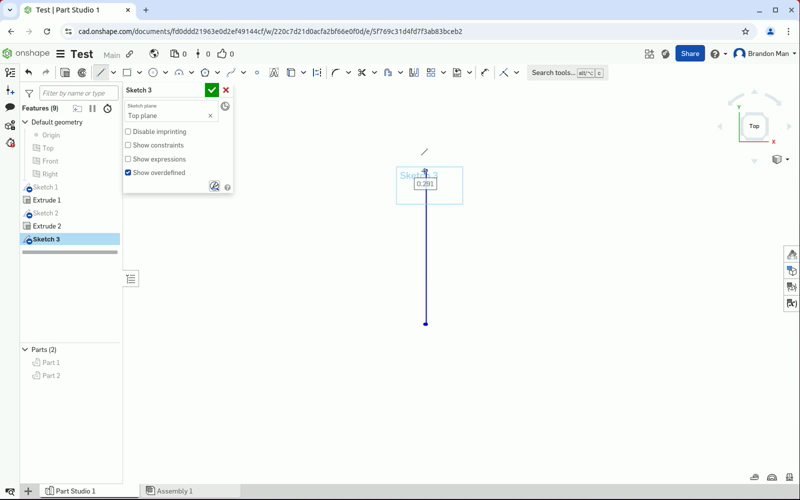
mouse_move(424, 324)
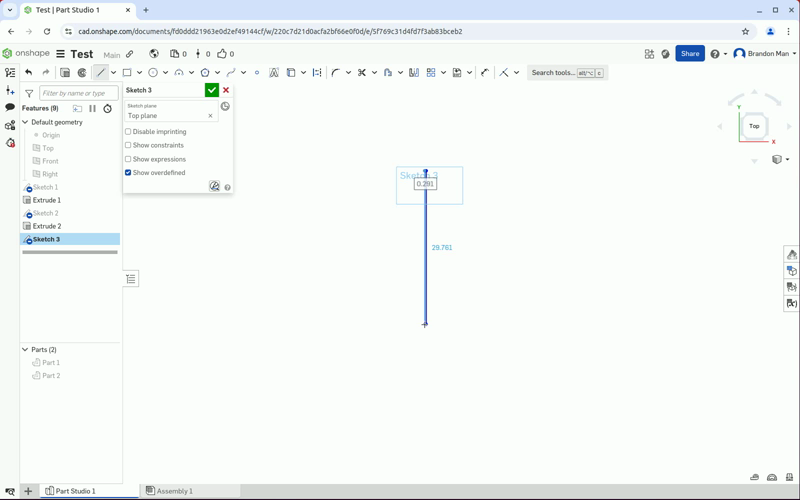
scroll(6)
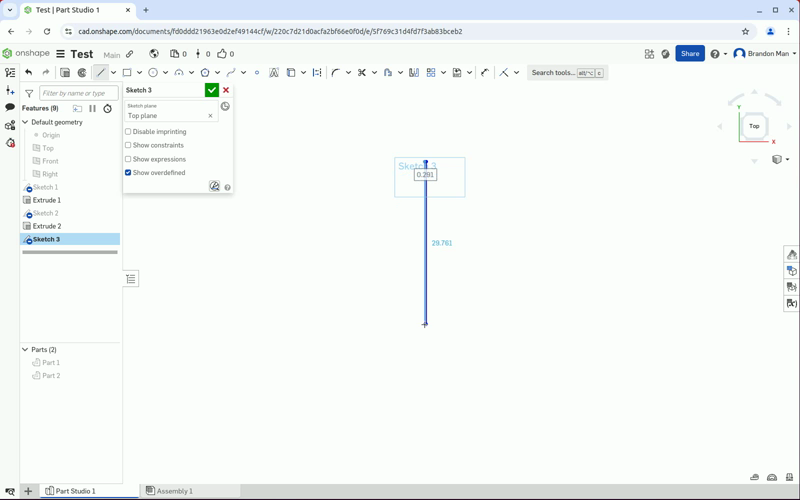
scroll(6)
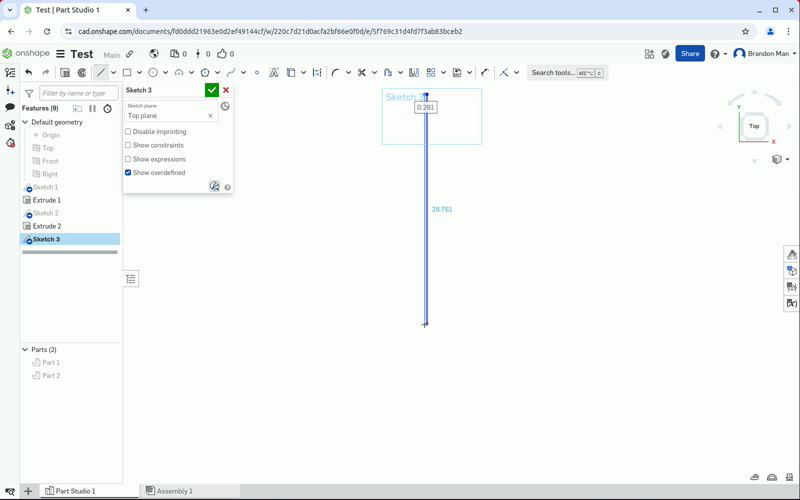
scroll(6)
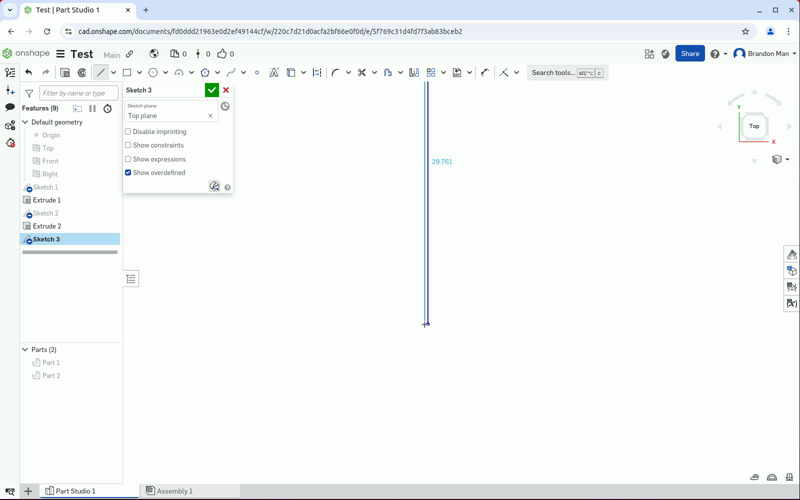
scroll(6)
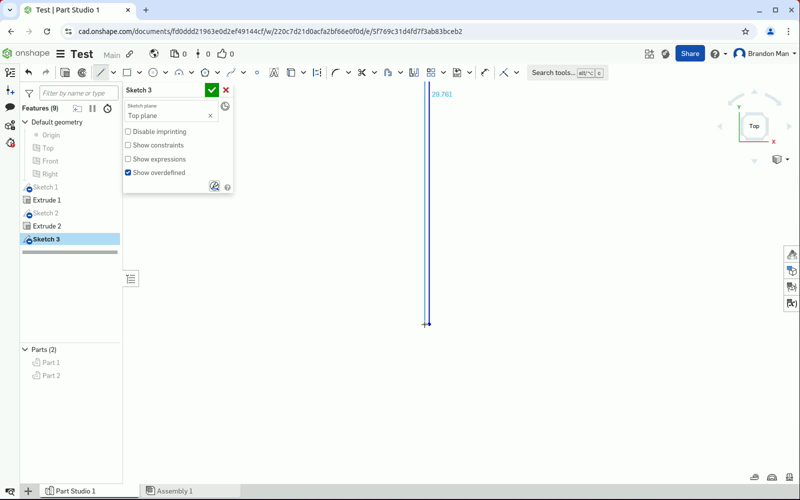
scroll(6)
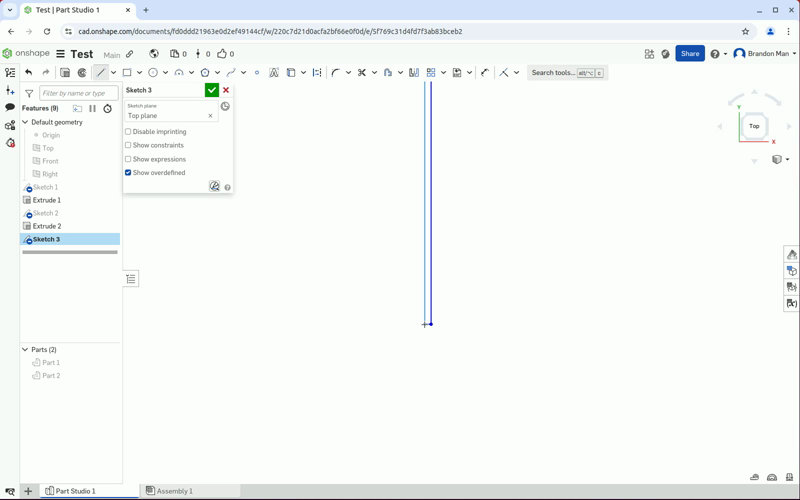
scroll(6)
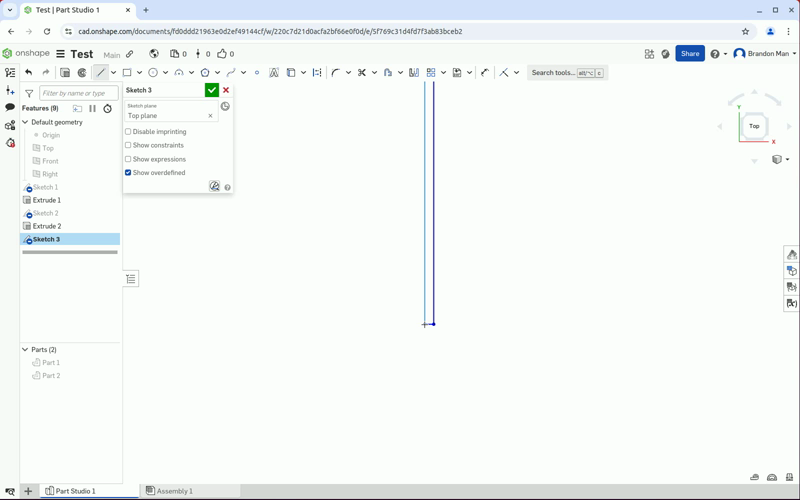
scroll(6)
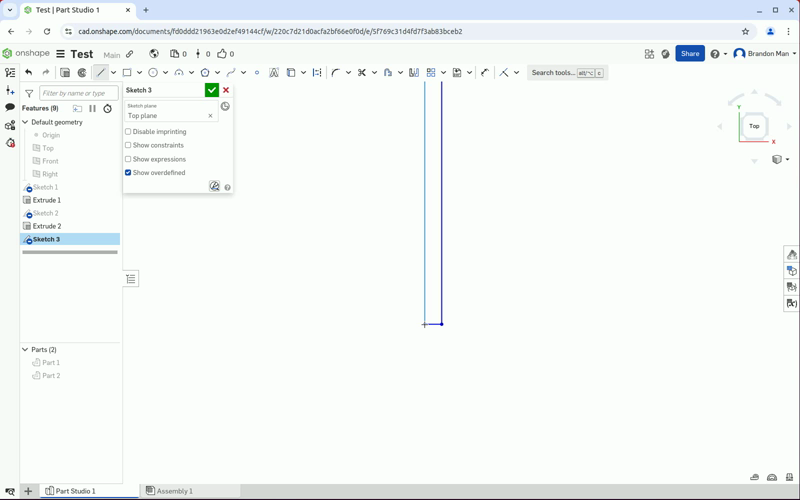
key_up(shift)
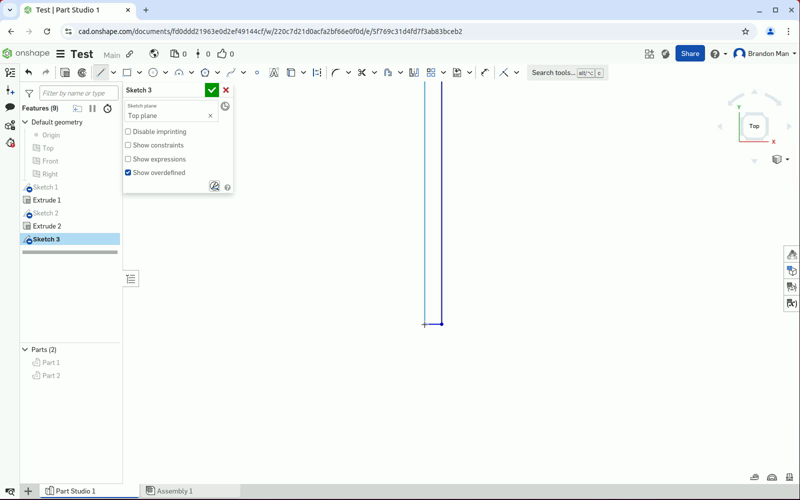
click(424, 324)
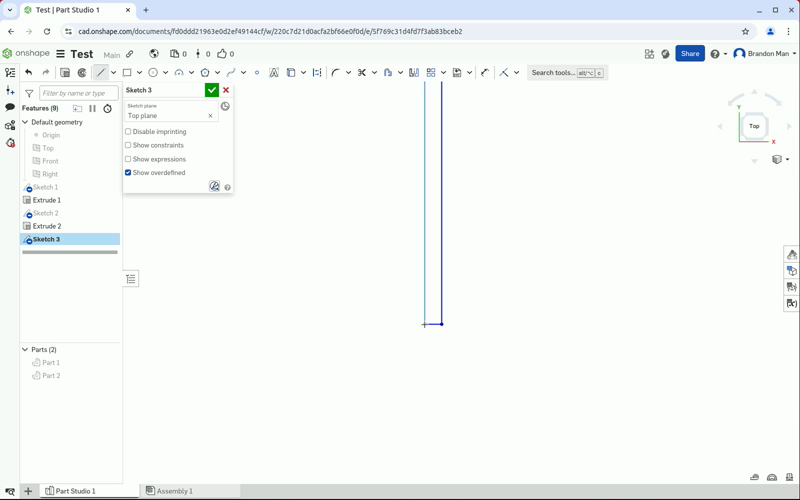
scroll(-6)
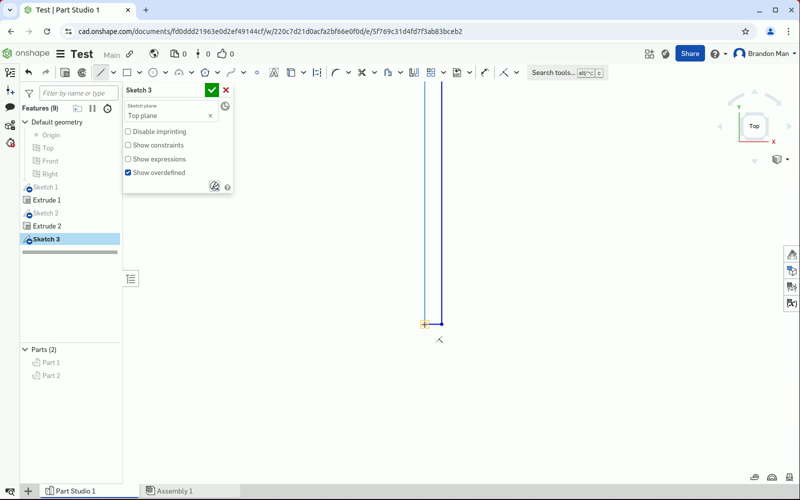
scroll(-6)
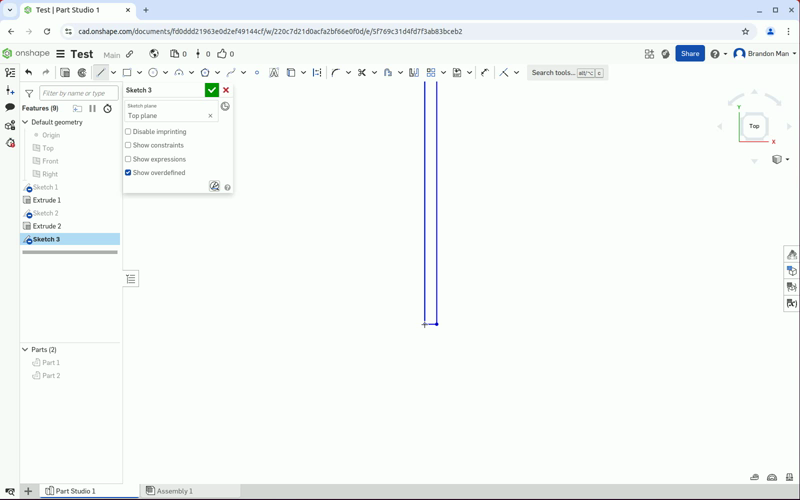
scroll(-6)
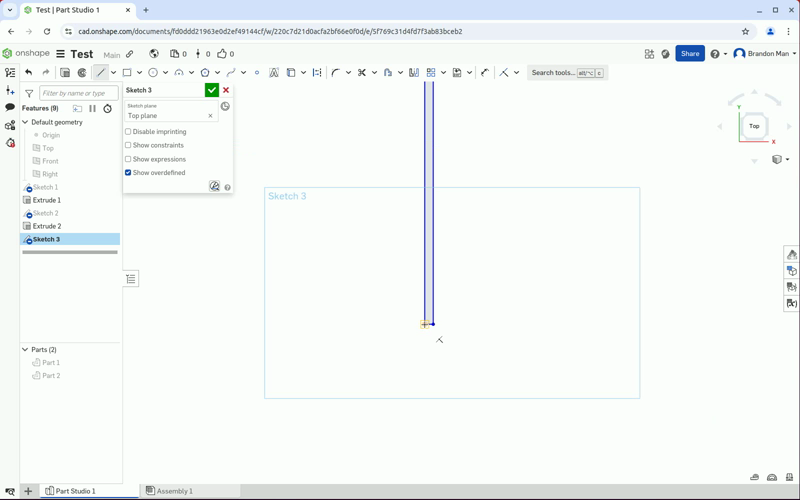
scroll(-6)
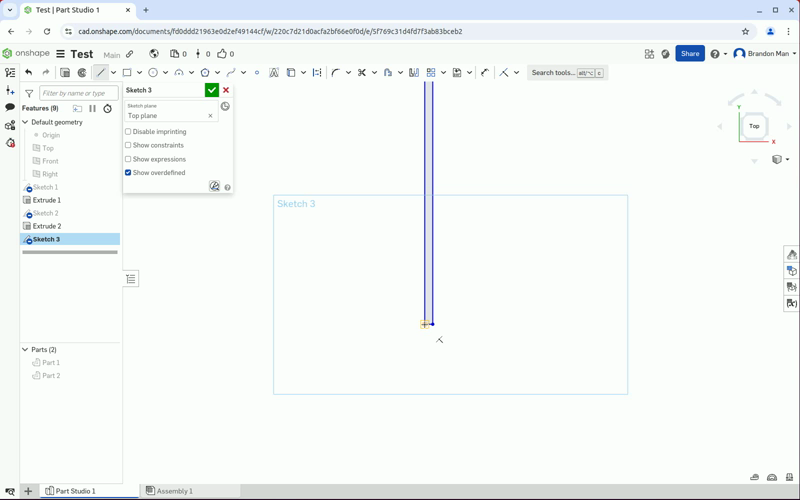
scroll(-6)
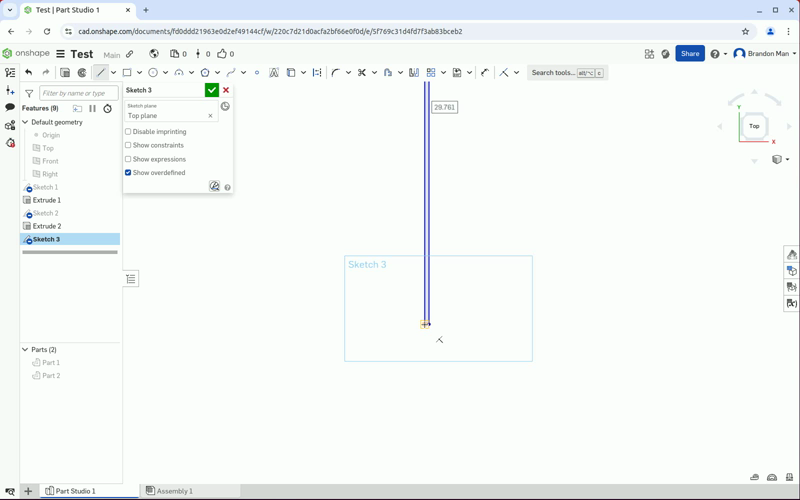
scroll(-6)
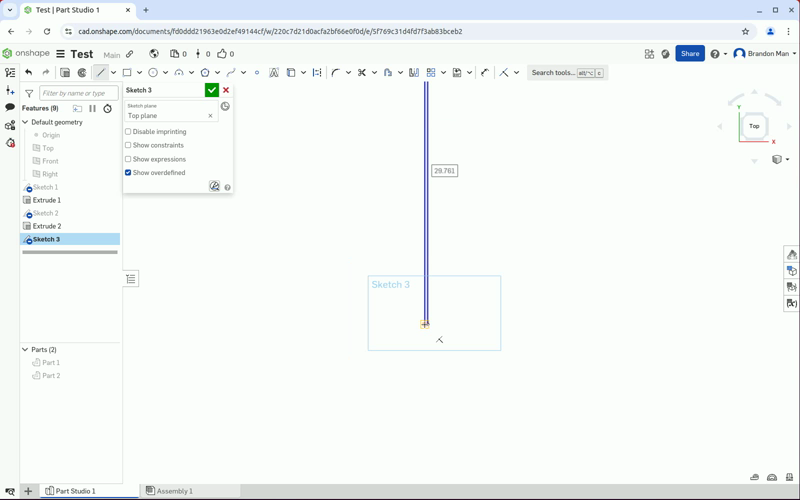
scroll(-6)
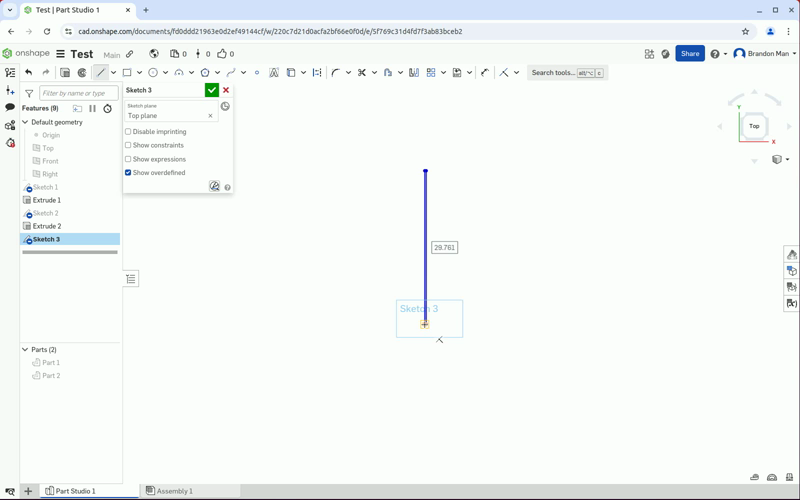
key(esc)
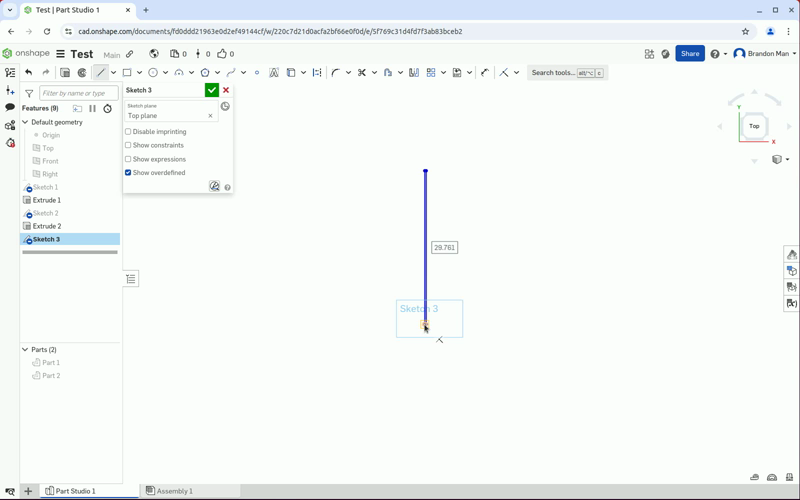
mouse_move(425, 231)
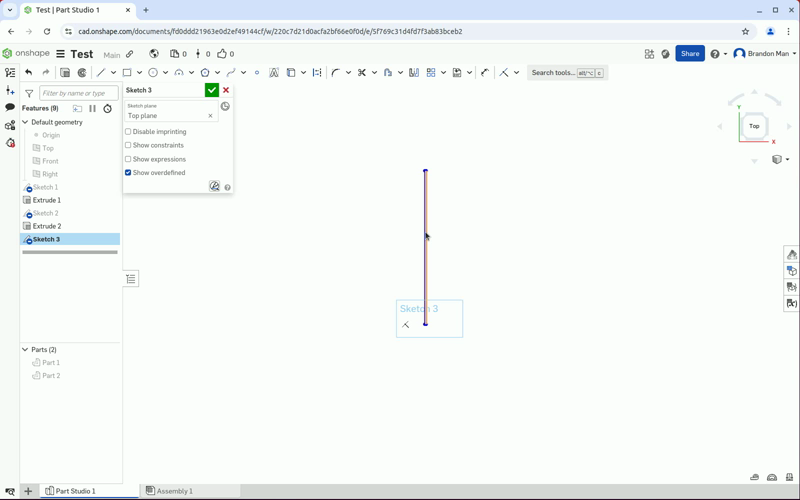
scroll(6)
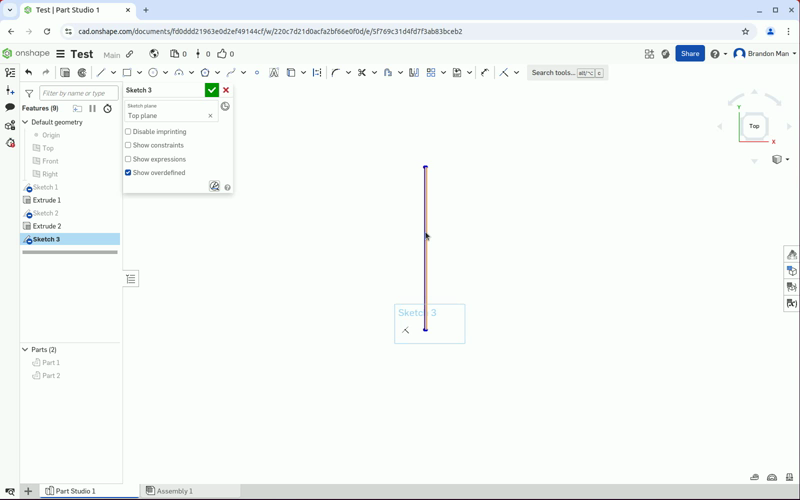
scroll(6)
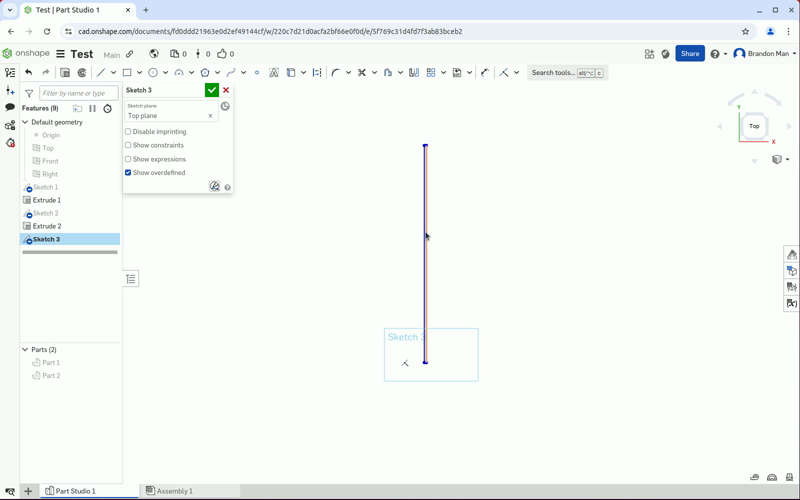
scroll(6)
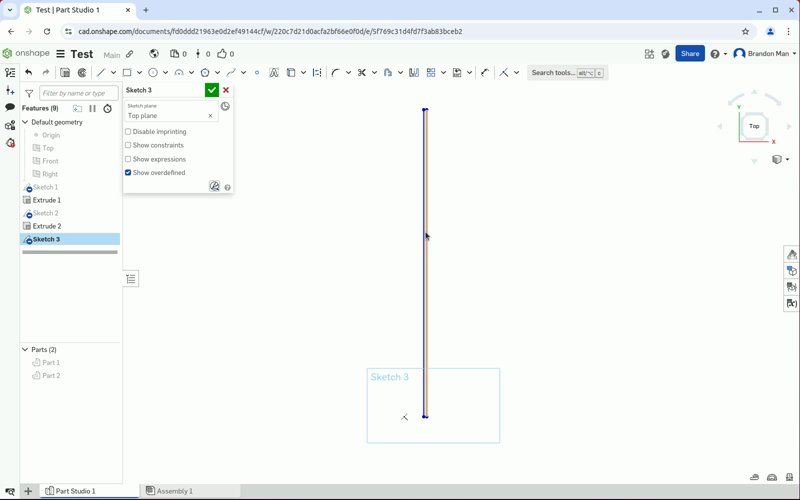
scroll(6)
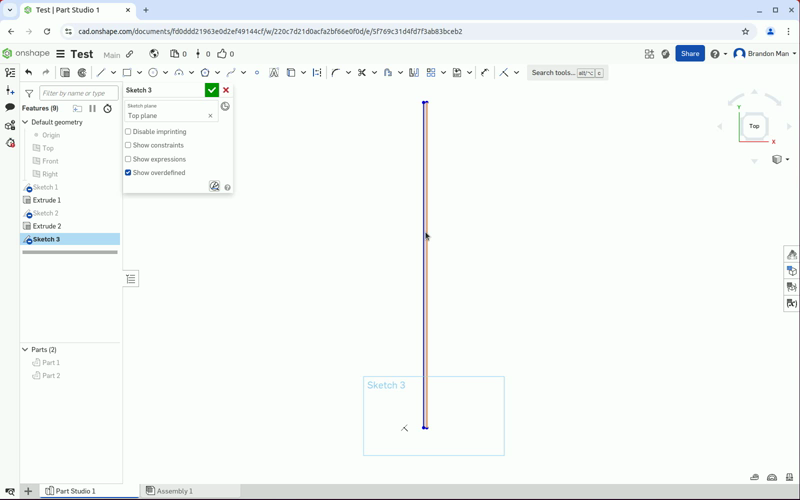
scroll(6)
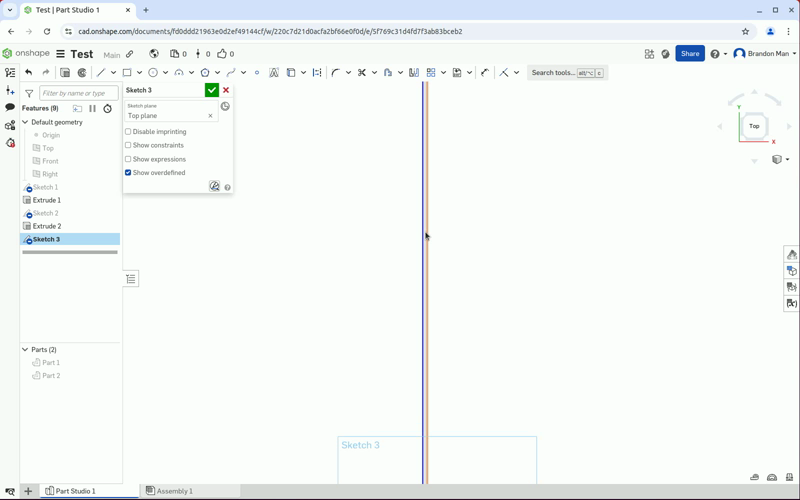
scroll(6)
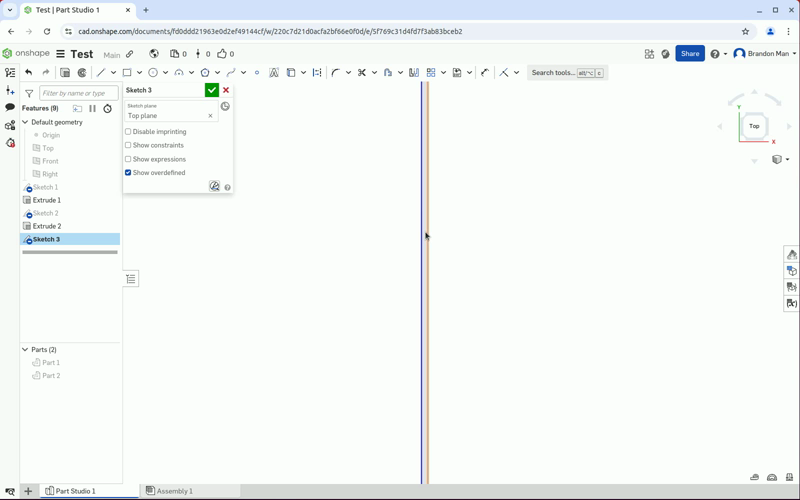
scroll(6)
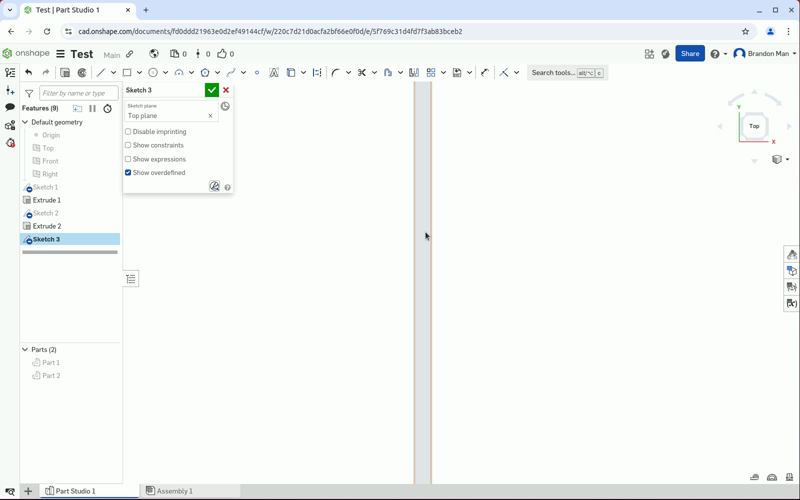
click(425, 231)
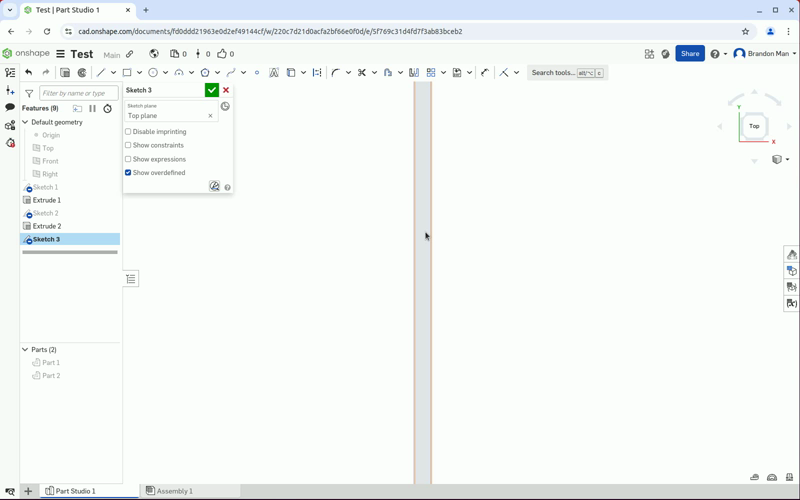
scroll(-6)
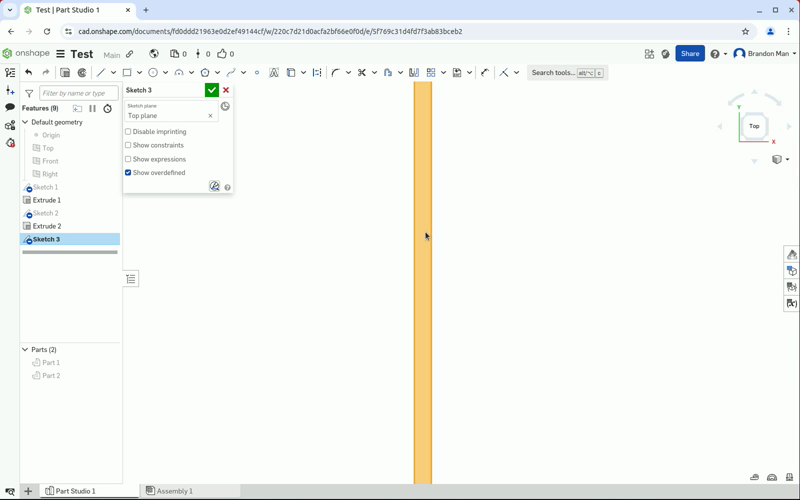
scroll(-6)
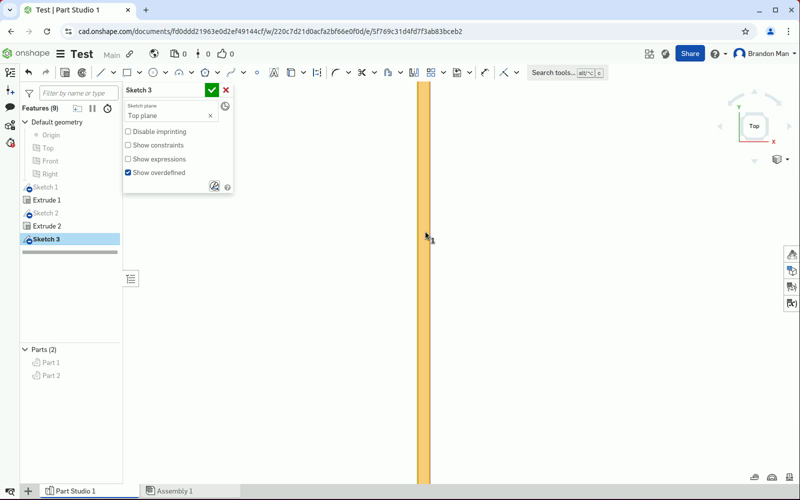
scroll(-6)
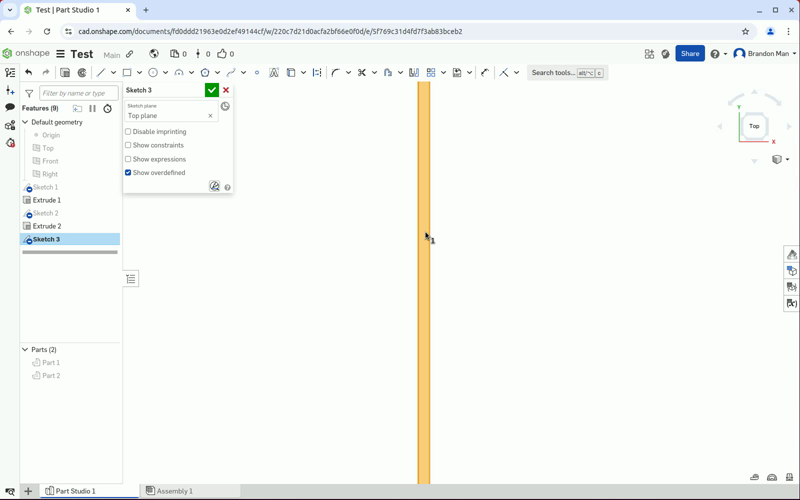
scroll(-6)
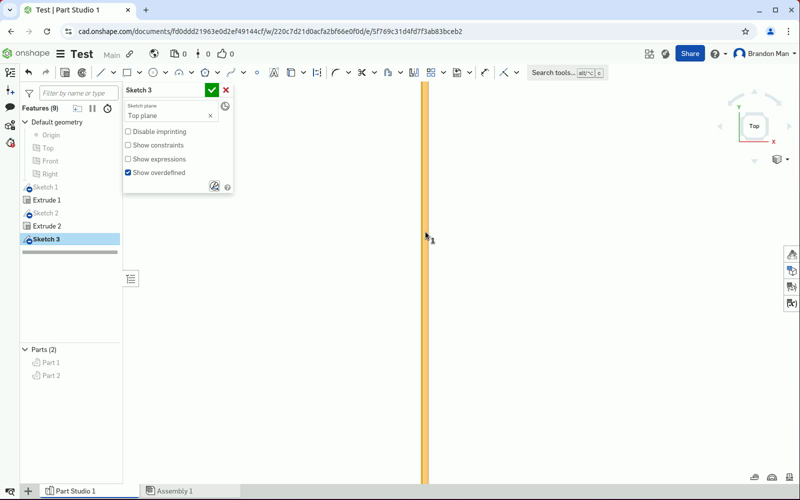
scroll(-6)
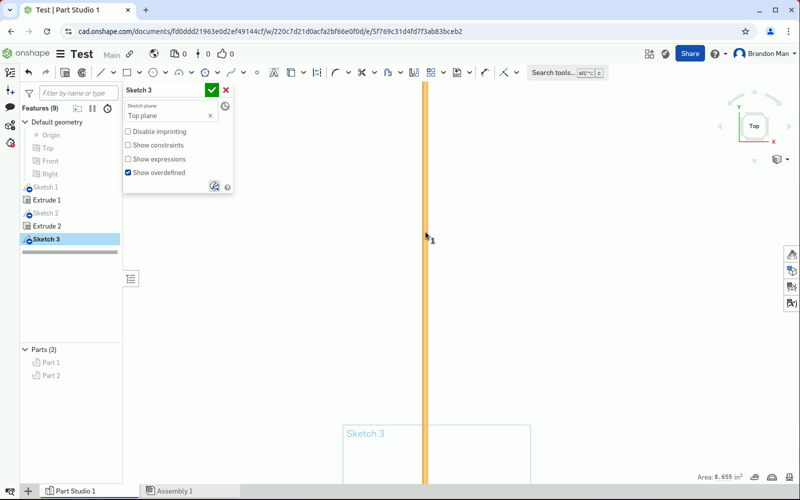
scroll(-6)
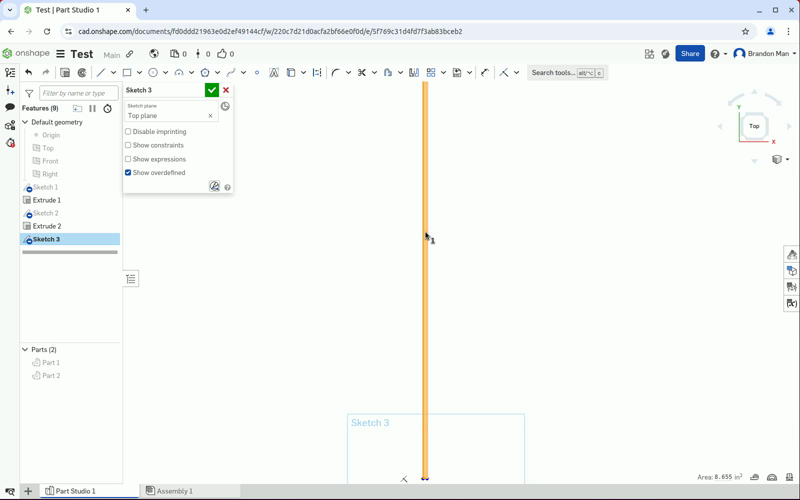
scroll(-6)
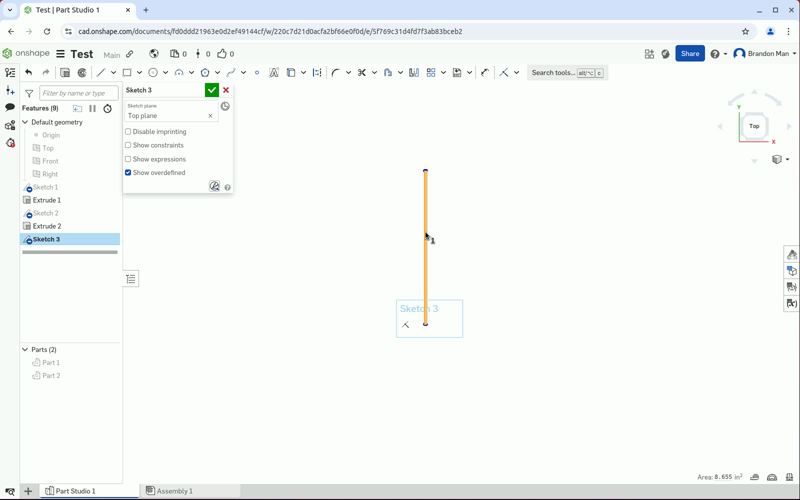
mouse_move(73, 352)
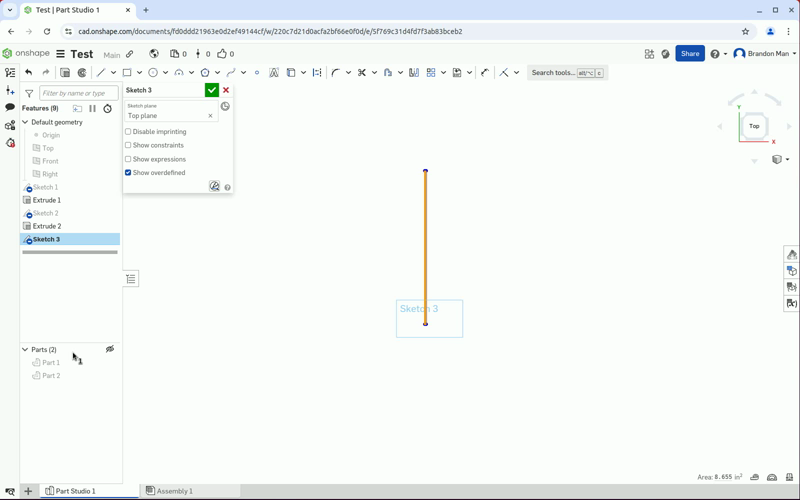
key(shift+y)
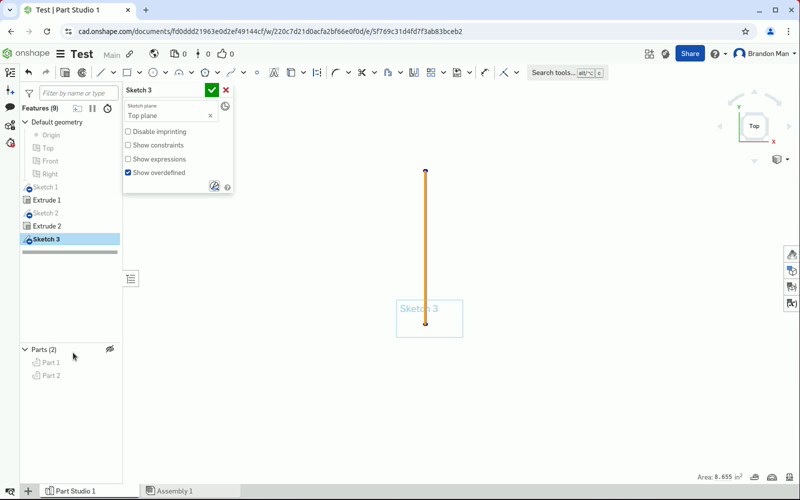
key(shift+e)
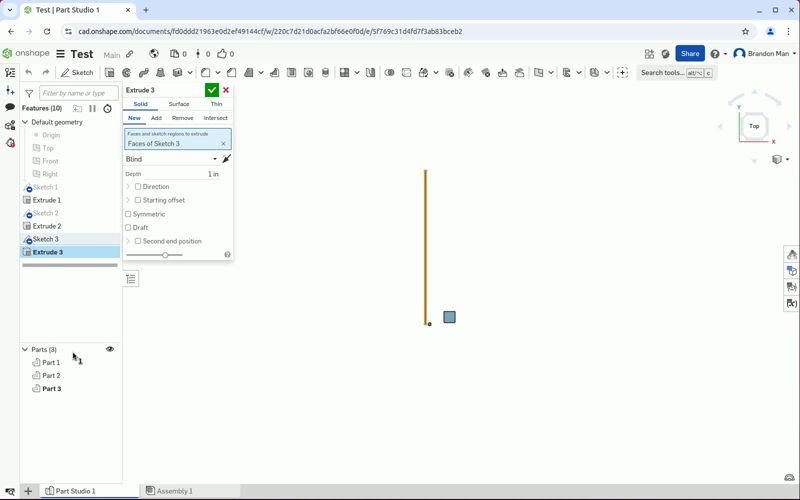
mouse_move(143, 106)
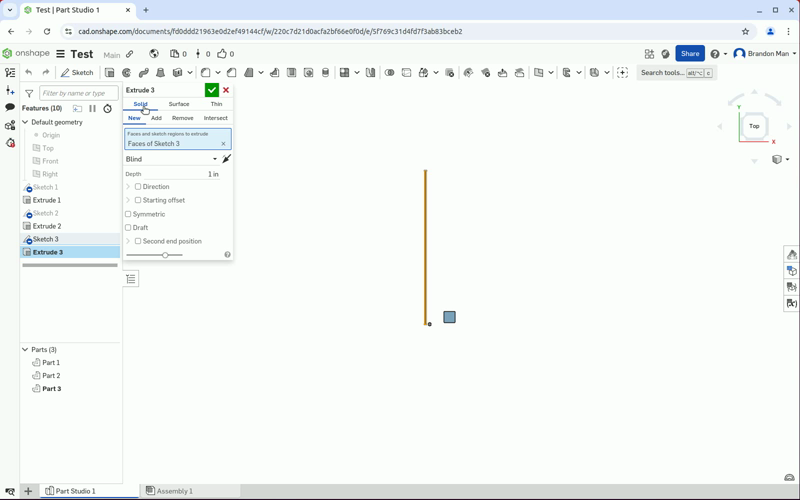
click(143, 106)
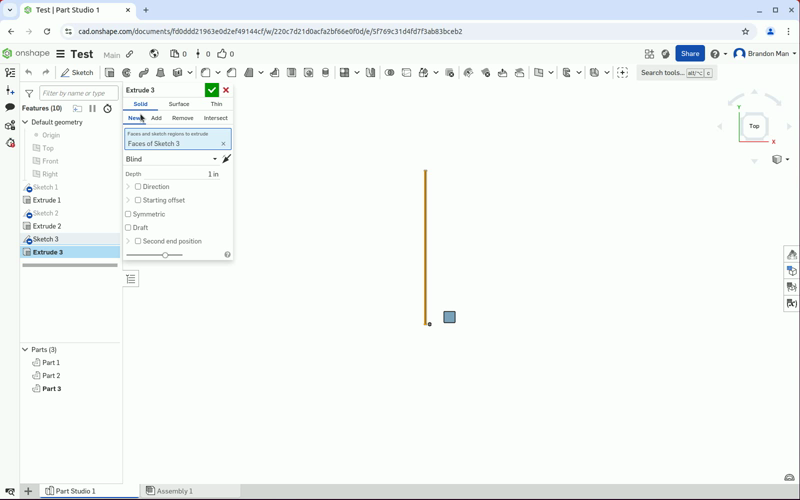
mouse_move(137, 120)
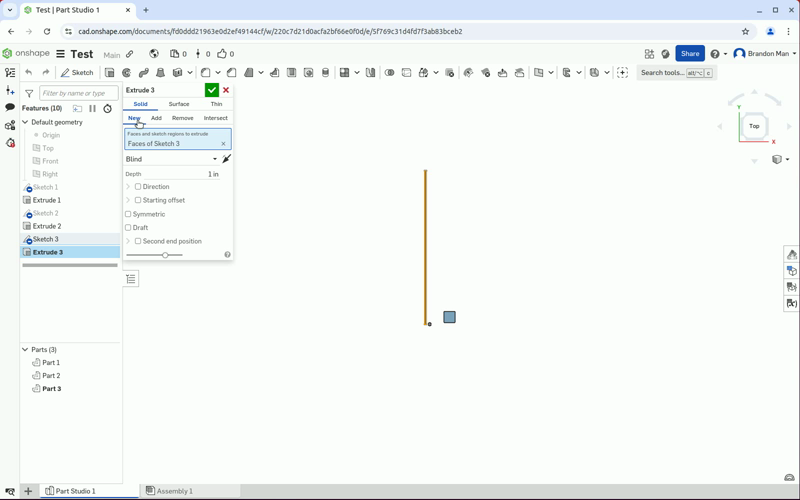
click(137, 120)
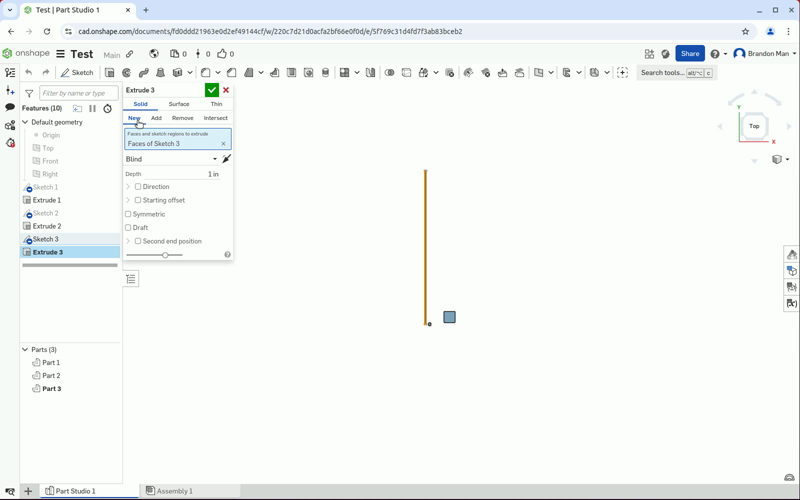
key(tab, 4)
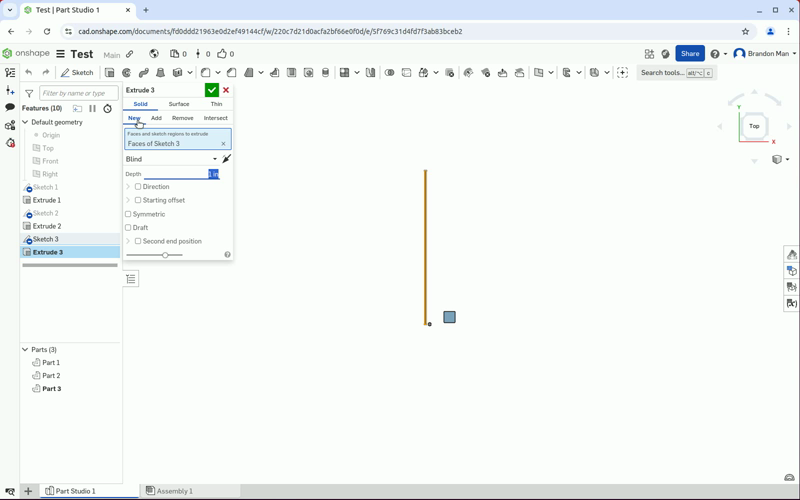
text(0.722)
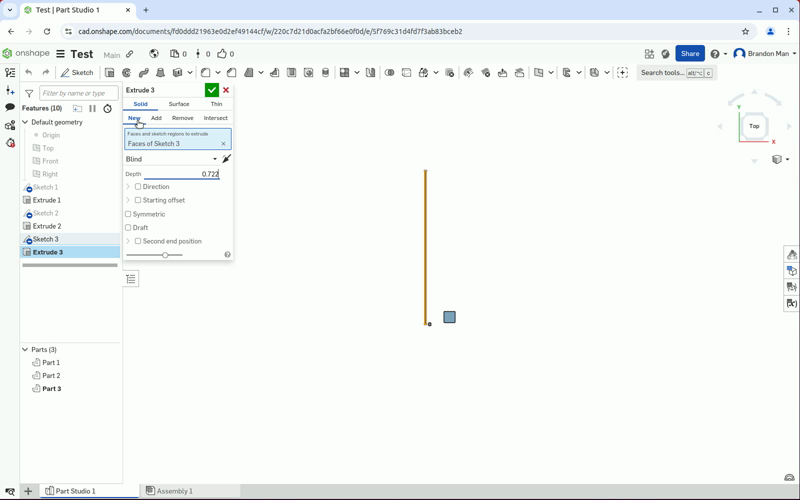
key(enter)
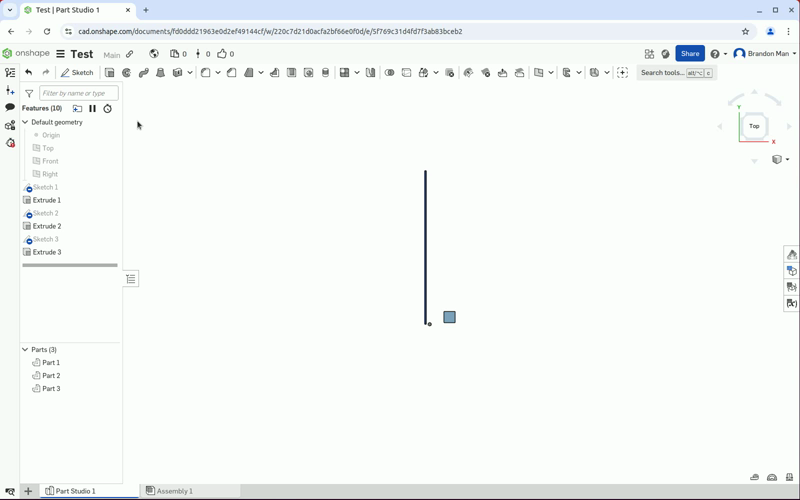
key(shift+h)
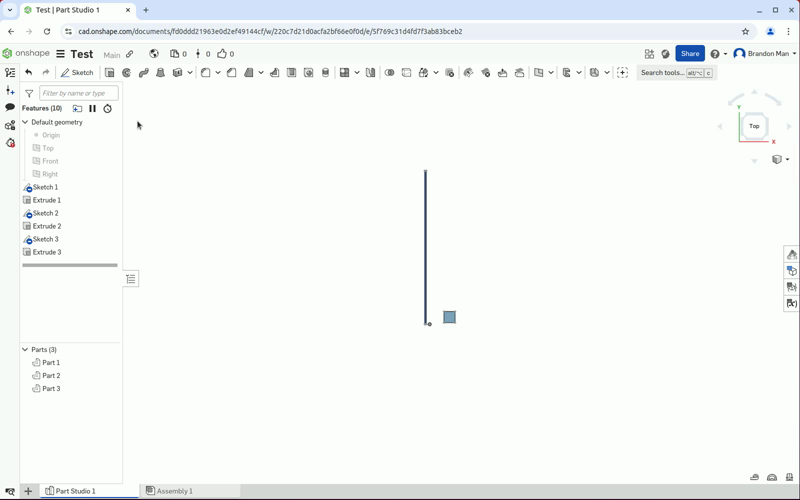
key(shift+h)
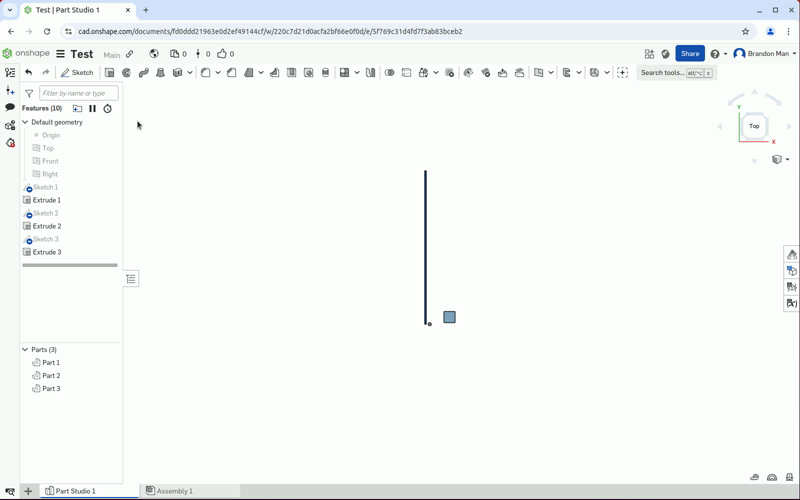
mouse_move(73, 189)
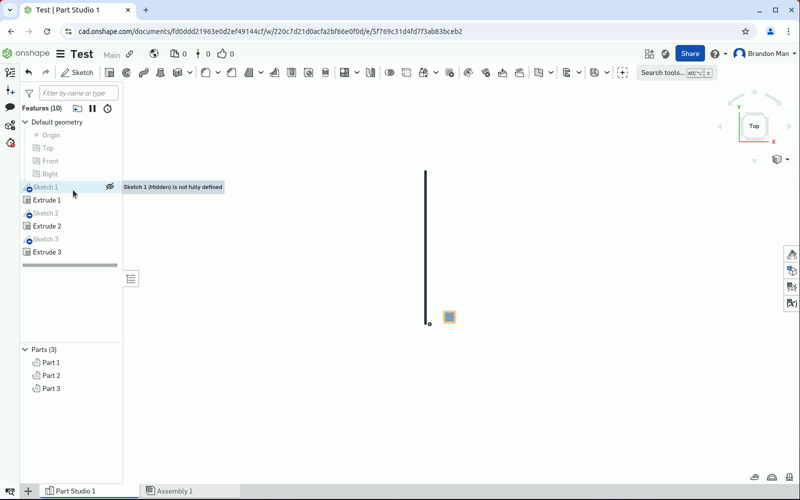
click(73, 189)
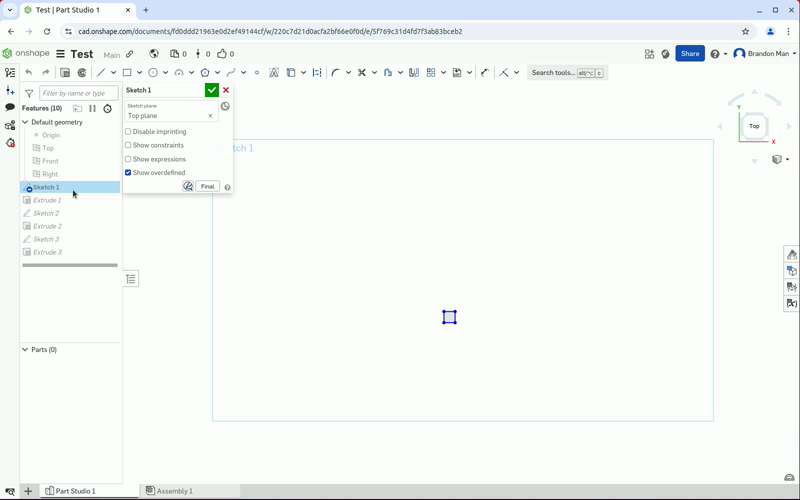
mouse_move(229, 92)
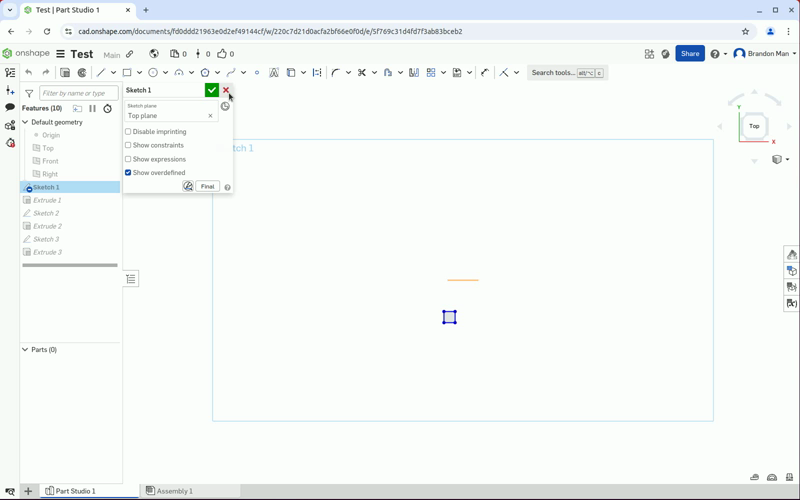
click(229, 92)
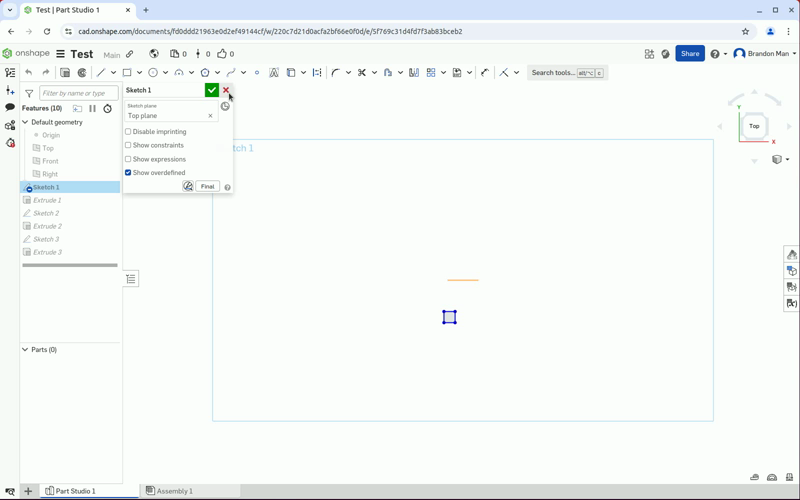
key(shift+s)
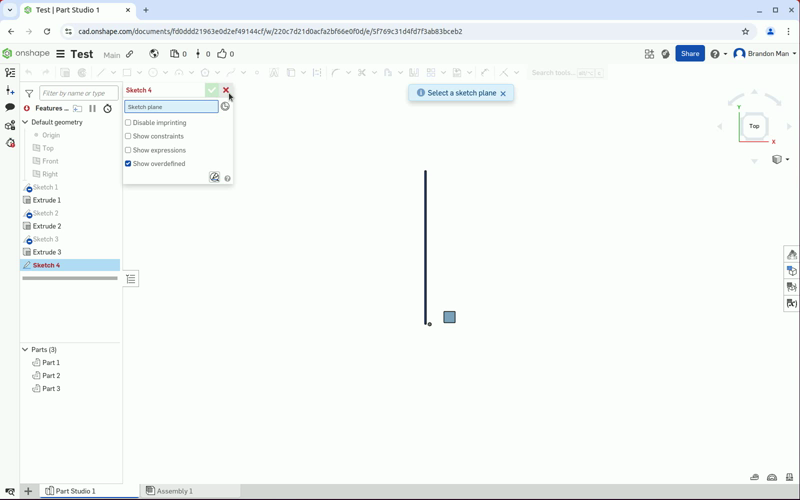
mouse_move(73, 150)
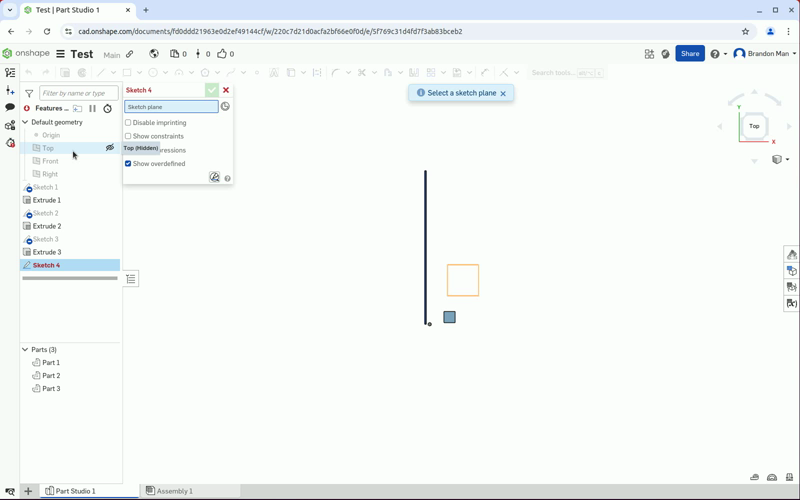
click(73, 150)
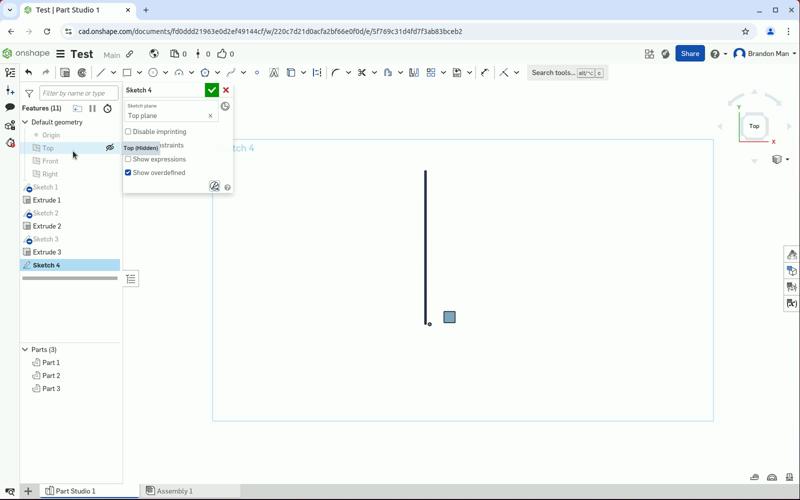
mouse_move(73, 352)
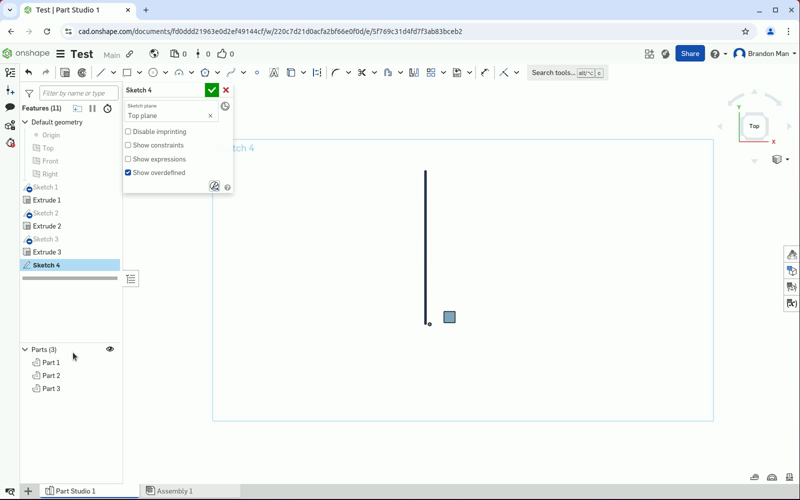
key(y)
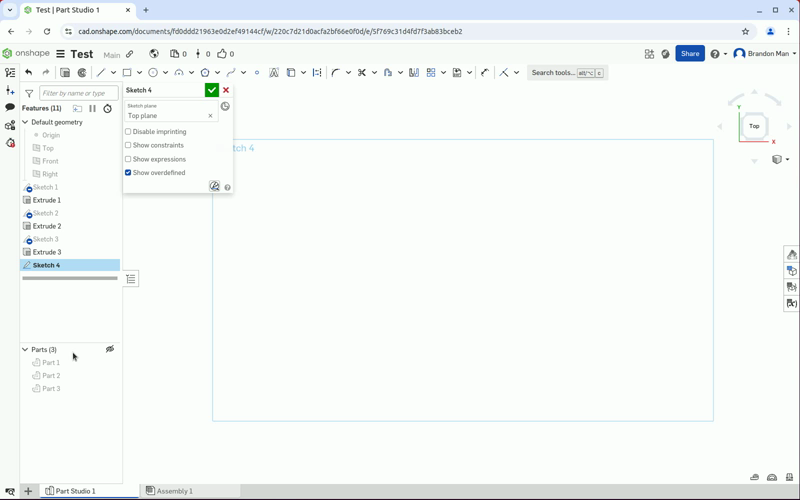
key(l)
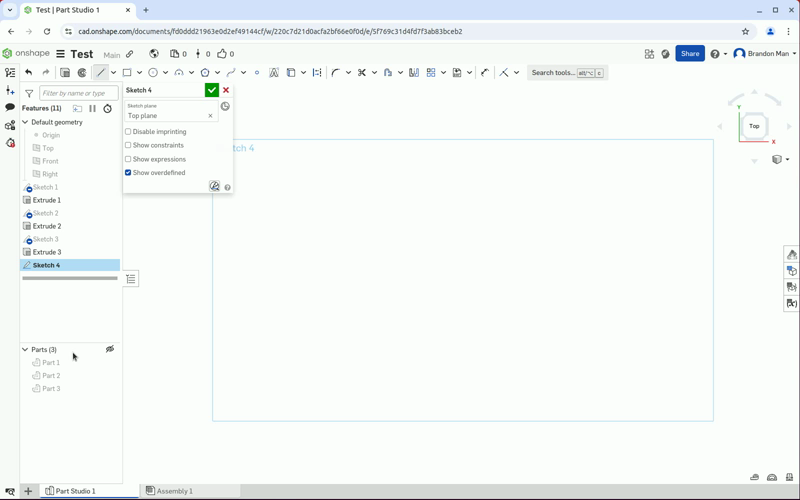
key_down(shift)
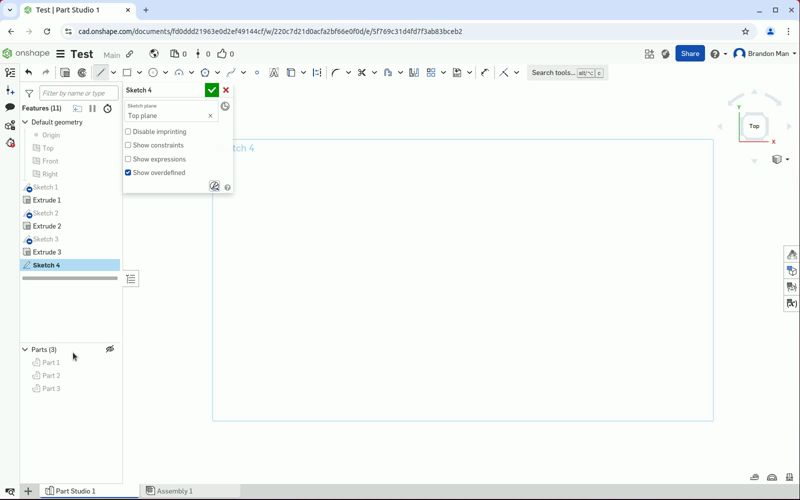
mouse_move(521, 219)
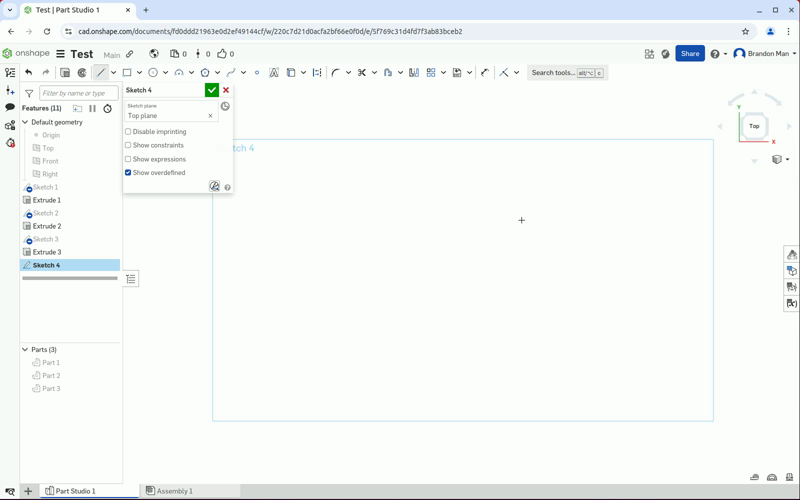
click(521, 219)
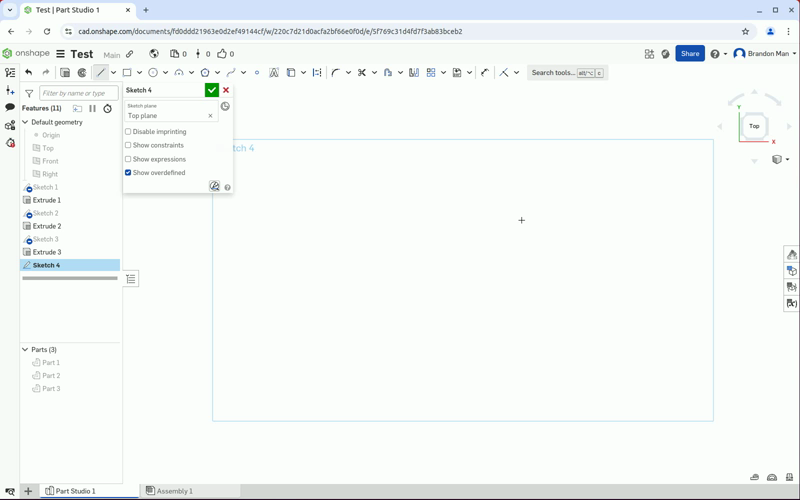
key_up(shift)
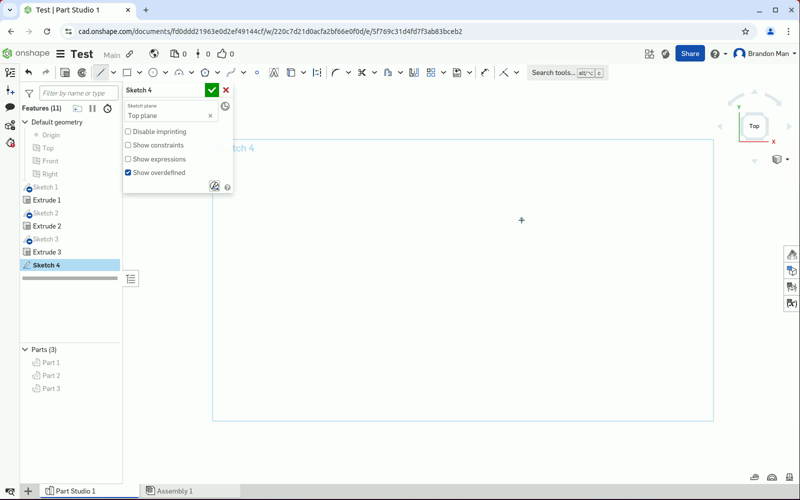
key_down(shift)
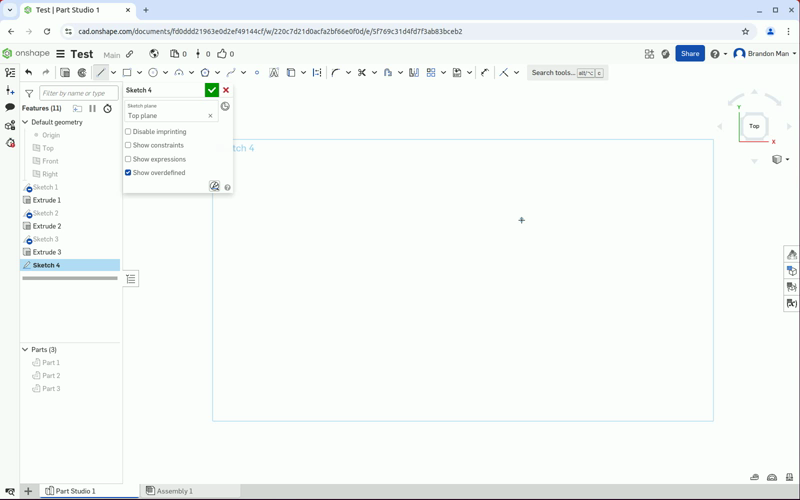
mouse_move(551, 219)
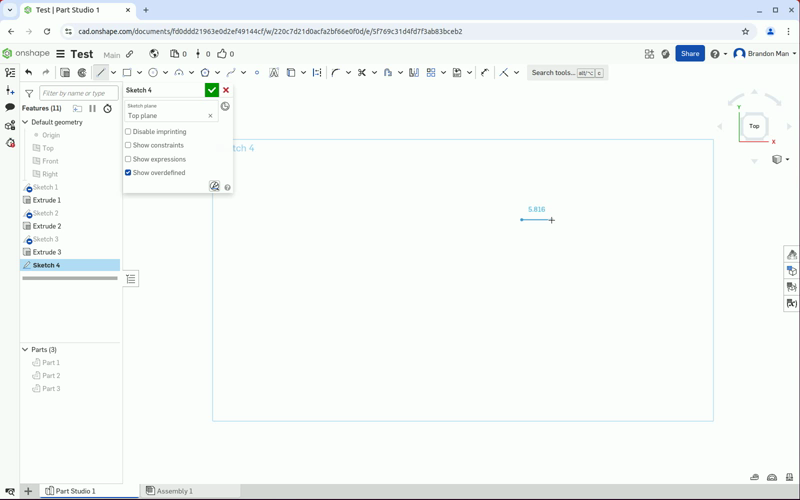
mouse_move(531, 219)
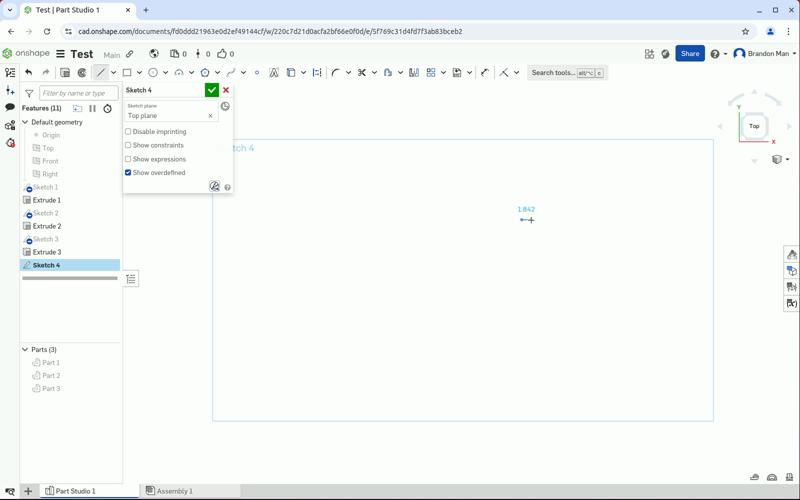
click(531, 219)
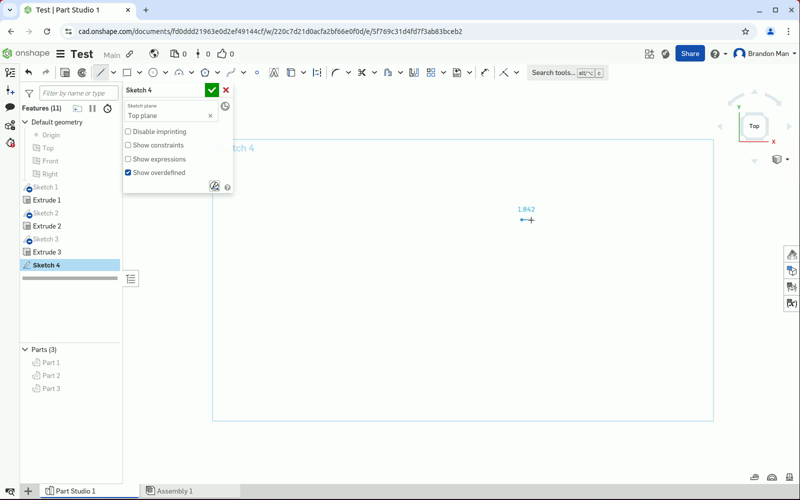
key_up(shift)
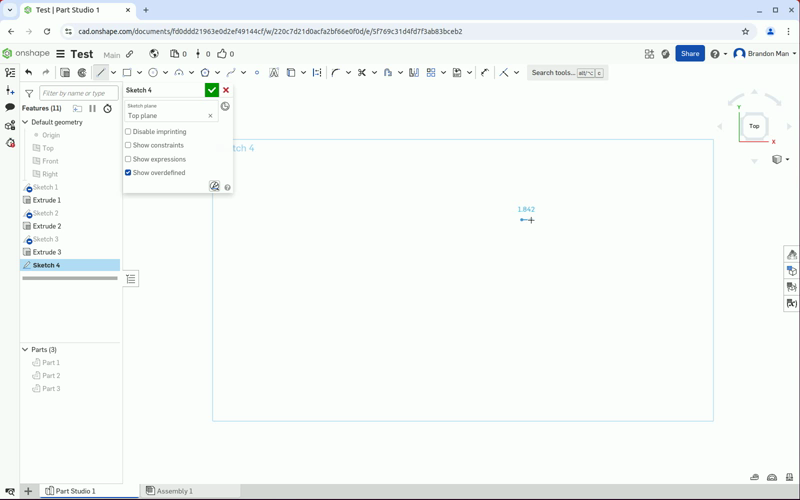
key_down(shift)
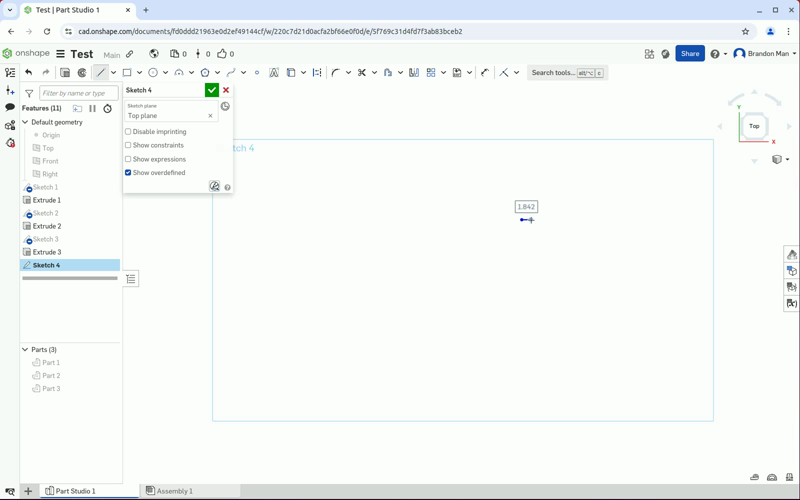
mouse_move(561, 219)
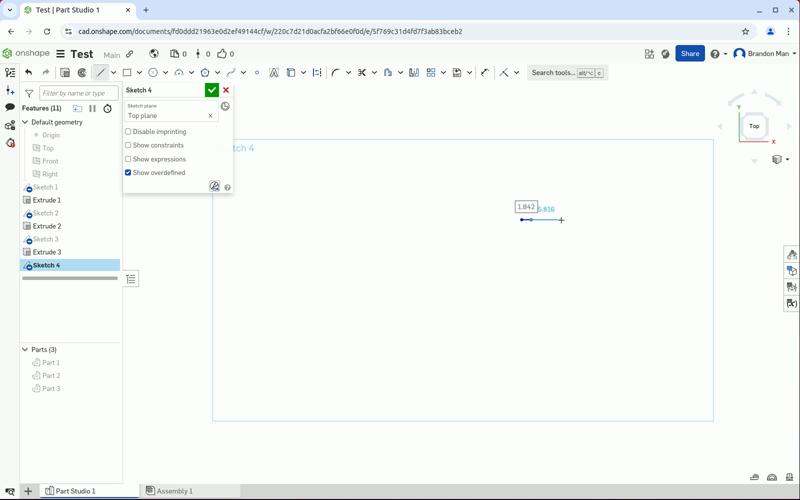
mouse_move(531, 190)
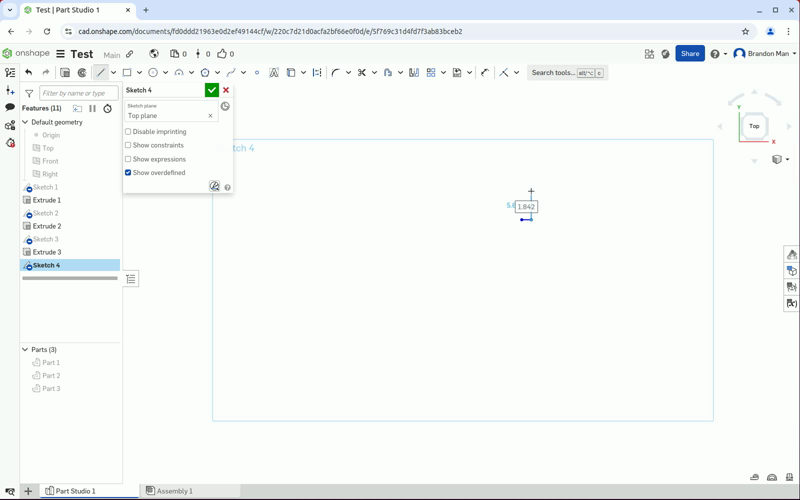
click(531, 190)
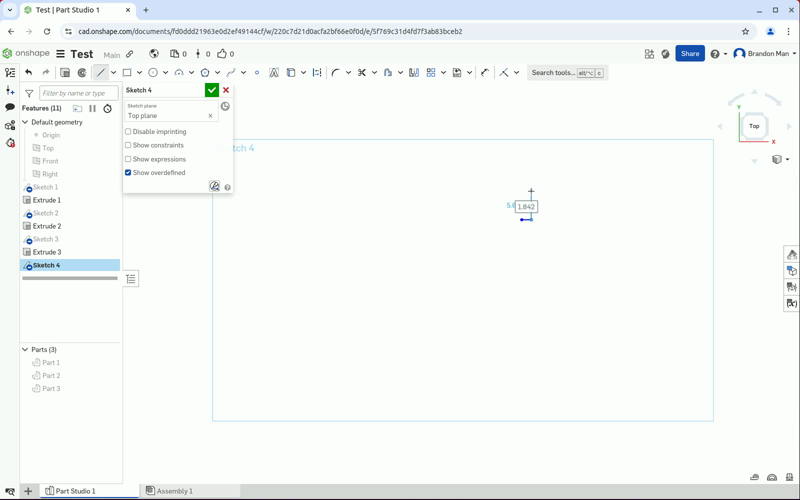
key_up(shift)
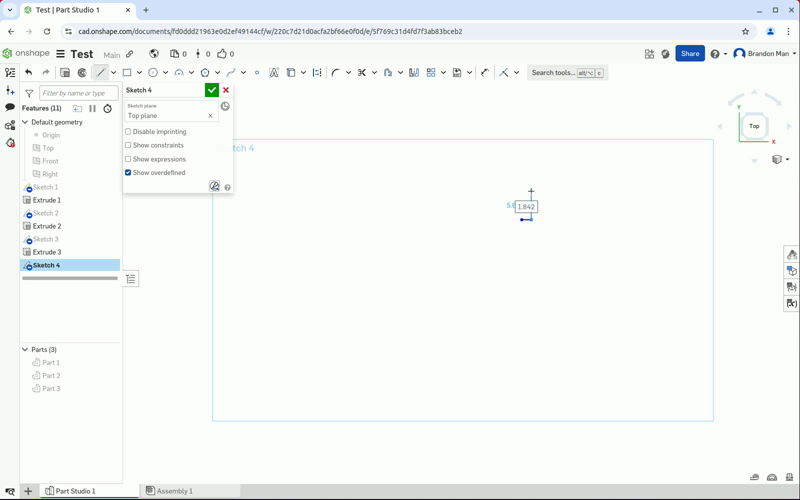
key_down(shift)
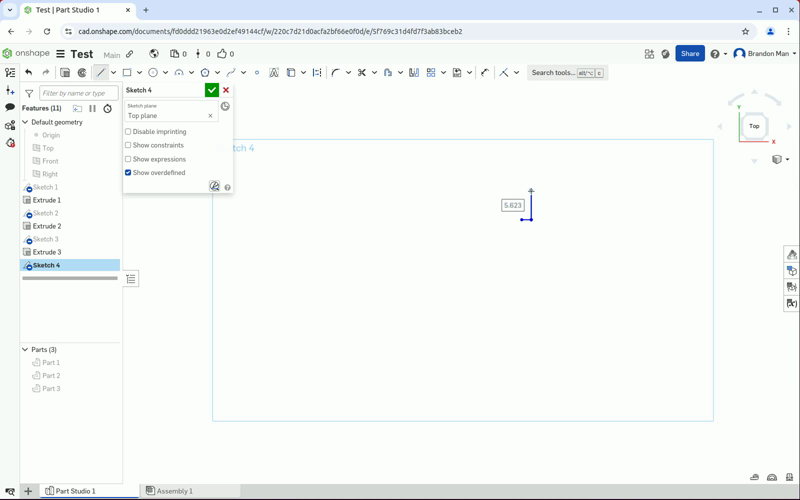
mouse_move(561, 190)
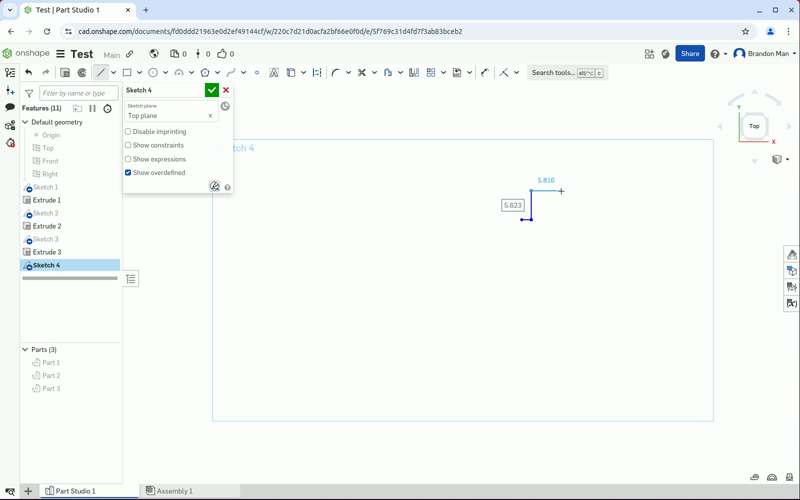
mouse_move(521, 190)
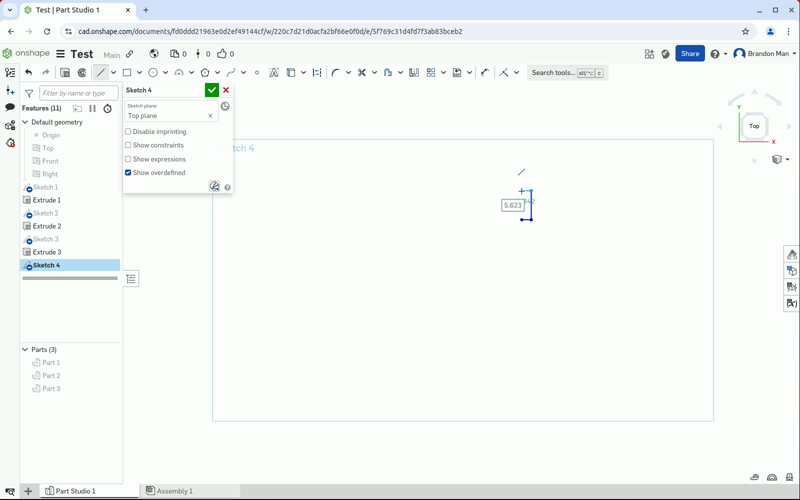
click(521, 190)
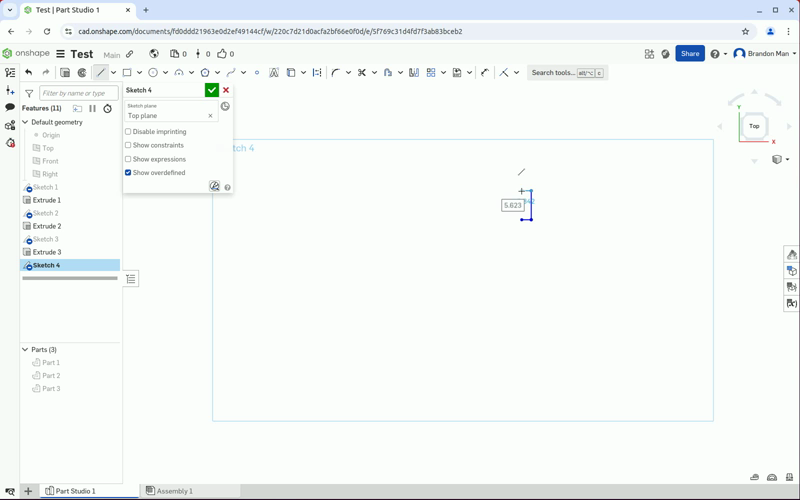
key_up(shift)
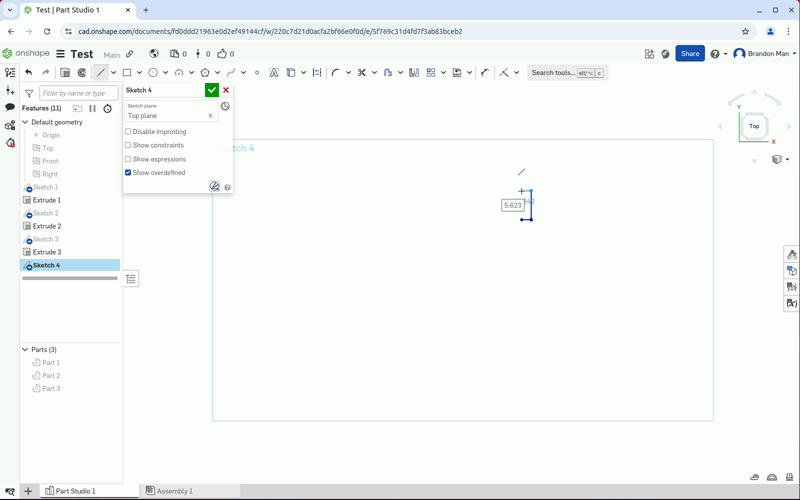
mouse_move(551, 190)
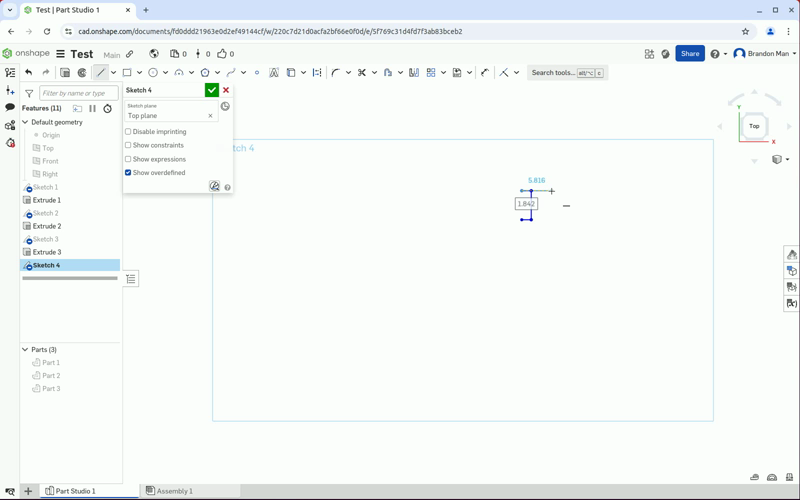
key_down(shift)
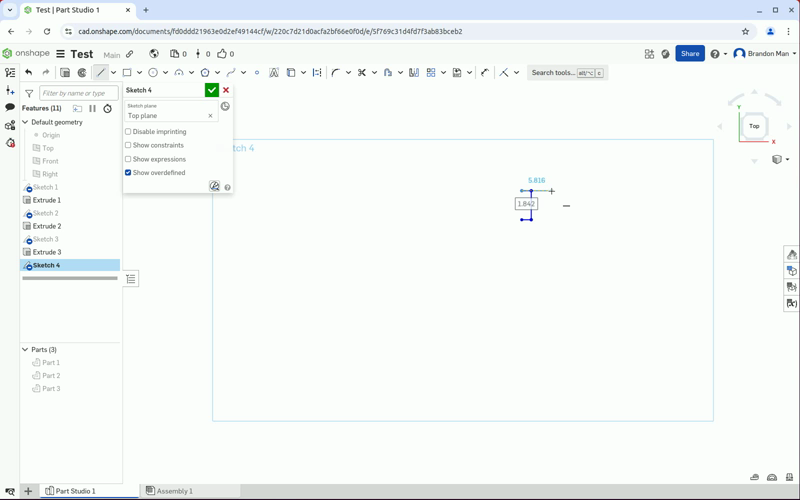
mouse_move(521, 219)
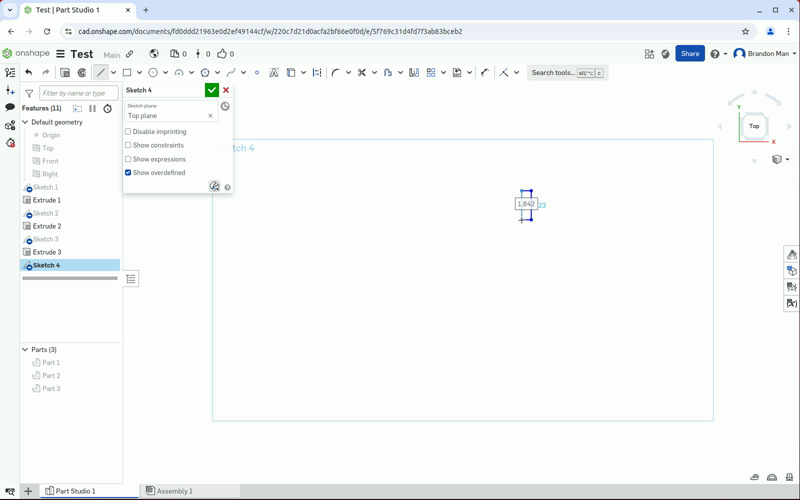
key_up(shift)
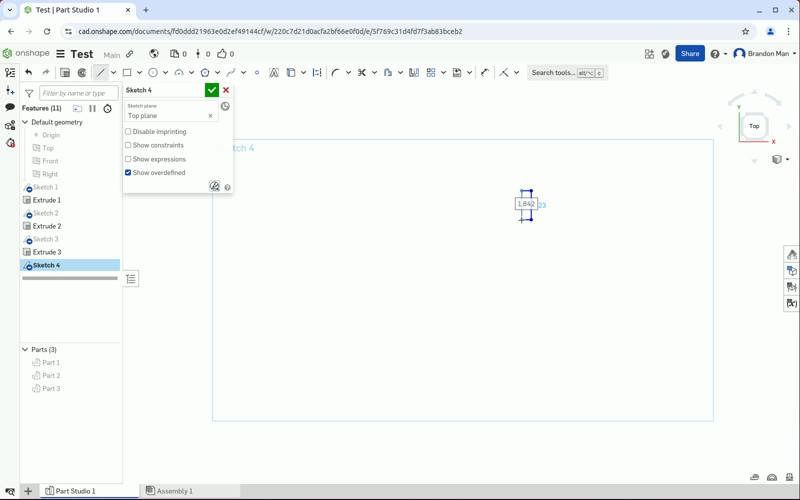
click(521, 219)
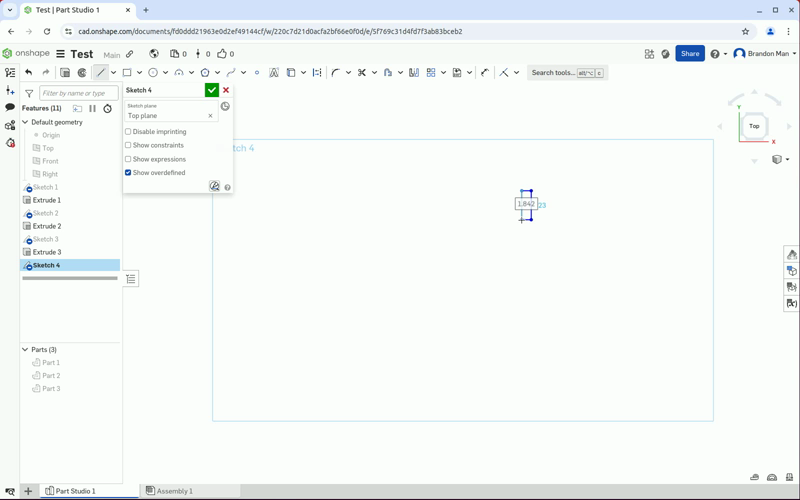
key(esc)
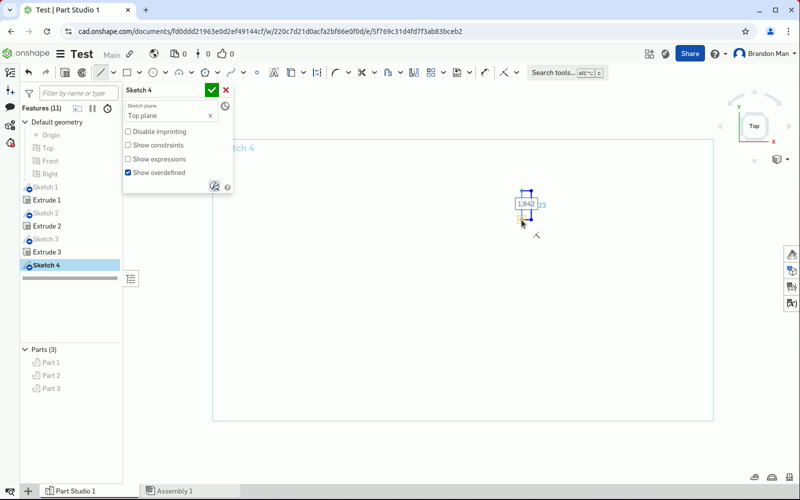
mouse_move(529, 212)
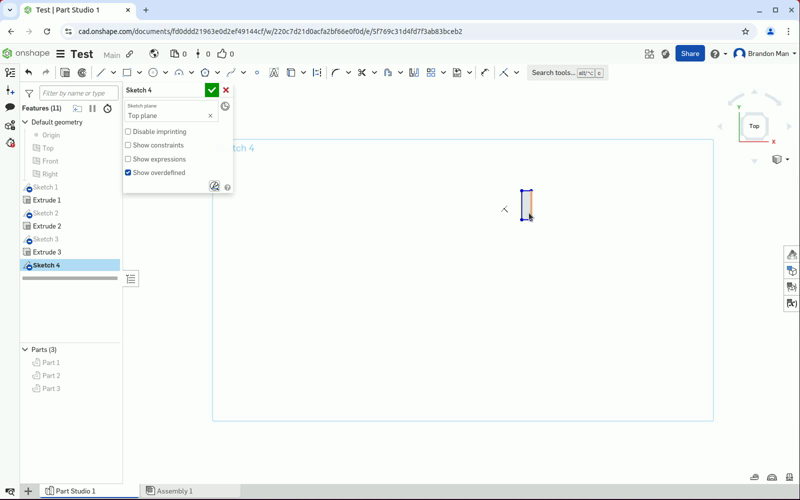
scroll(6)
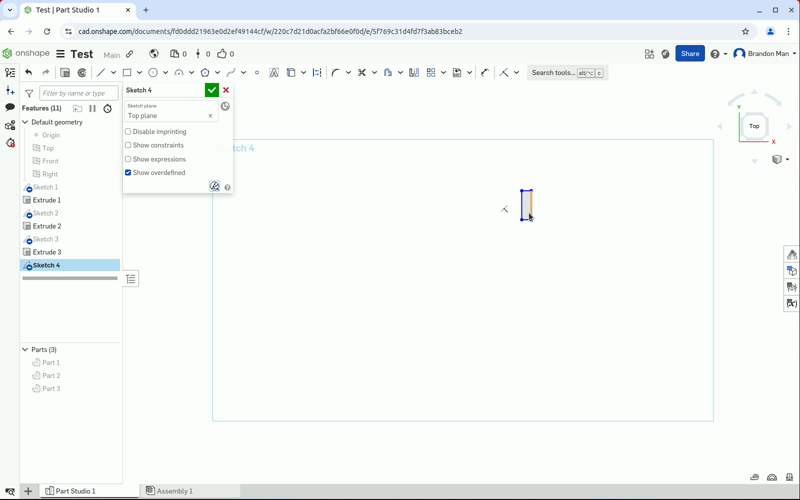
scroll(6)
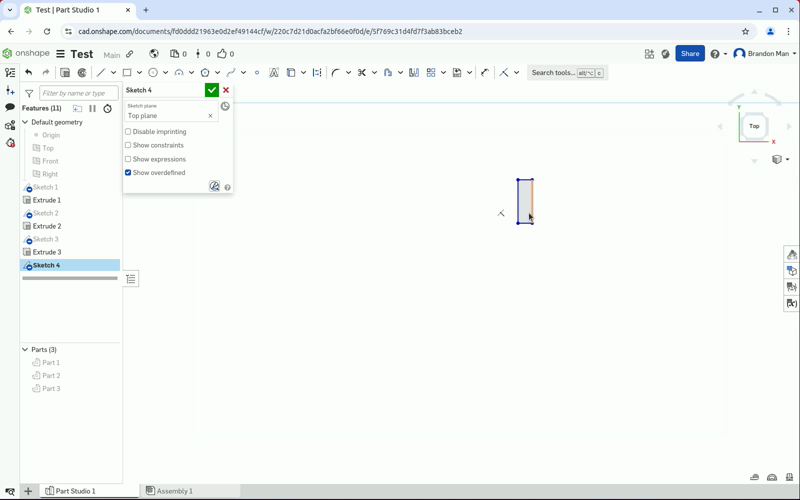
scroll(6)
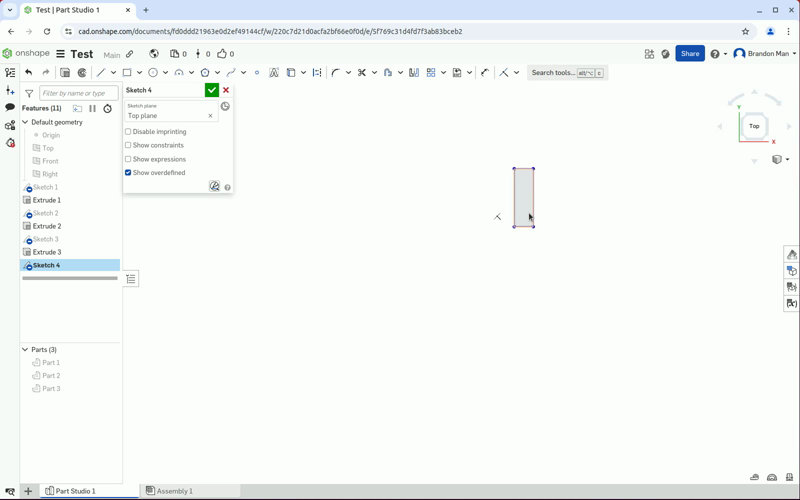
scroll(6)
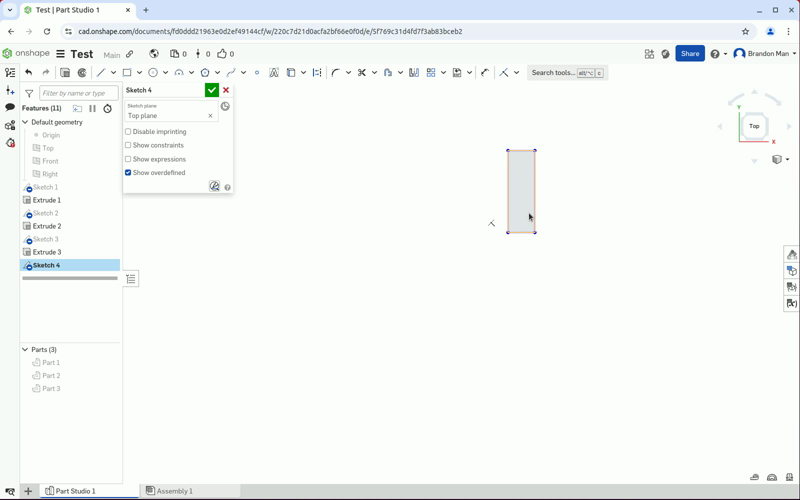
scroll(6)
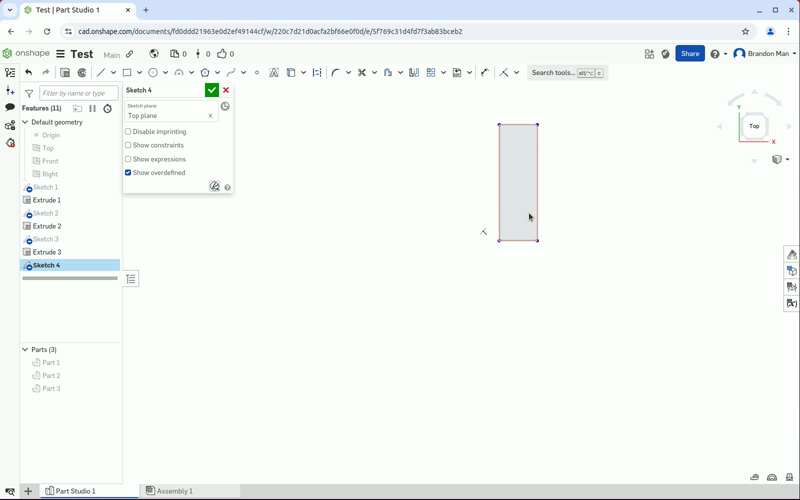
scroll(6)
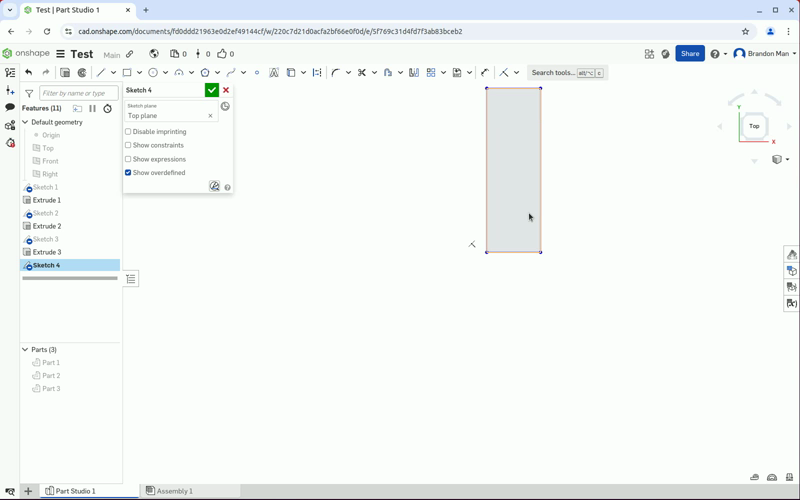
scroll(6)
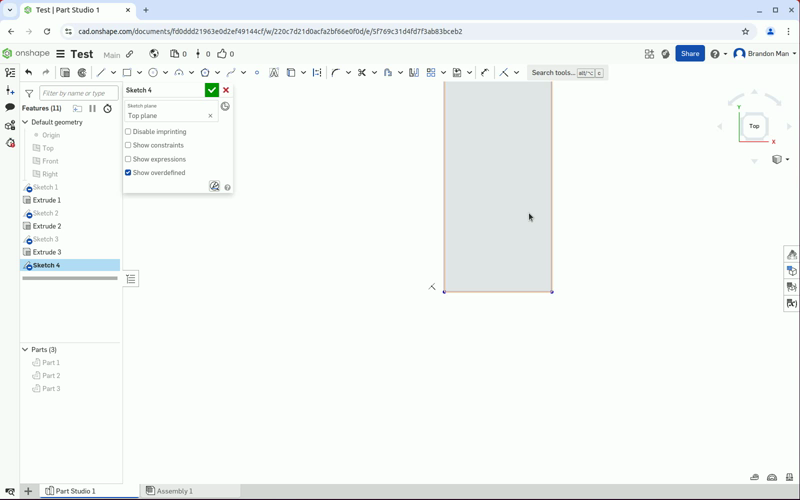
click(529, 212)
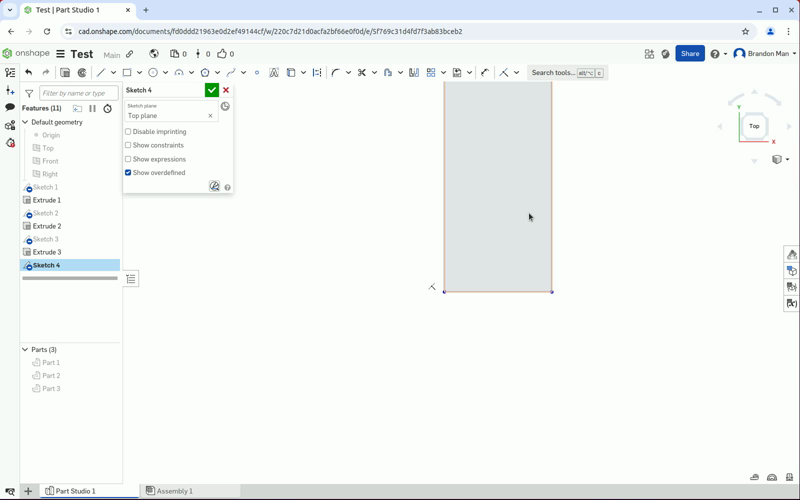
scroll(-6)
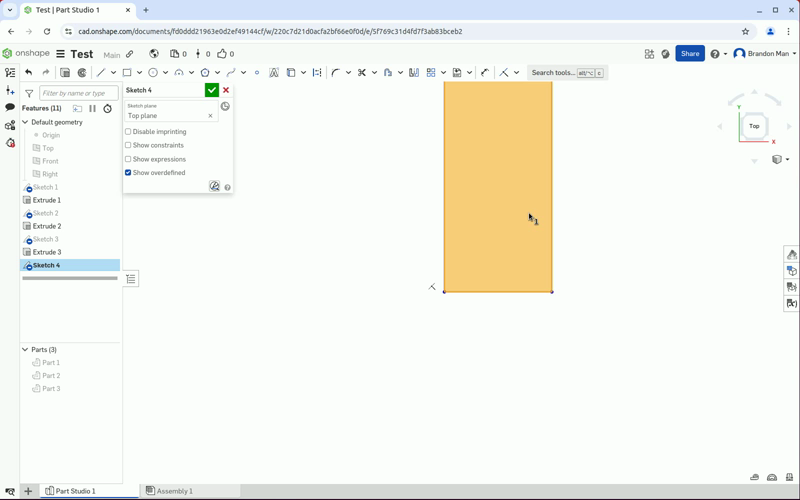
scroll(-6)
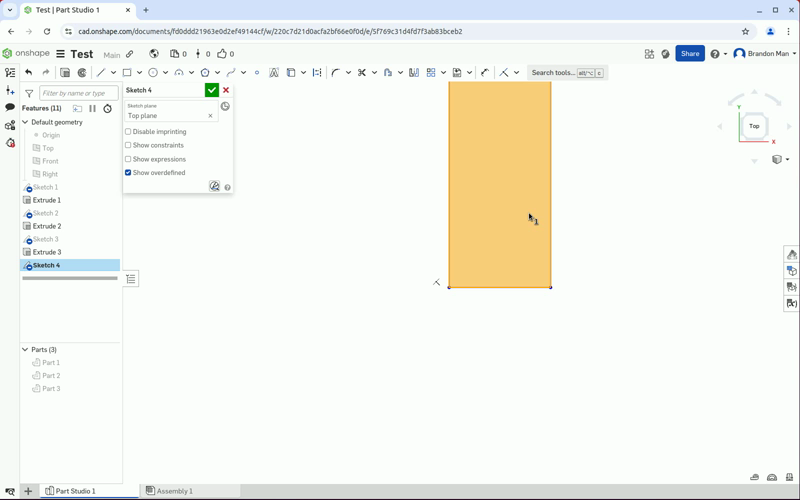
scroll(-6)
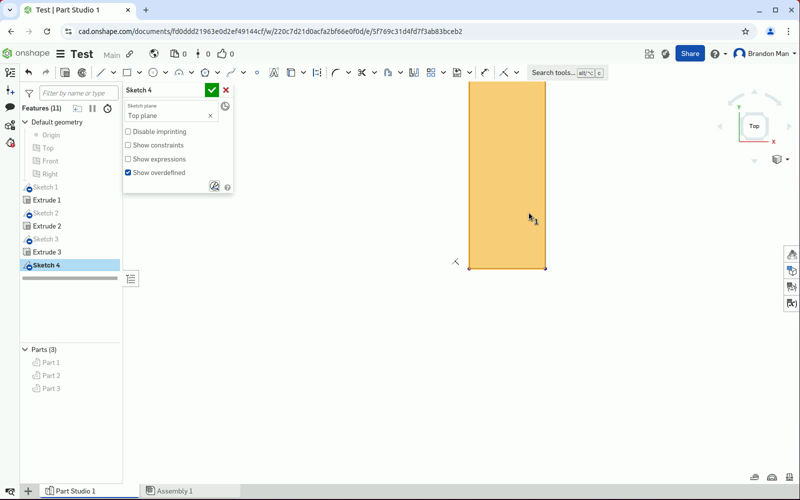
scroll(-6)
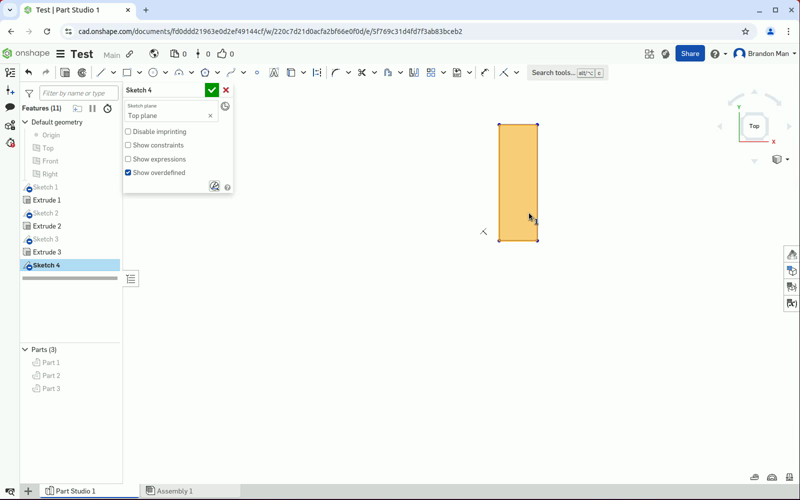
scroll(-6)
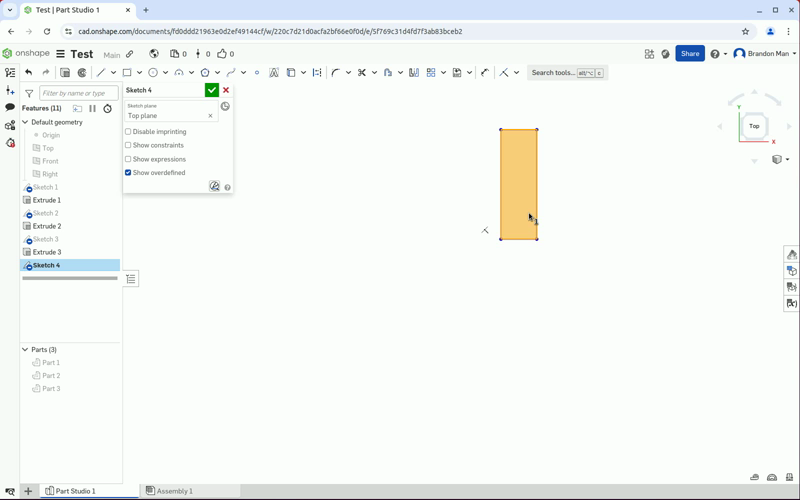
scroll(-6)
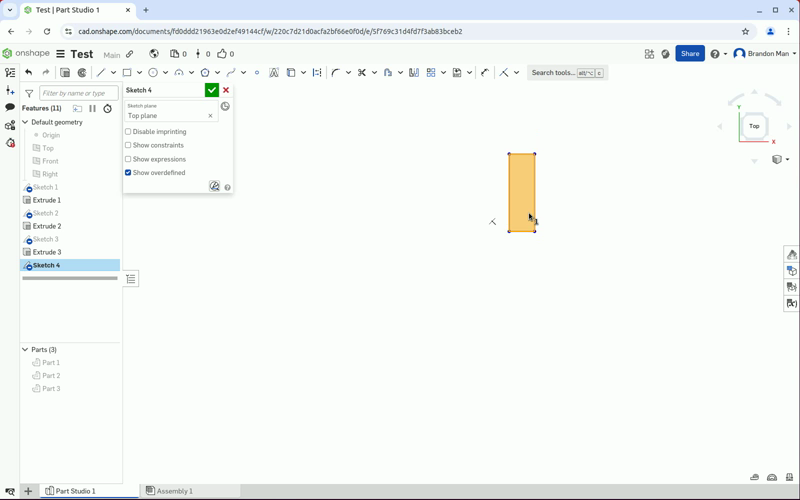
scroll(-6)
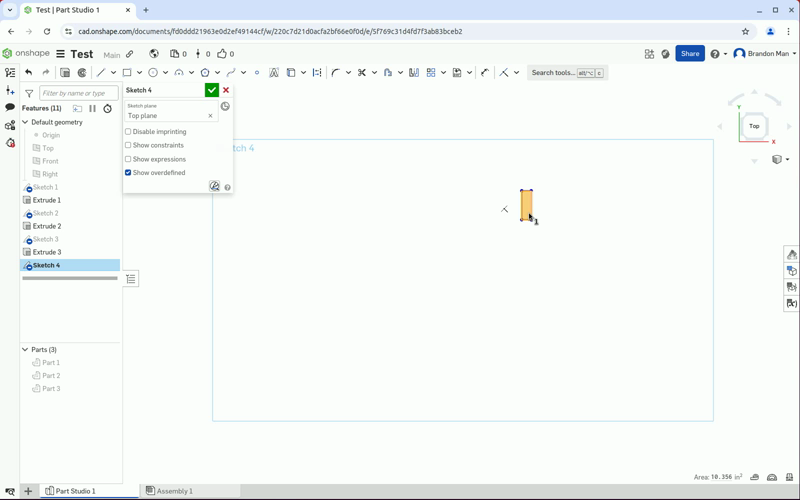
mouse_move(73, 352)
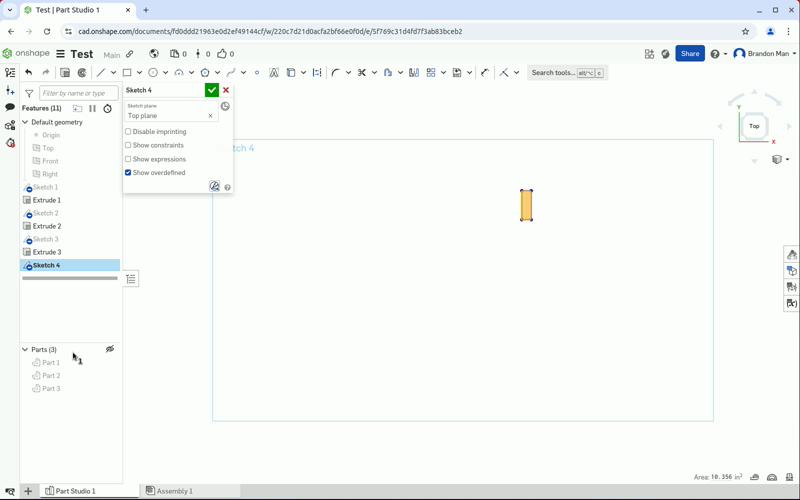
key(shift+y)
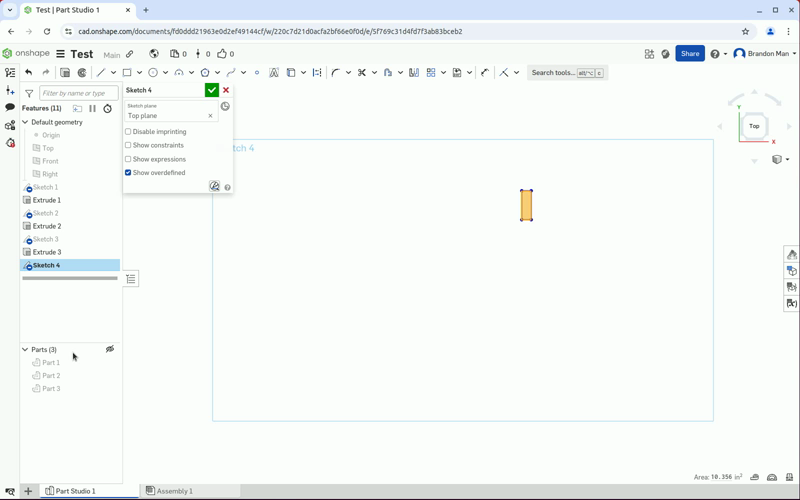
key(shift+e)
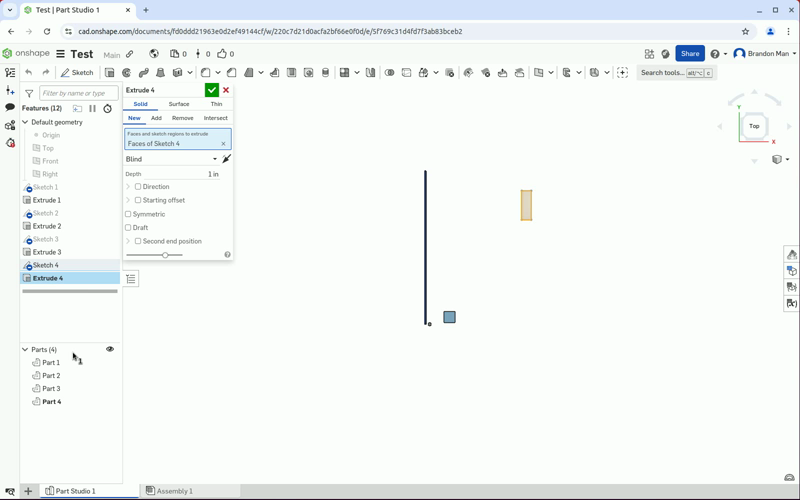
mouse_move(143, 106)
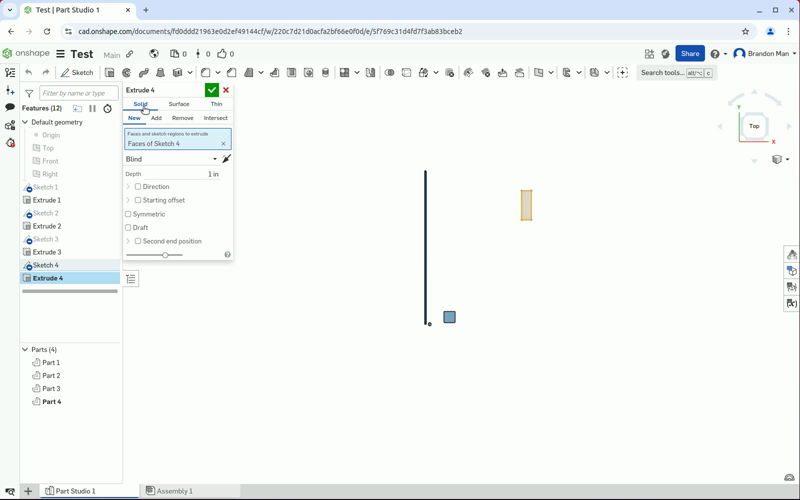
click(143, 106)
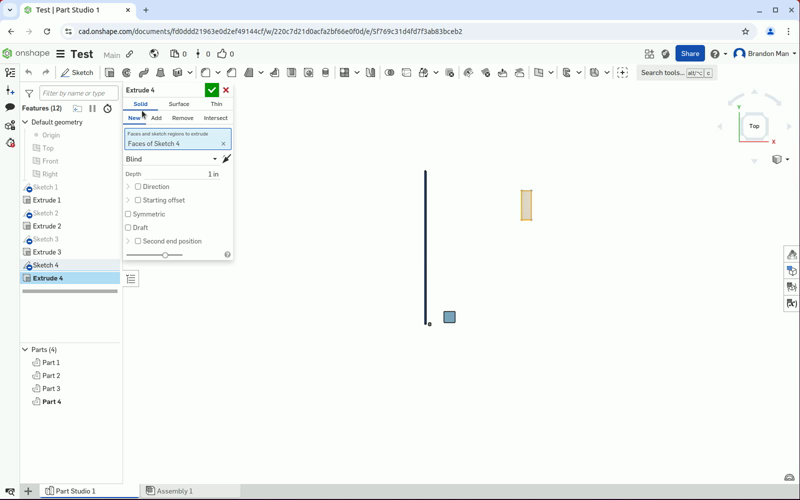
mouse_move(137, 120)
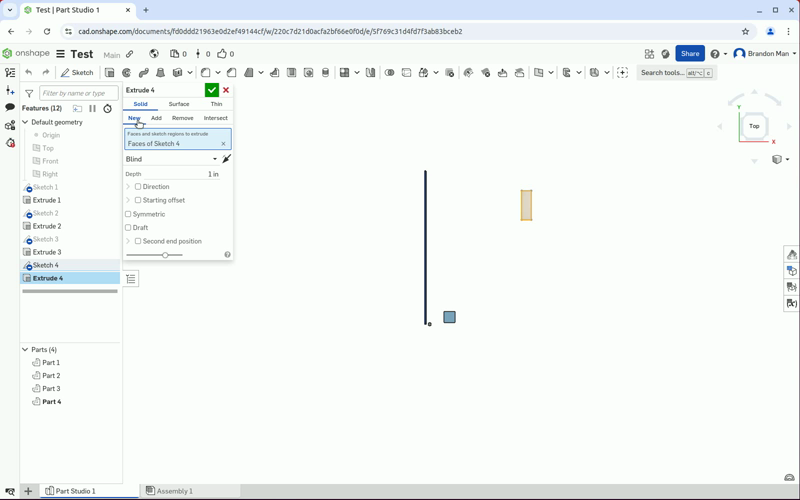
click(137, 120)
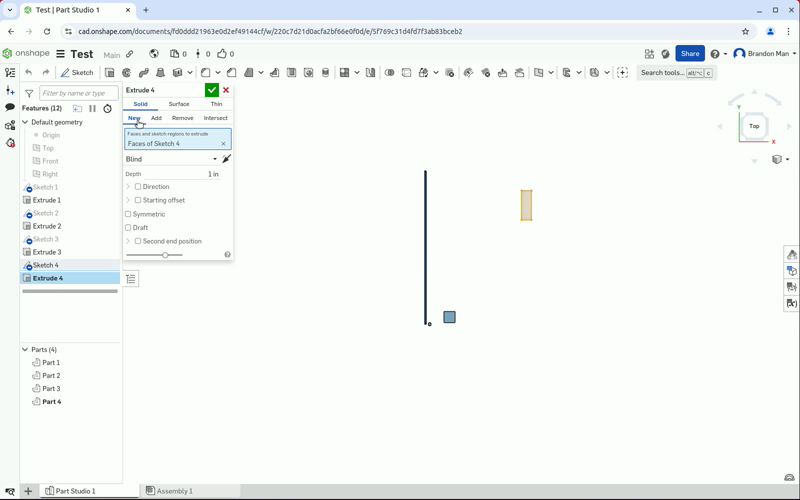
key(tab, 4)
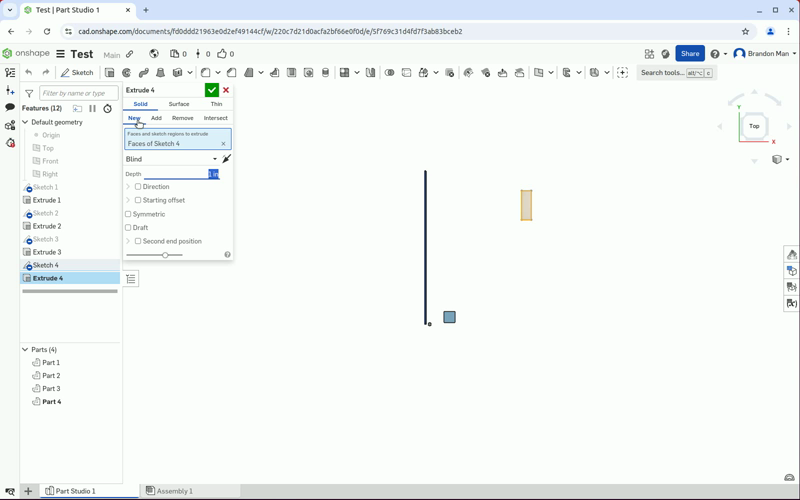
text(0.722)
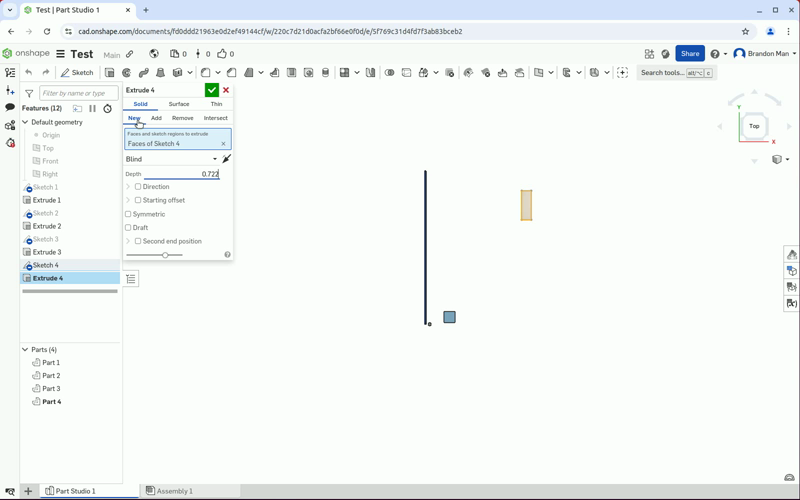
key(enter)
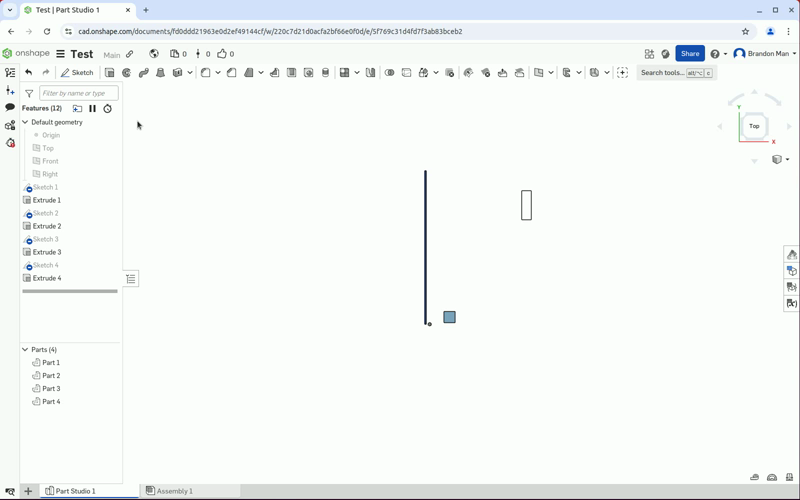
key(shift+h)
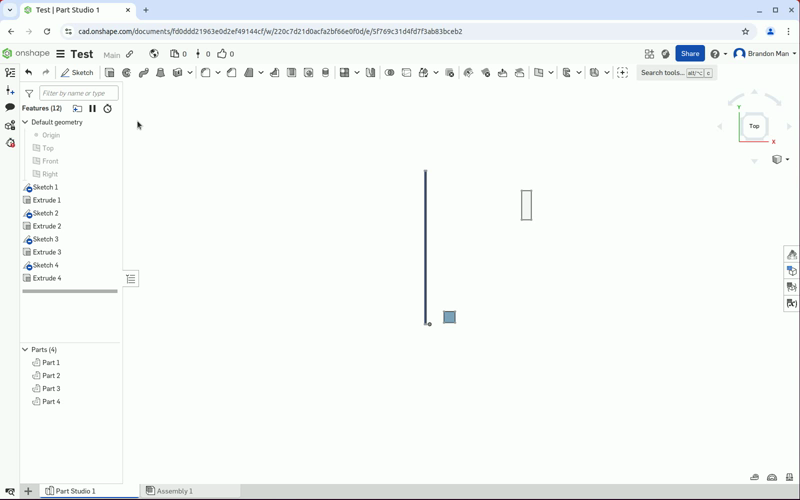
key(shift+h)
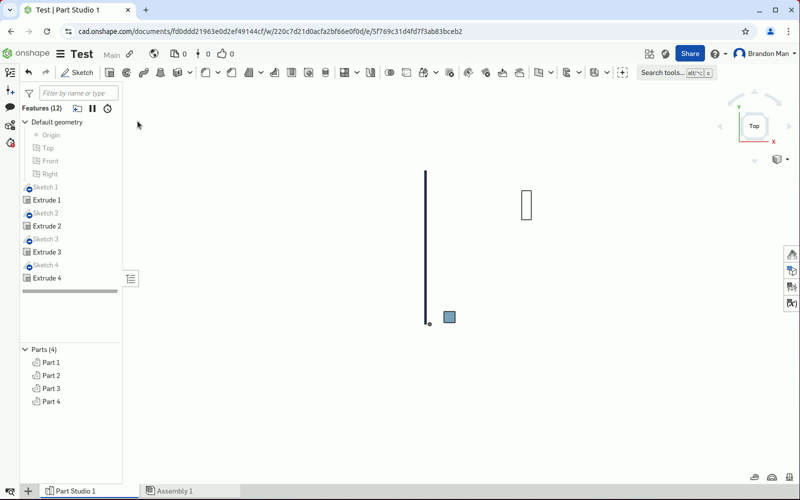
mouse_move(73, 189)
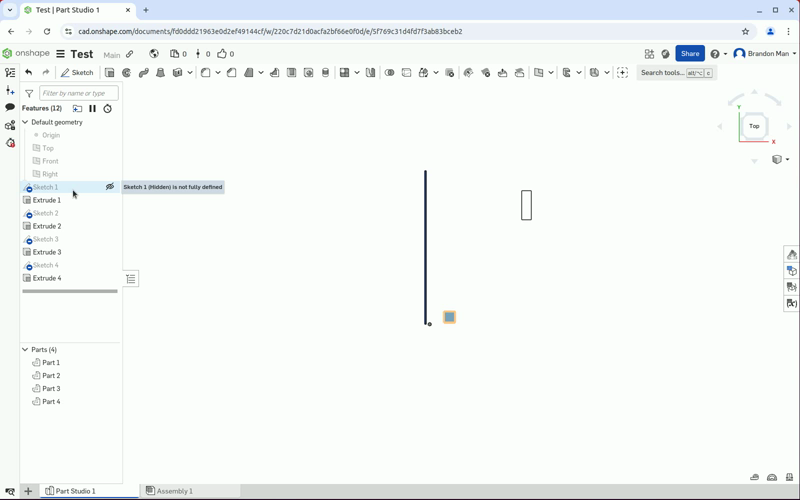
click(73, 189)
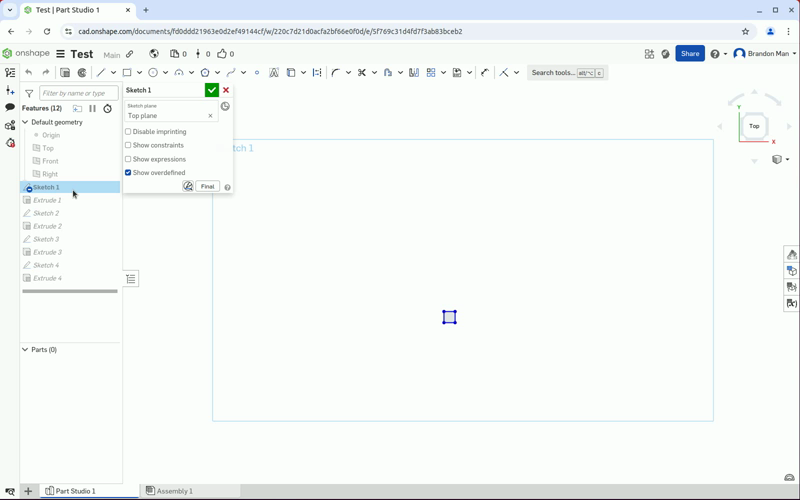
mouse_move(229, 92)
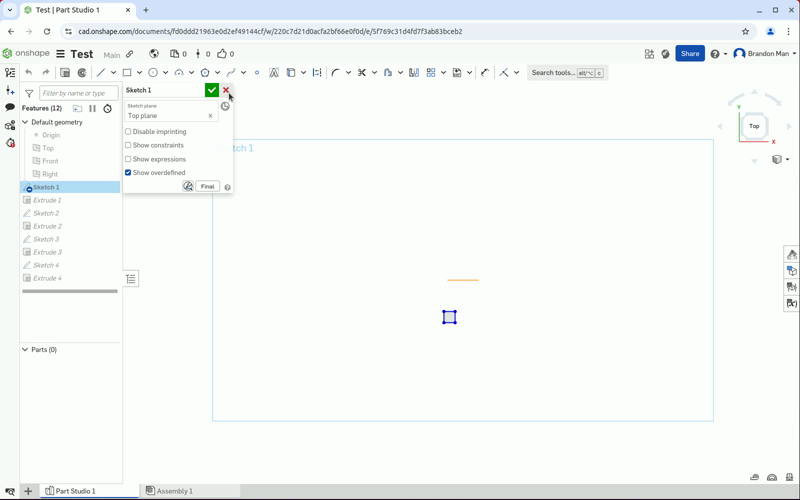
click(229, 92)
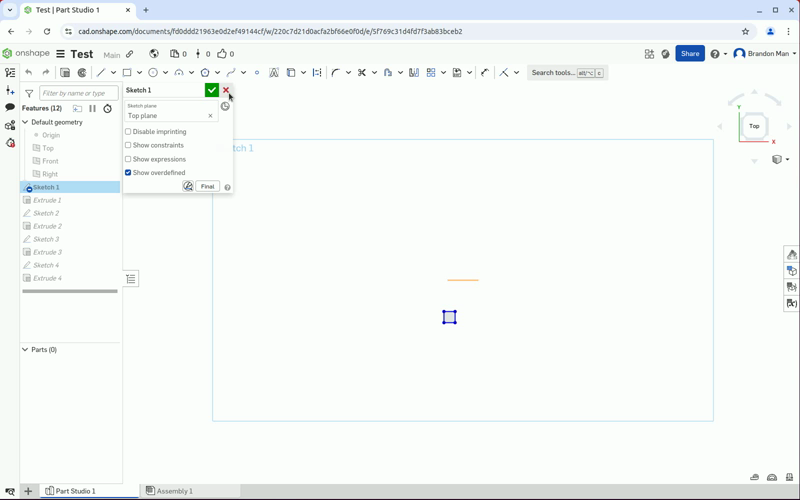
key(shift+s)
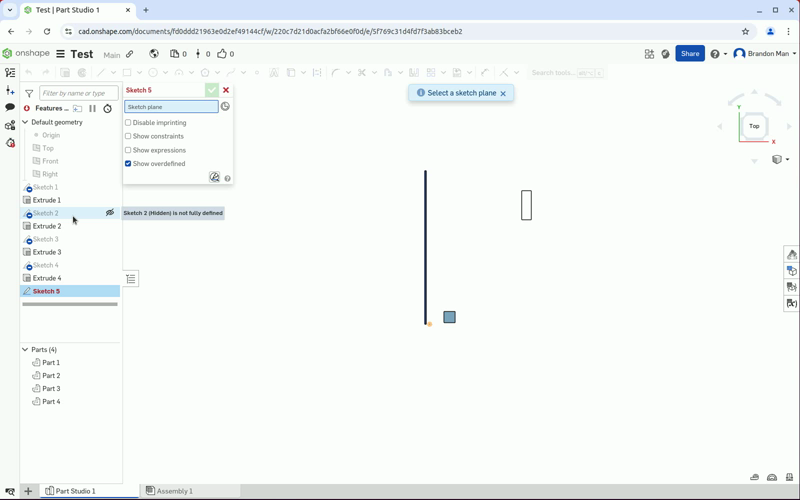
scroll(3)
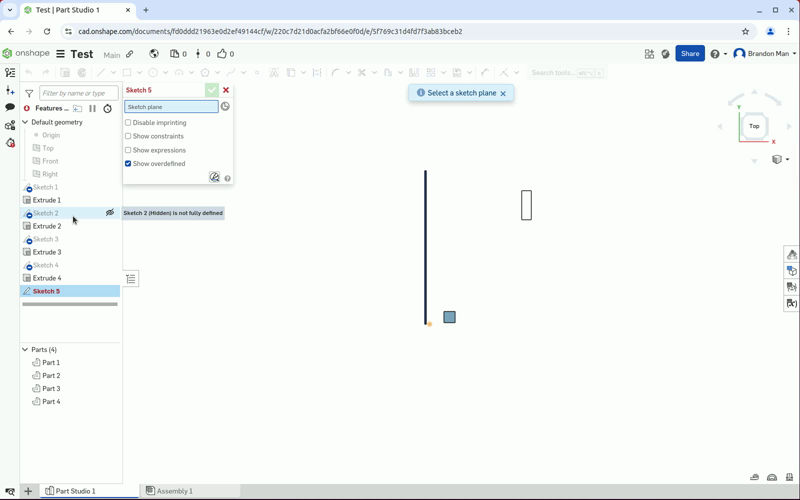
mouse_move(73, 150)
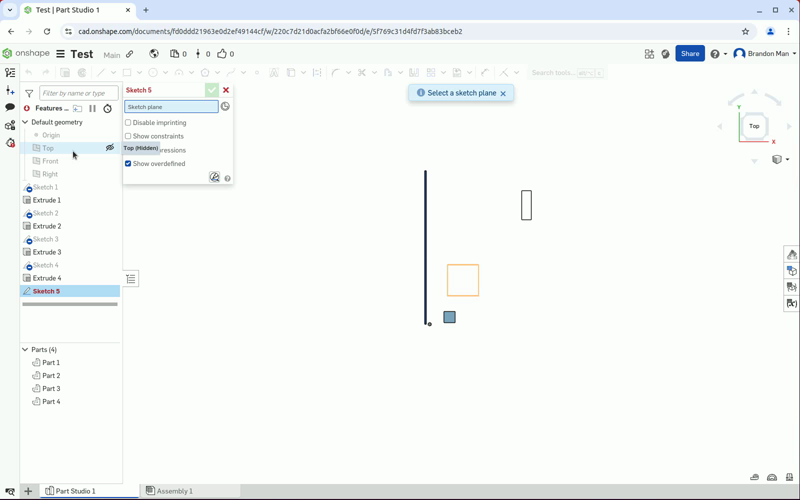
click(73, 150)
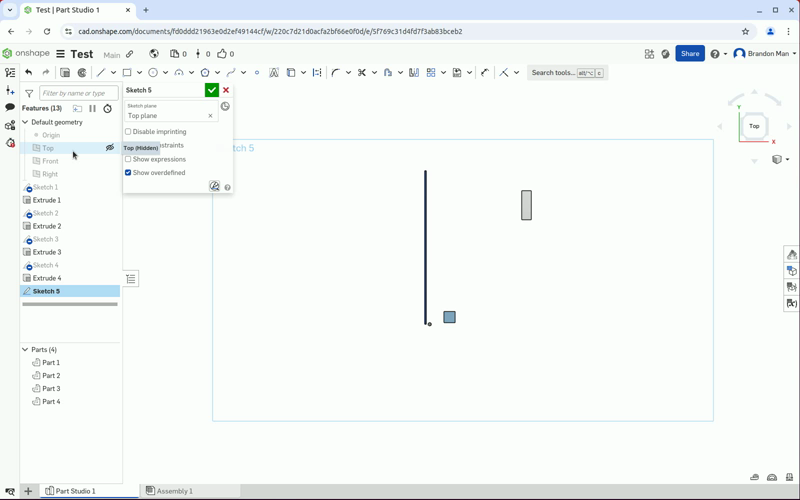
mouse_move(73, 352)
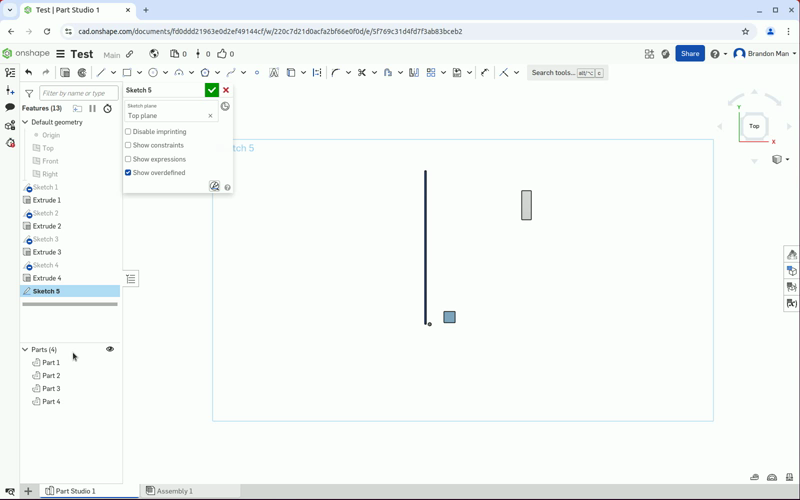
key(y)
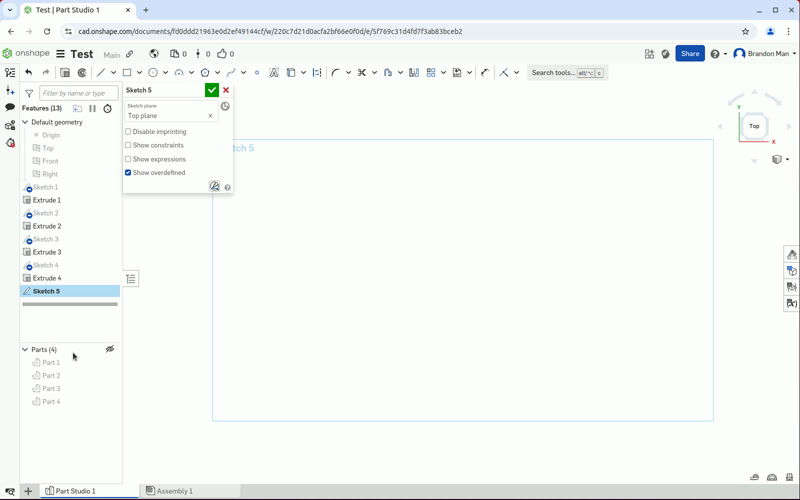
key(l)
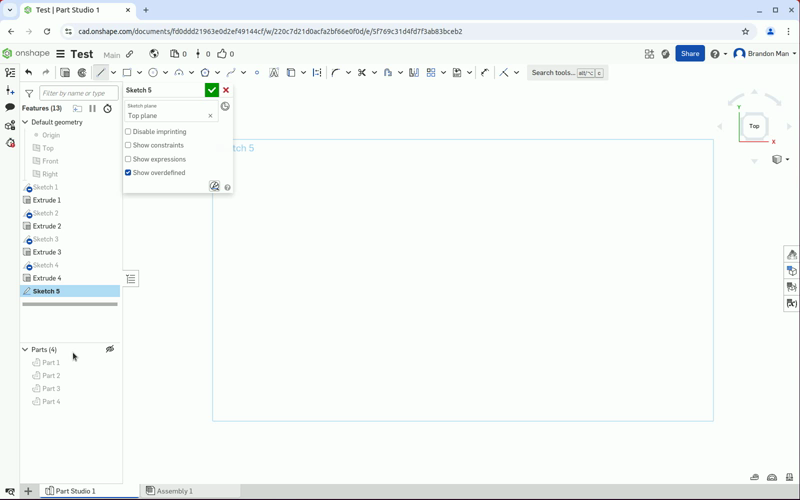
key_down(shift)
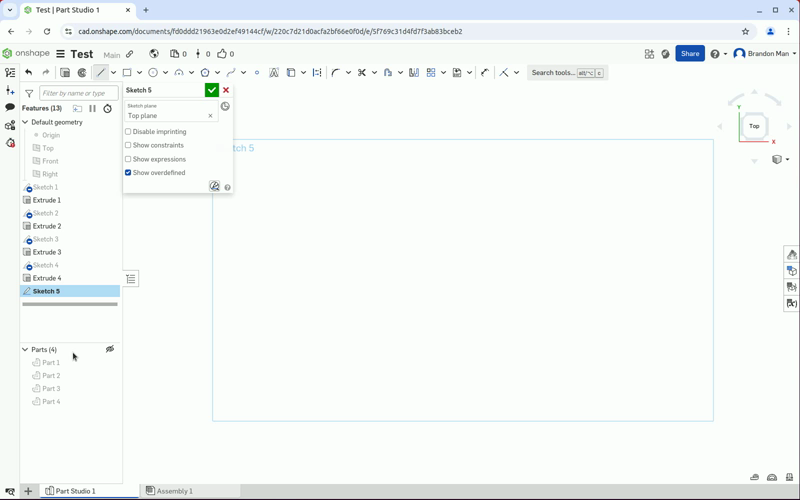
mouse_move(491, 252)
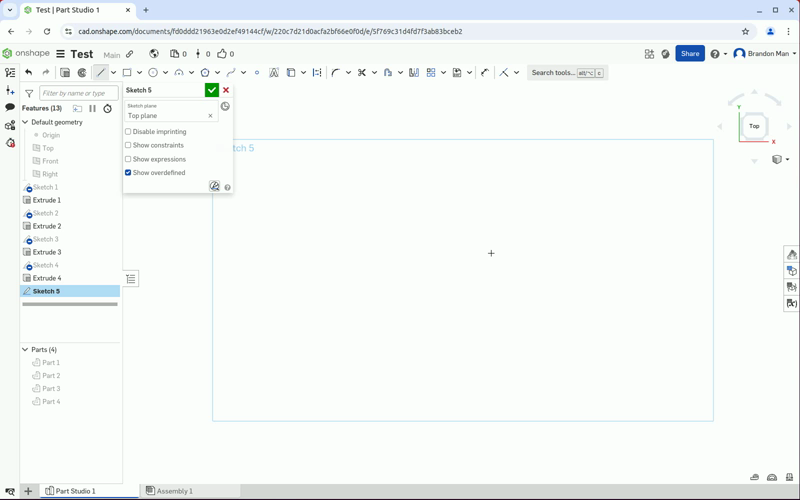
click(491, 252)
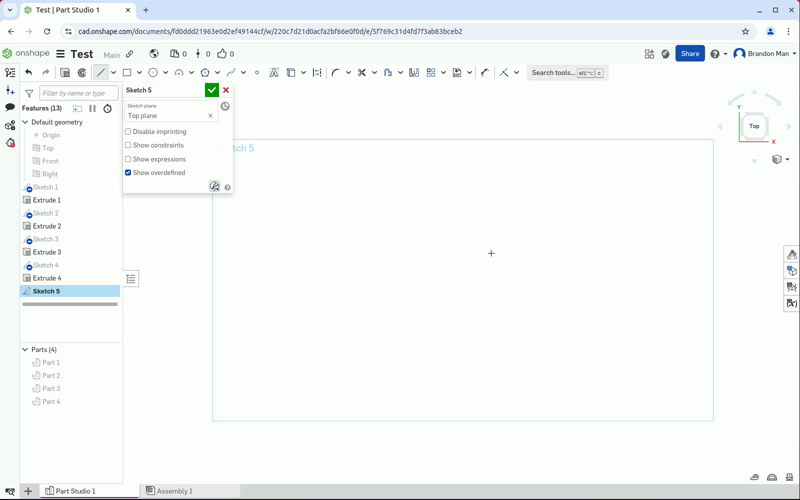
key_up(shift)
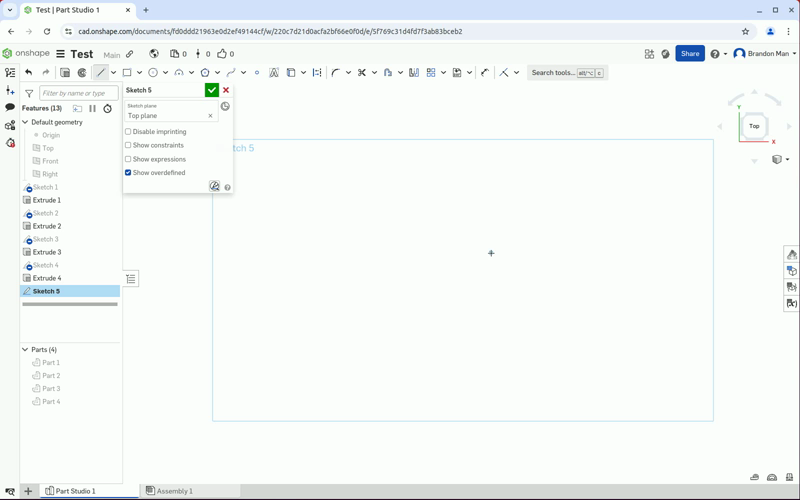
key_down(shift)
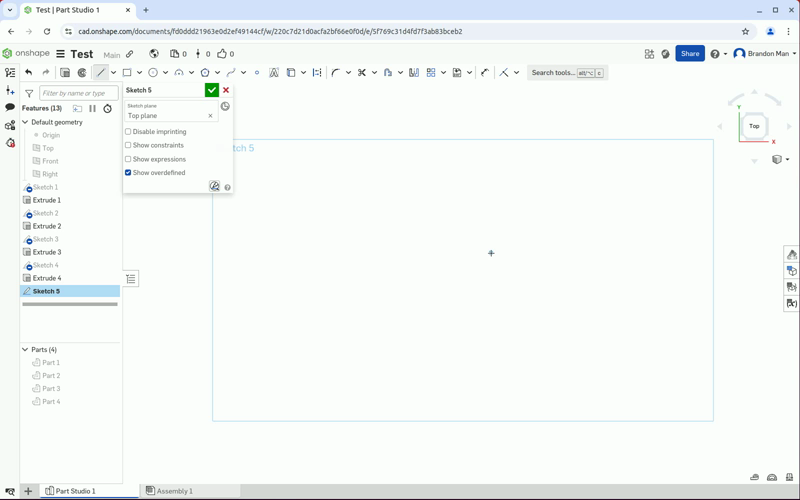
mouse_move(521, 252)
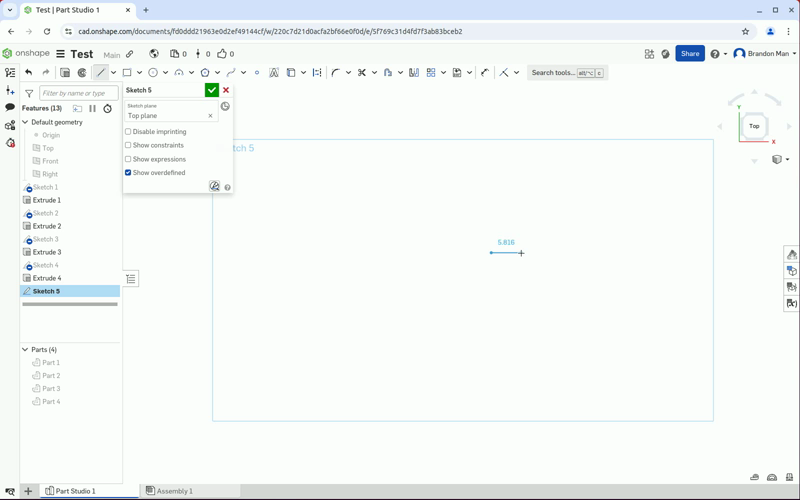
mouse_move(505, 252)
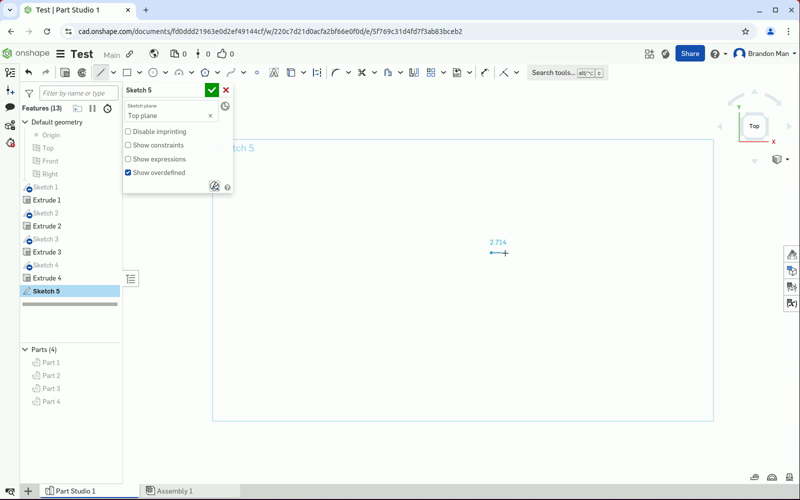
click(505, 252)
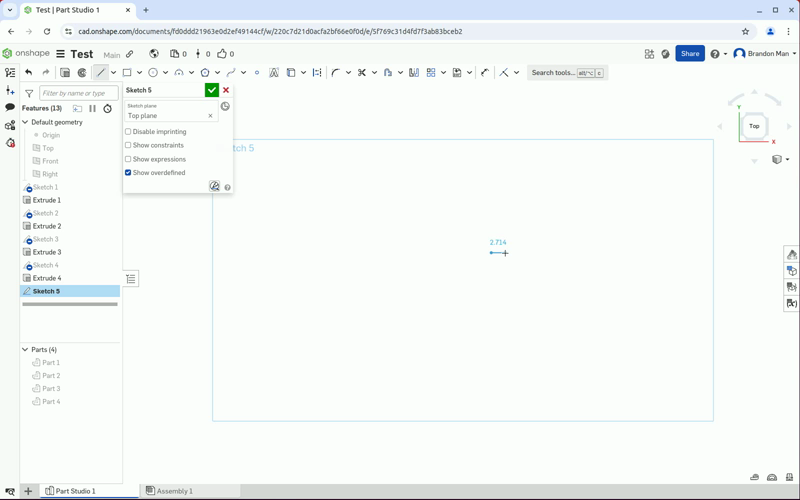
key_up(shift)
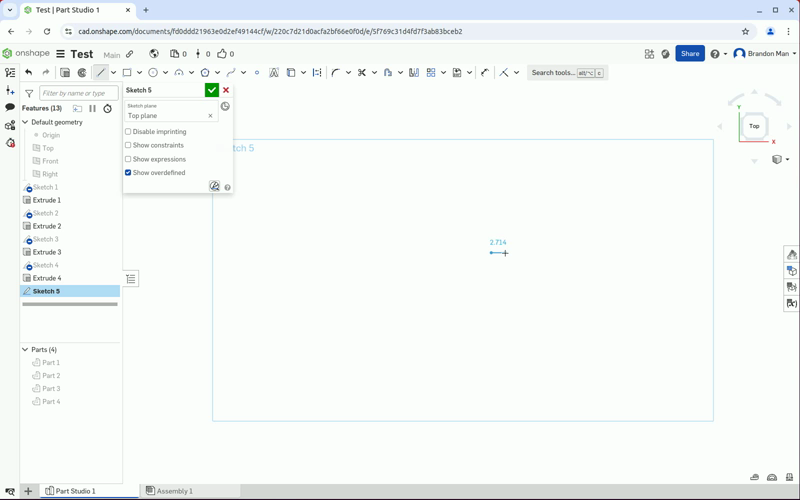
key_down(shift)
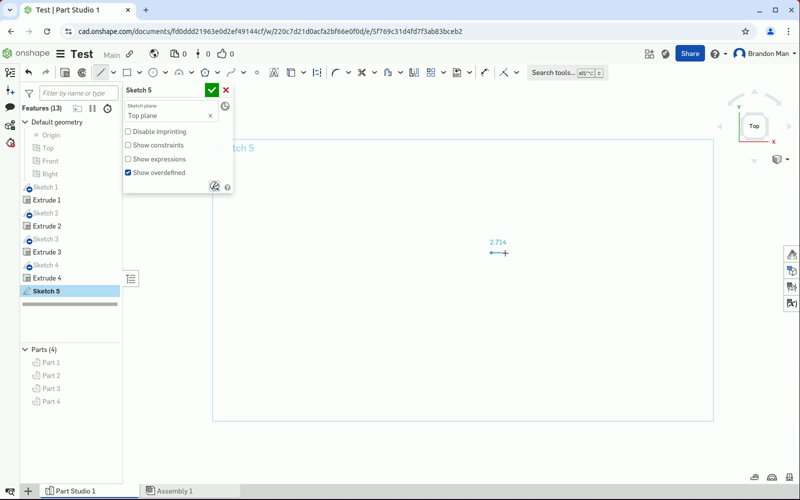
mouse_move(535, 252)
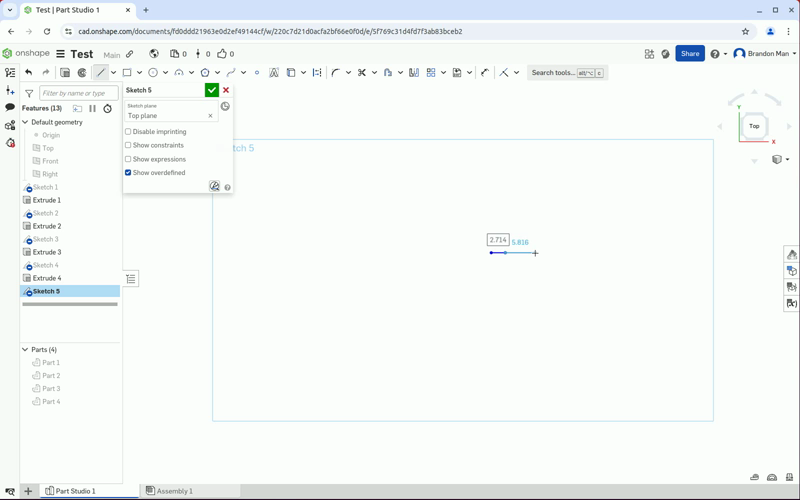
mouse_move(505, 208)
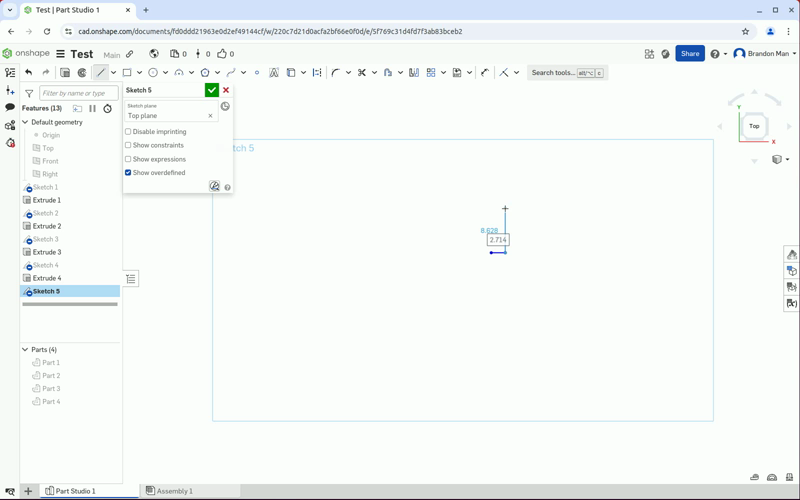
click(505, 208)
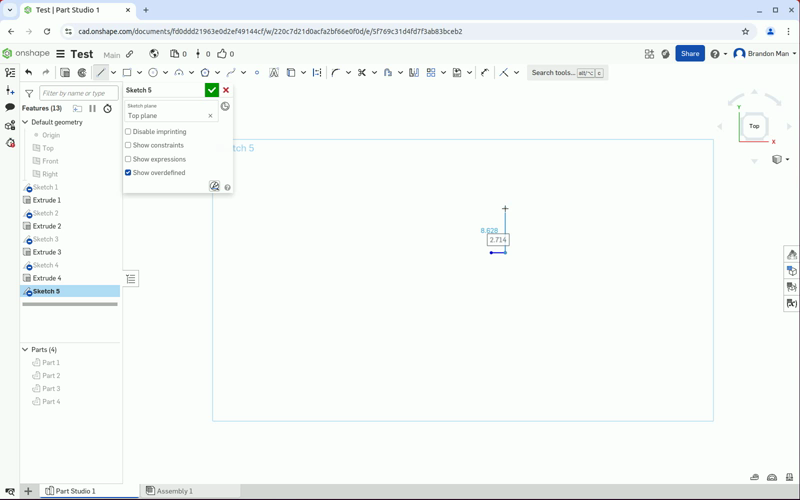
key_up(shift)
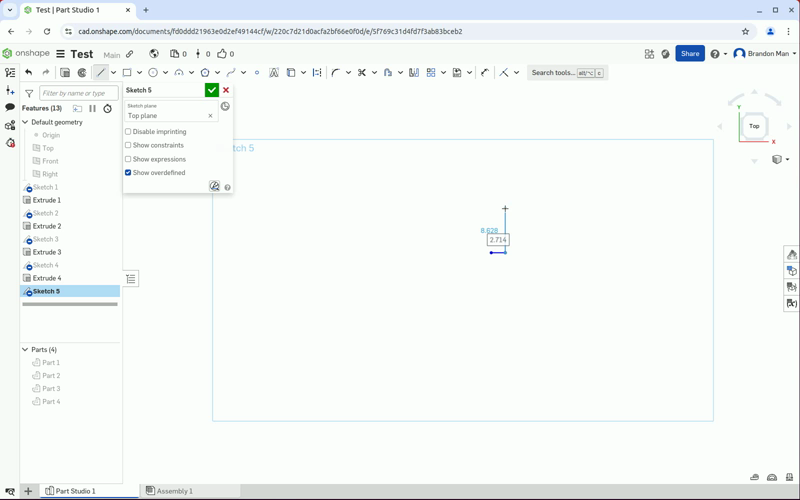
key_down(shift)
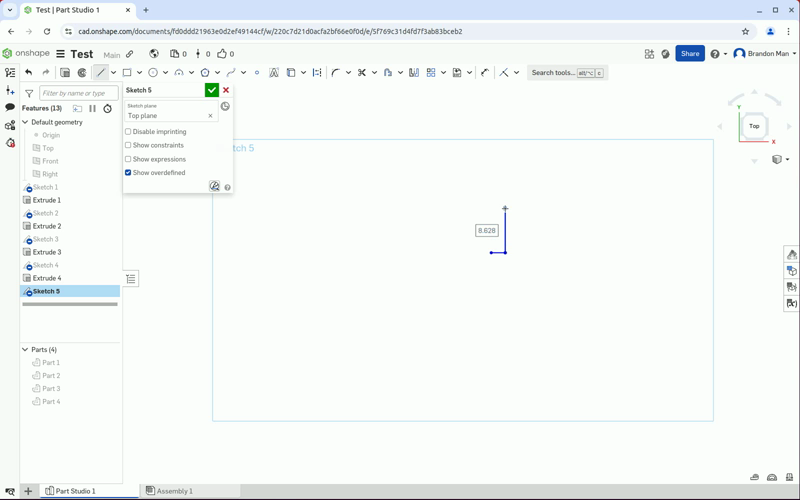
mouse_move(535, 208)
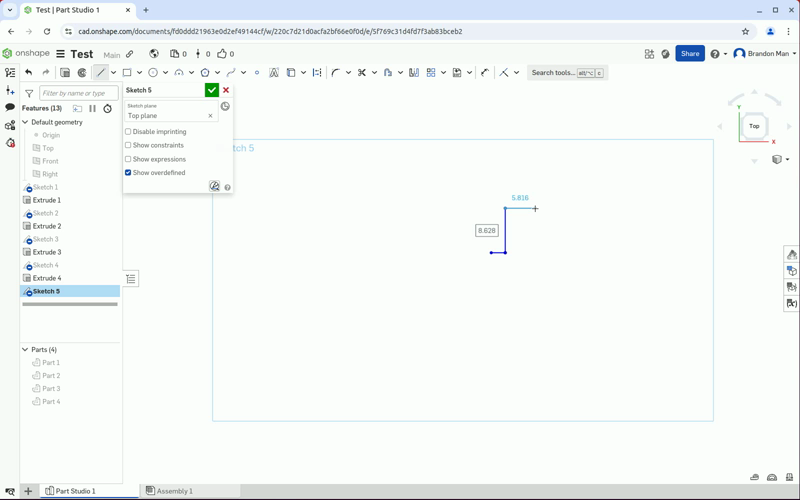
mouse_move(491, 208)
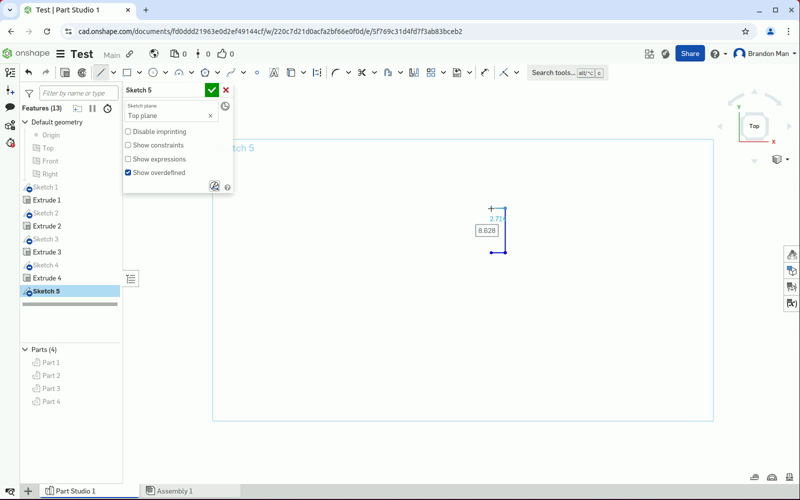
click(491, 208)
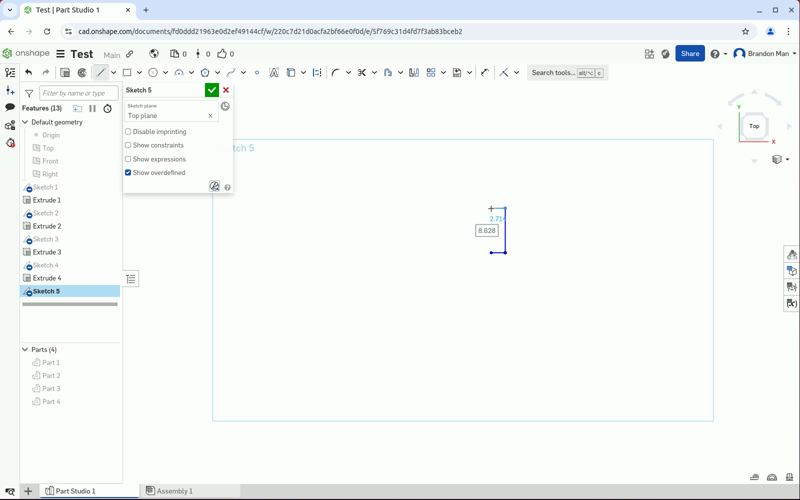
key_up(shift)
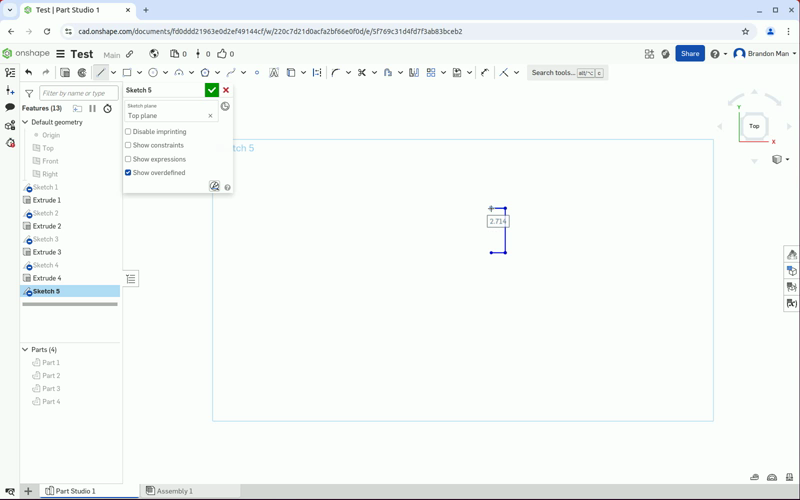
mouse_move(521, 208)
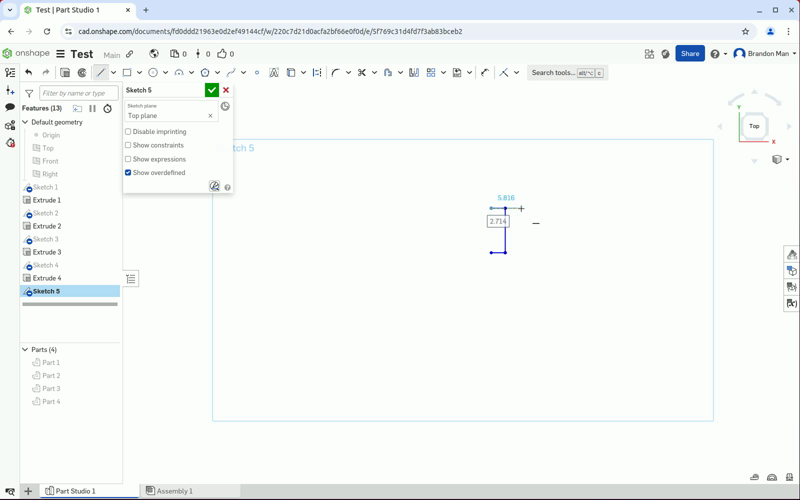
key_down(shift)
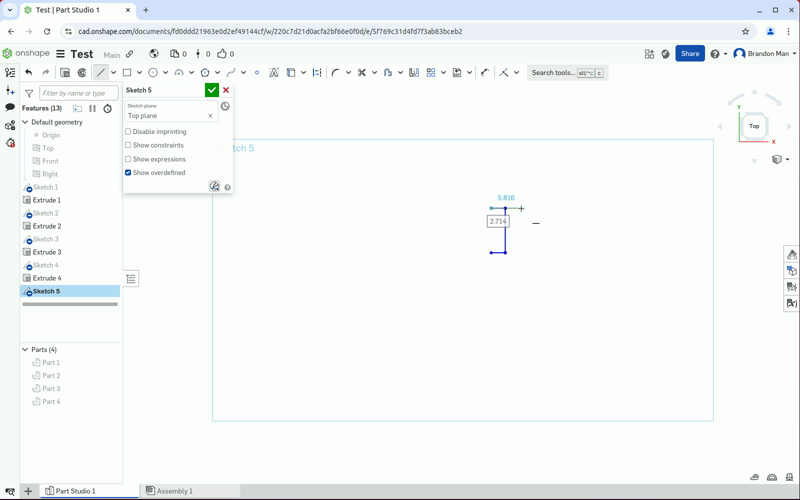
mouse_move(491, 252)
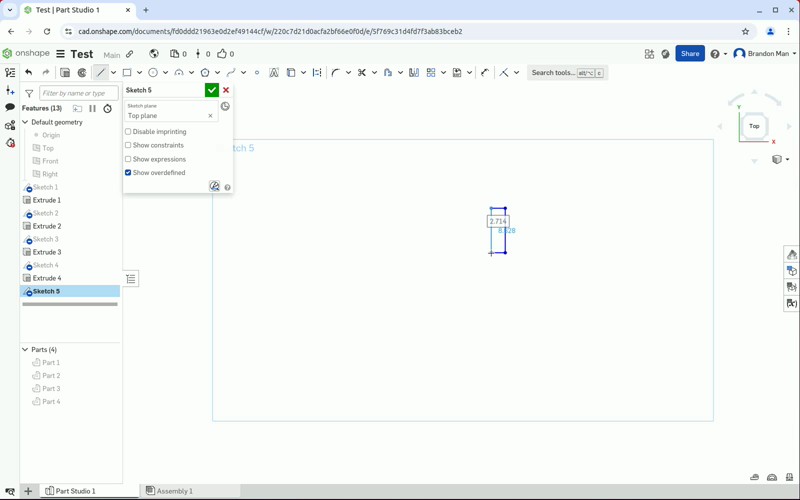
key_up(shift)
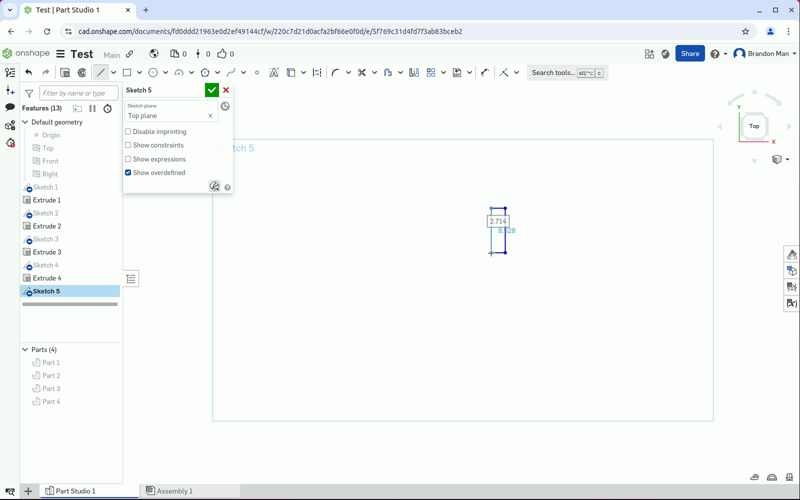
click(491, 252)
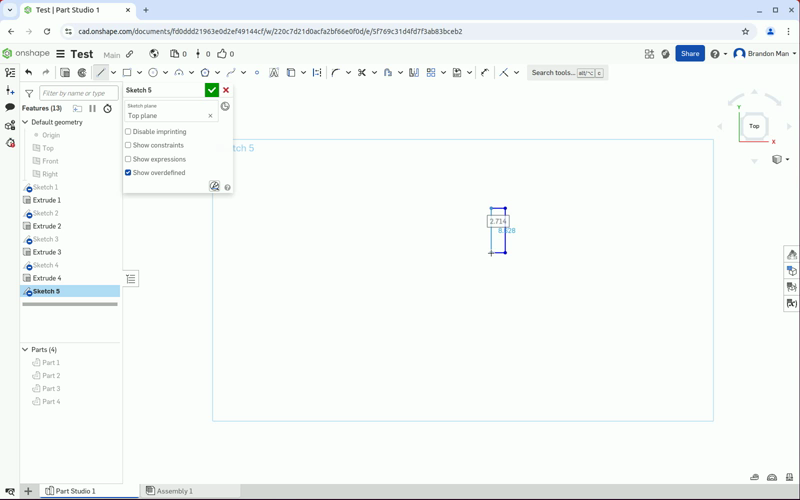
key(esc)
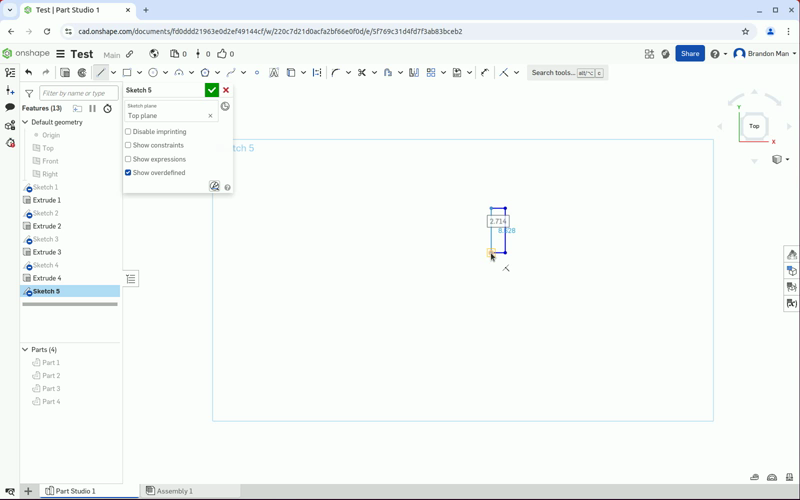
mouse_move(504, 237)
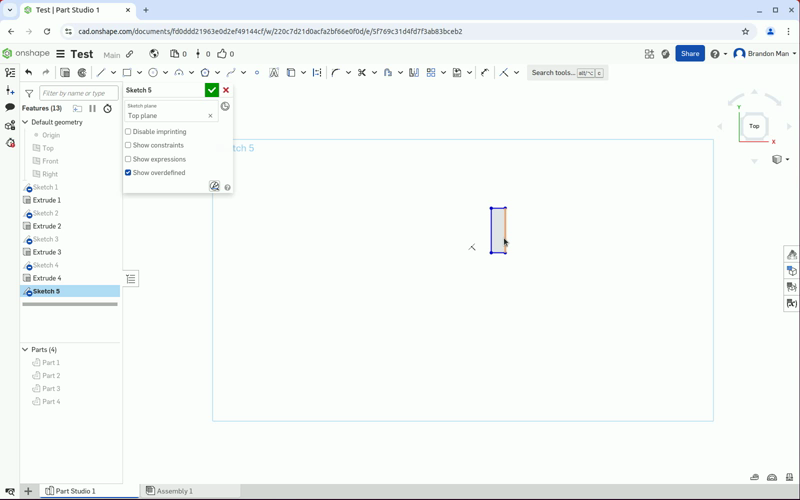
scroll(6)
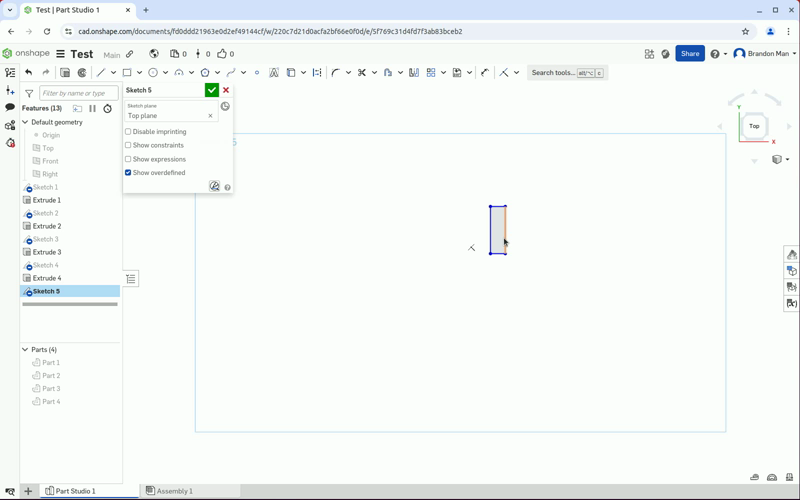
scroll(6)
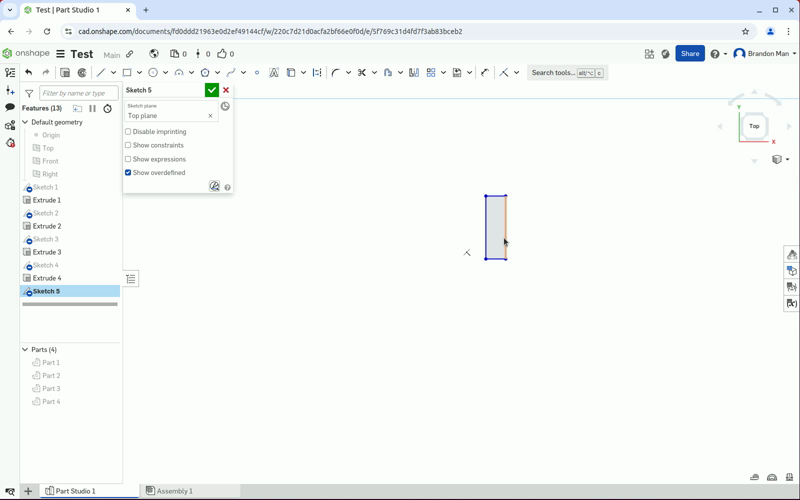
scroll(6)
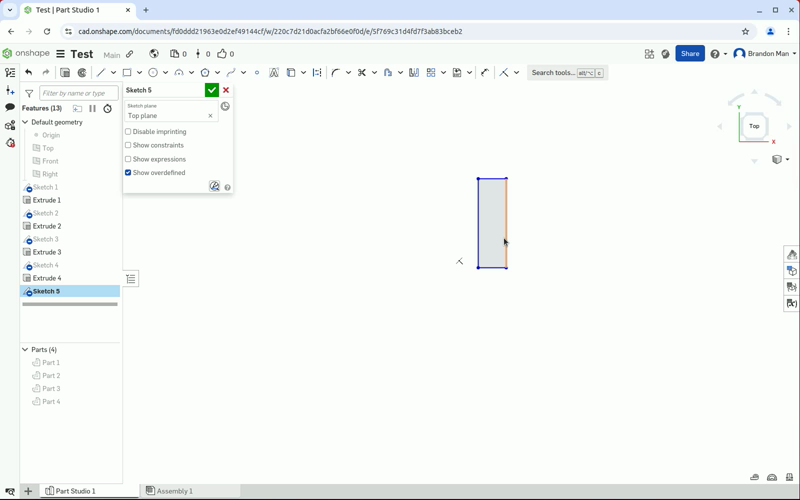
scroll(6)
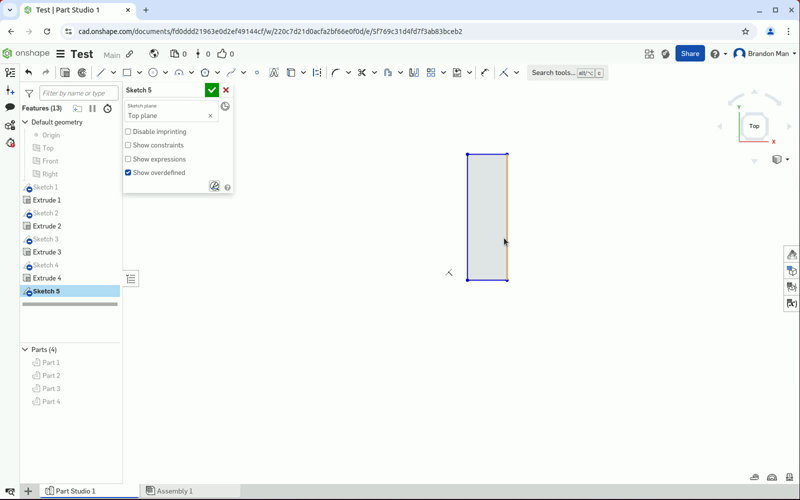
scroll(6)
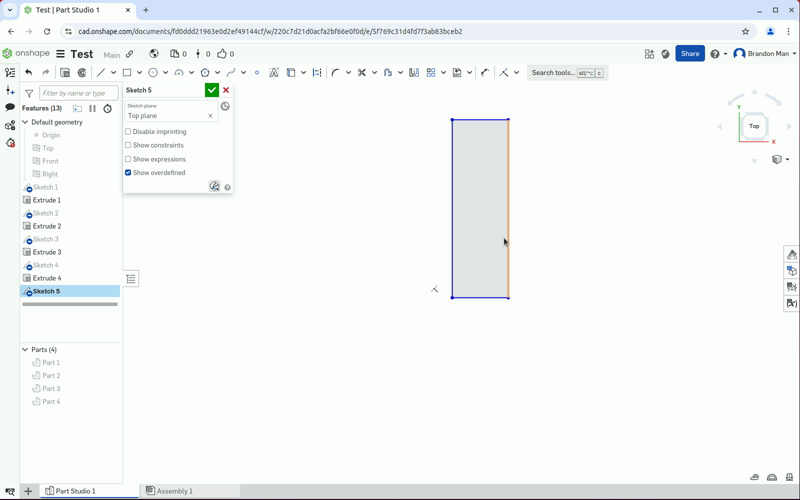
scroll(6)
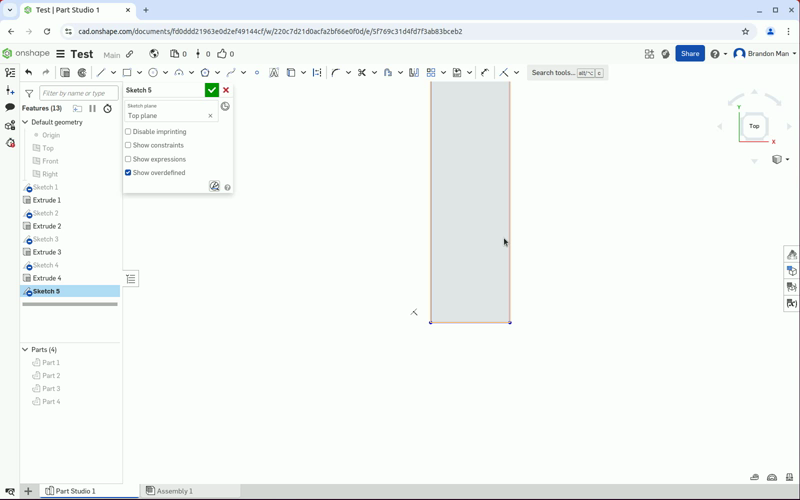
scroll(6)
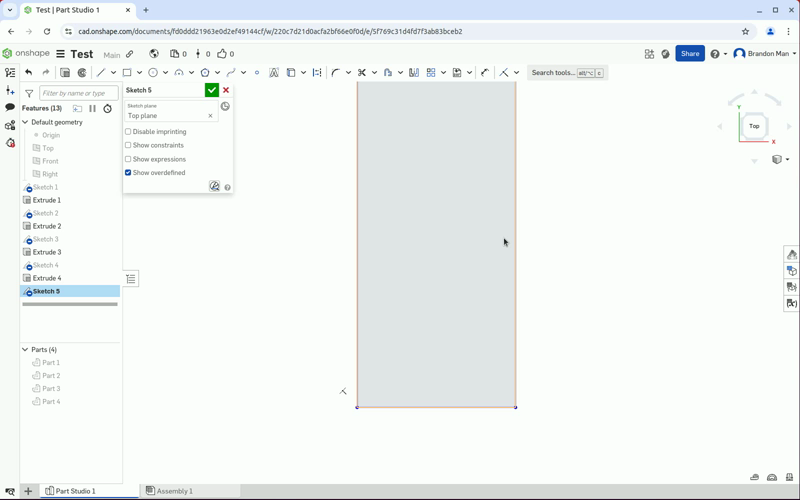
click(504, 237)
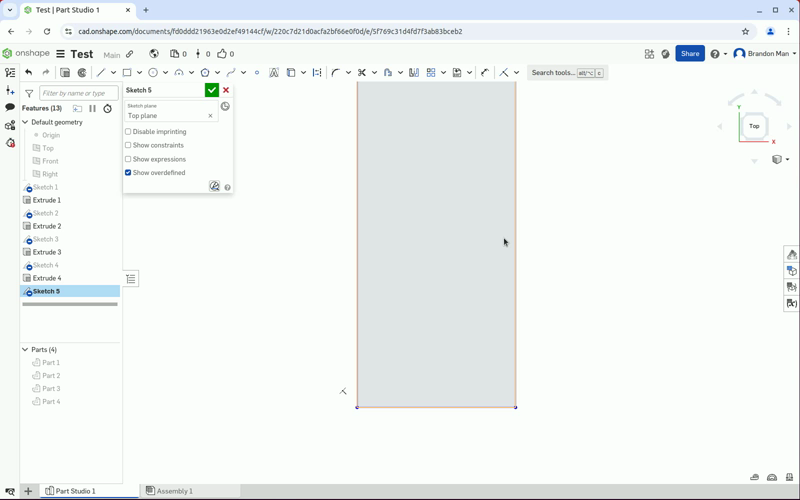
scroll(-6)
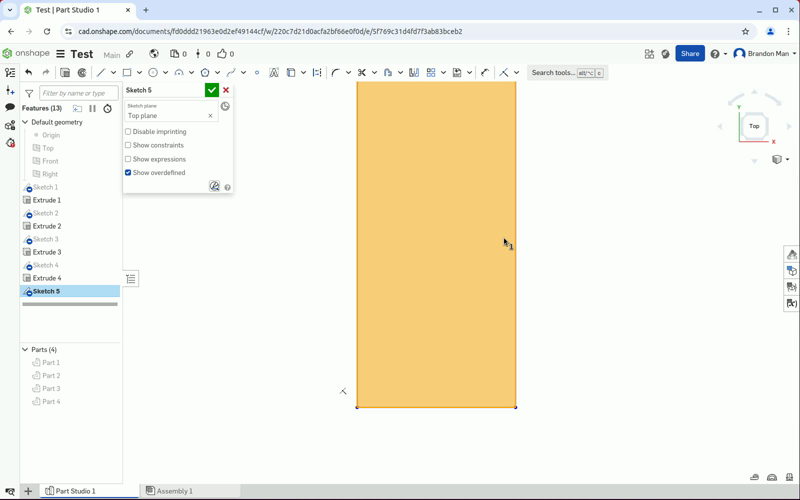
scroll(-6)
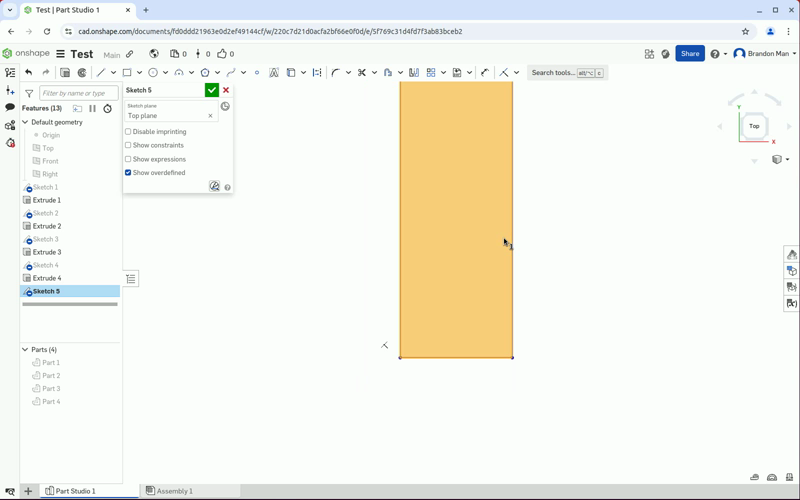
scroll(-6)
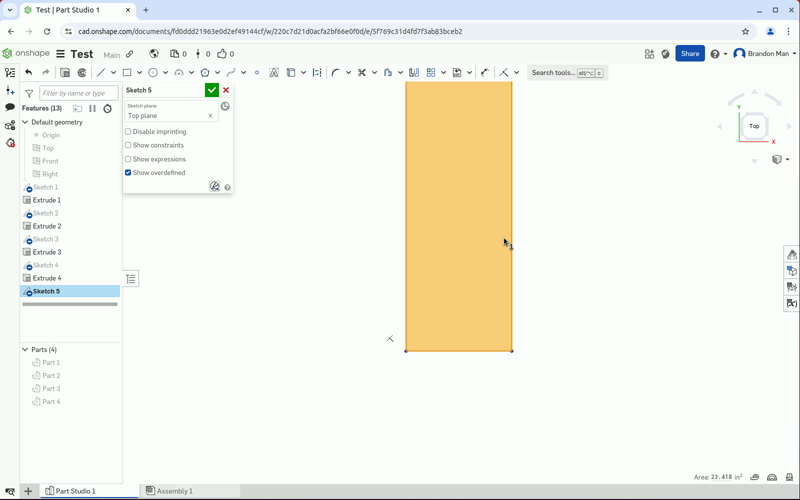
scroll(-6)
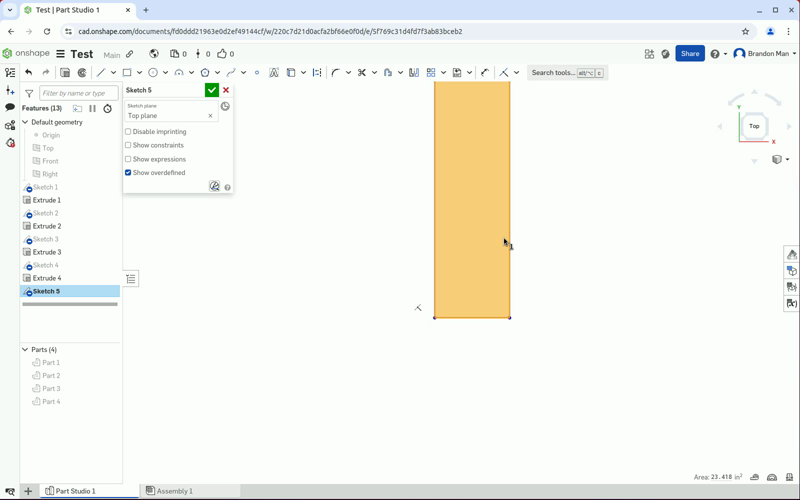
scroll(-6)
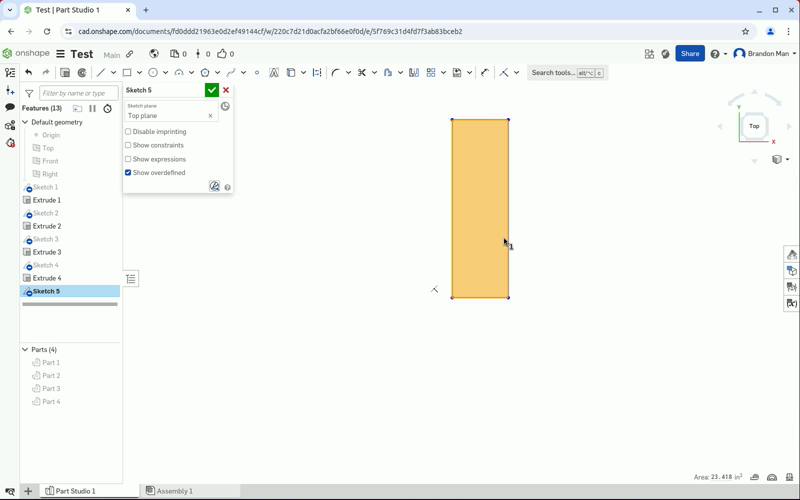
scroll(-6)
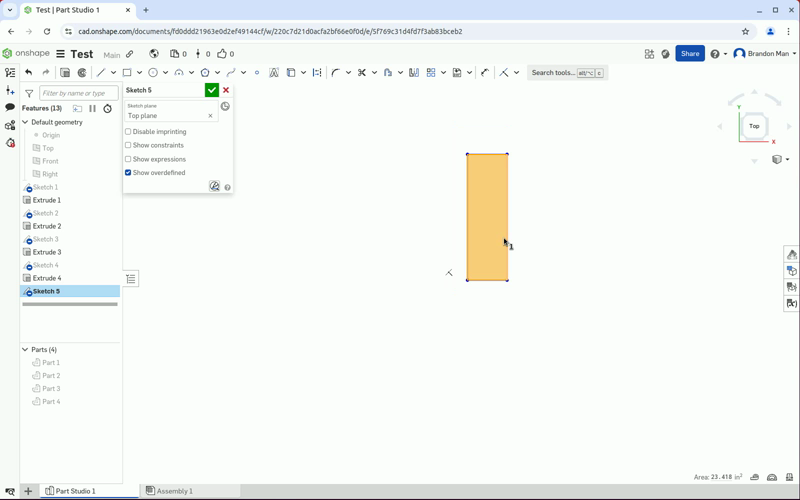
scroll(-6)
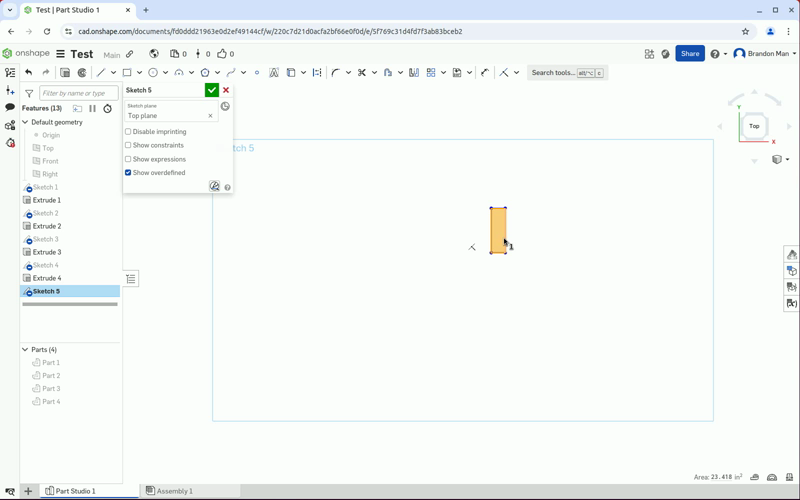
mouse_move(73, 352)
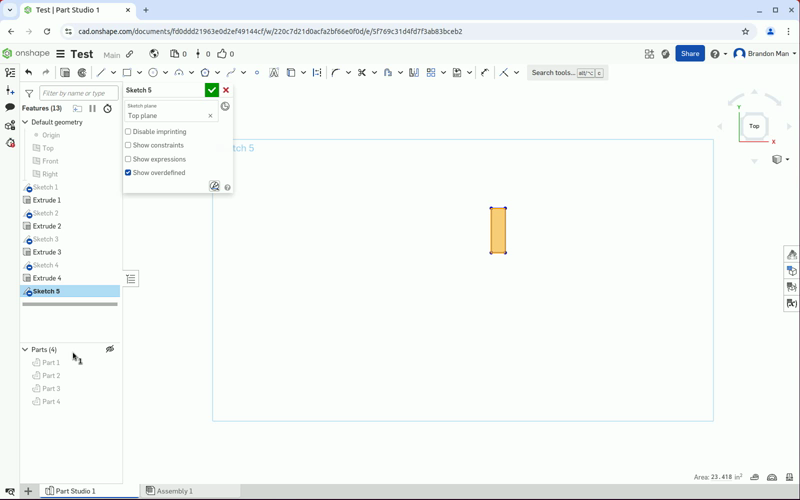
key(shift+y)
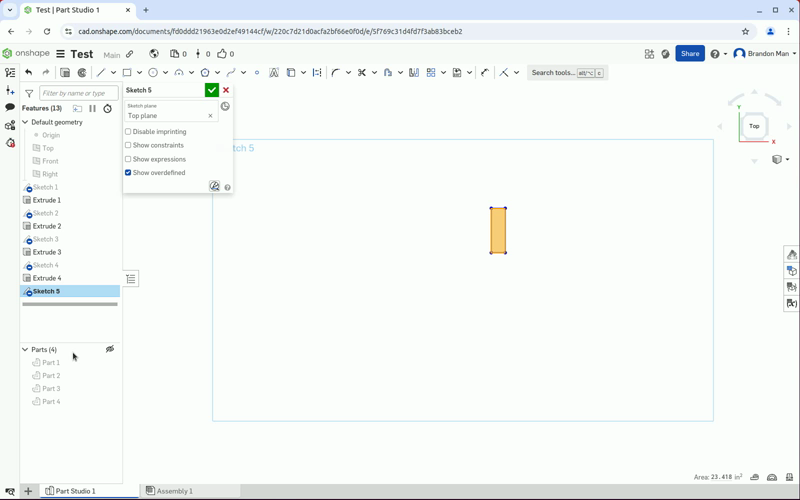
key(shift+e)
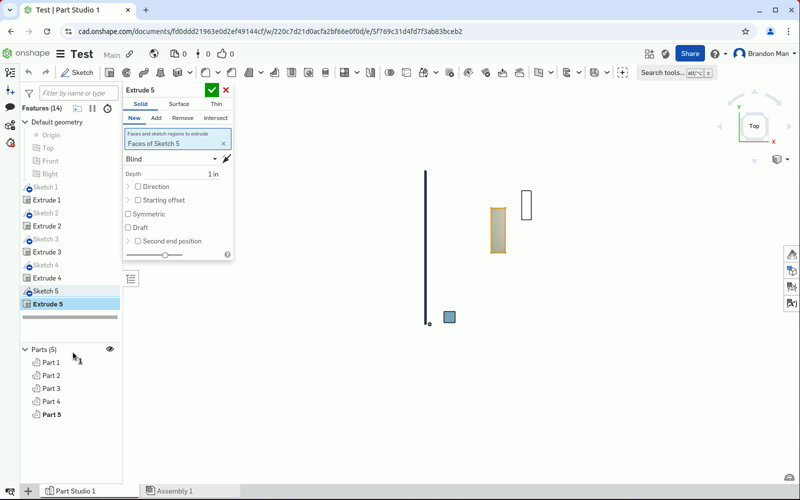
mouse_move(143, 106)
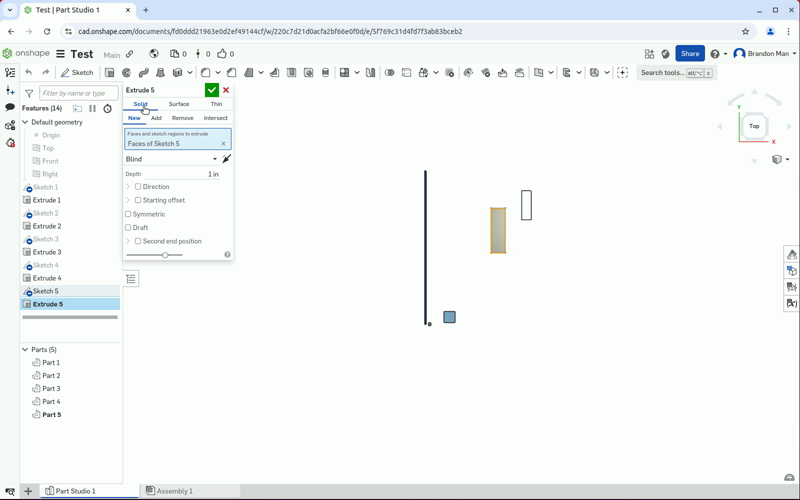
click(143, 106)
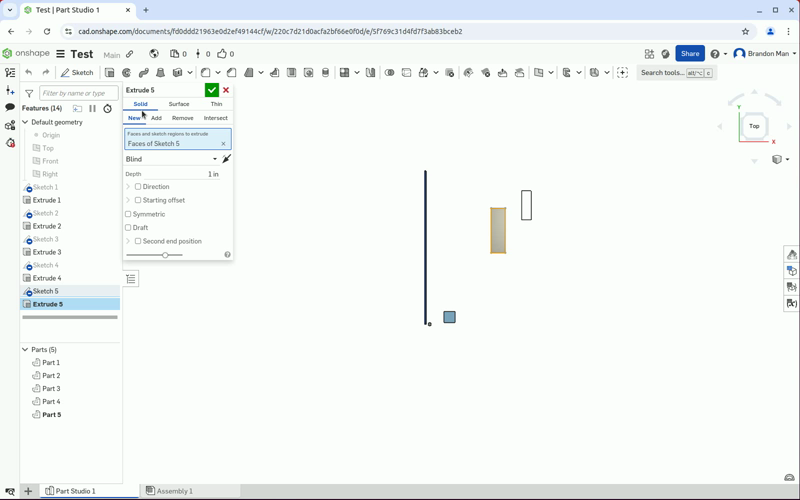
mouse_move(137, 120)
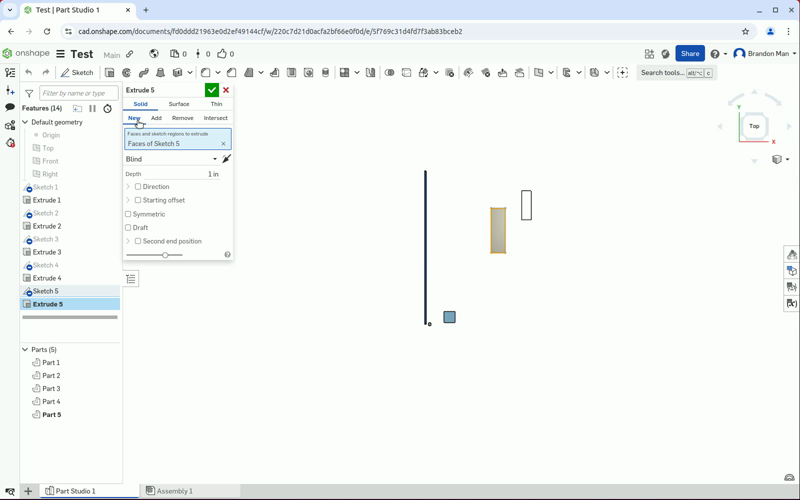
click(137, 120)
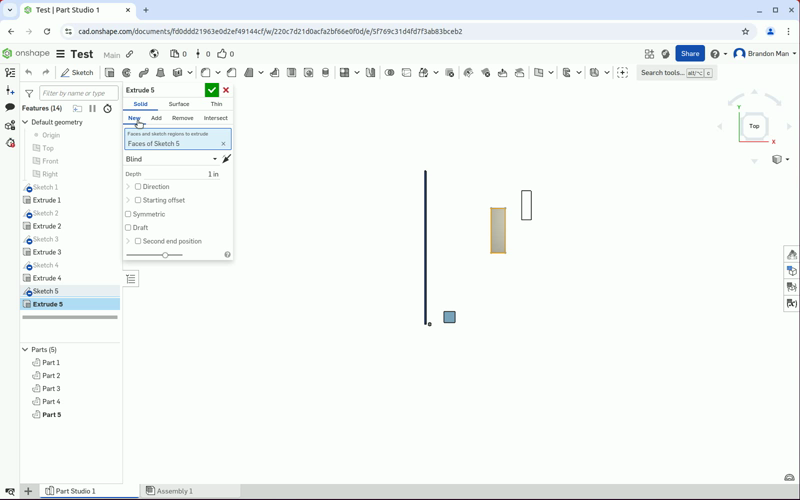
key(tab, 4)
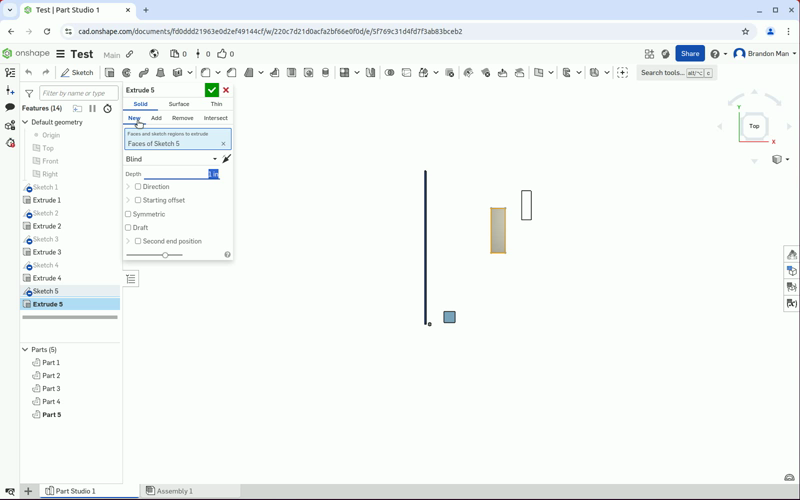
text(0.722)
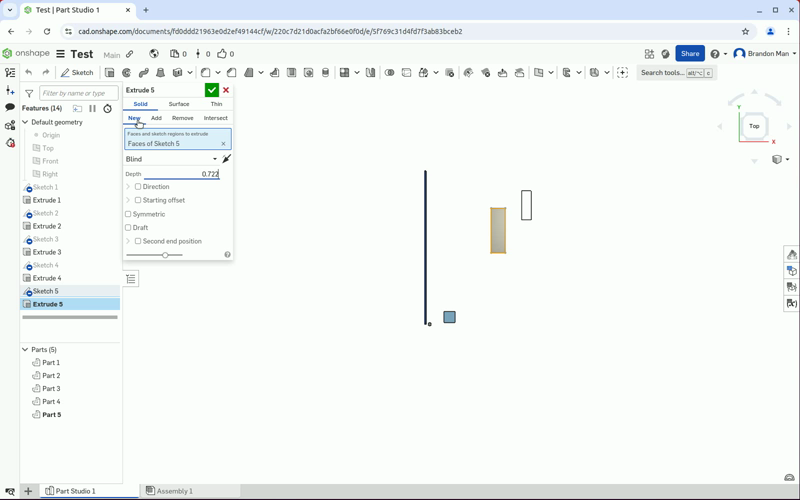
key(enter)
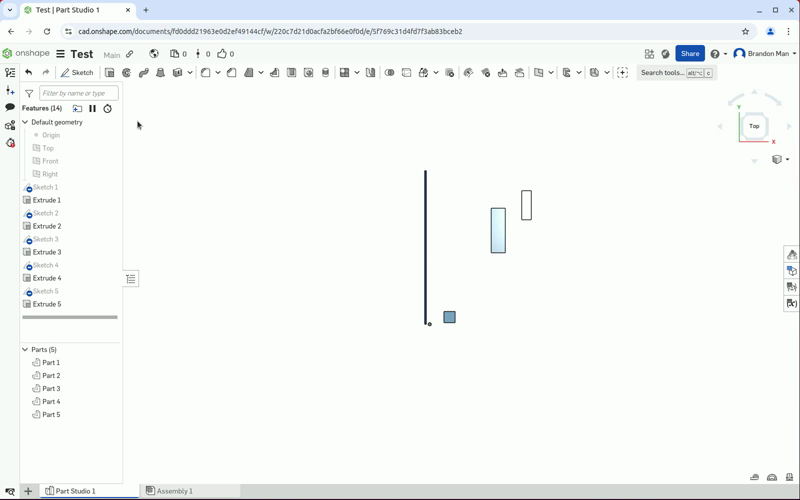
key(shift+h)
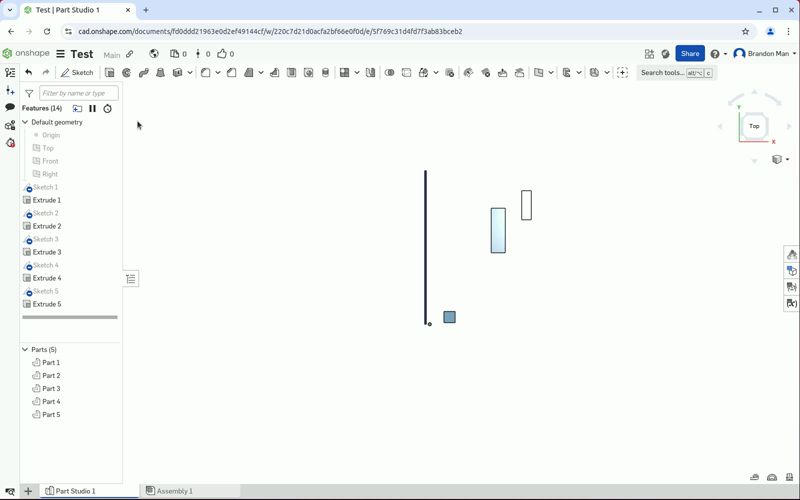
key(shift+h)
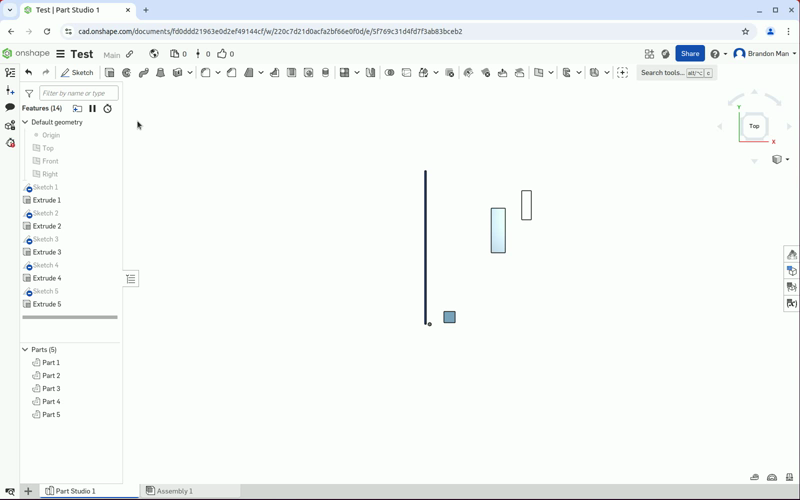
mouse_move(73, 189)
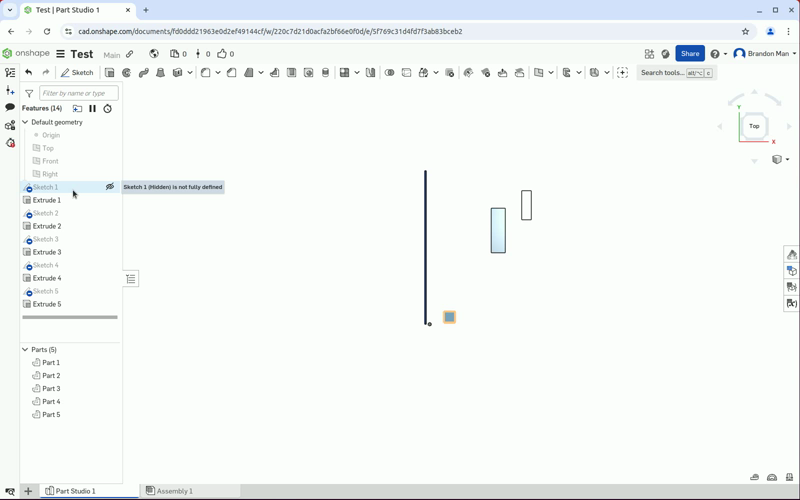
click(73, 189)
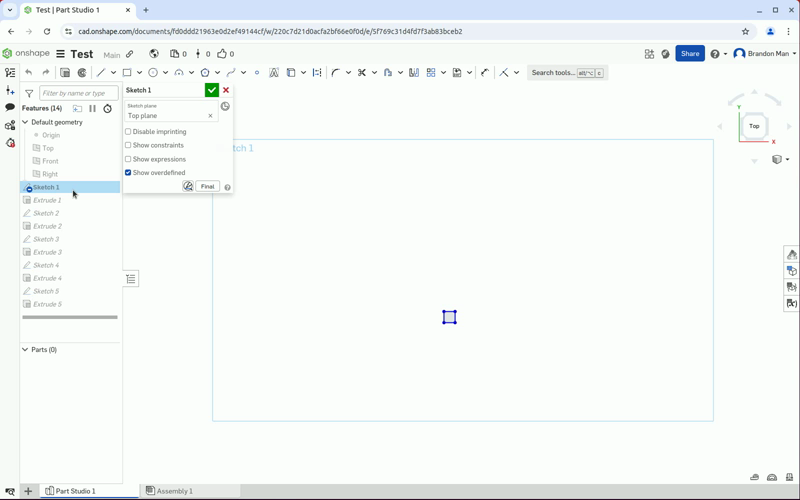
mouse_move(229, 92)
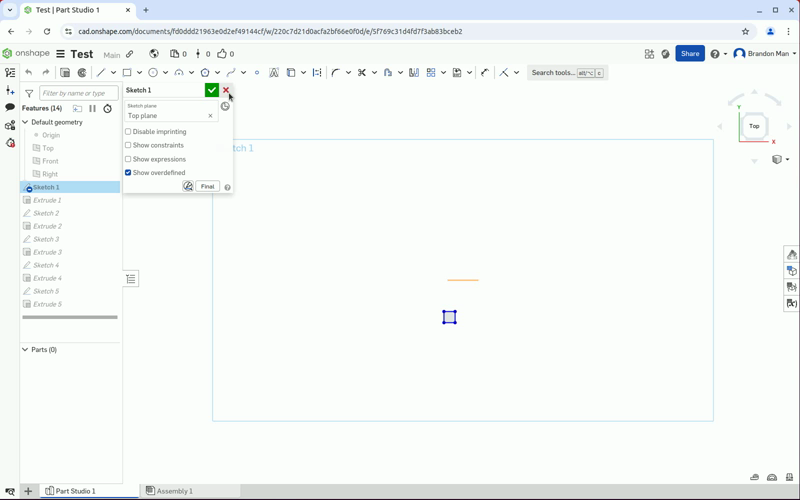
click(229, 92)
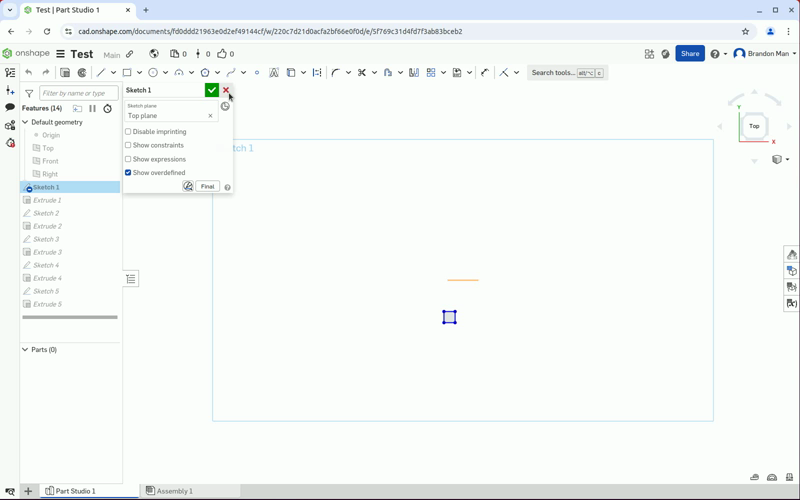
key(shift+s)
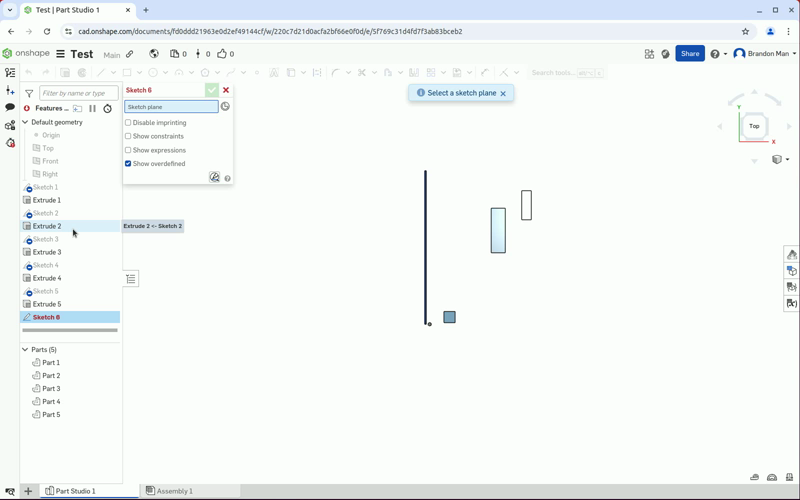
scroll(3)
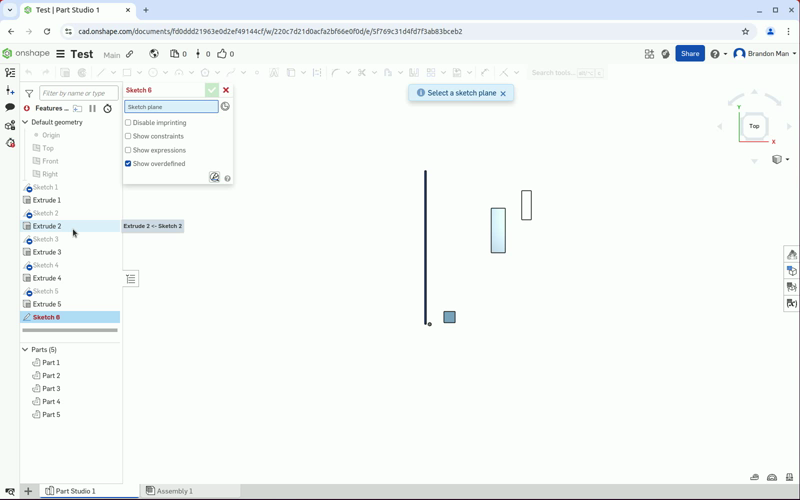
mouse_move(73, 150)
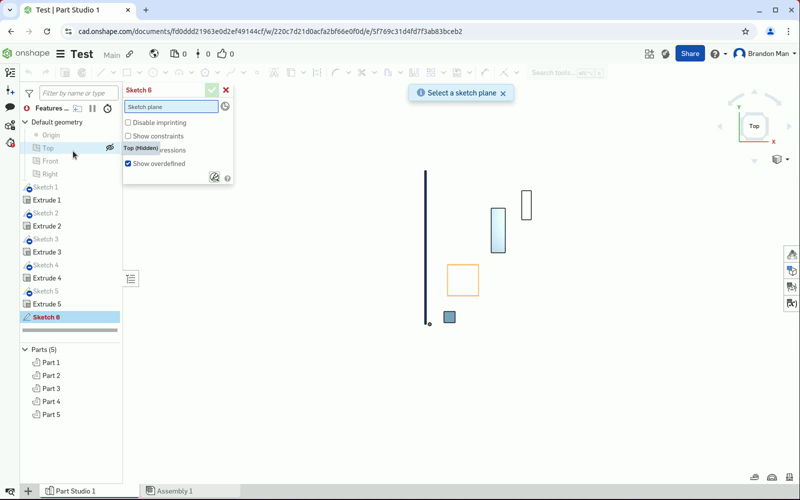
click(73, 150)
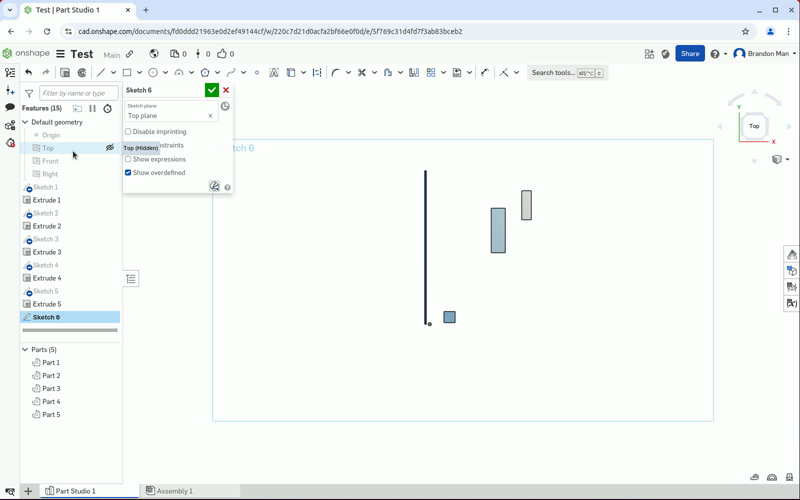
mouse_move(73, 352)
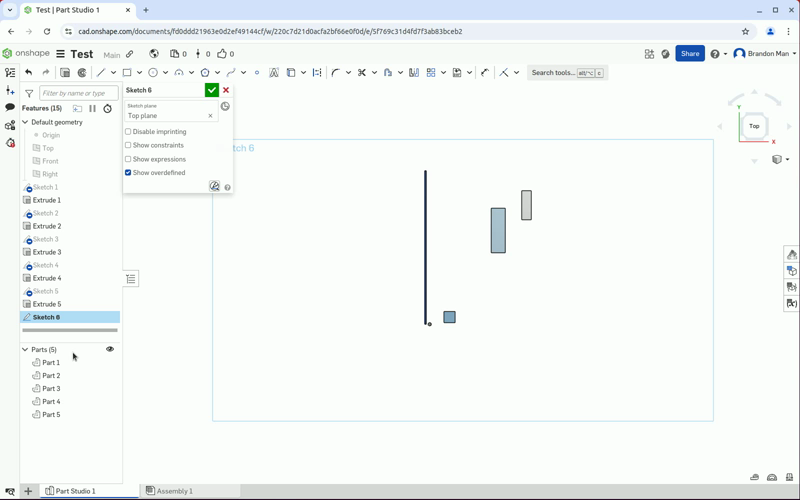
key(y)
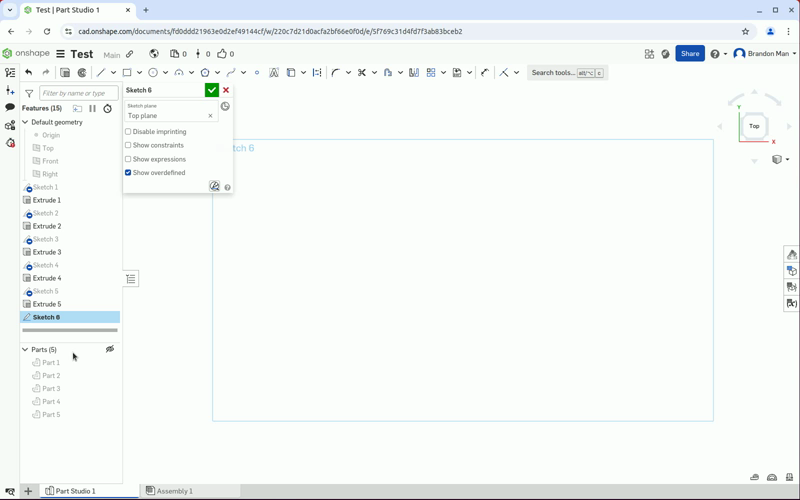
key(l)
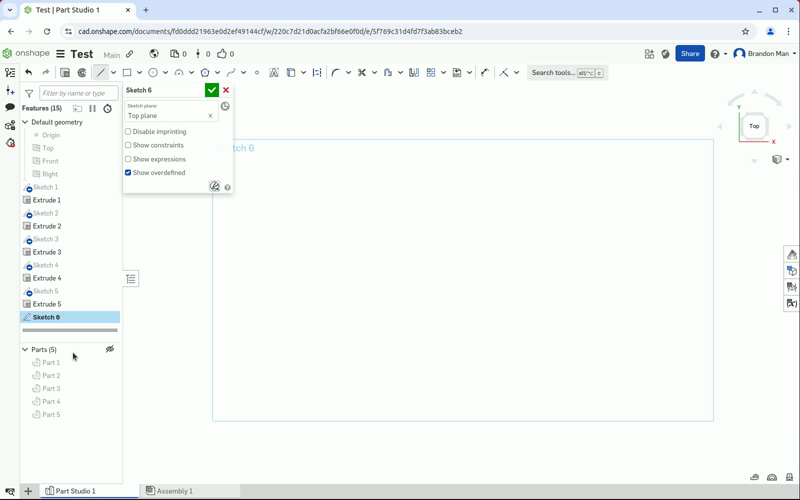
key_down(shift)
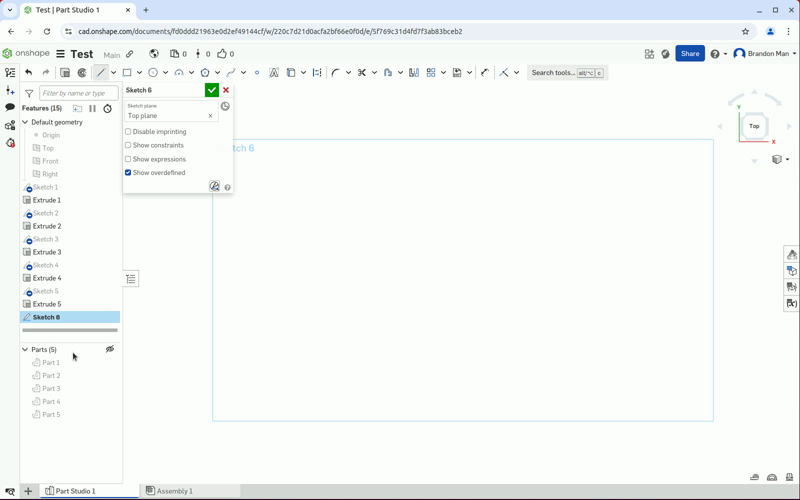
mouse_move(493, 261)
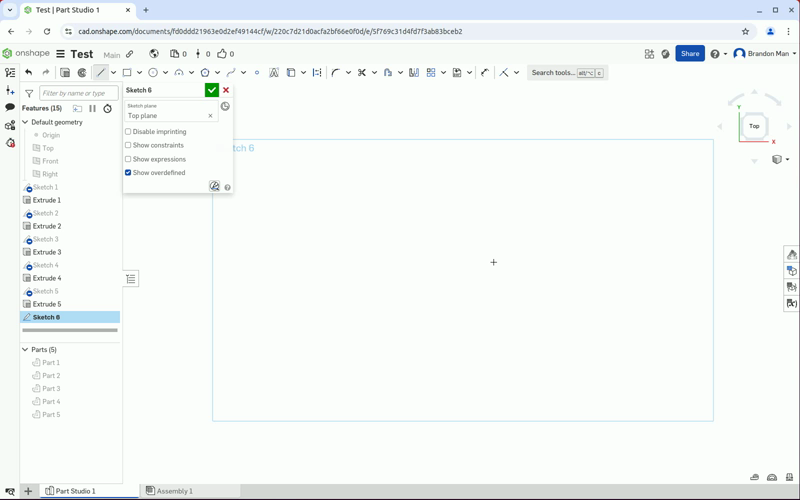
click(493, 261)
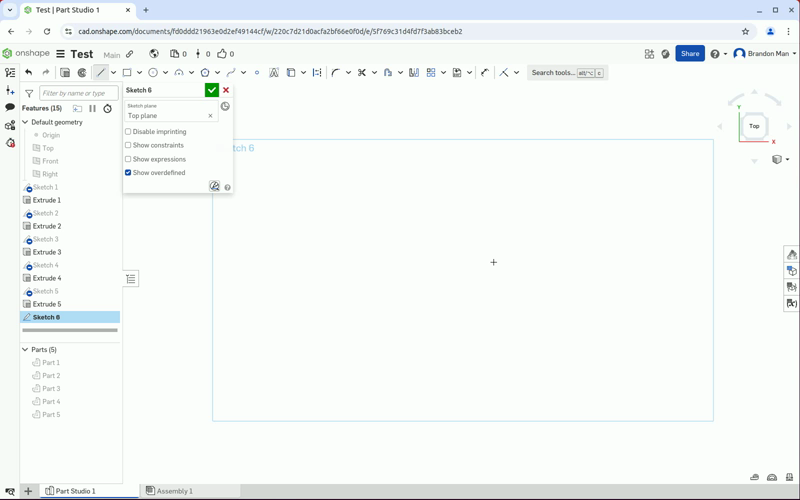
key_up(shift)
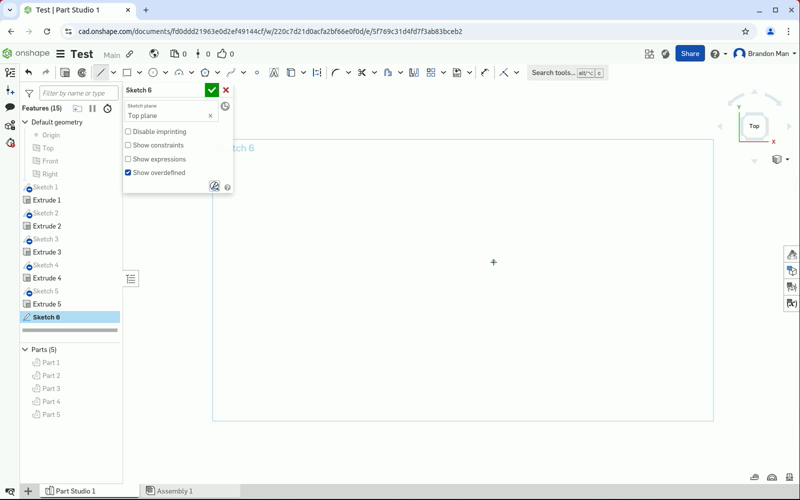
key_down(shift)
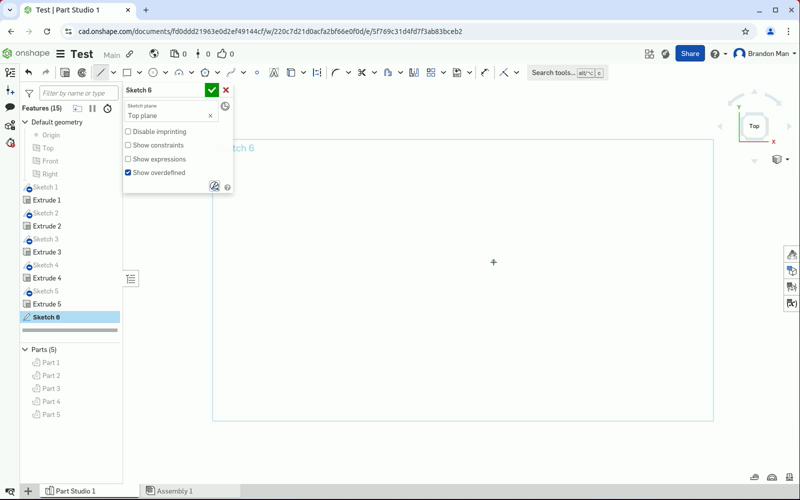
mouse_move(523, 261)
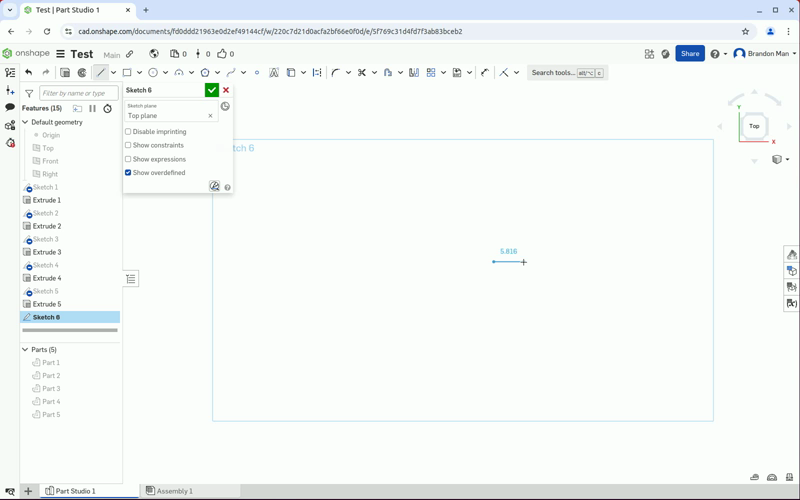
mouse_move(530, 261)
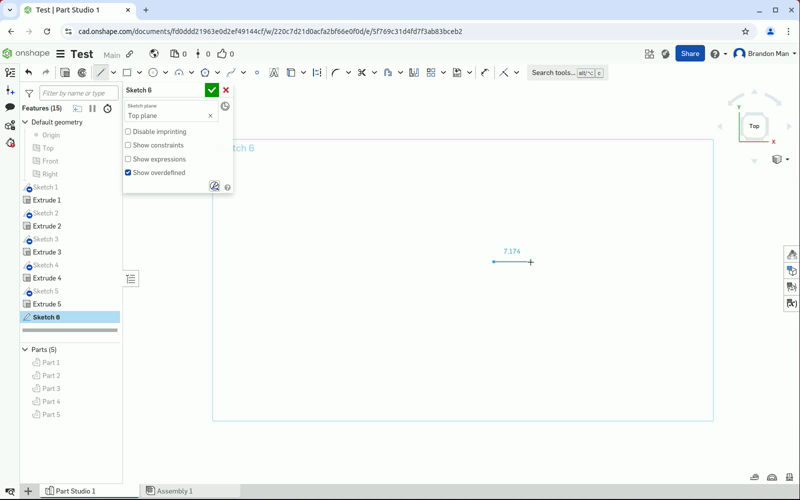
click(530, 261)
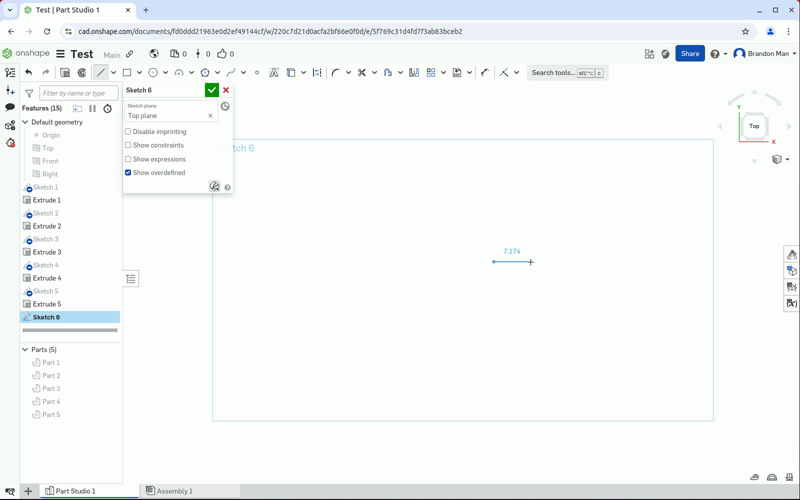
key_up(shift)
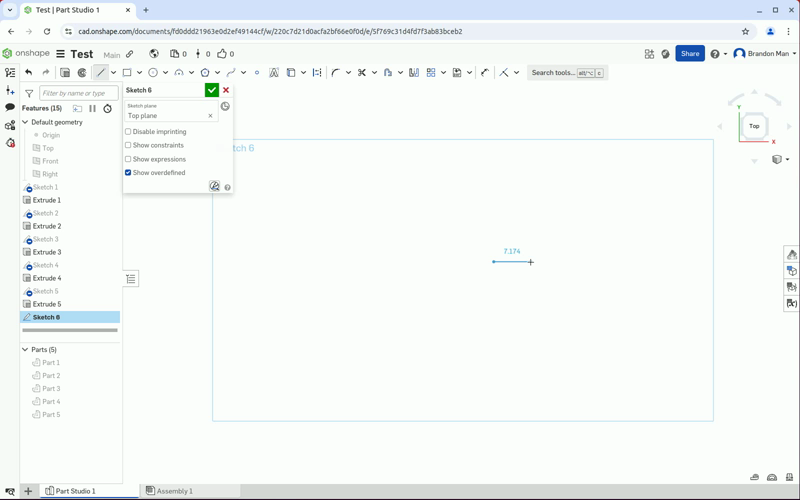
key_down(shift)
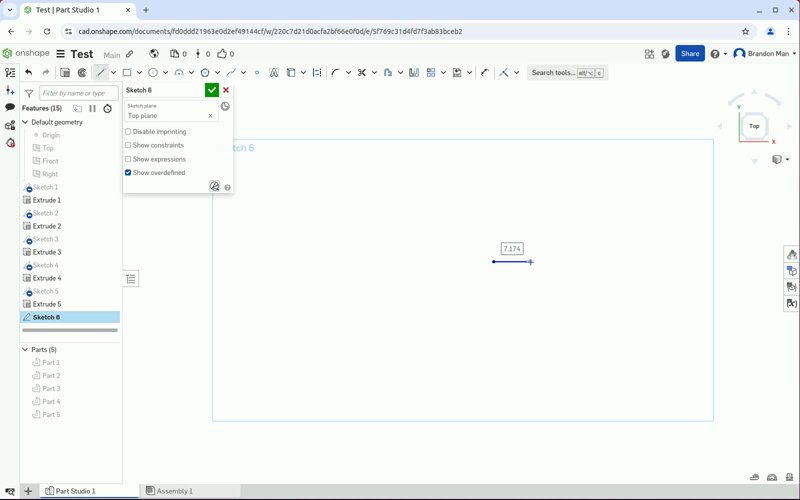
mouse_move(560, 261)
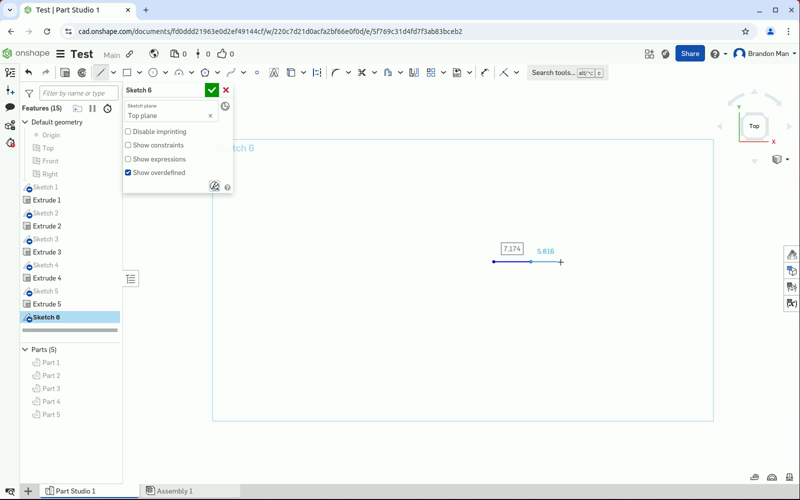
mouse_move(530, 254)
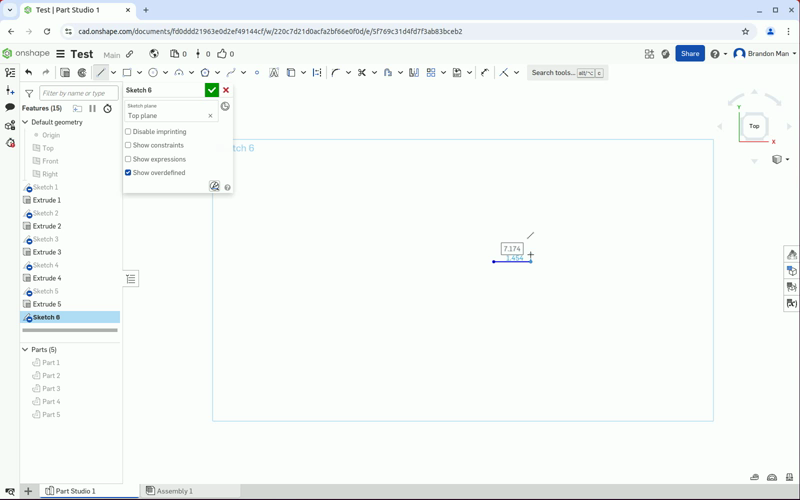
click(530, 254)
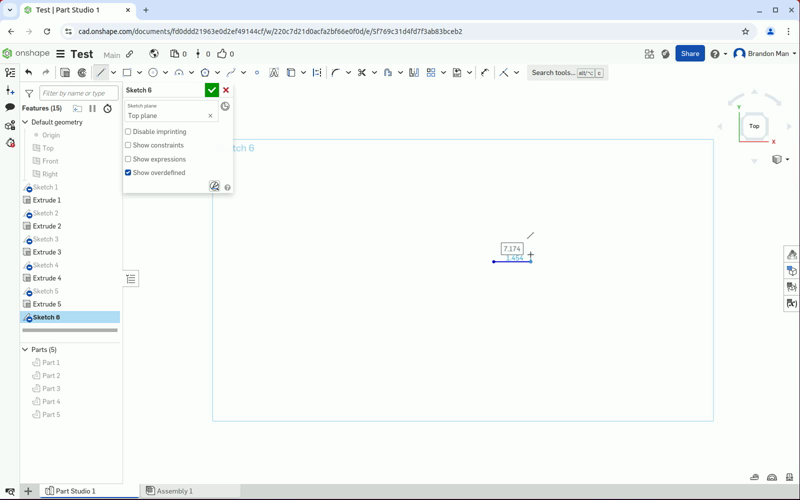
key_up(shift)
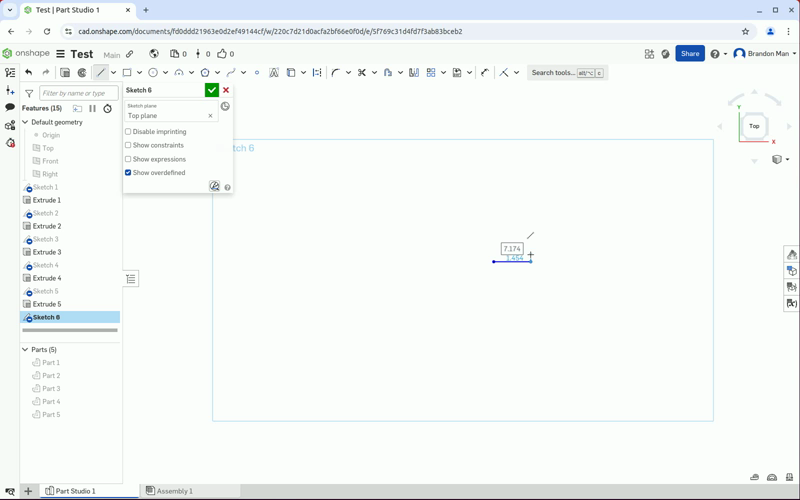
key_down(shift)
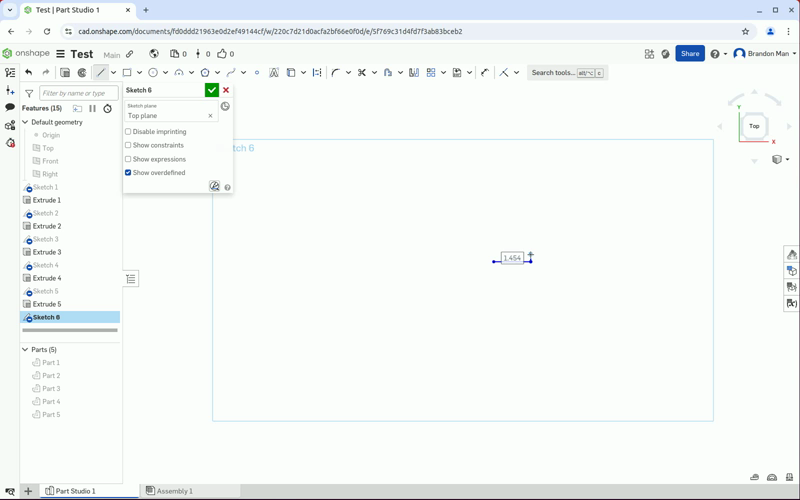
mouse_move(560, 254)
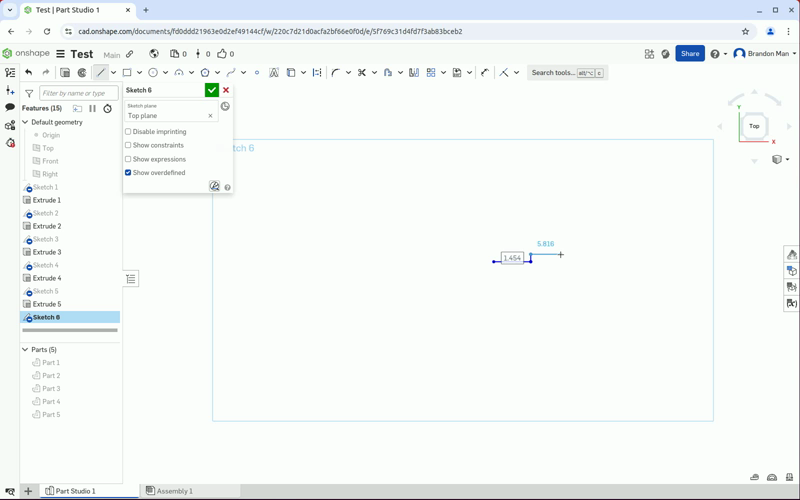
mouse_move(493, 254)
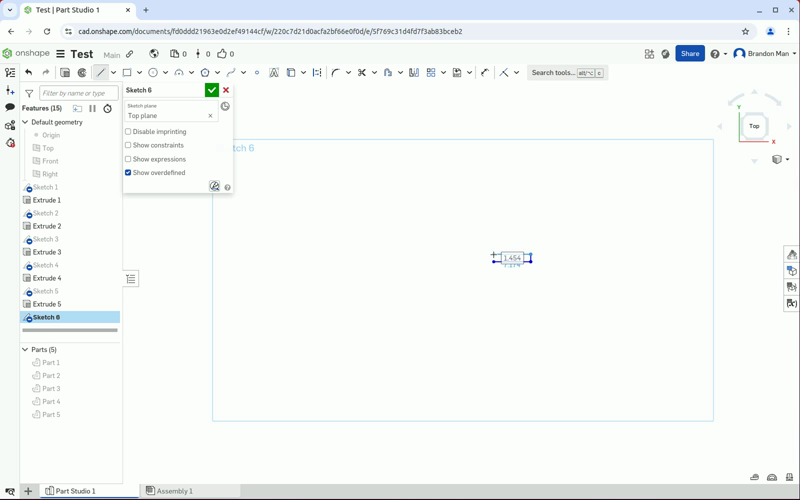
click(493, 254)
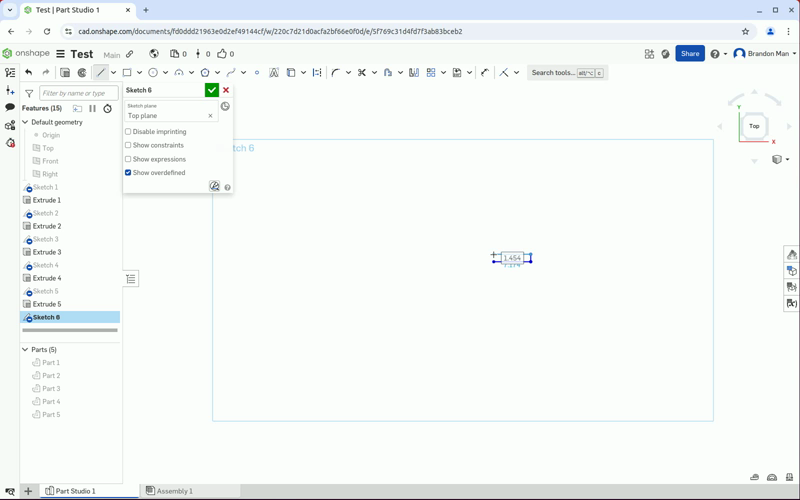
key_up(shift)
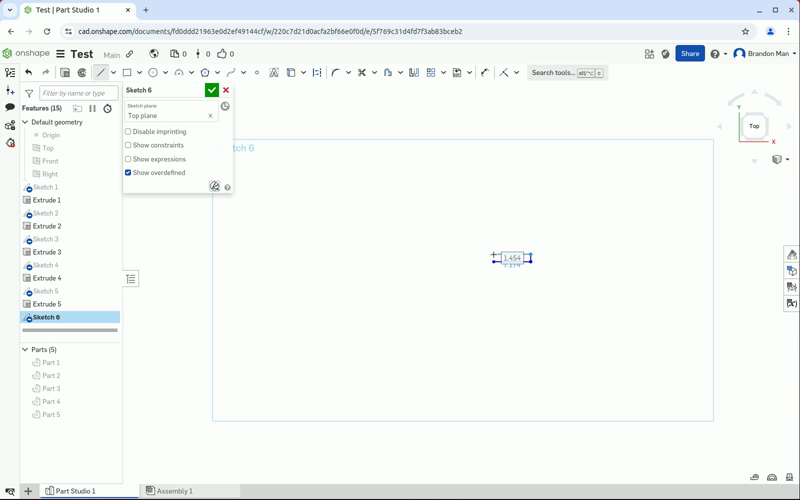
mouse_move(523, 254)
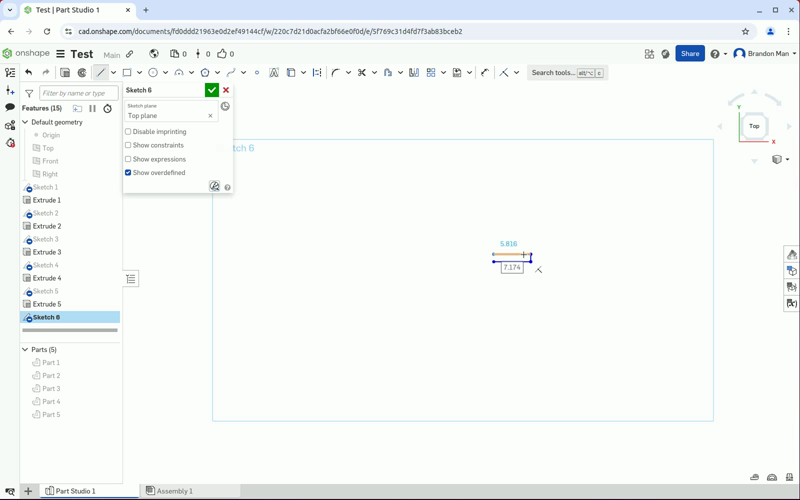
key_down(shift)
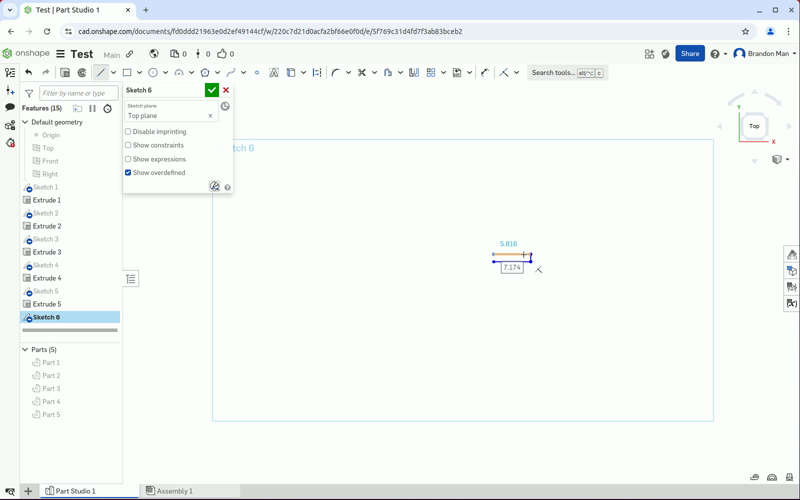
mouse_move(493, 261)
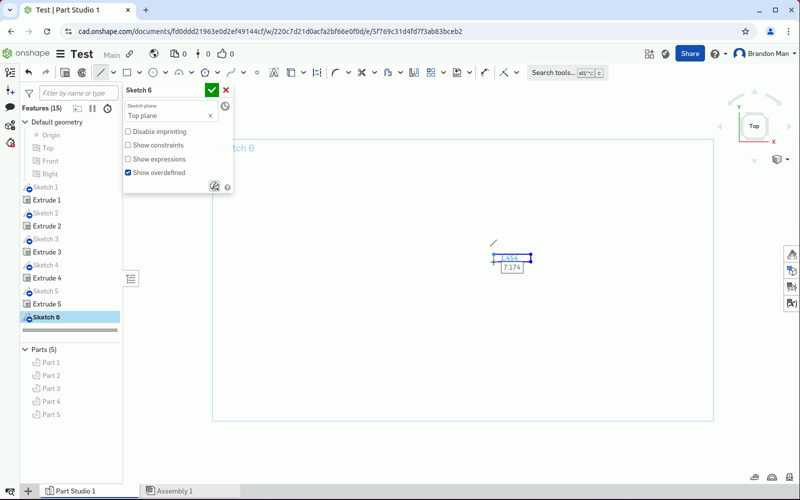
key_up(shift)
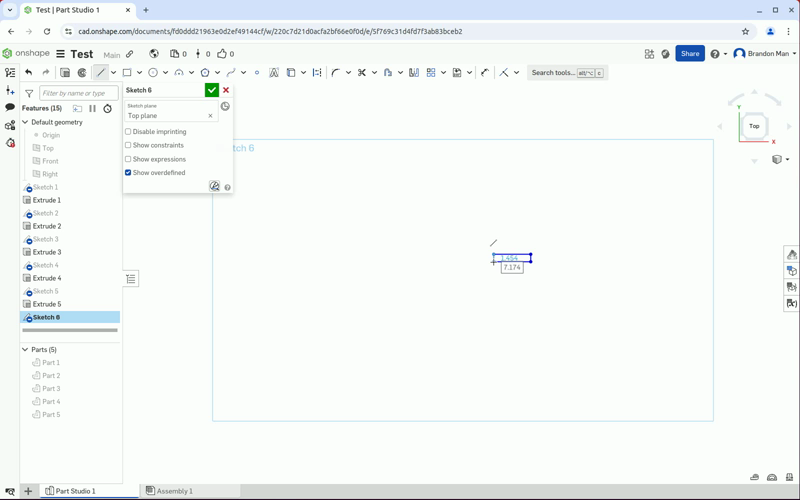
click(493, 261)
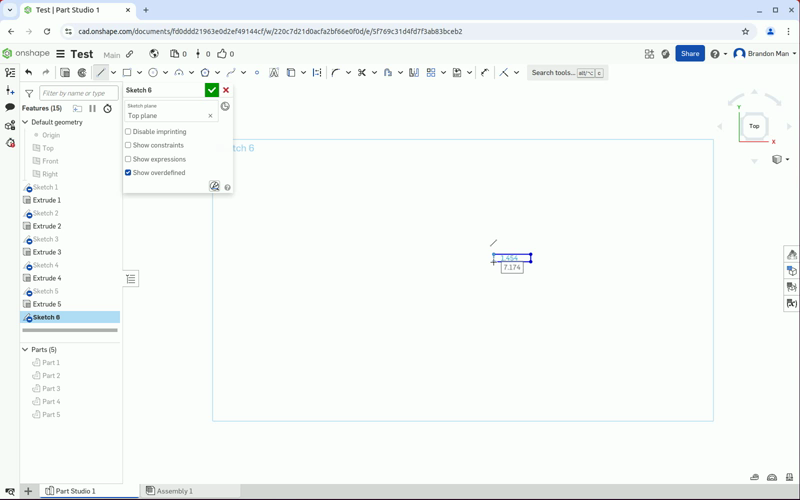
key(esc)
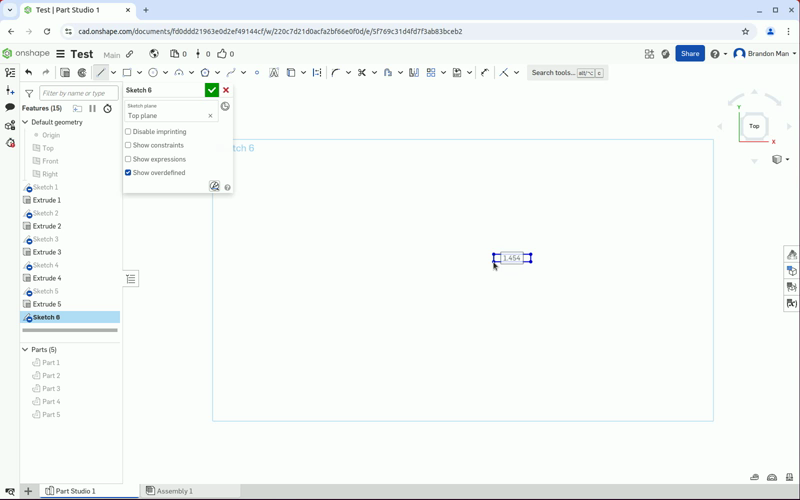
mouse_move(519, 259)
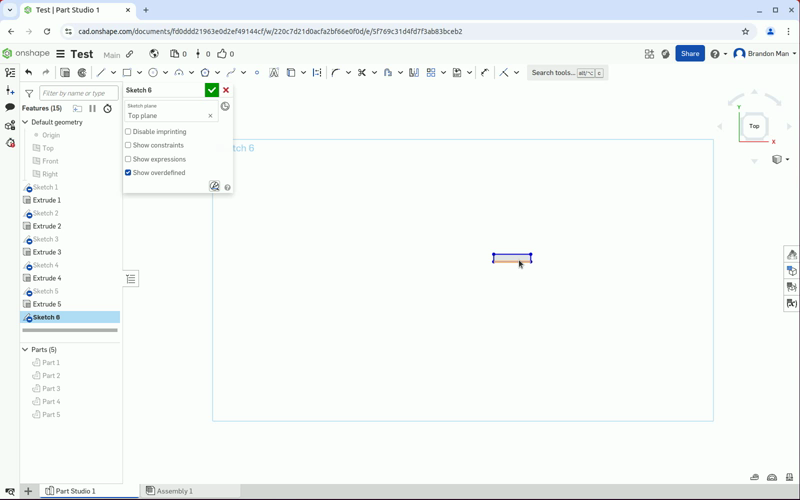
scroll(6)
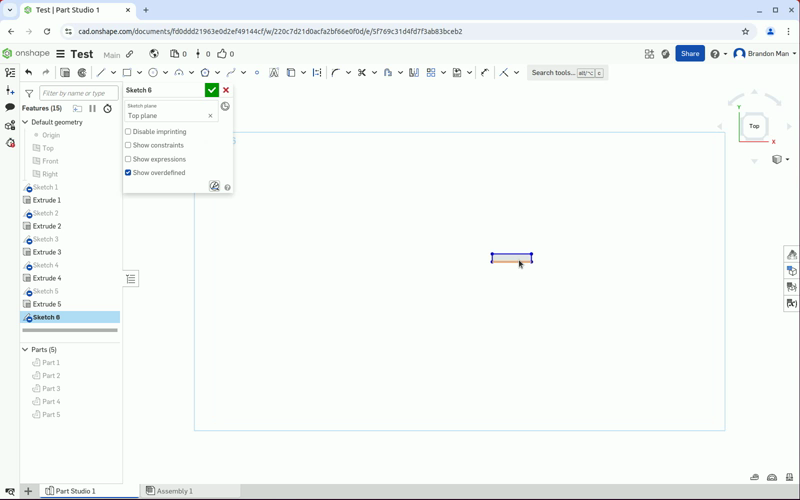
scroll(6)
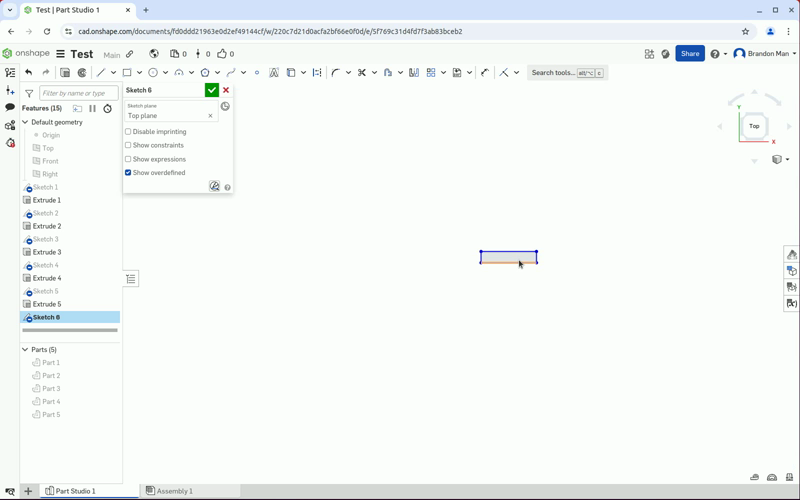
scroll(6)
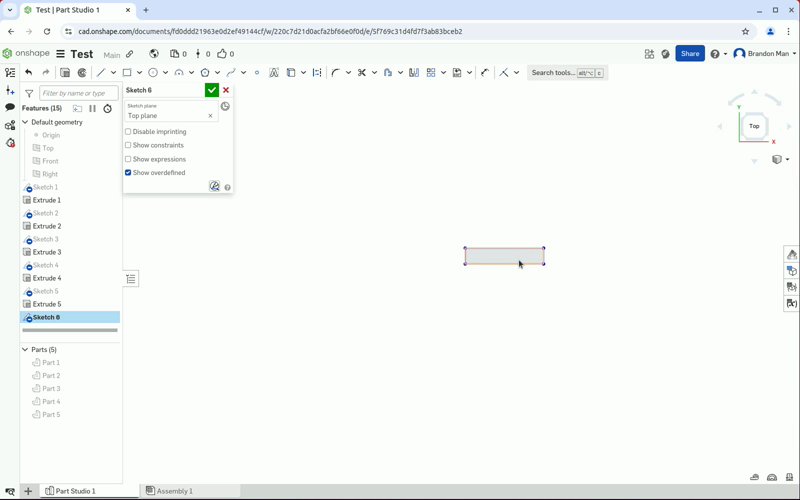
scroll(6)
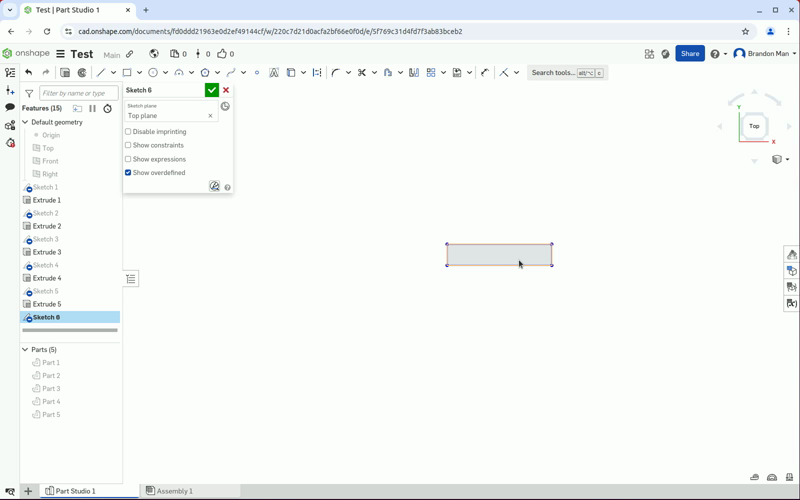
scroll(6)
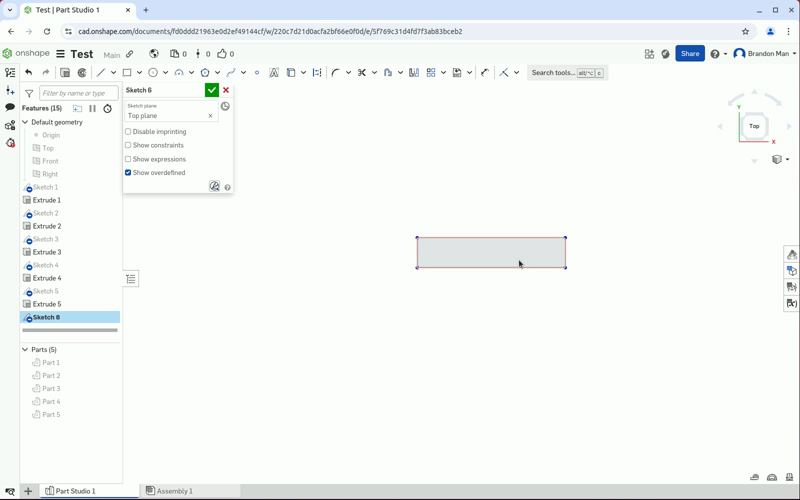
scroll(6)
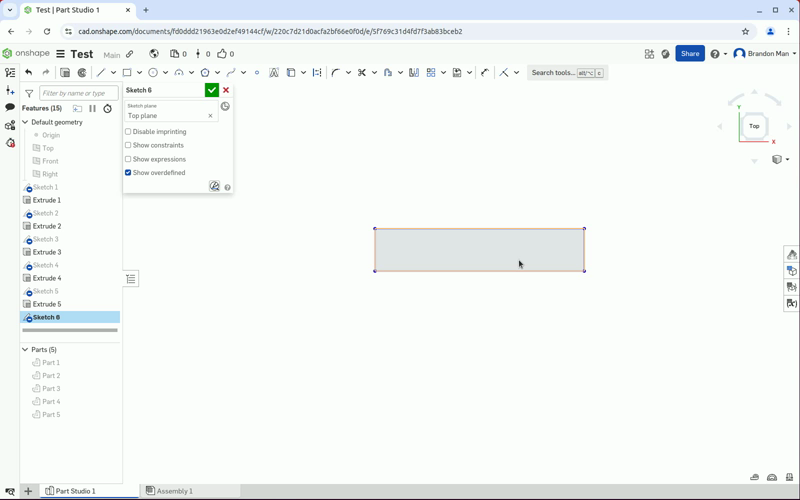
scroll(6)
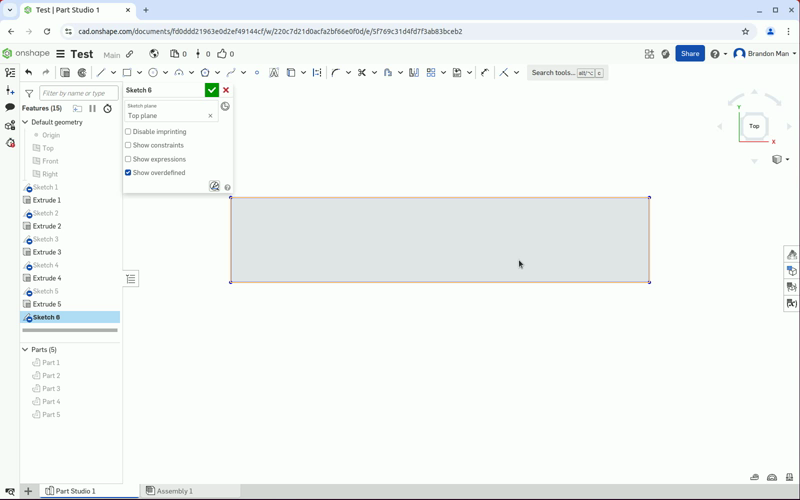
click(519, 259)
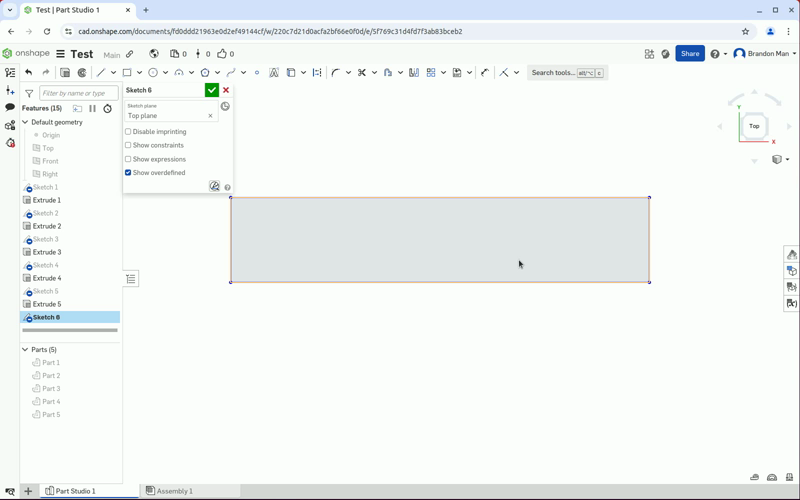
scroll(-6)
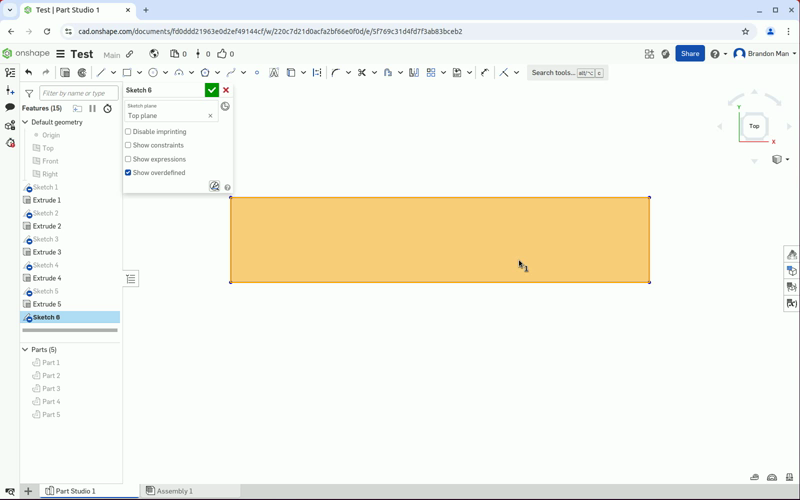
scroll(-6)
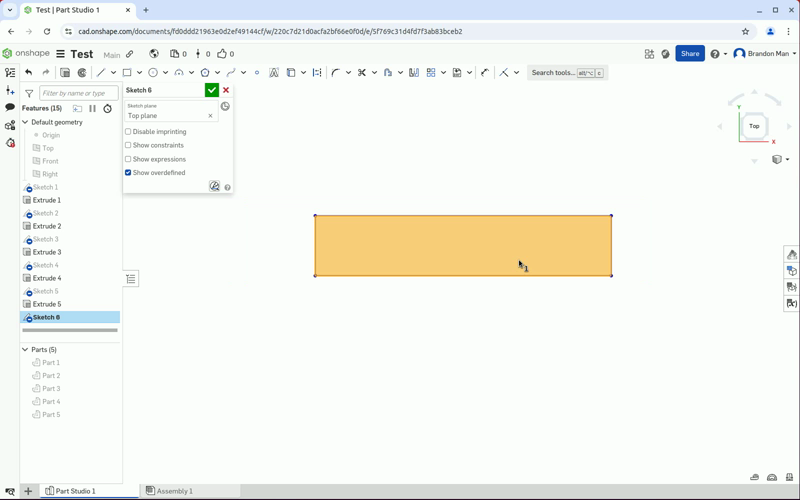
scroll(-6)
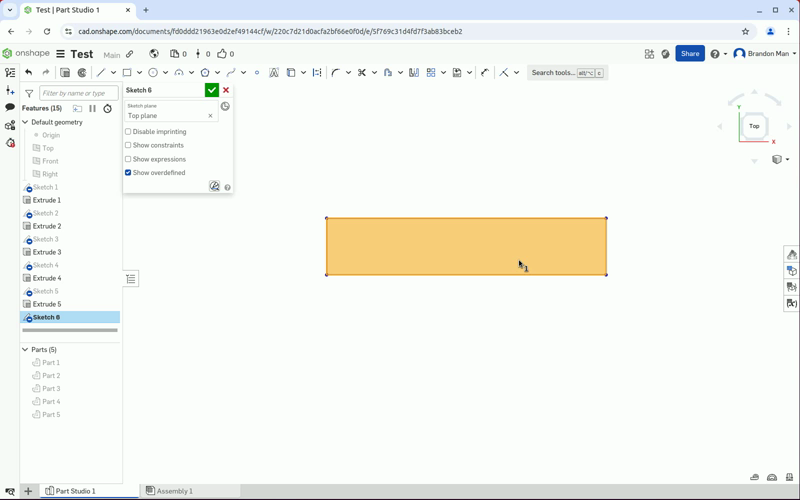
scroll(-6)
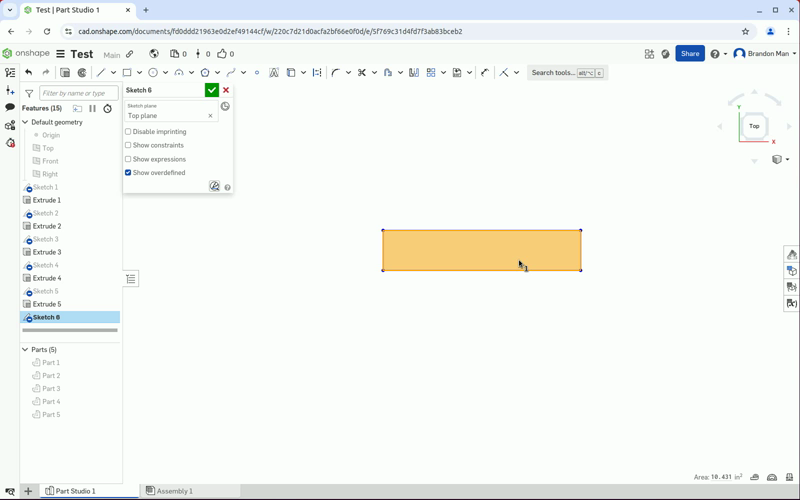
scroll(-6)
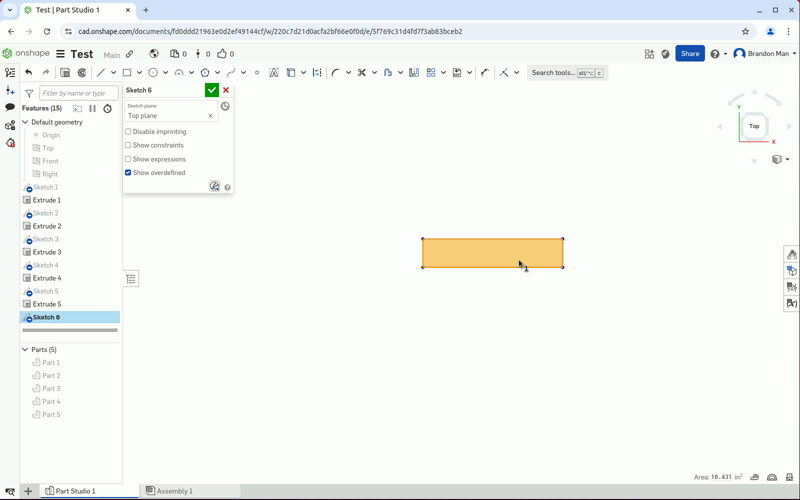
scroll(-6)
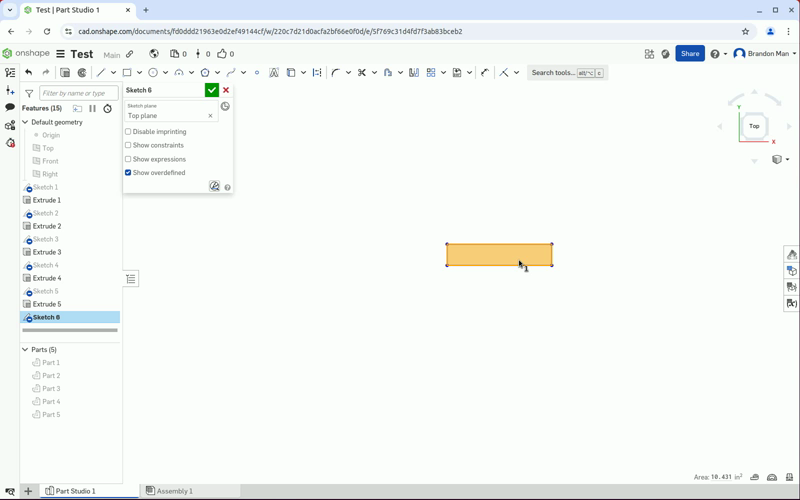
scroll(-6)
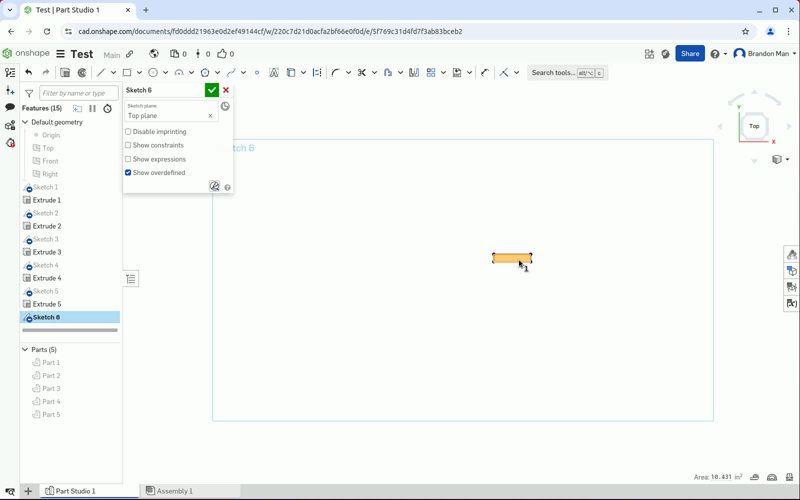
mouse_move(73, 352)
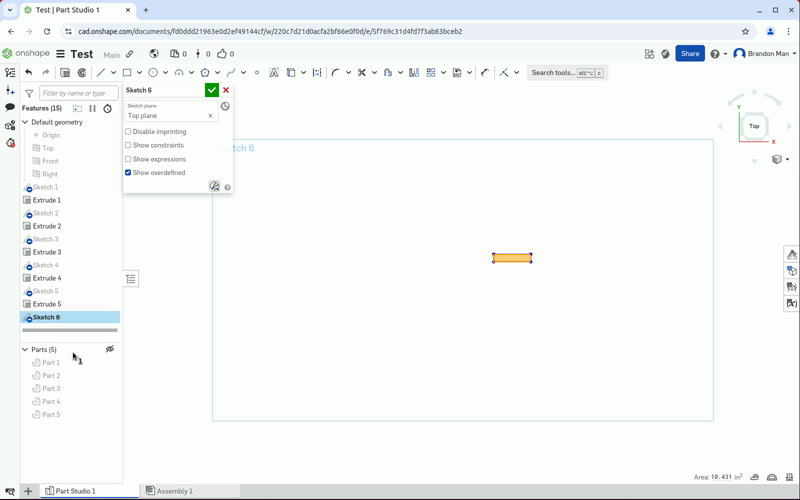
key(shift+y)
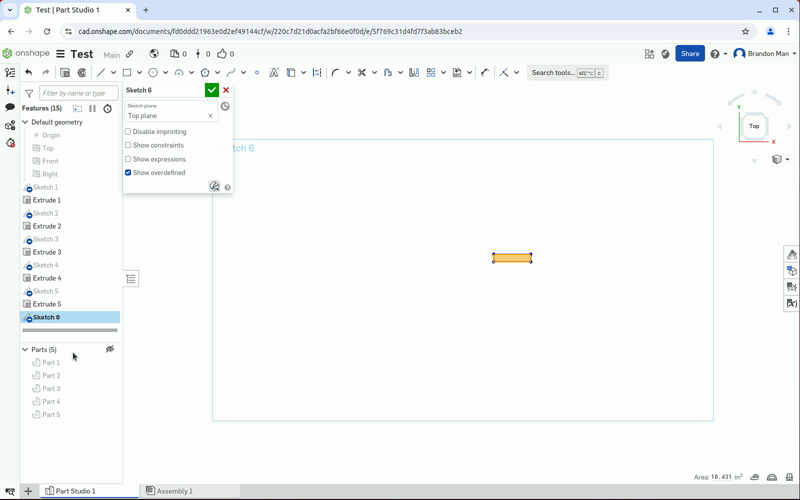
key(shift+e)
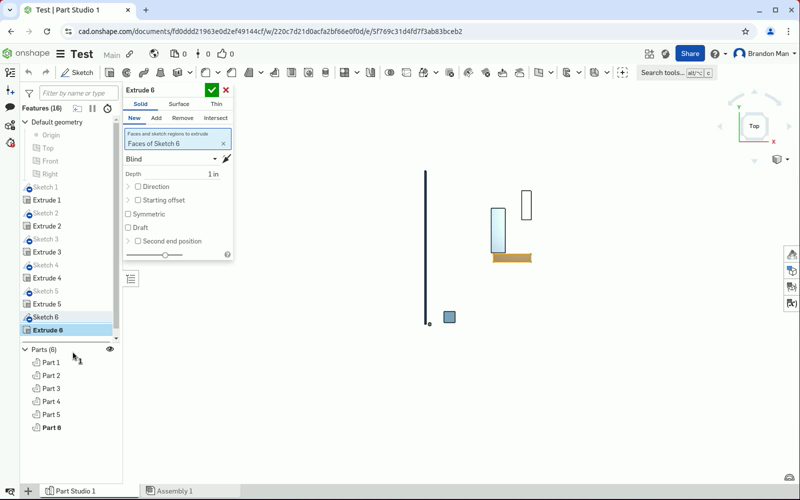
mouse_move(143, 106)
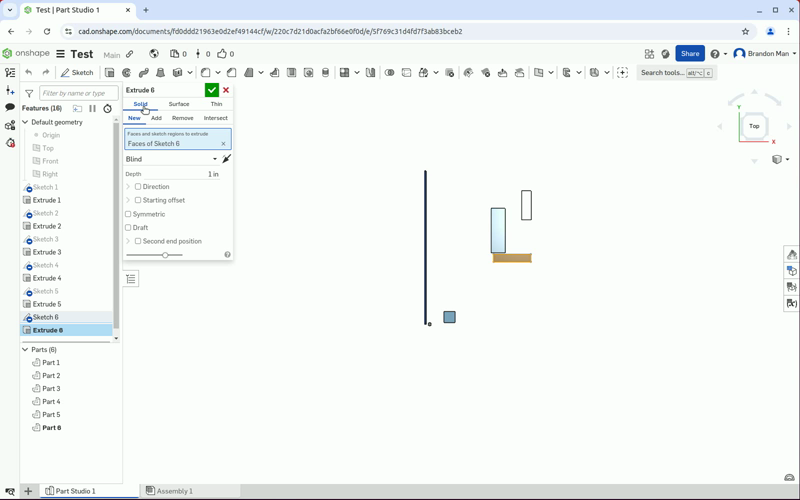
click(143, 106)
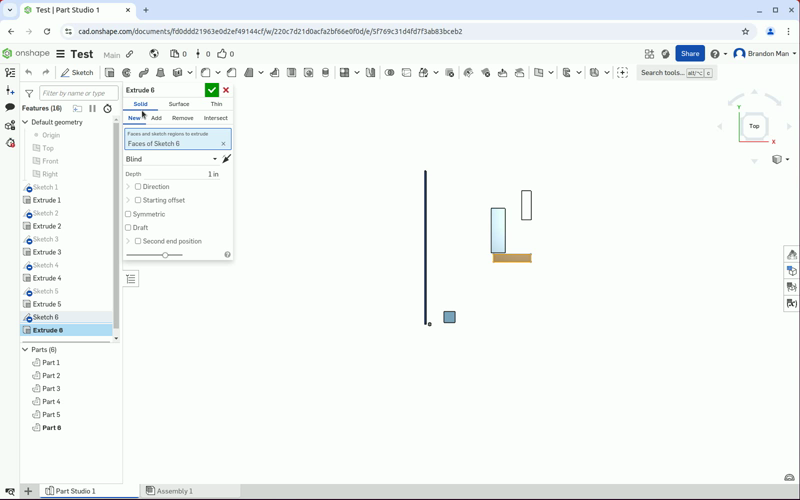
mouse_move(137, 120)
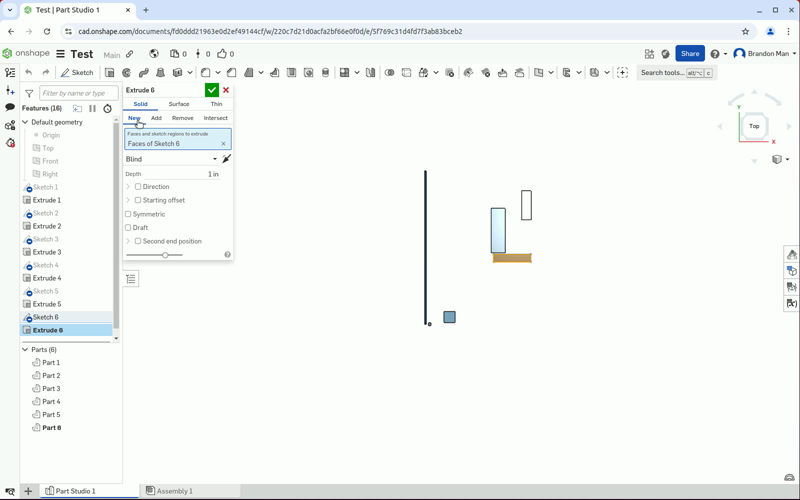
click(137, 120)
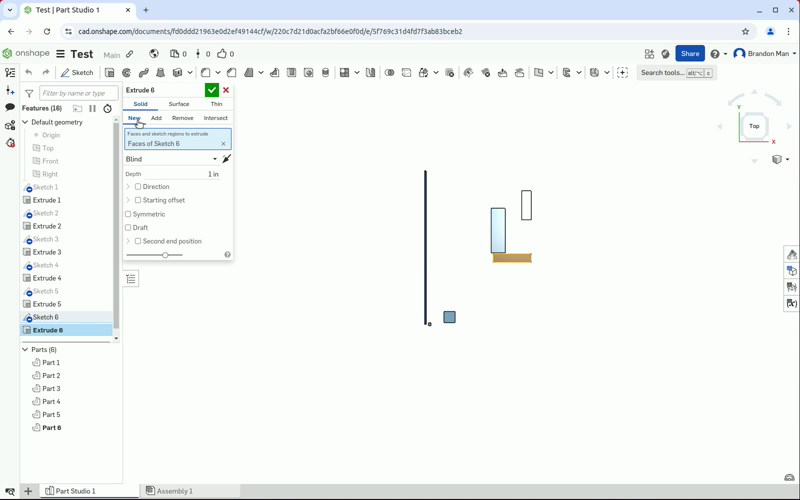
key(tab, 4)
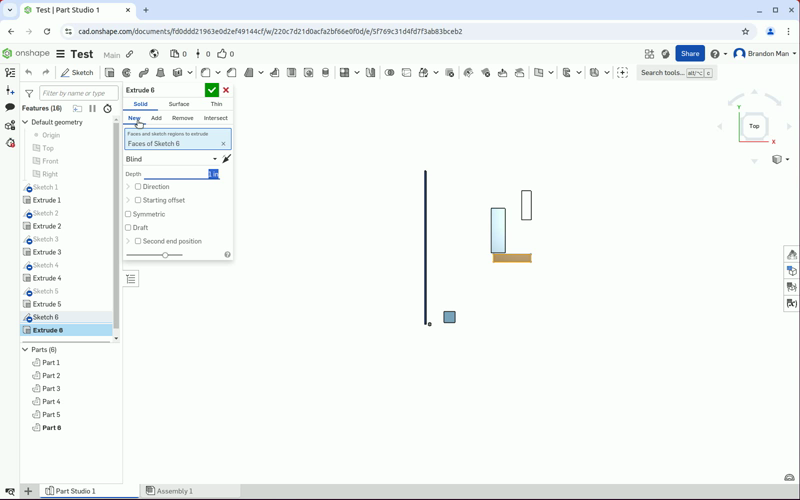
text(0.722)
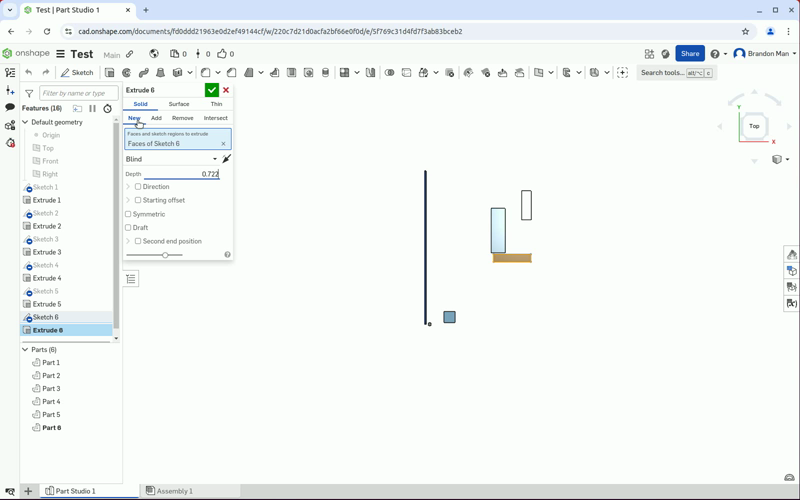
key(enter)
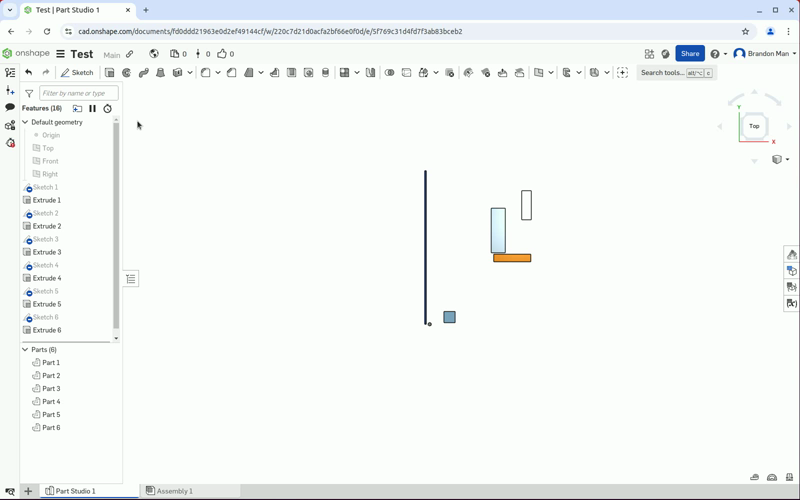
key(shift+h)
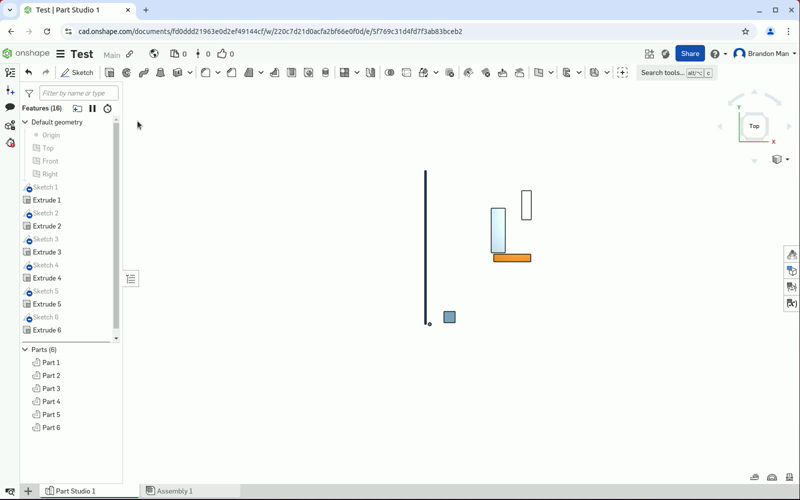
key(shift+h)
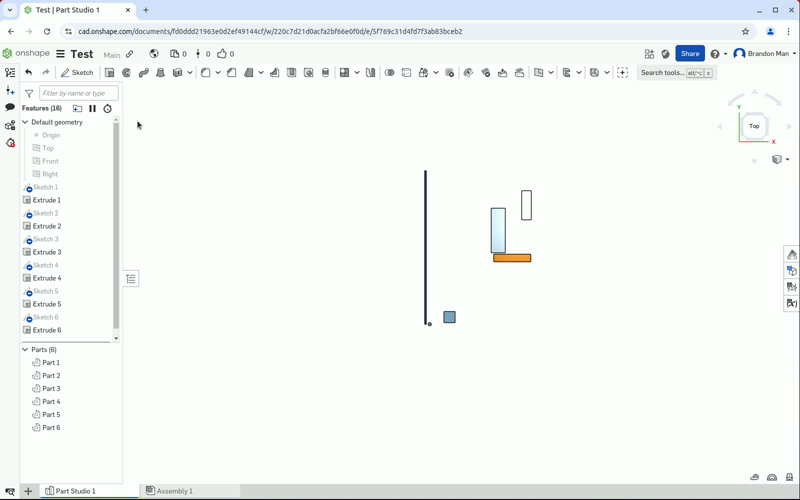
mouse_move(69, 189)
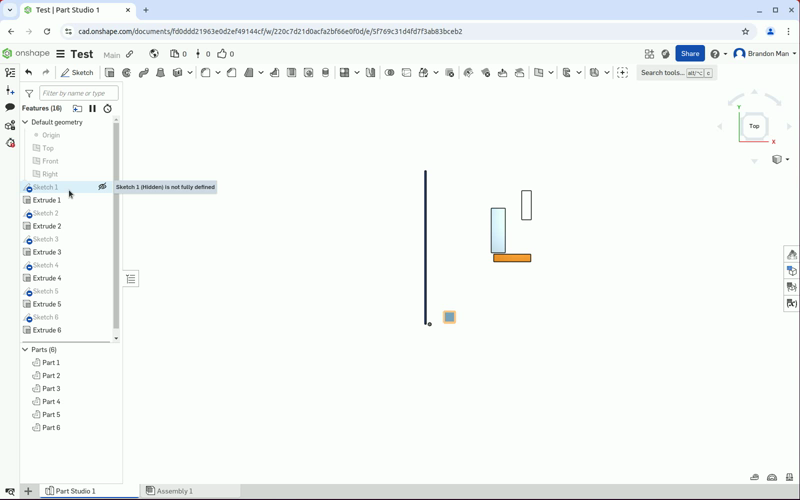
click(69, 189)
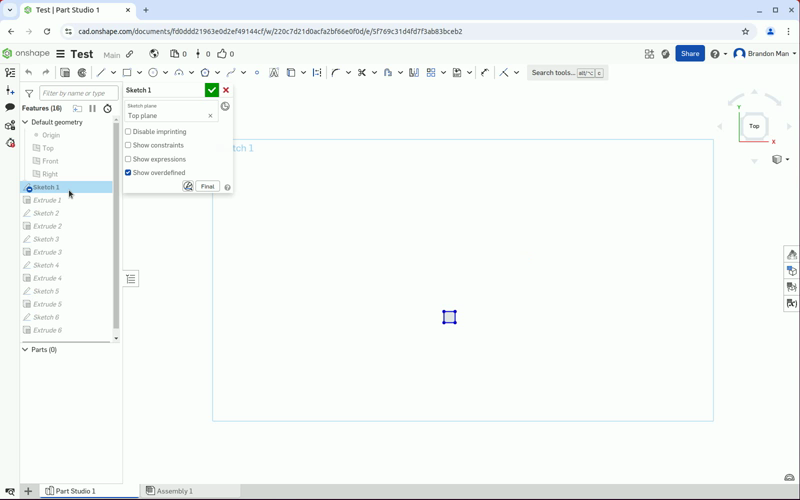
mouse_move(229, 92)
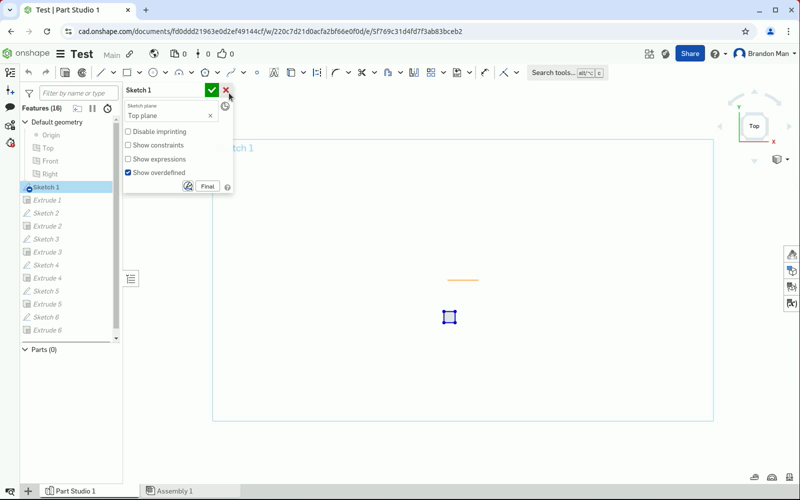
click(229, 92)
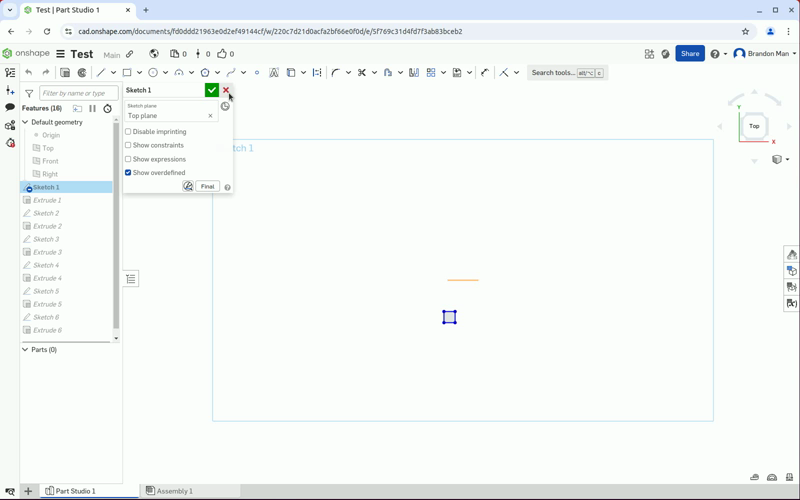
key(shift+s)
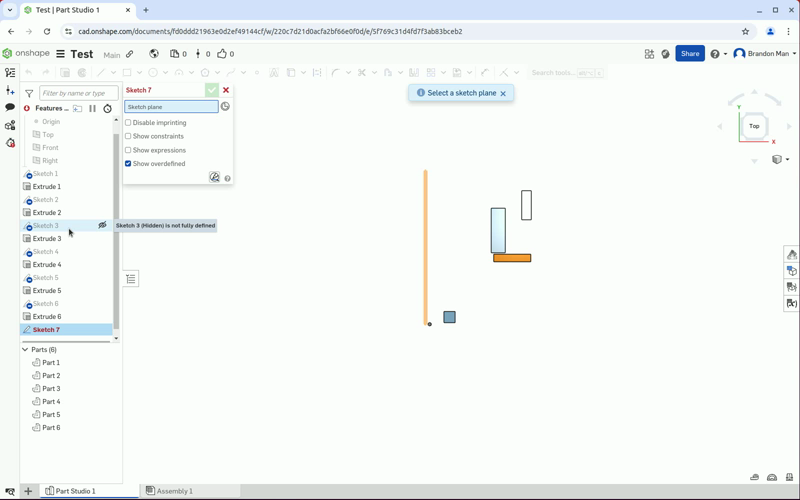
scroll(3)
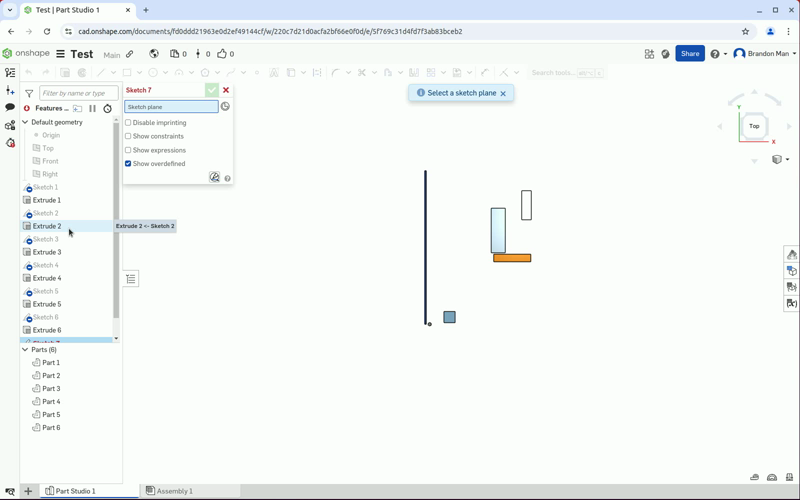
mouse_move(69, 150)
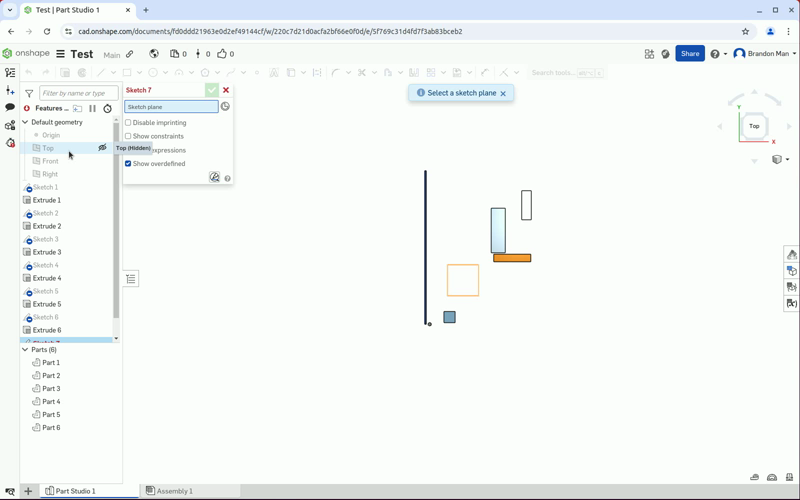
click(69, 150)
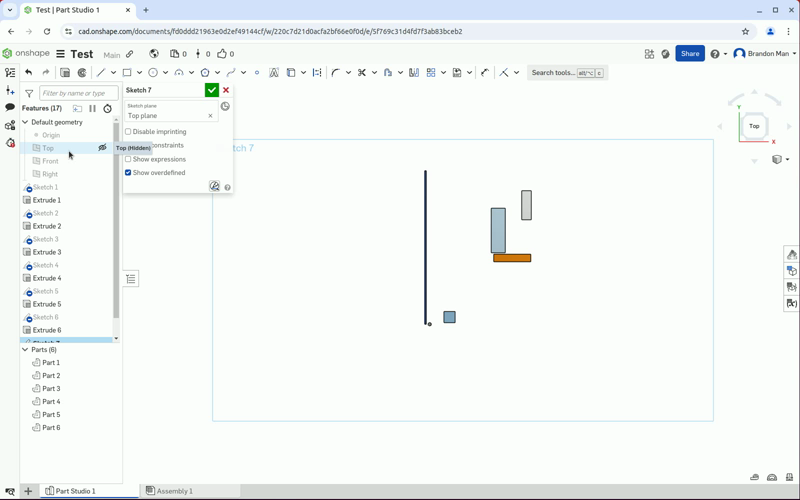
mouse_move(73, 352)
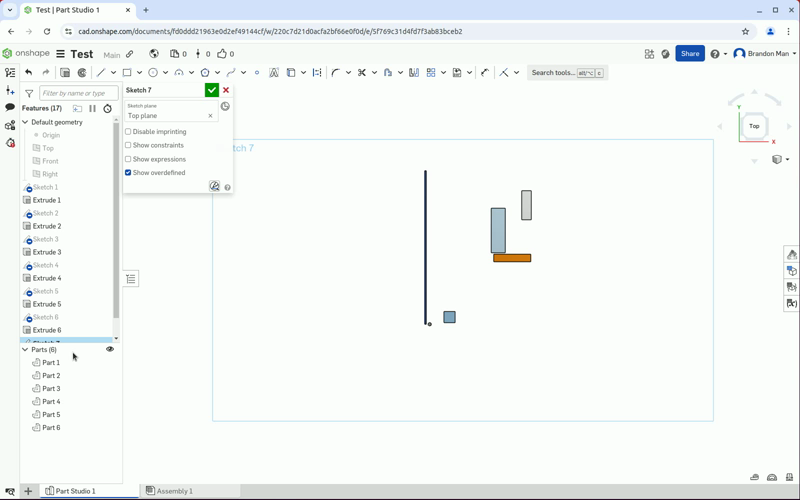
key(y)
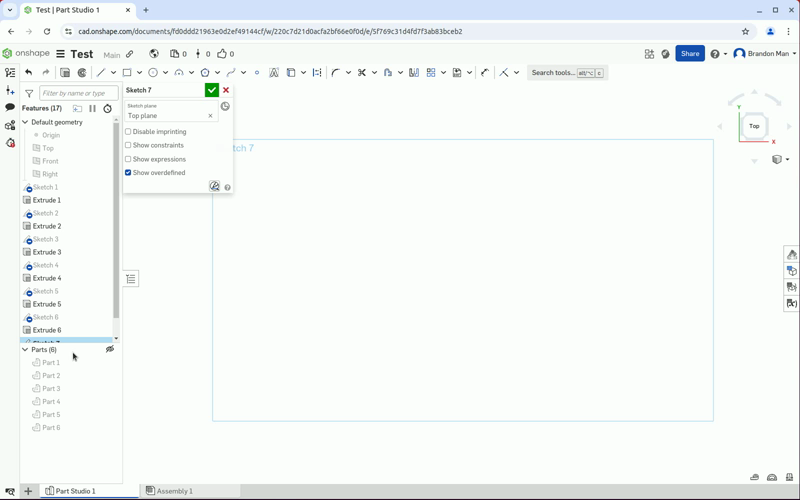
key(l)
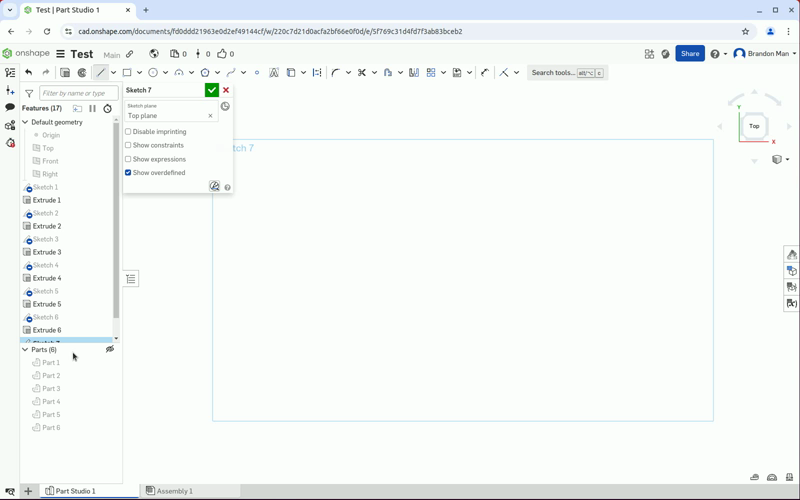
key_down(shift)
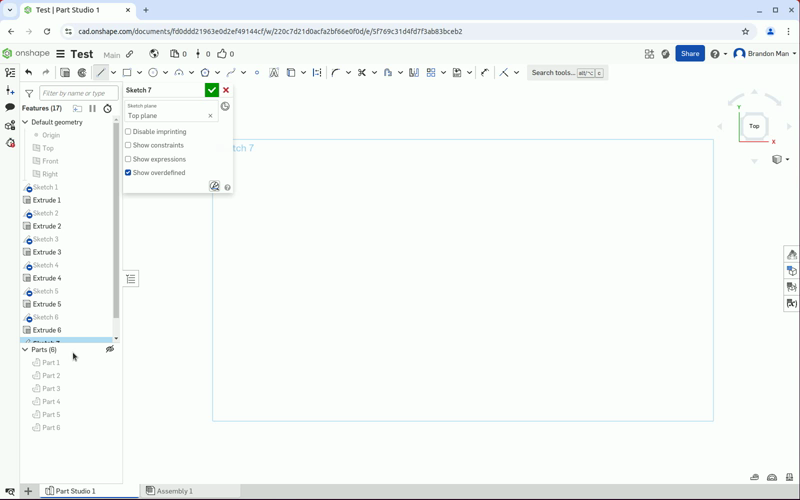
mouse_move(514, 251)
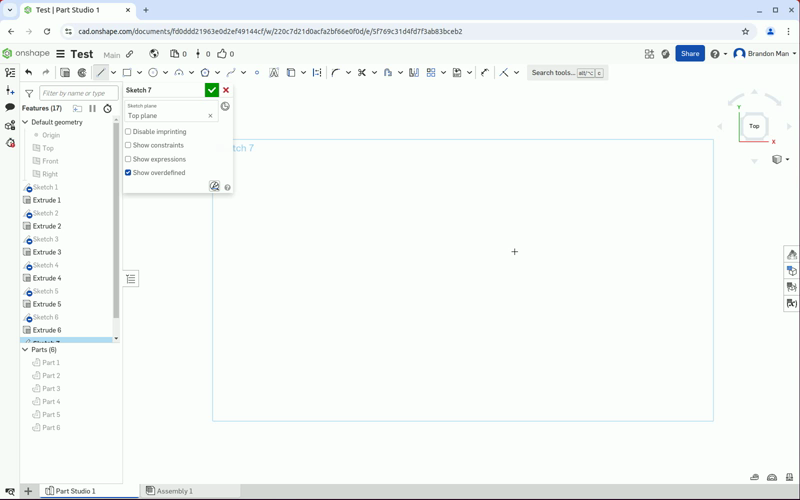
click(514, 251)
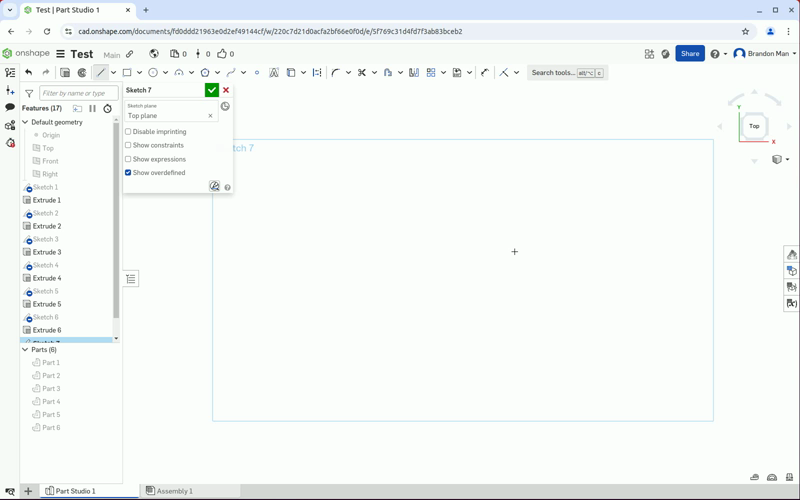
key_up(shift)
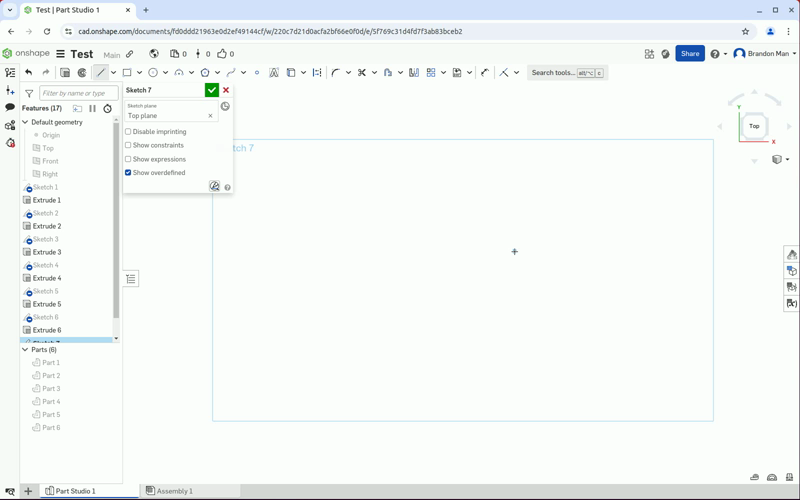
key_down(shift)
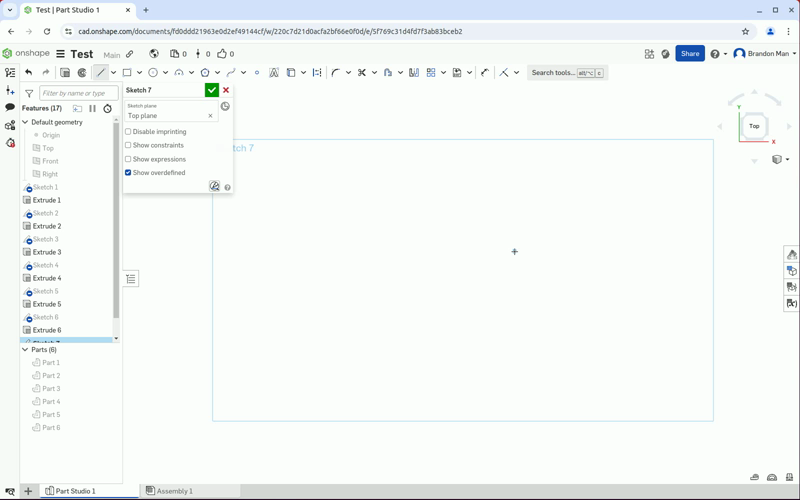
mouse_move(544, 251)
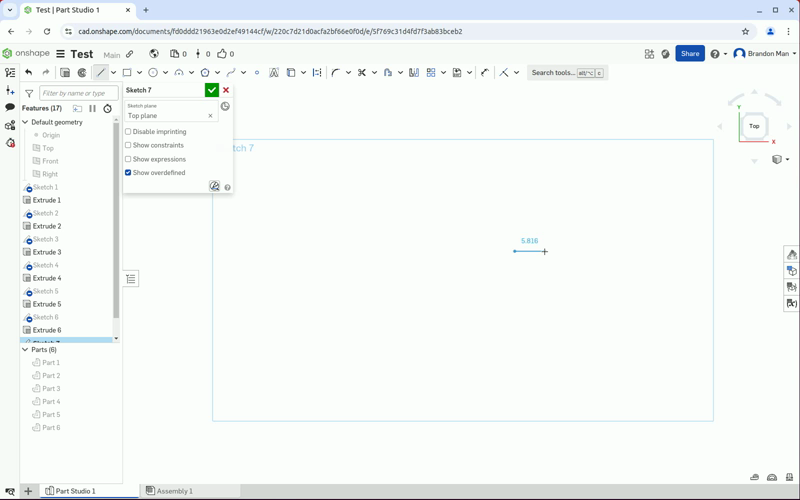
mouse_move(529, 251)
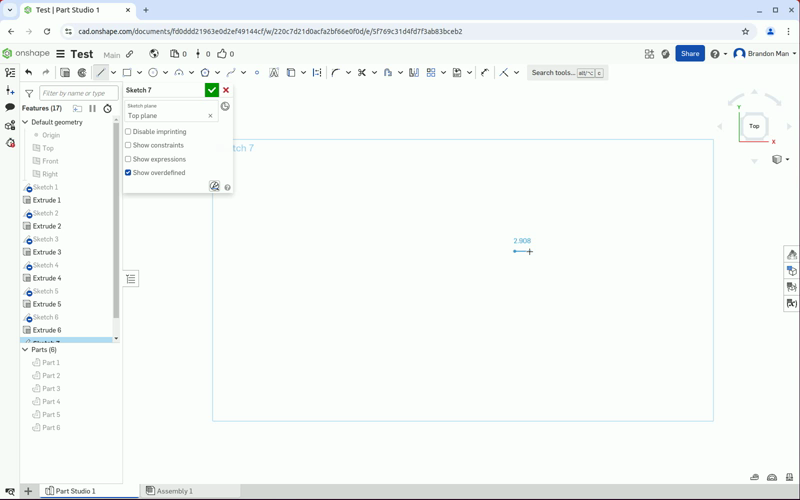
click(529, 251)
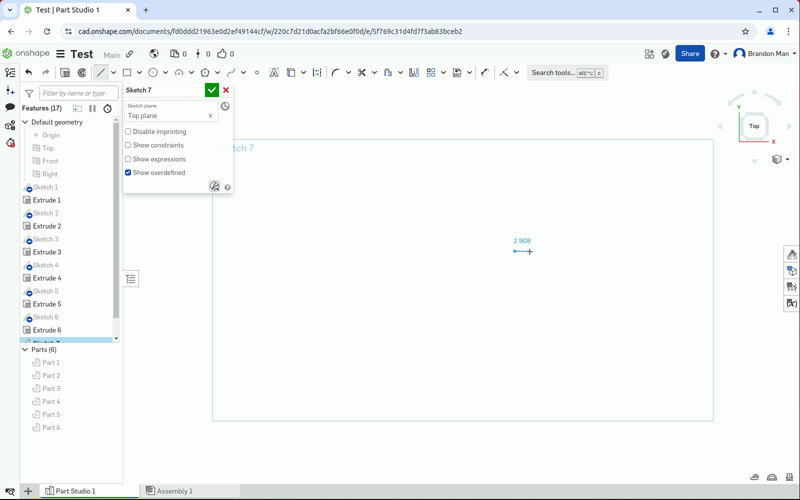
key_up(shift)
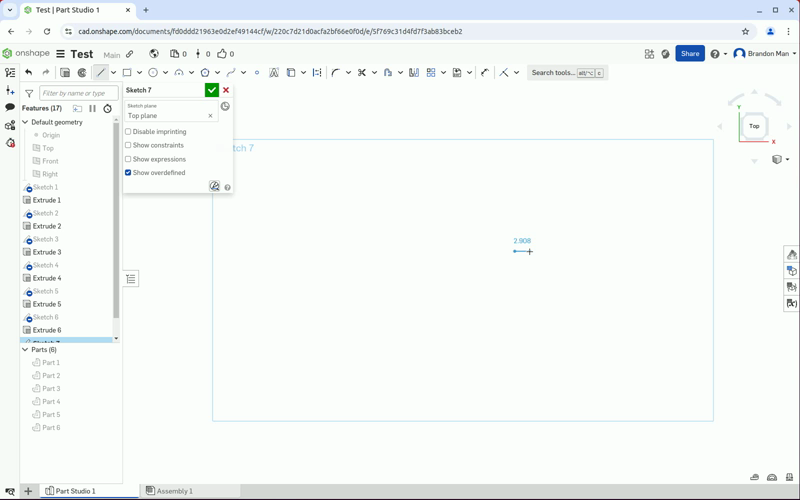
key_down(shift)
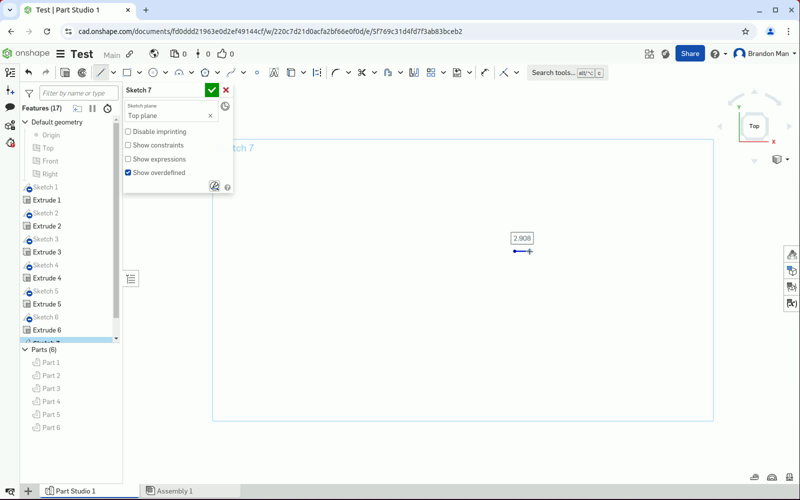
mouse_move(559, 251)
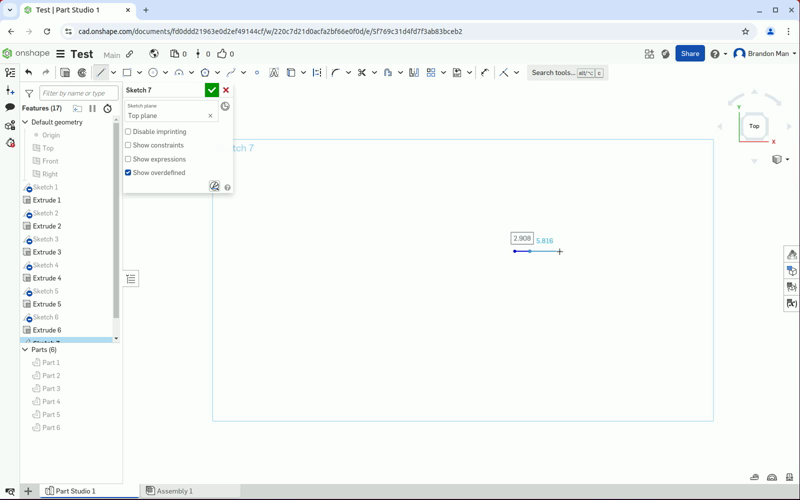
mouse_move(529, 222)
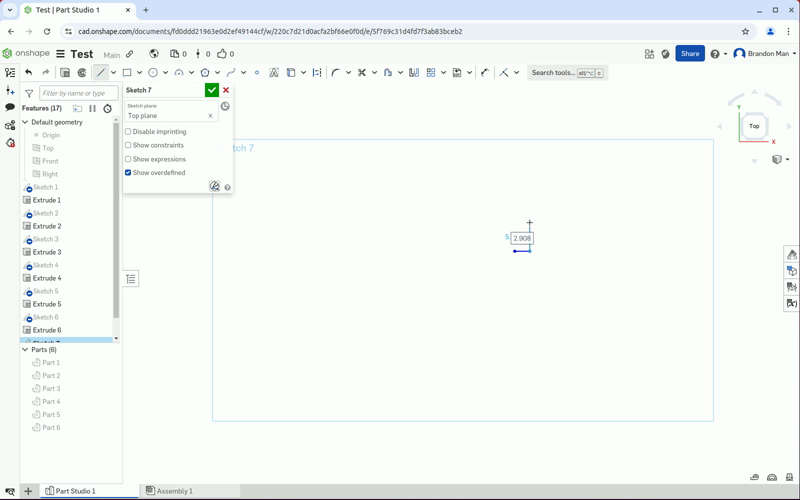
click(529, 222)
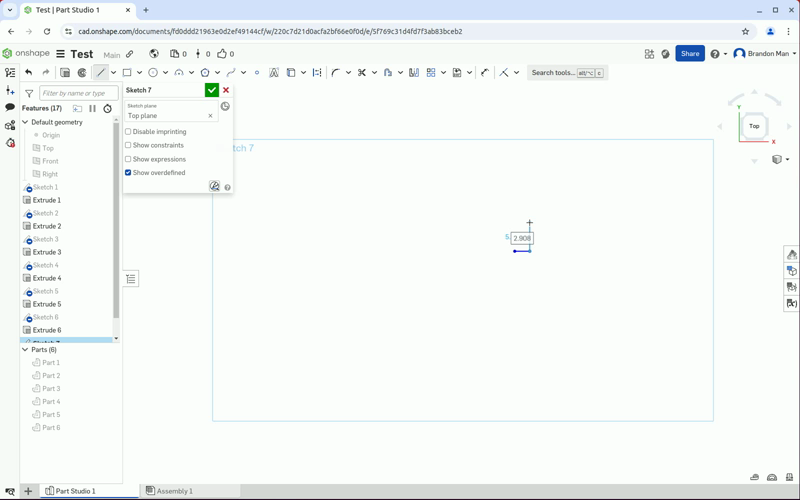
key_up(shift)
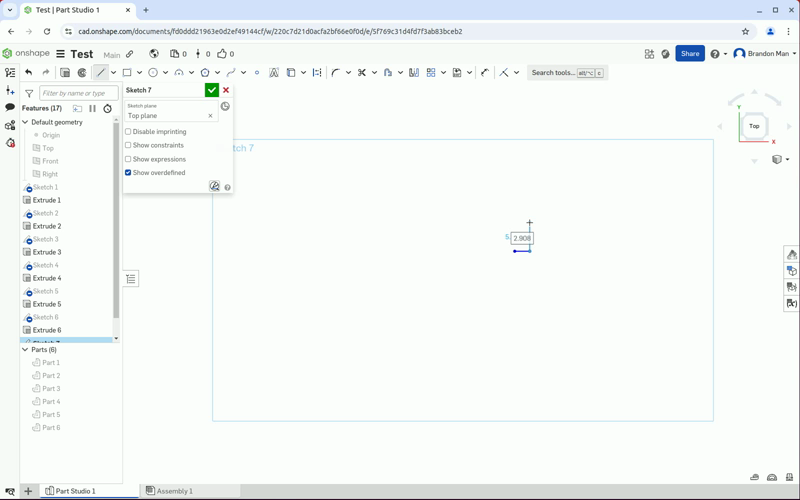
key_down(shift)
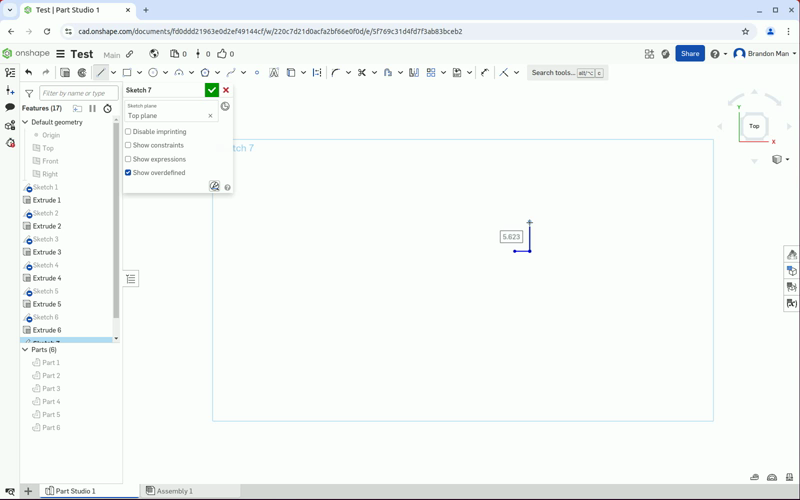
mouse_move(559, 222)
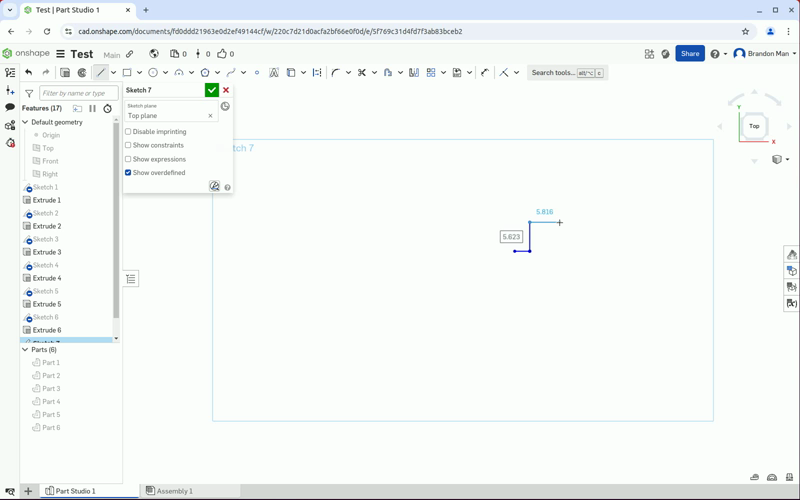
mouse_move(514, 222)
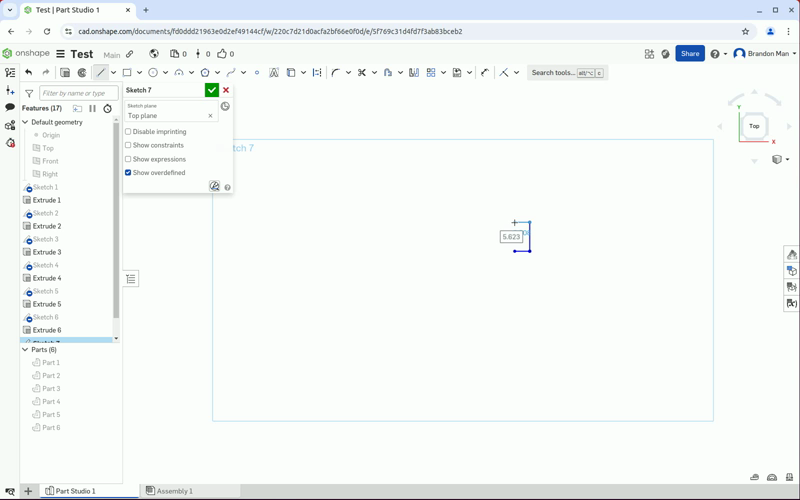
click(514, 222)
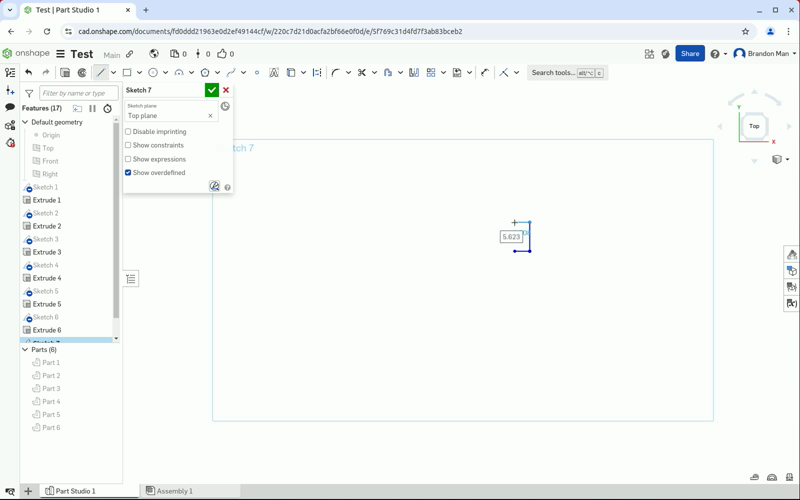
key_up(shift)
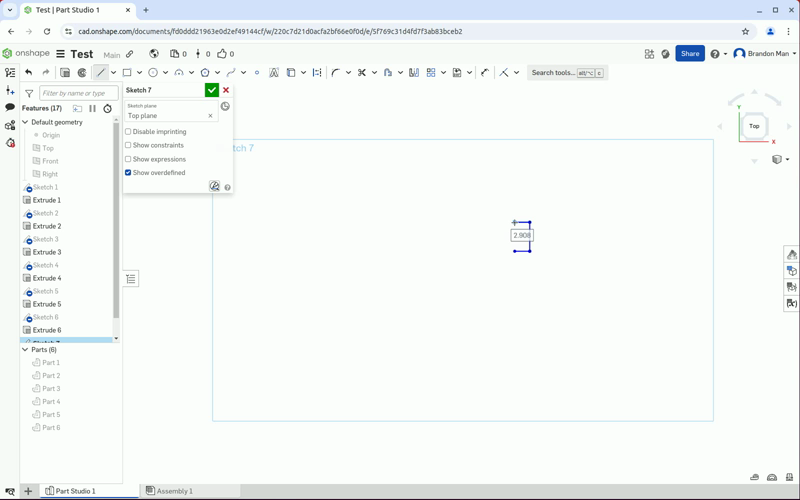
mouse_move(544, 222)
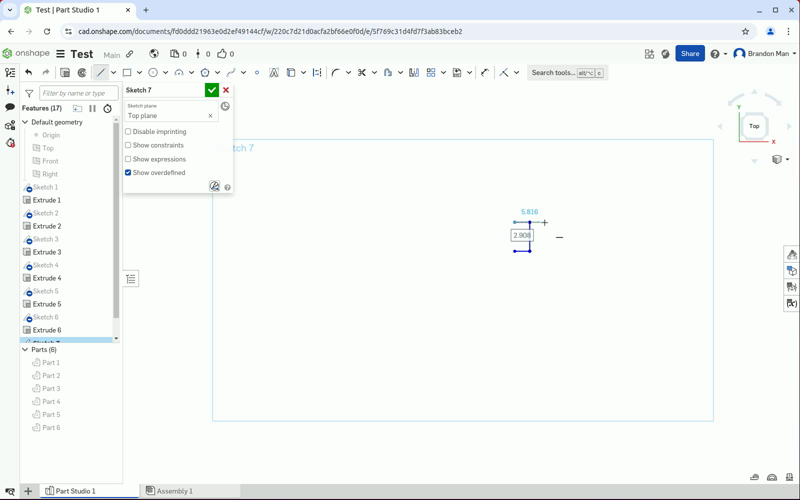
key_down(shift)
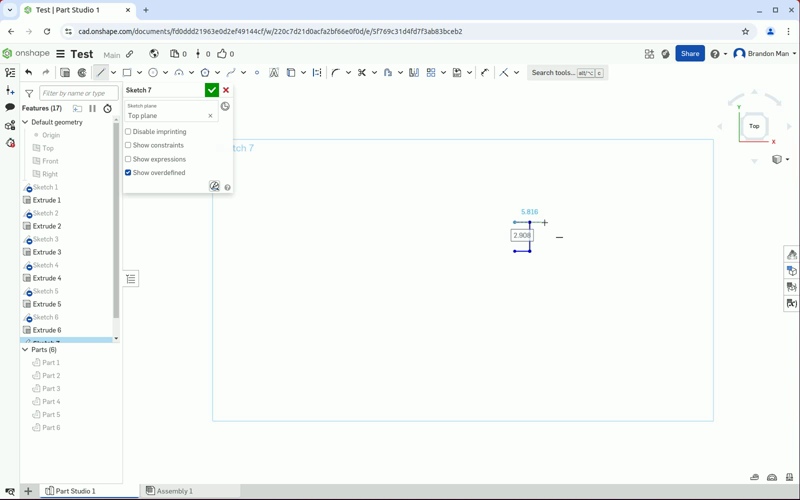
mouse_move(514, 251)
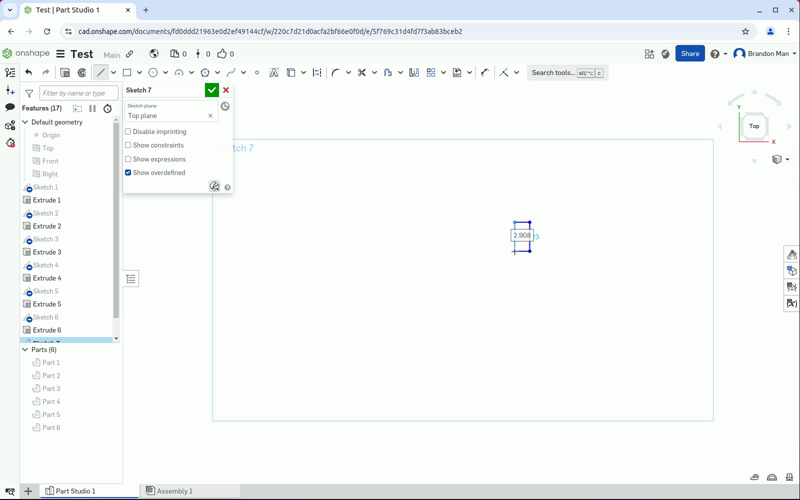
key_up(shift)
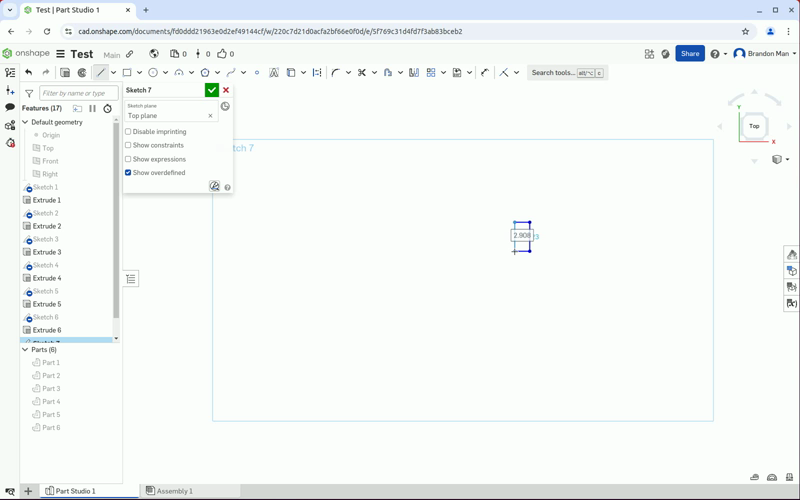
click(514, 251)
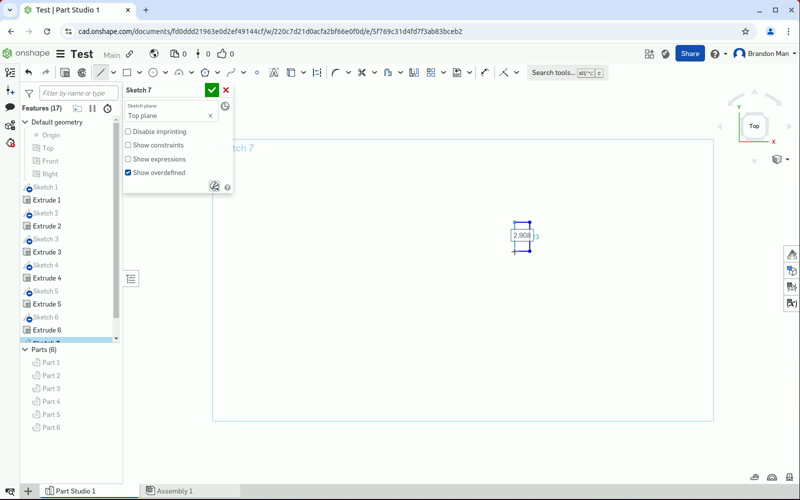
key(esc)
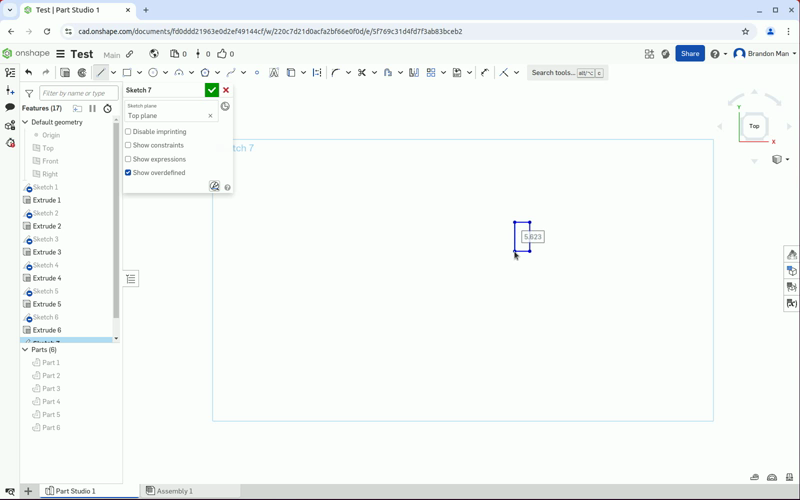
mouse_move(527, 247)
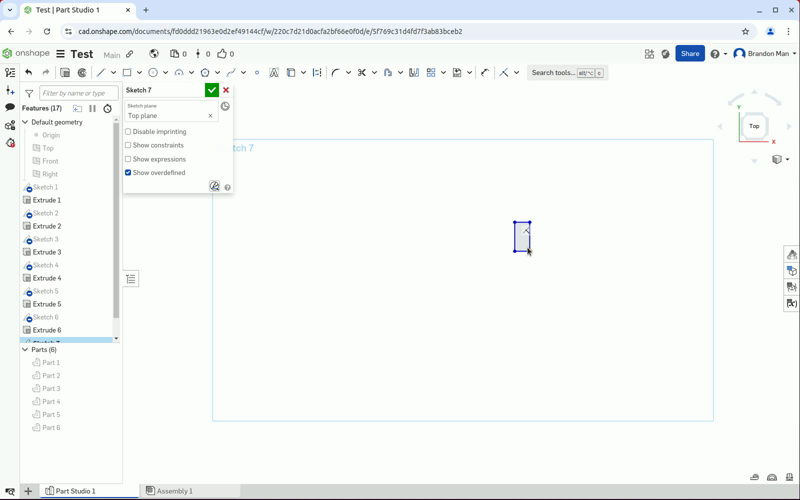
scroll(6)
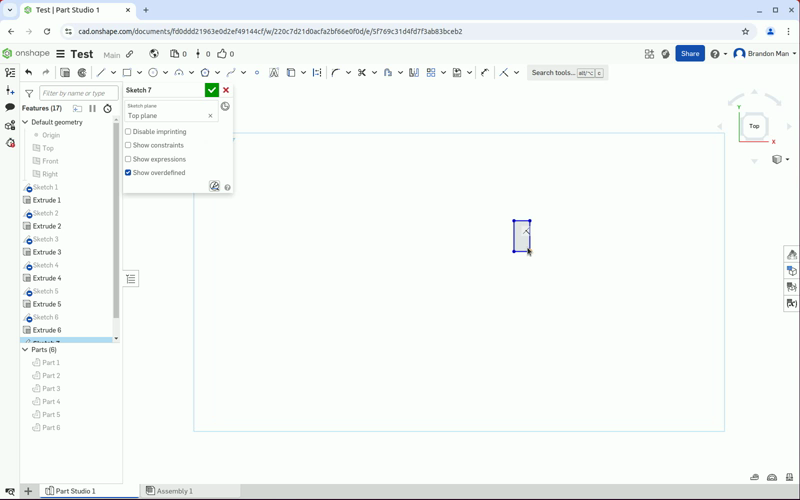
scroll(6)
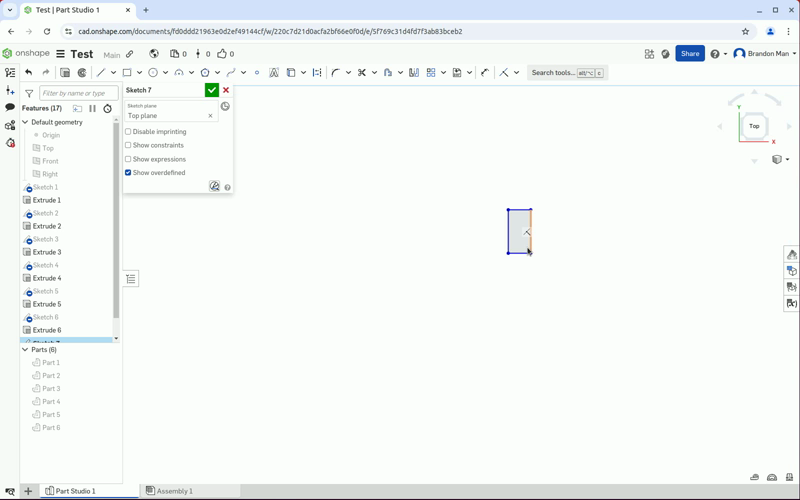
scroll(6)
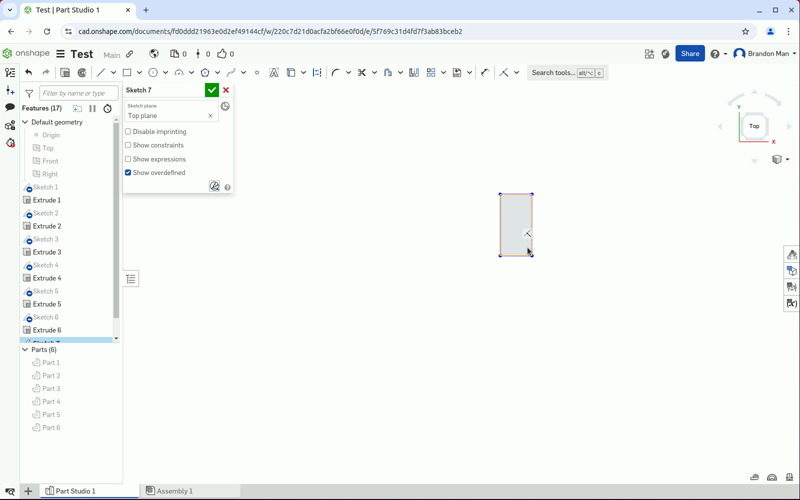
scroll(6)
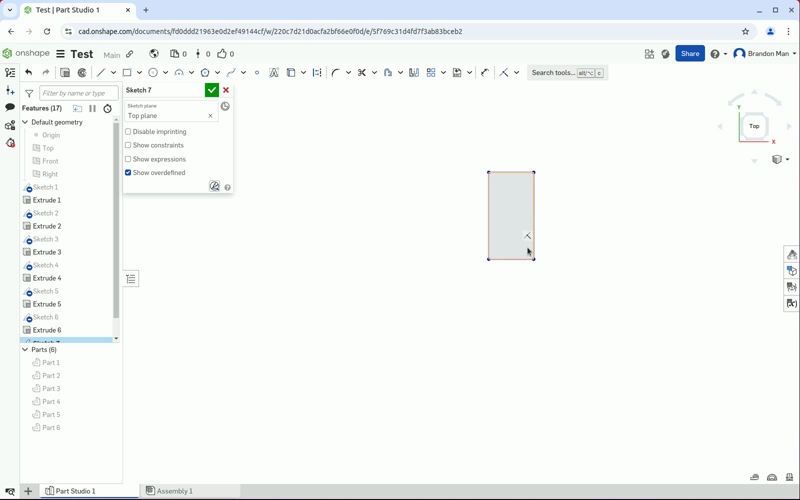
scroll(6)
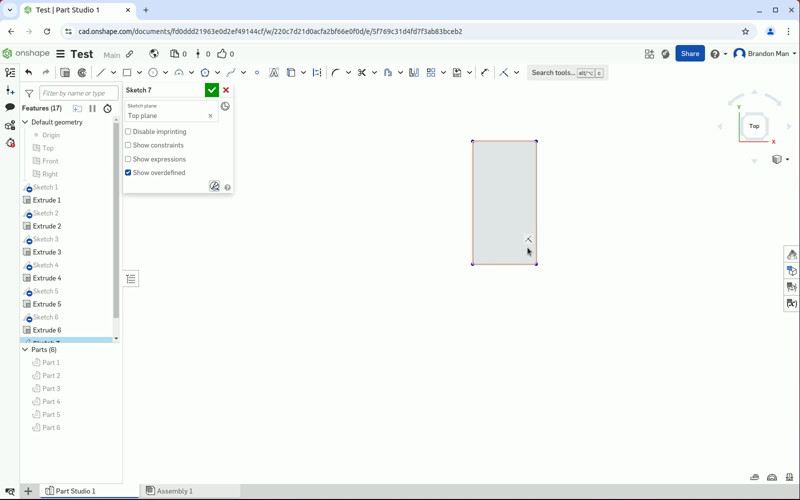
scroll(6)
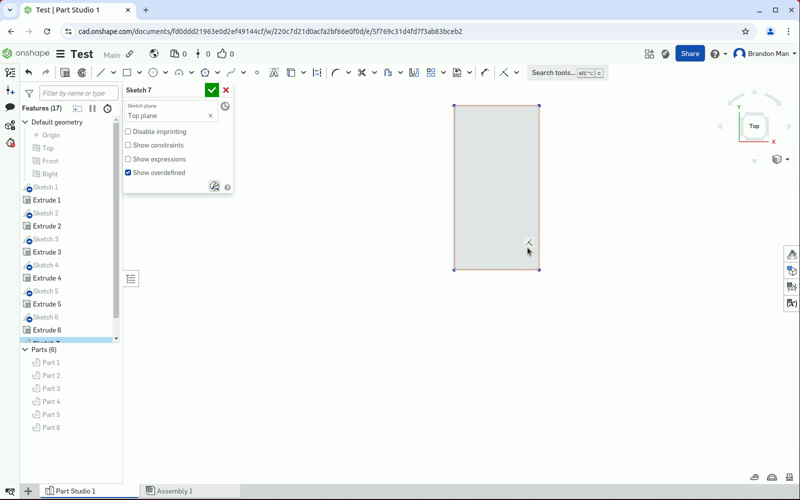
scroll(6)
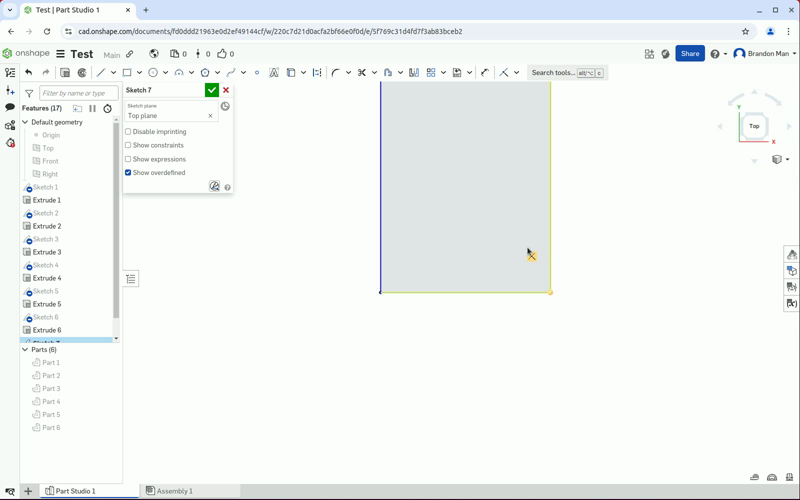
click(527, 247)
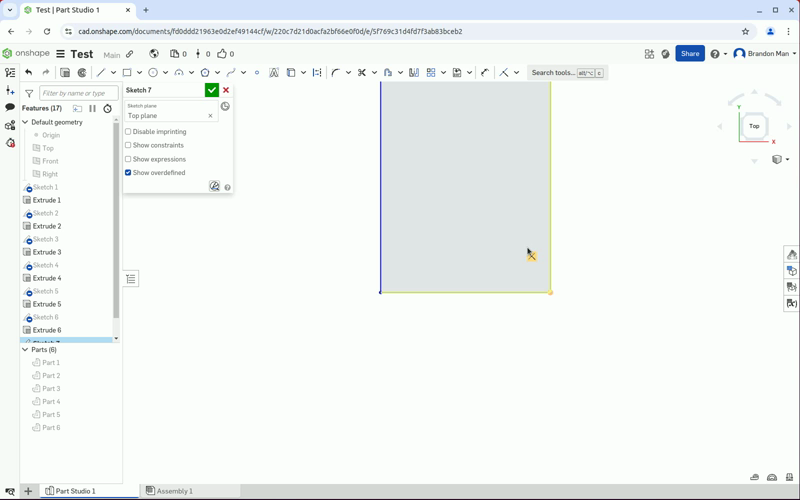
scroll(-6)
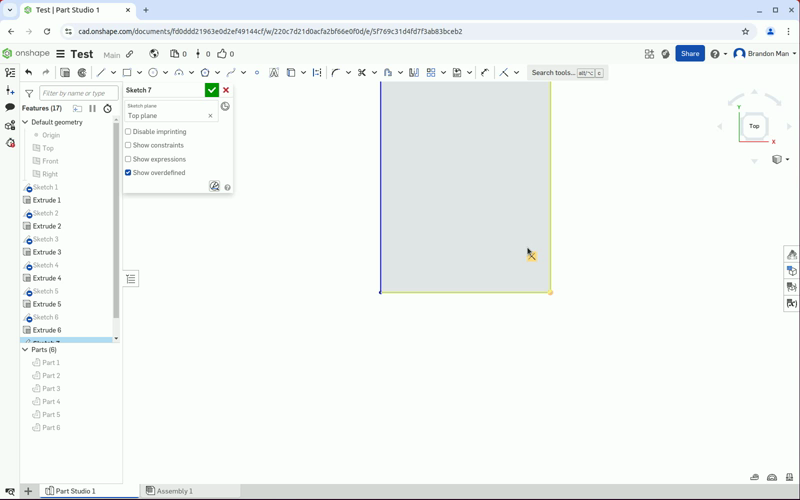
scroll(-6)
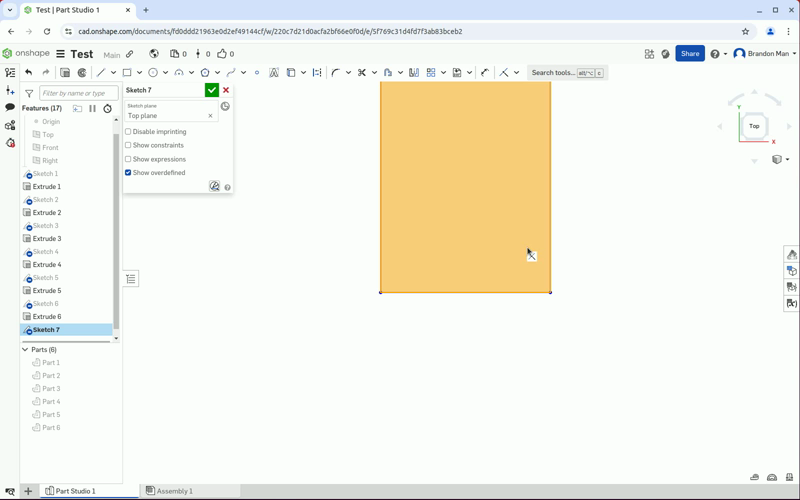
scroll(-6)
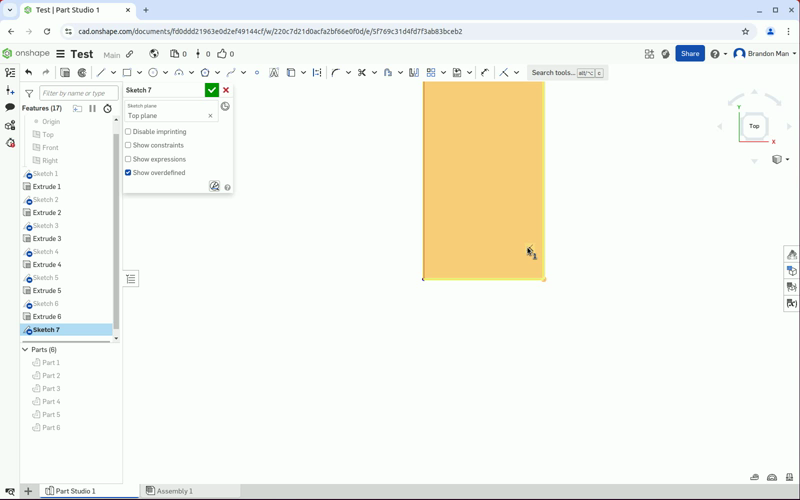
scroll(-6)
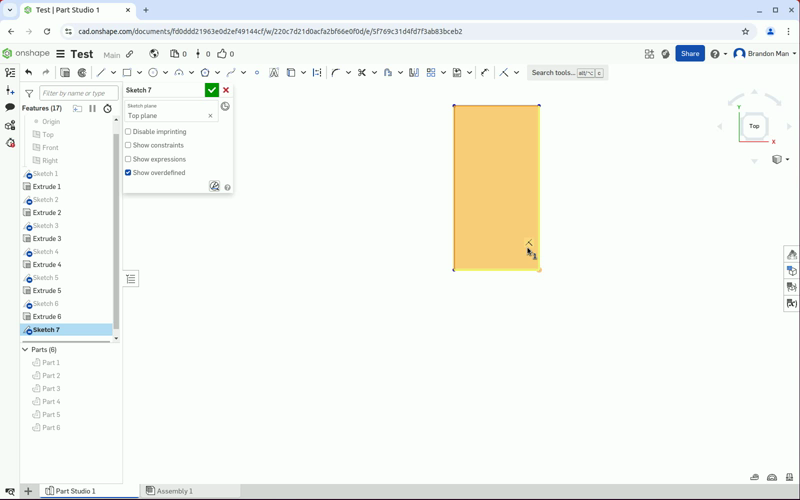
scroll(-6)
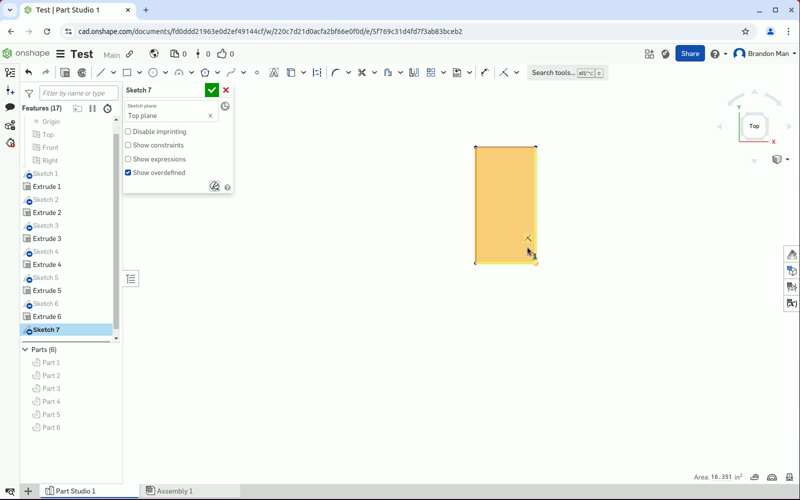
scroll(-6)
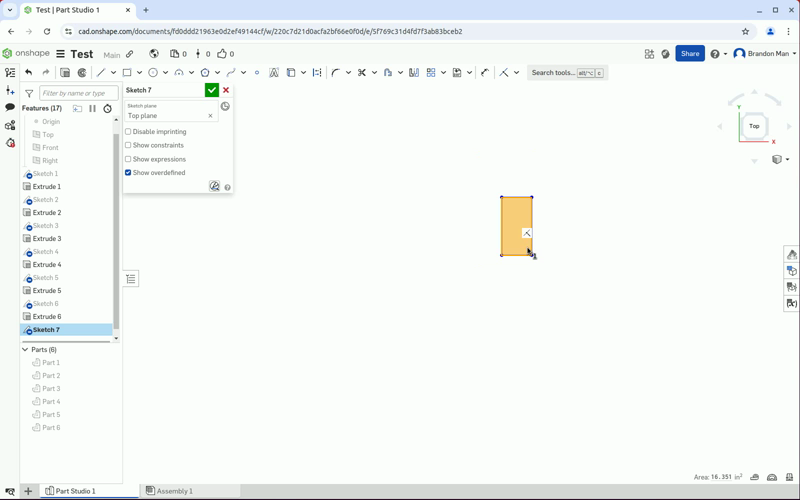
scroll(-6)
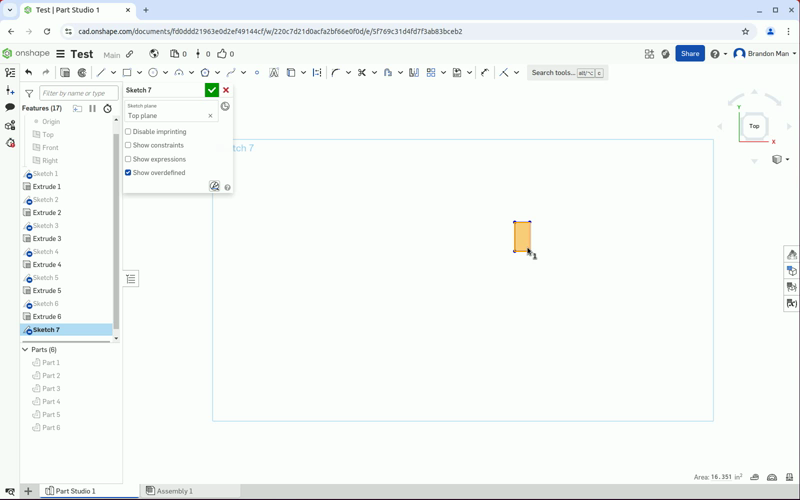
mouse_move(73, 352)
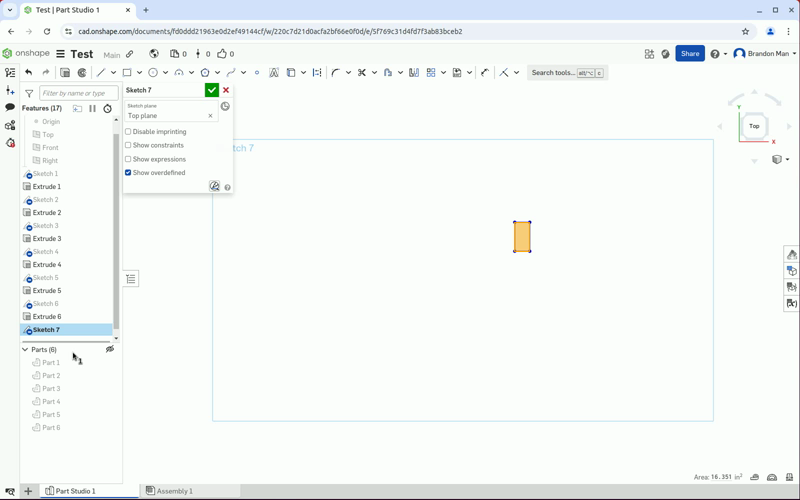
key(shift+y)
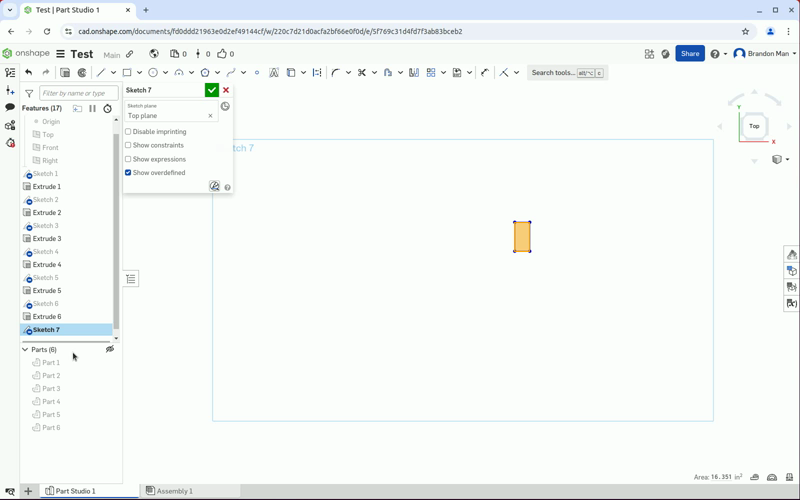
key(shift+e)
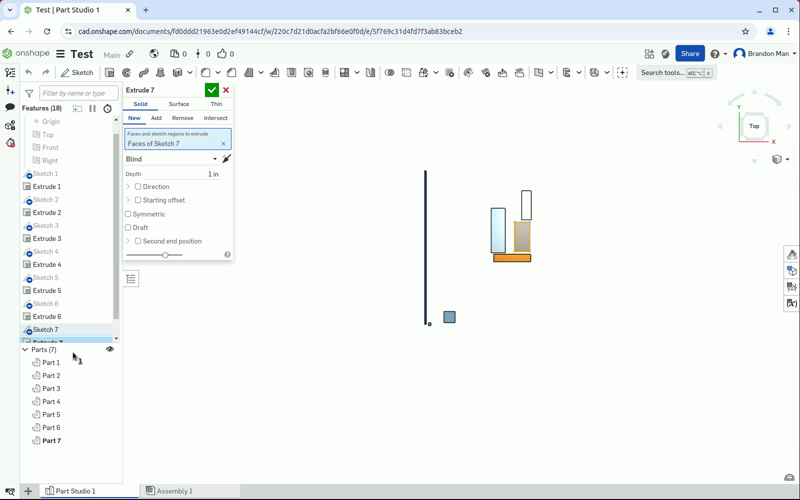
mouse_move(143, 106)
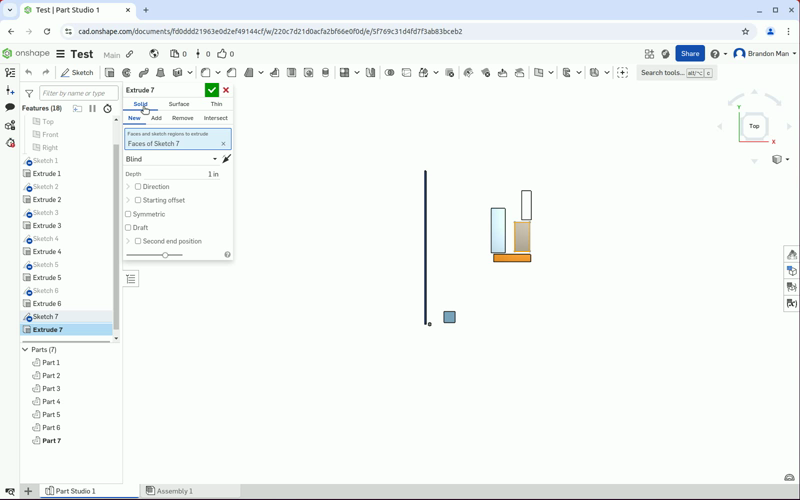
click(143, 106)
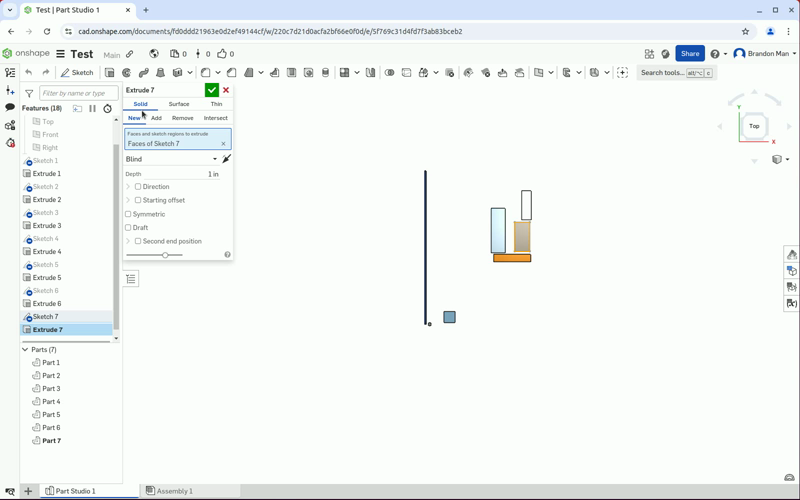
mouse_move(137, 120)
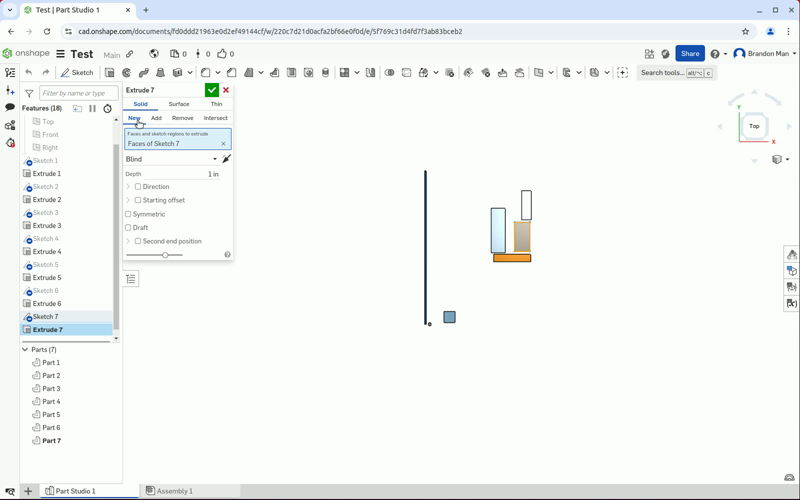
click(137, 120)
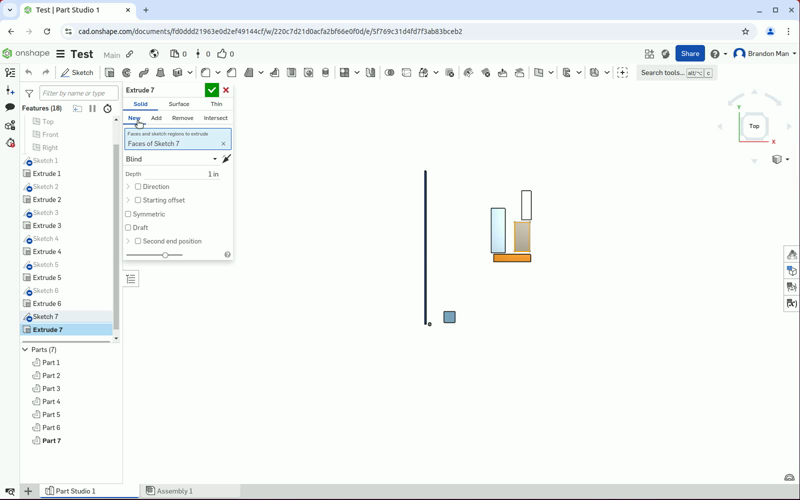
key(tab, 4)
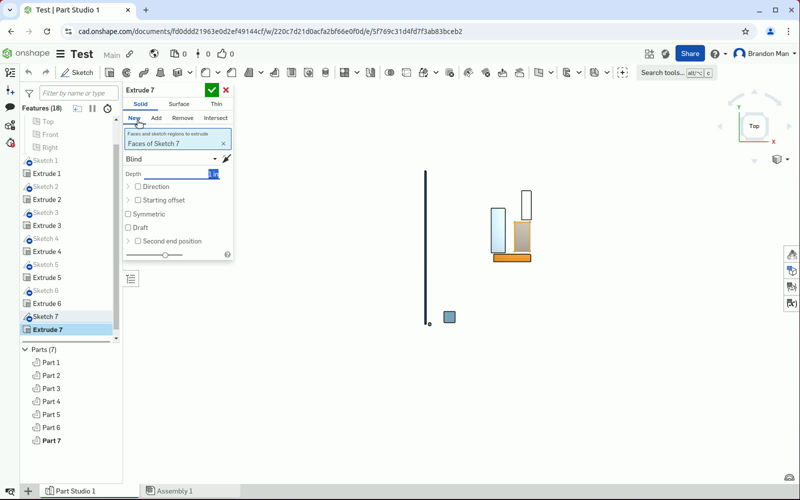
text(0.722)
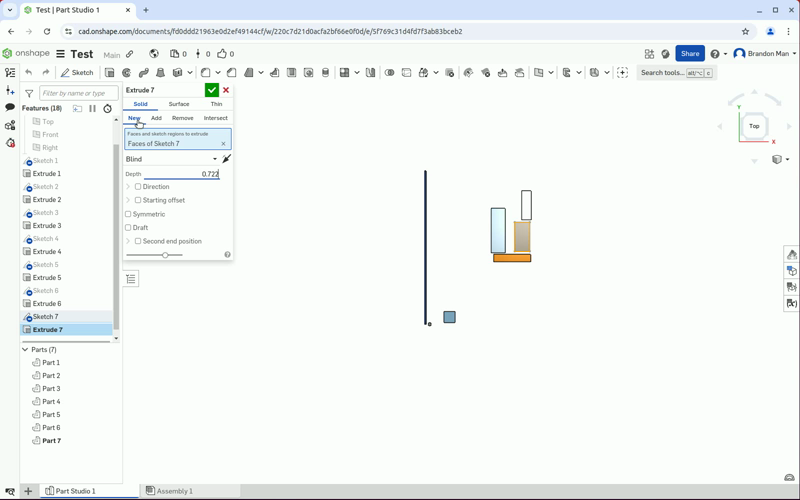
key(enter)
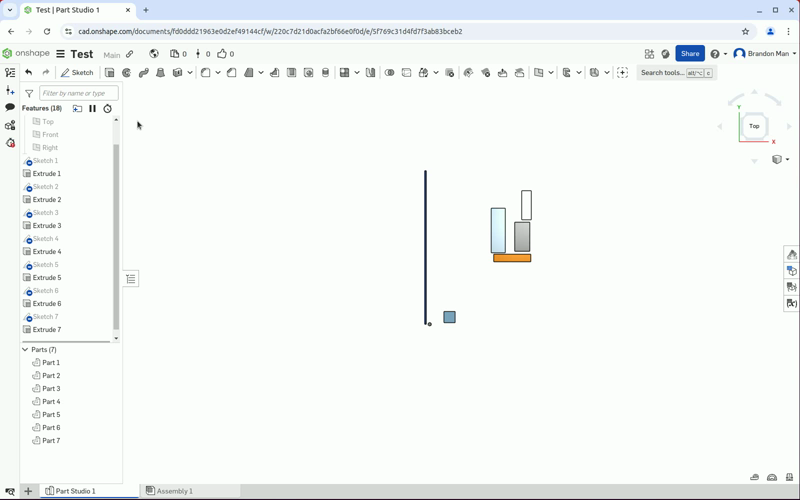
key(shift+h)
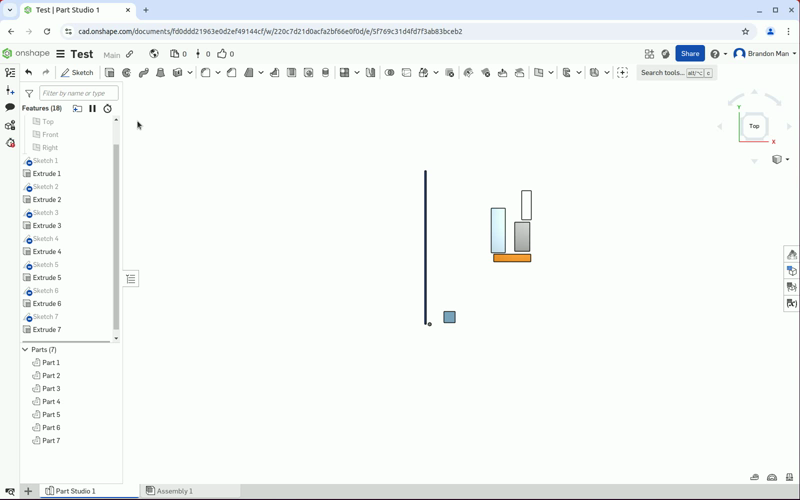
key(shift+h)
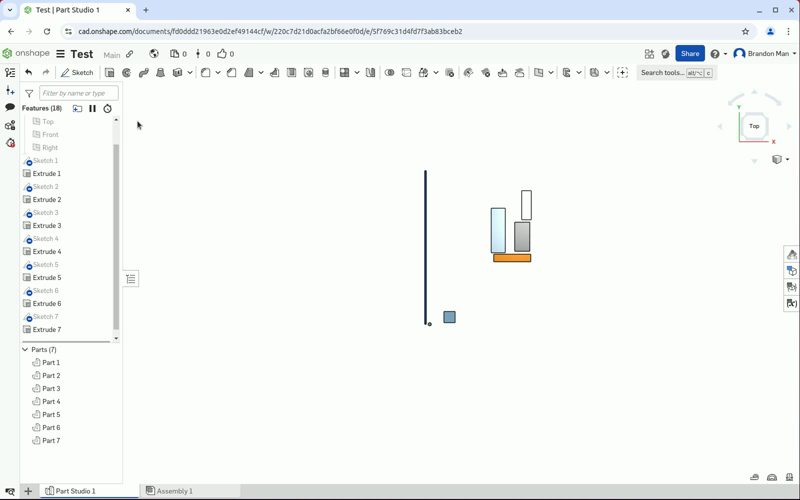
mouse_move(69, 163)
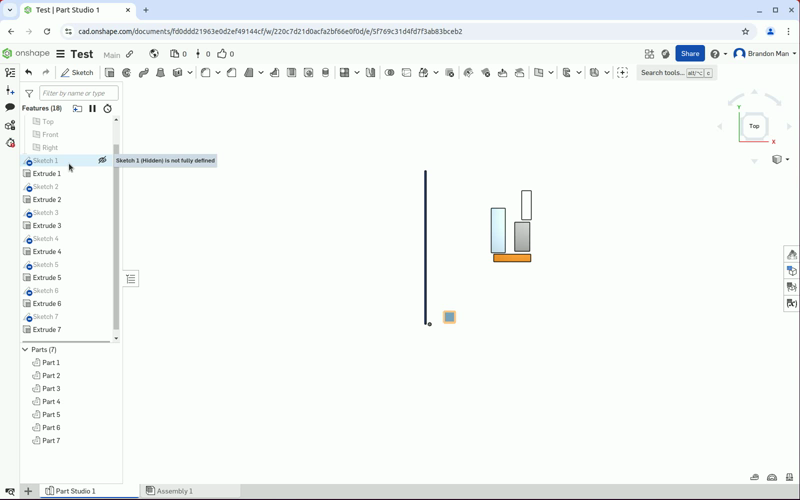
click(69, 163)
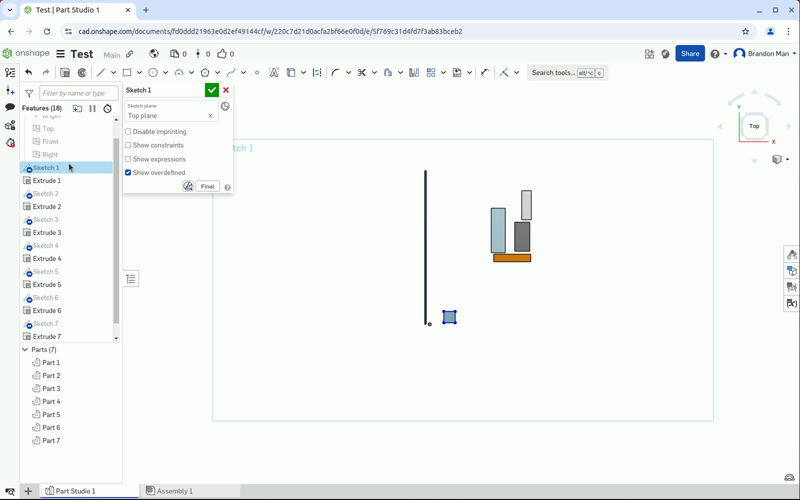
mouse_move(229, 92)
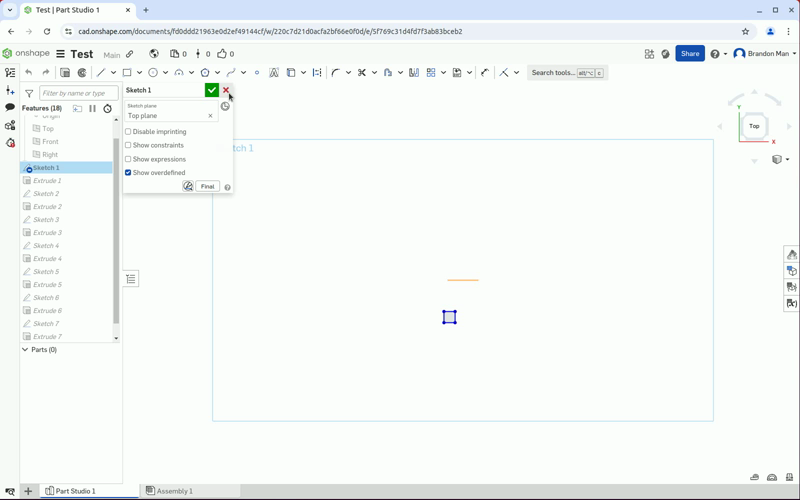
click(229, 92)
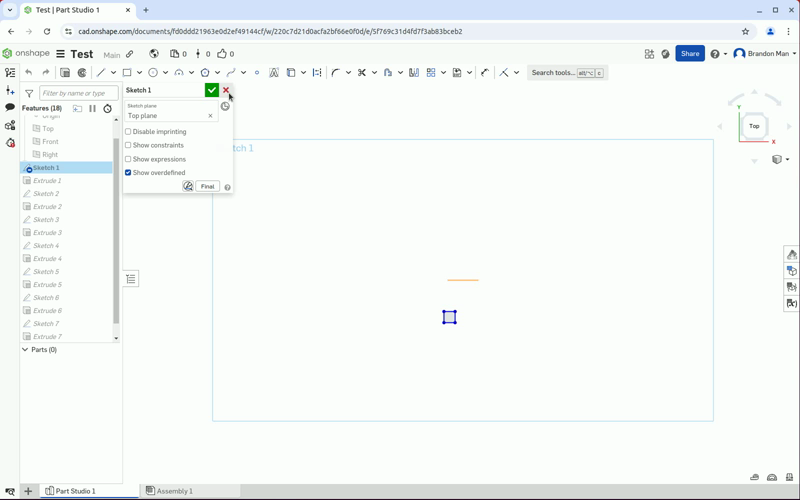
key(shift+s)
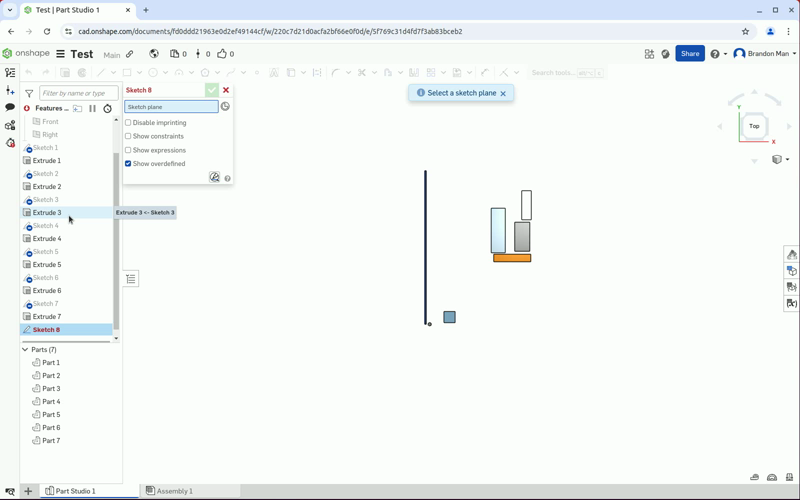
scroll(3)
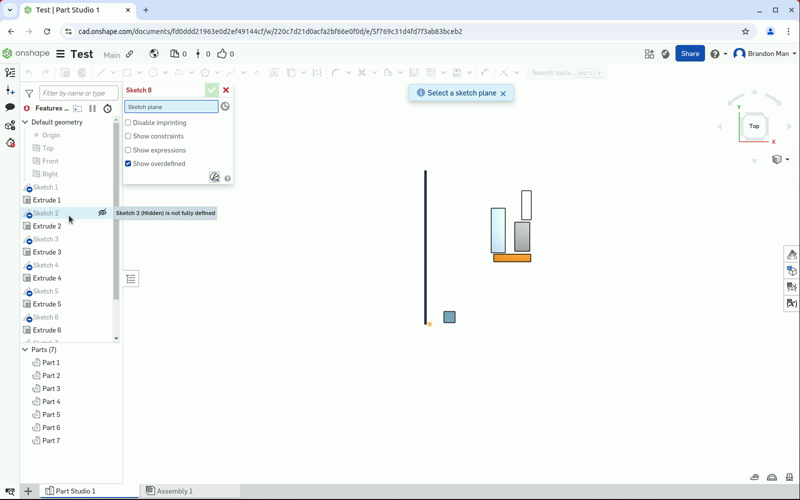
mouse_move(69, 150)
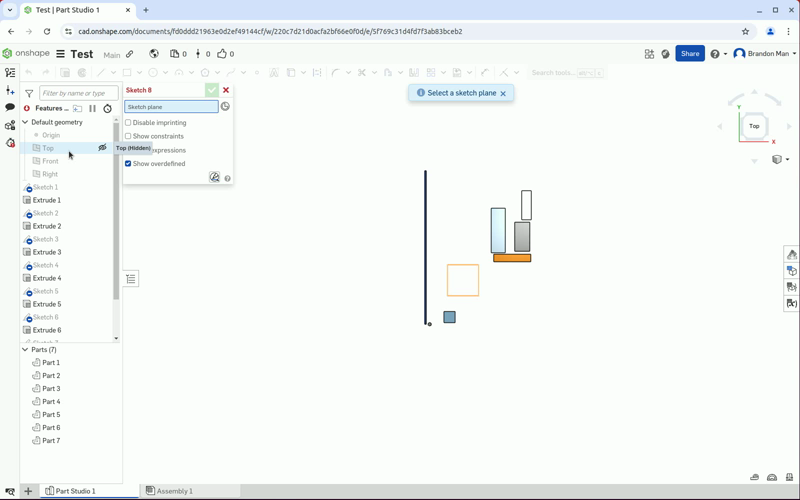
click(69, 150)
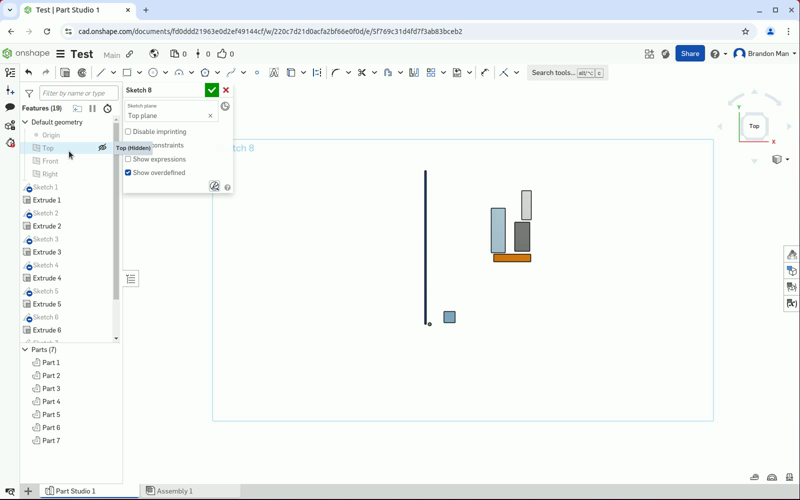
mouse_move(73, 352)
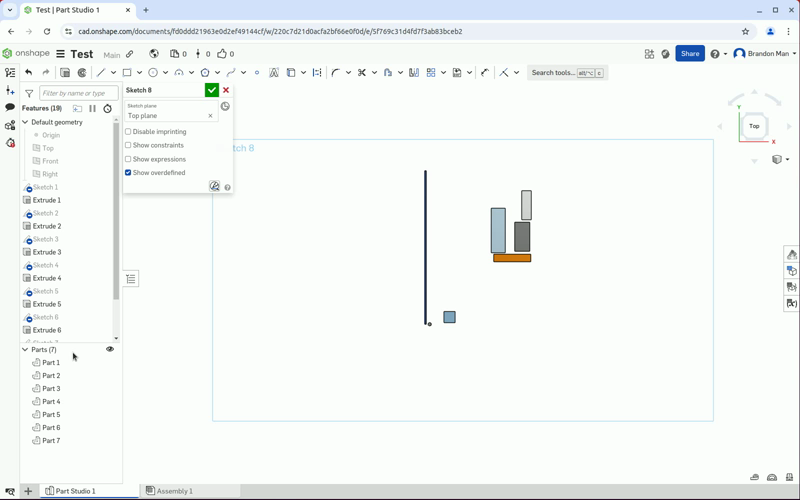
key(y)
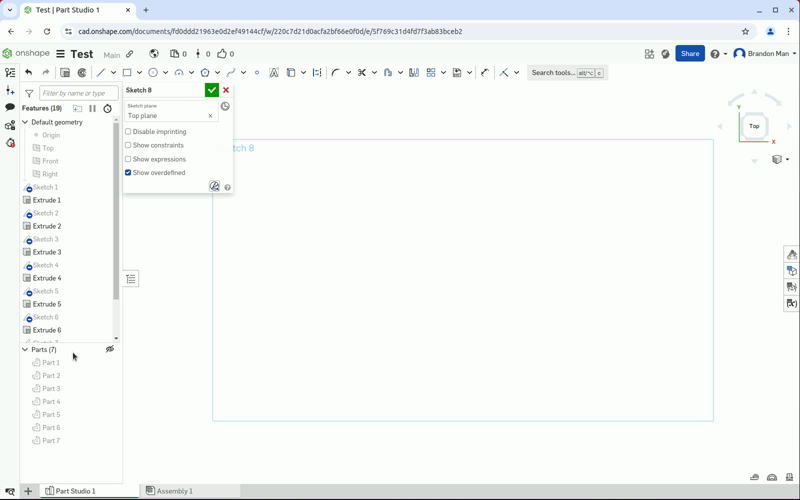
key(l)
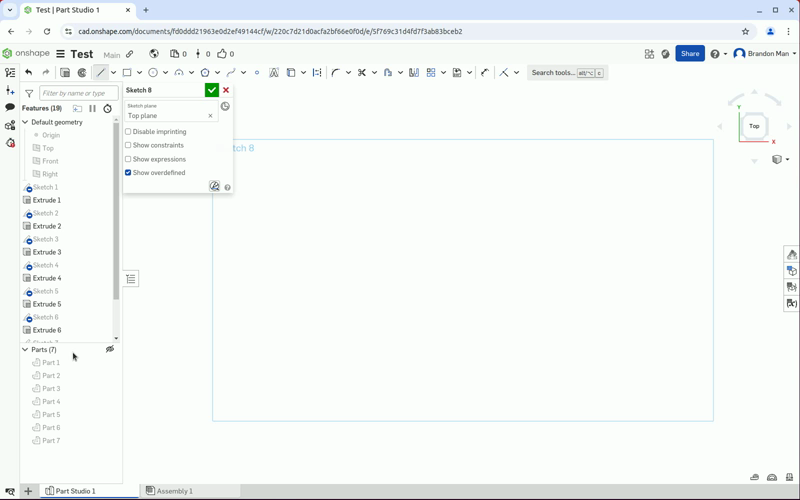
key_down(shift)
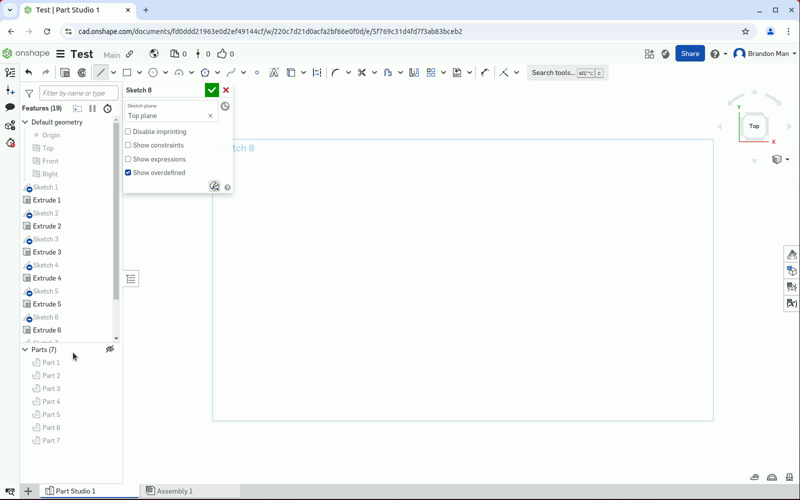
mouse_move(538, 203)
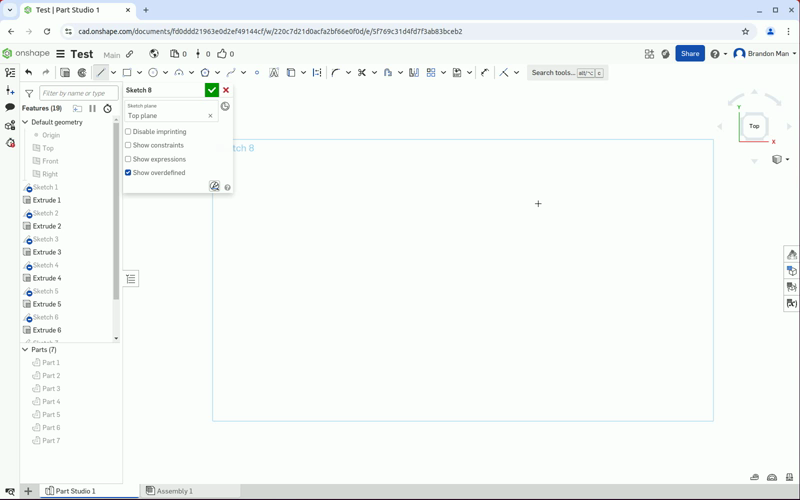
click(538, 203)
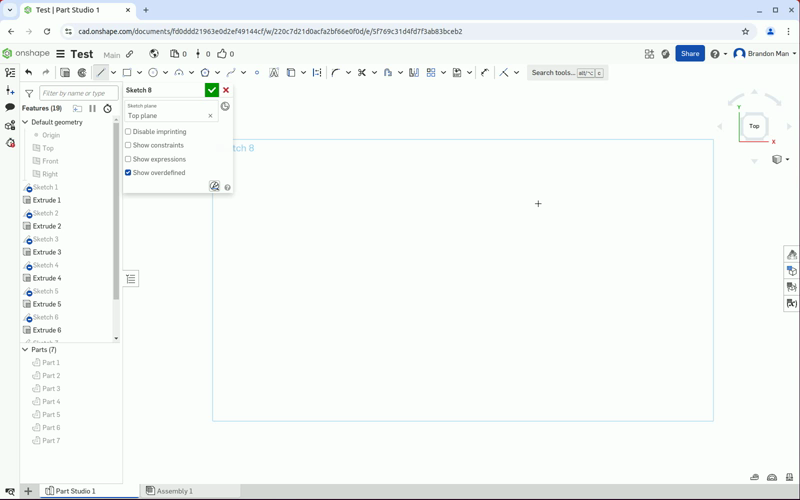
key_up(shift)
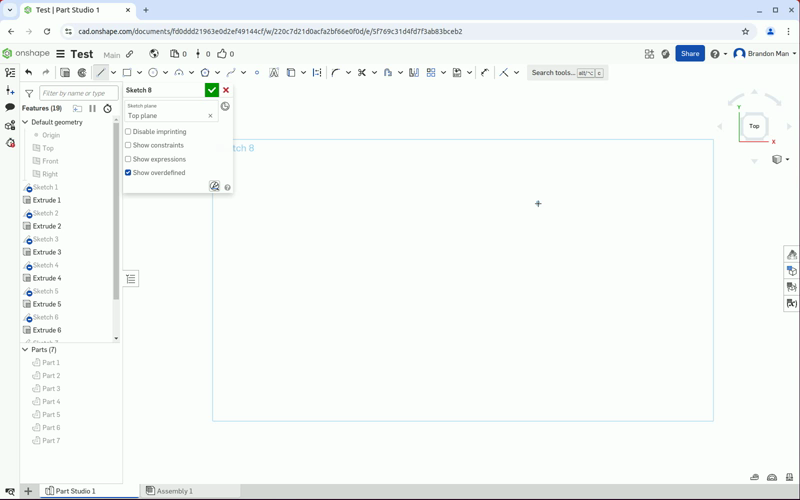
key_down(shift)
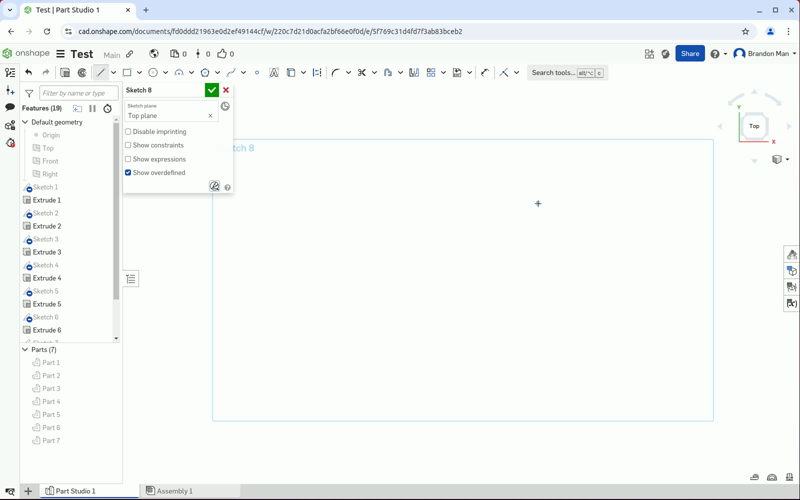
mouse_move(568, 203)
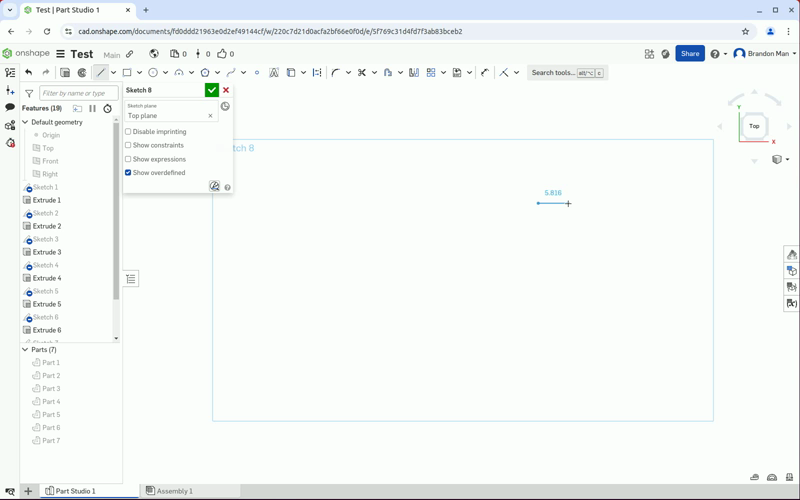
mouse_move(548, 203)
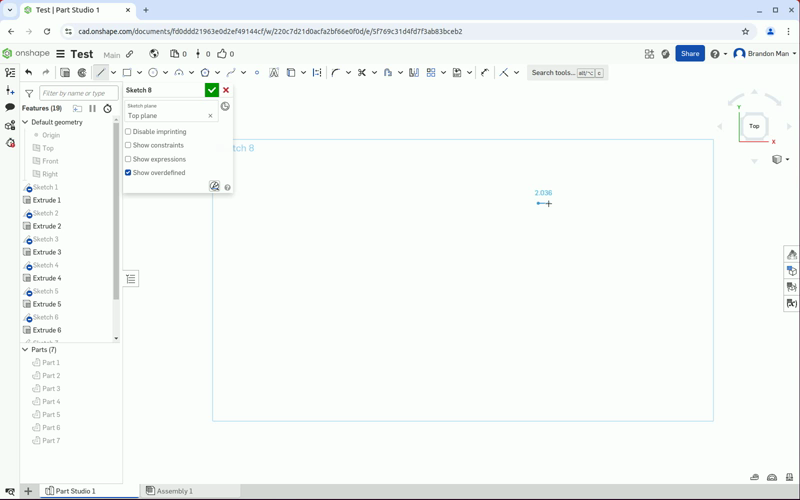
click(548, 203)
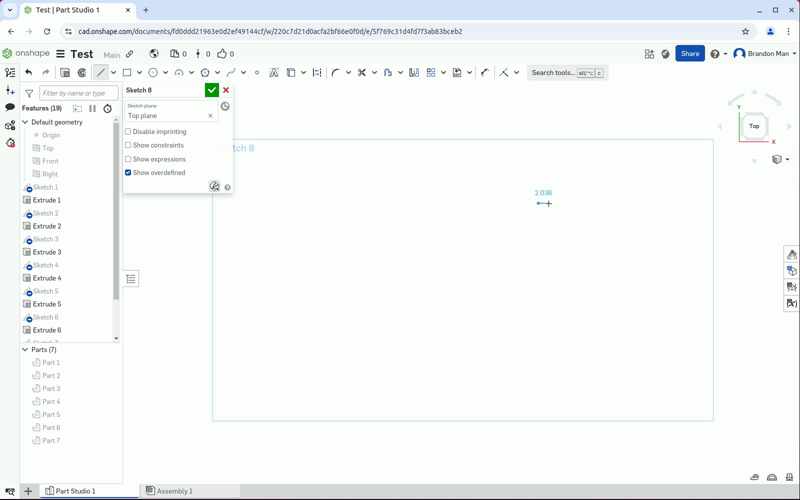
key_up(shift)
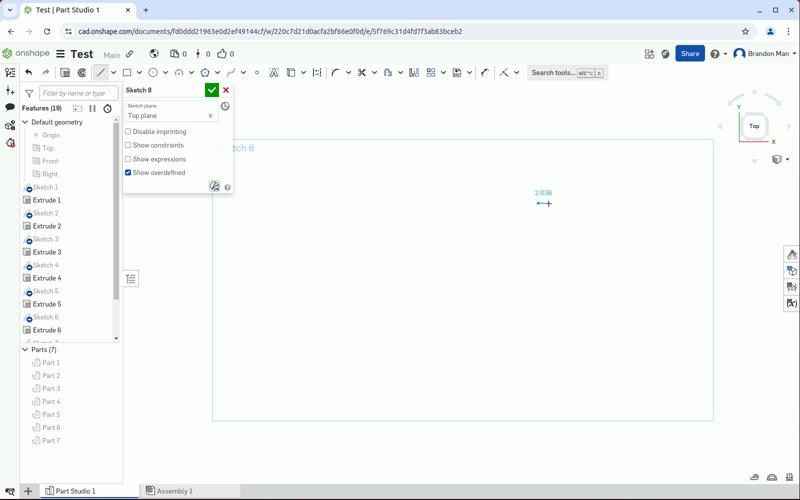
key_down(shift)
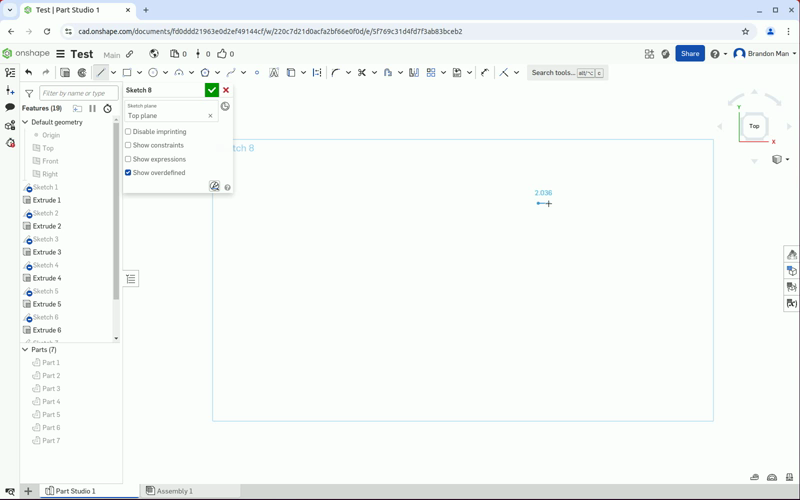
mouse_move(578, 203)
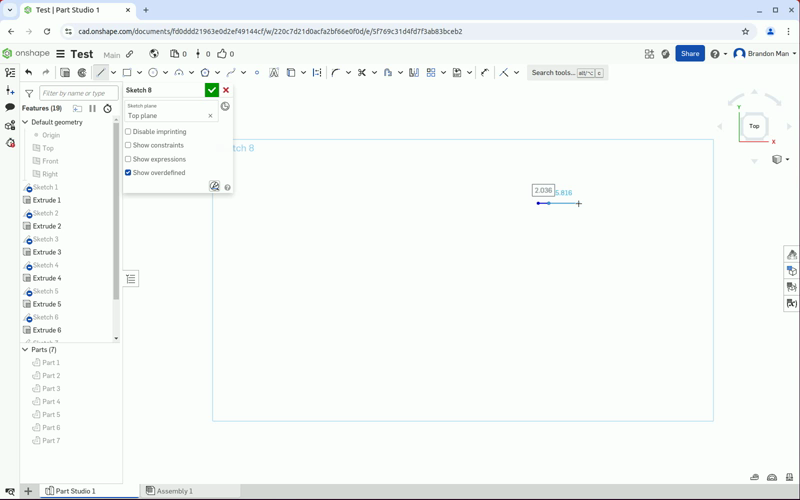
mouse_move(548, 192)
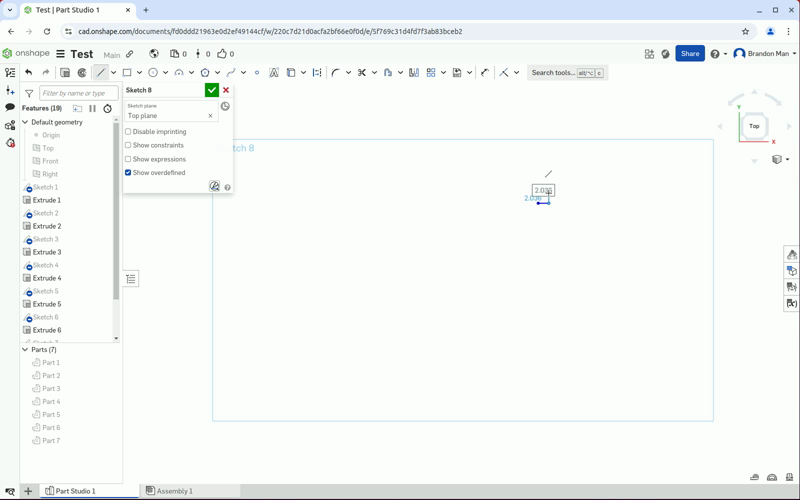
click(548, 192)
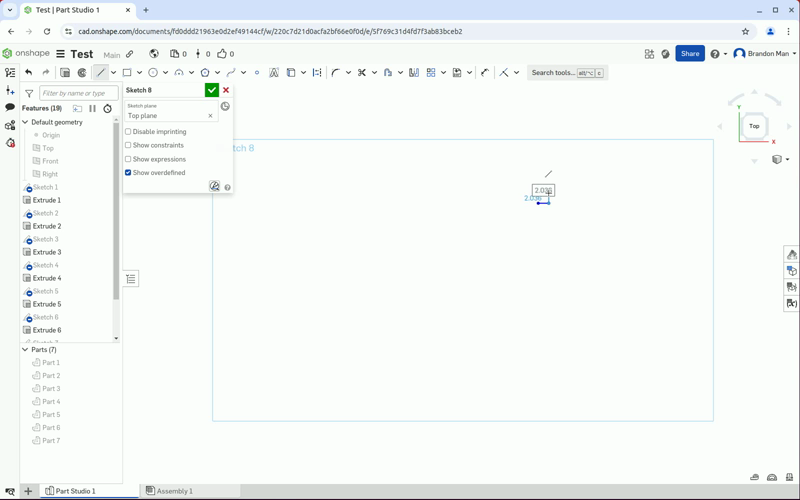
key_up(shift)
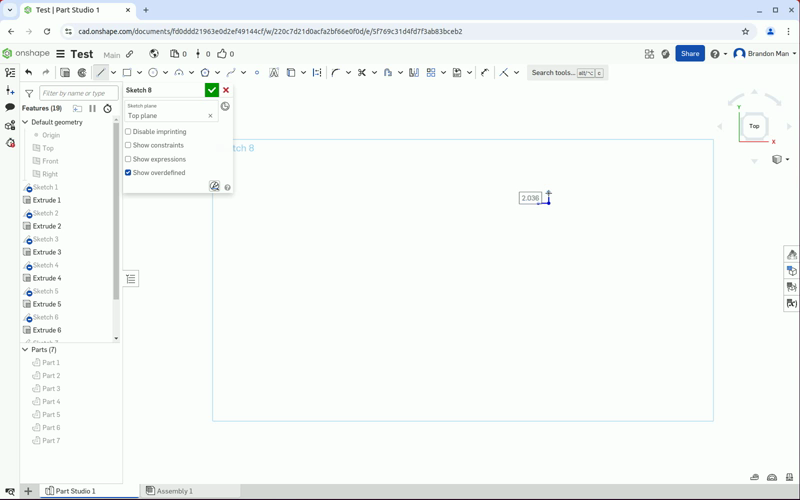
key_down(shift)
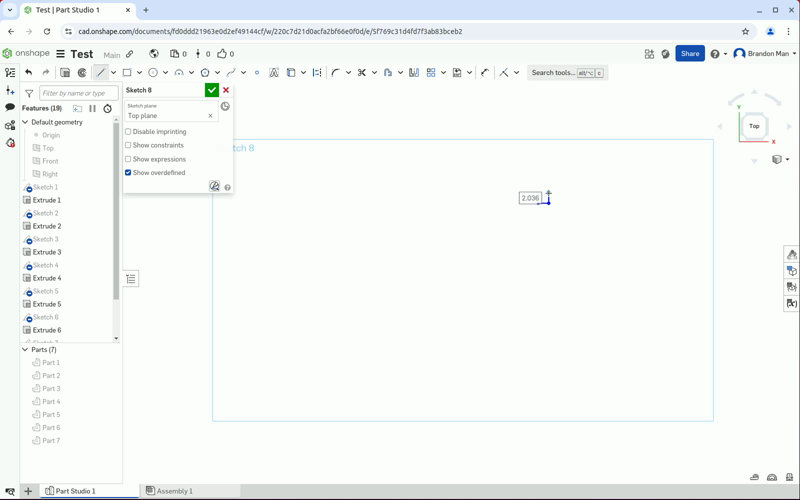
mouse_move(578, 192)
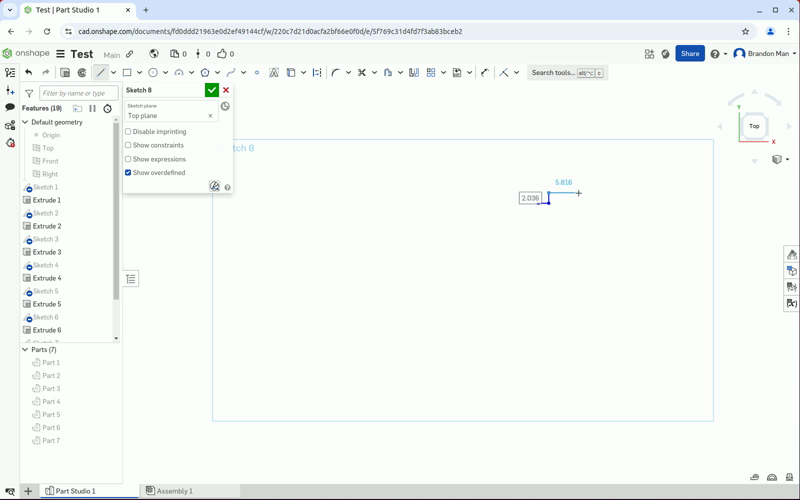
mouse_move(538, 192)
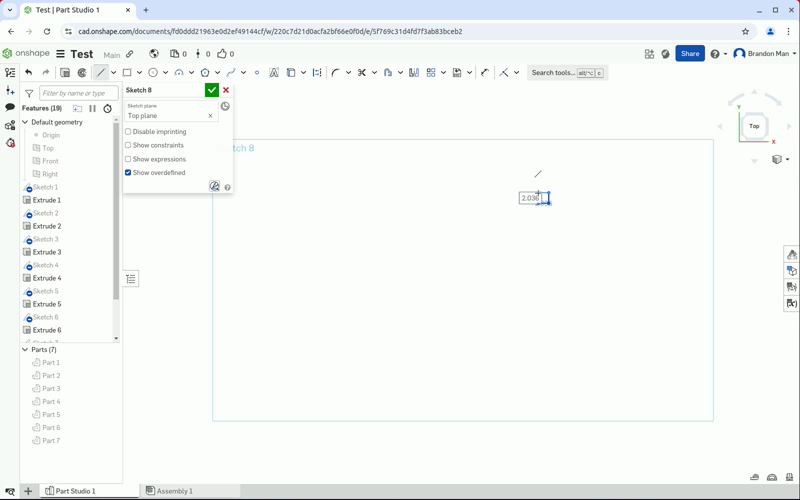
click(538, 192)
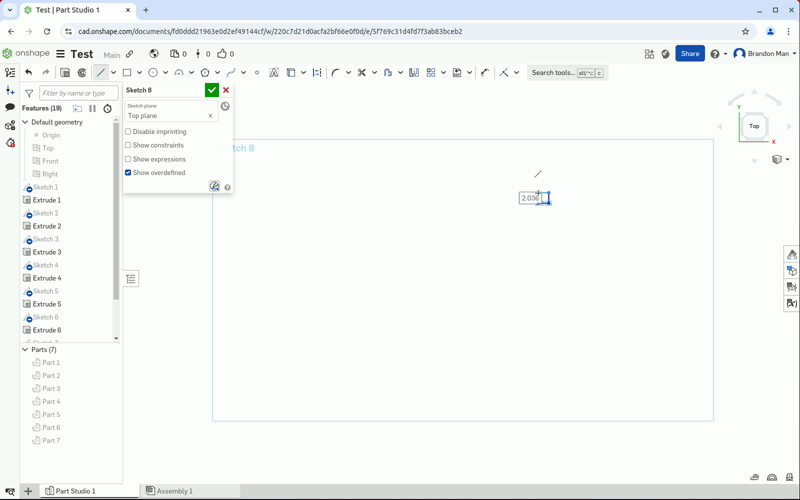
key_up(shift)
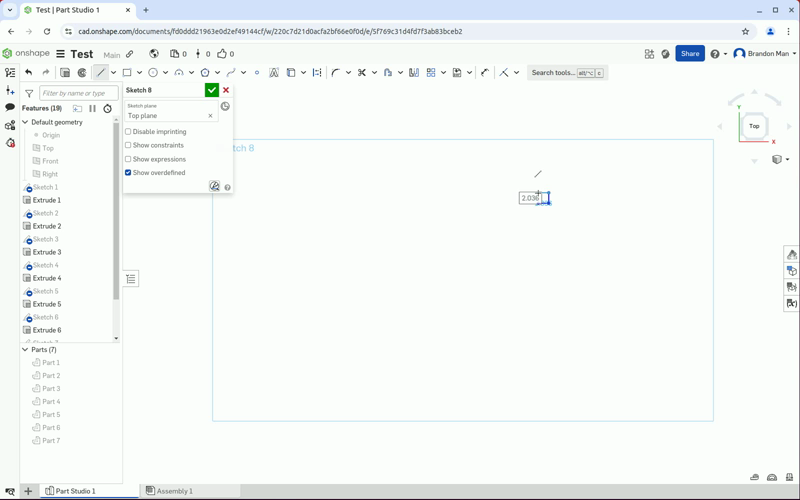
mouse_move(568, 192)
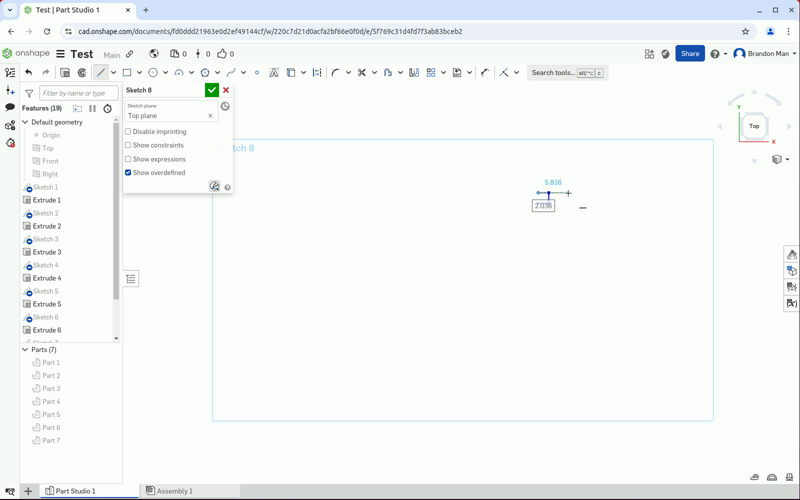
key_down(shift)
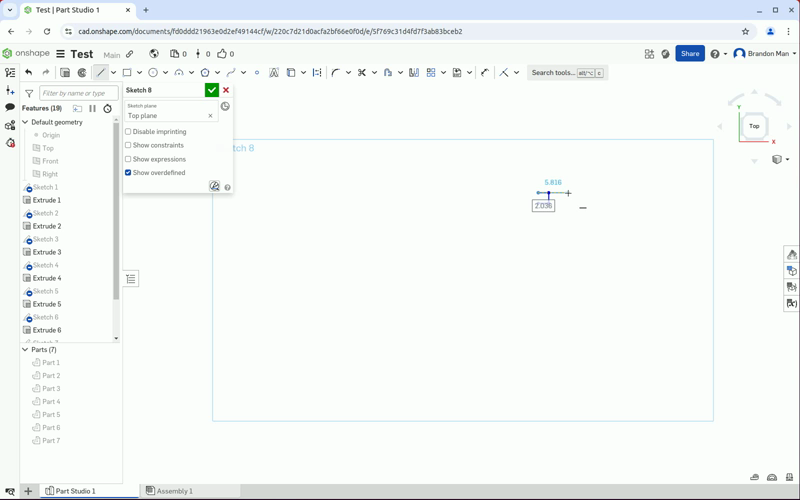
mouse_move(538, 203)
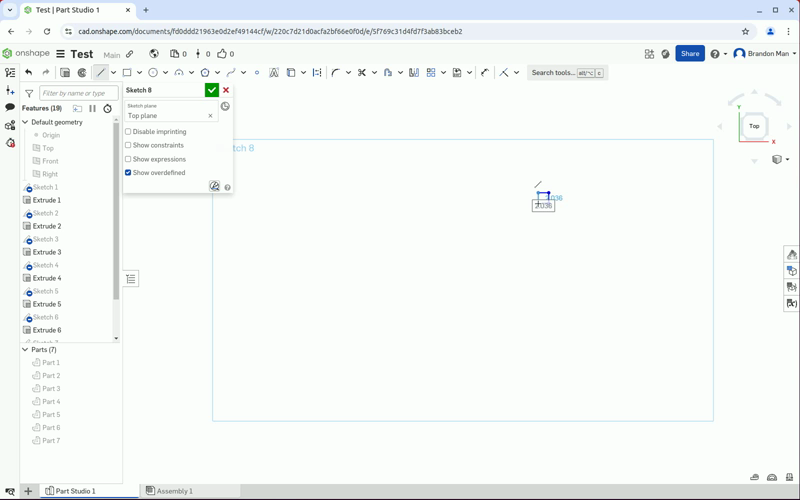
key_up(shift)
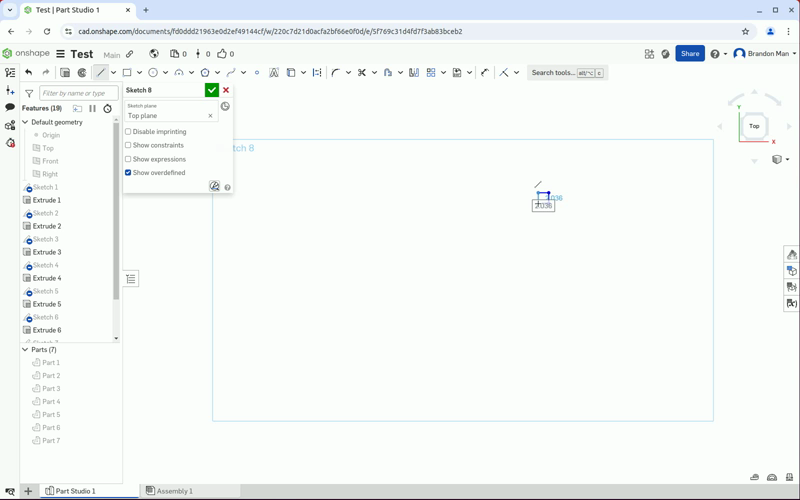
click(538, 203)
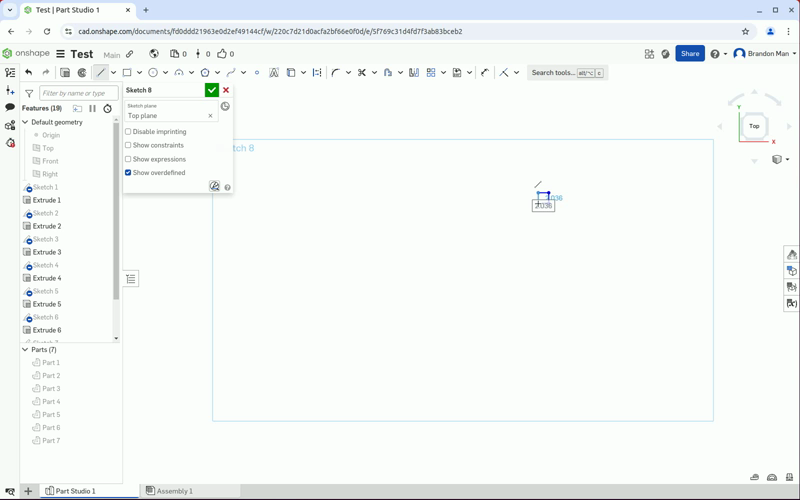
key(esc)
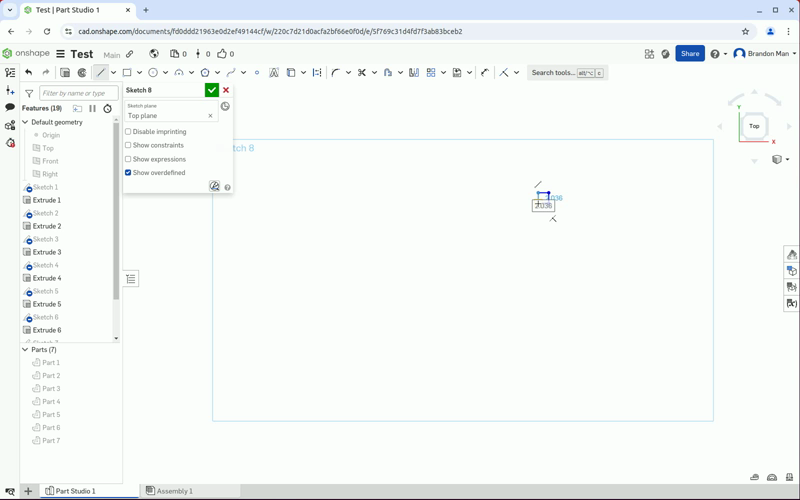
mouse_move(538, 199)
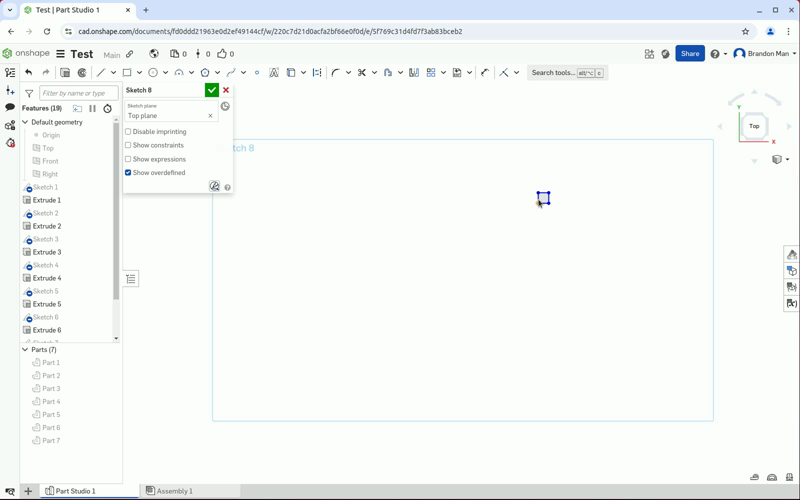
scroll(6)
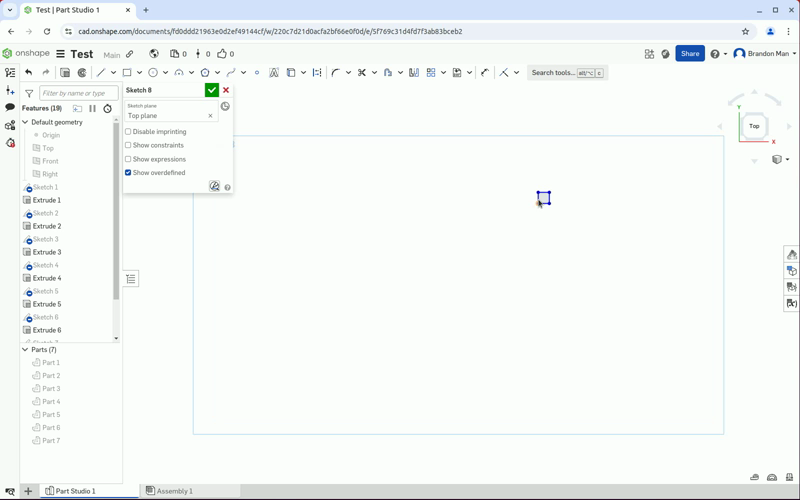
scroll(6)
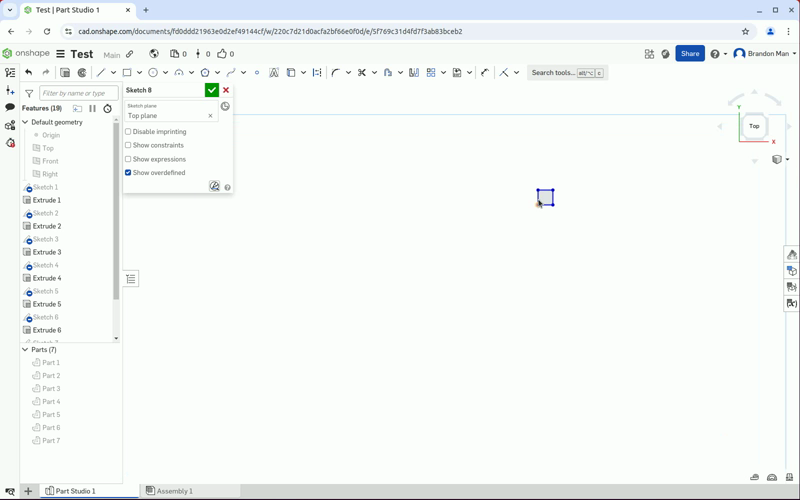
scroll(6)
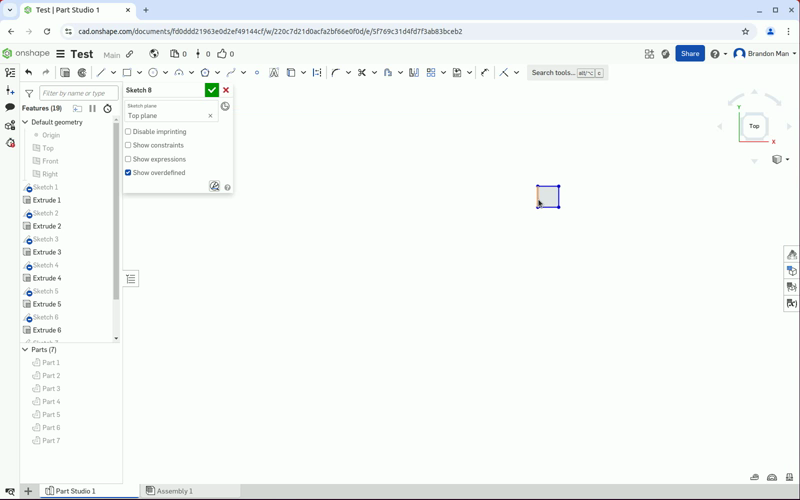
scroll(6)
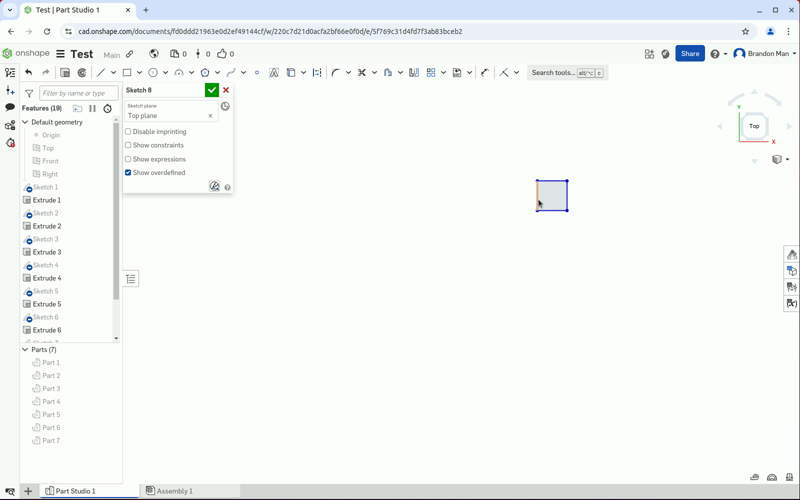
scroll(6)
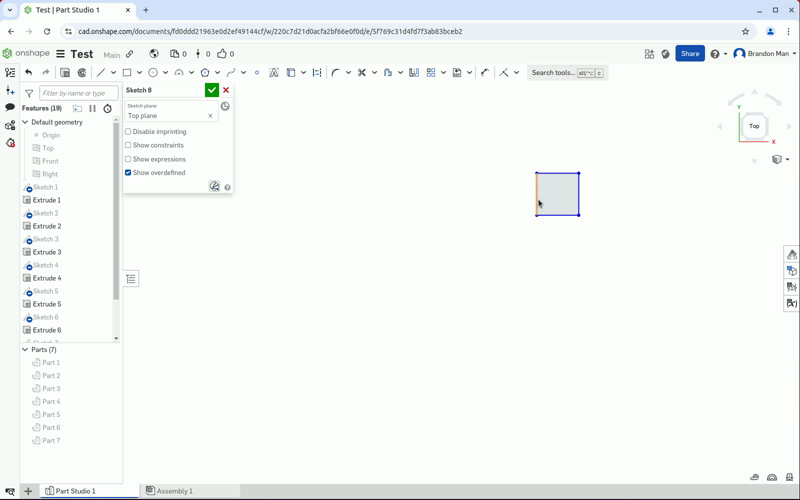
scroll(6)
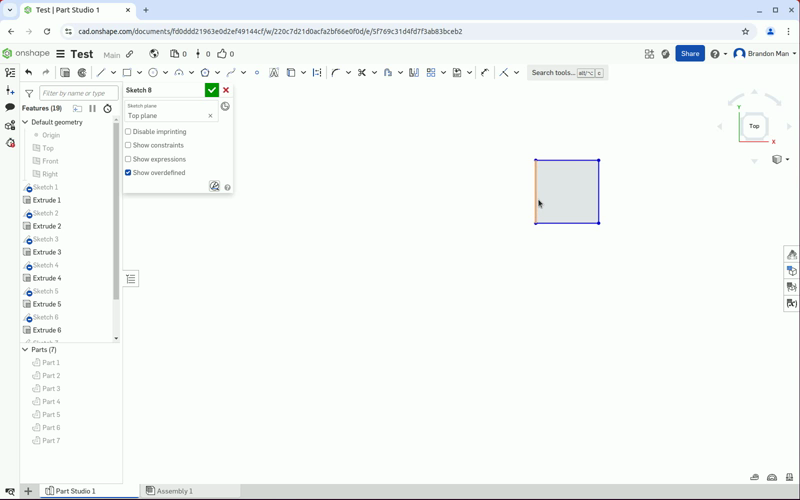
scroll(6)
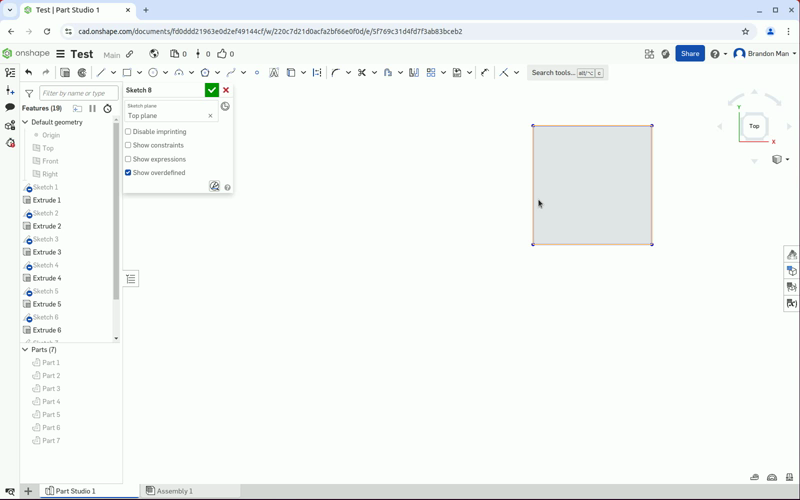
click(538, 199)
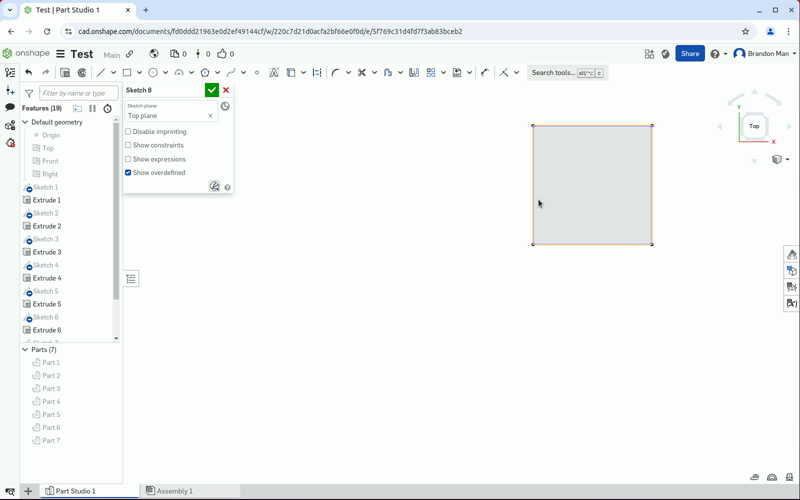
scroll(-6)
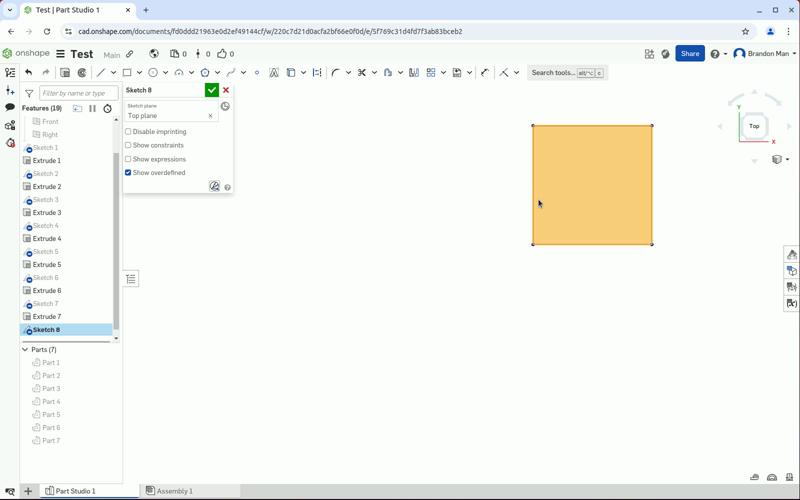
scroll(-6)
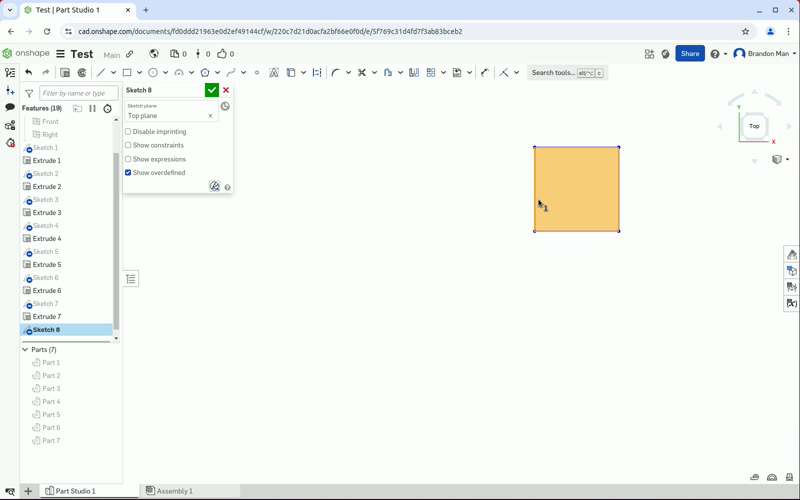
scroll(-6)
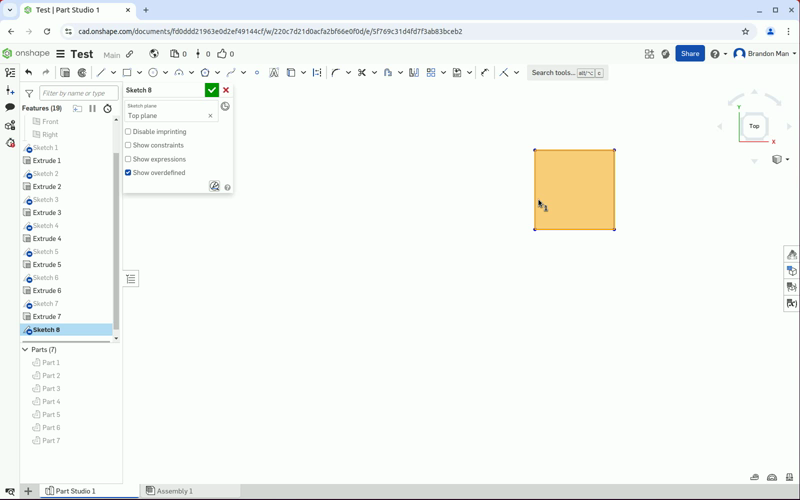
scroll(-6)
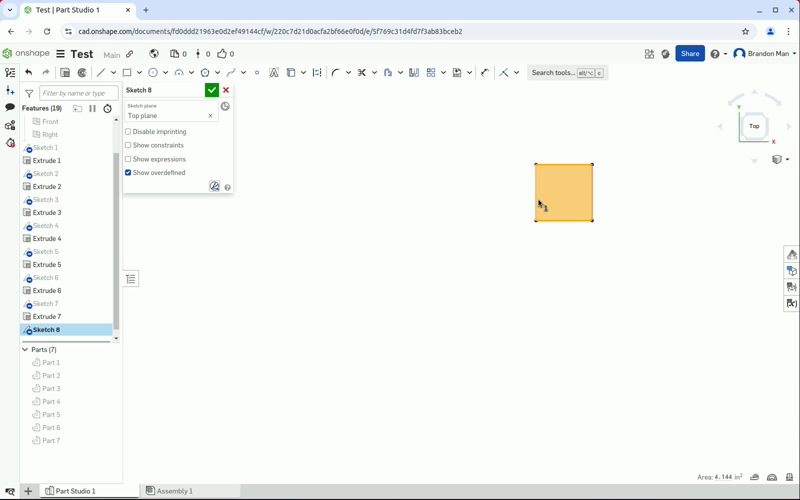
scroll(-6)
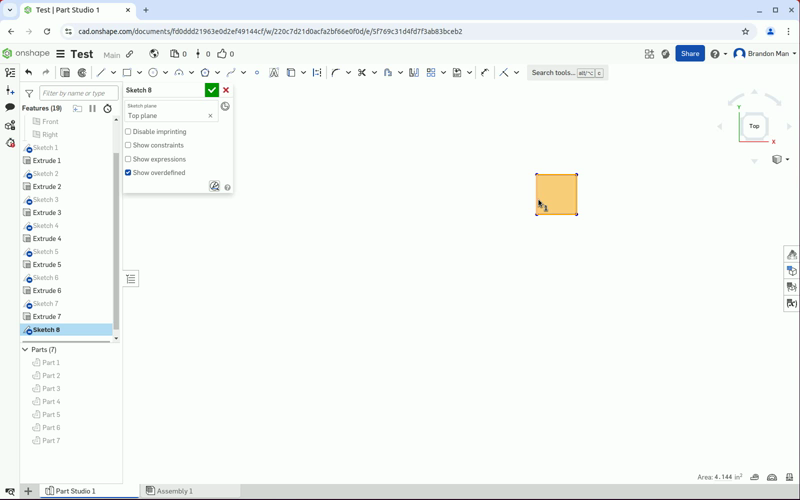
scroll(-6)
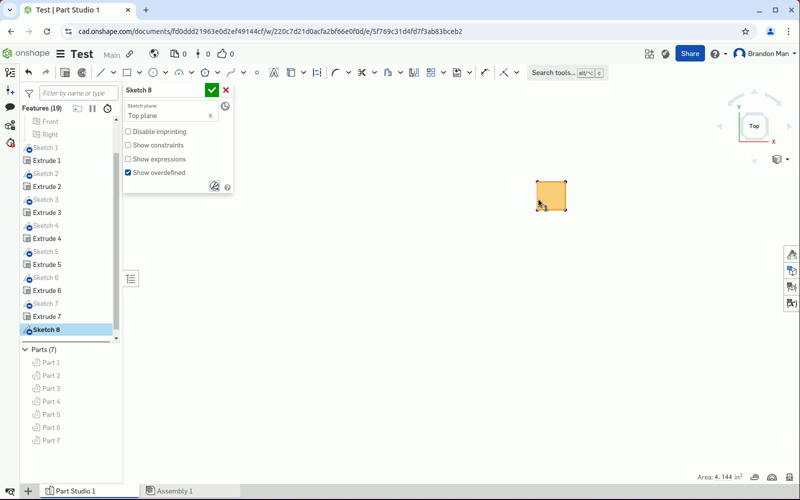
scroll(-6)
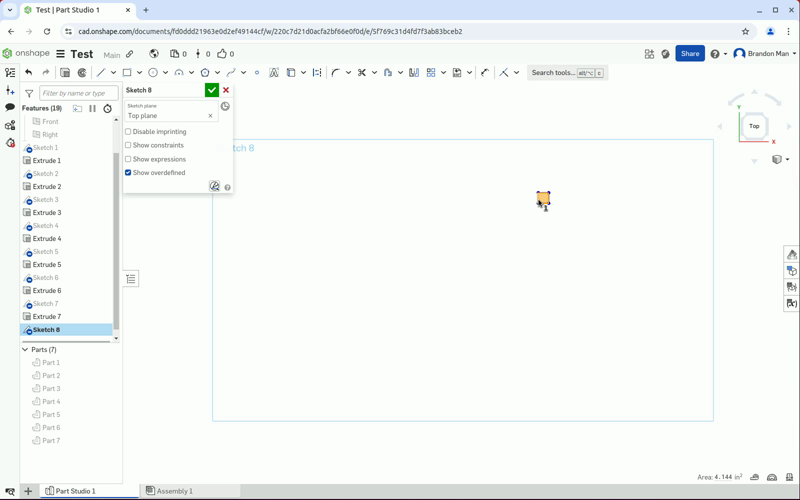
mouse_move(73, 352)
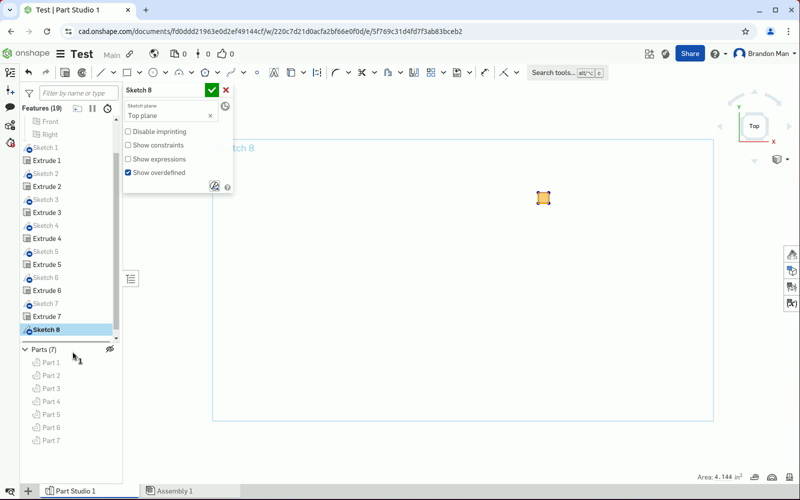
key(shift+y)
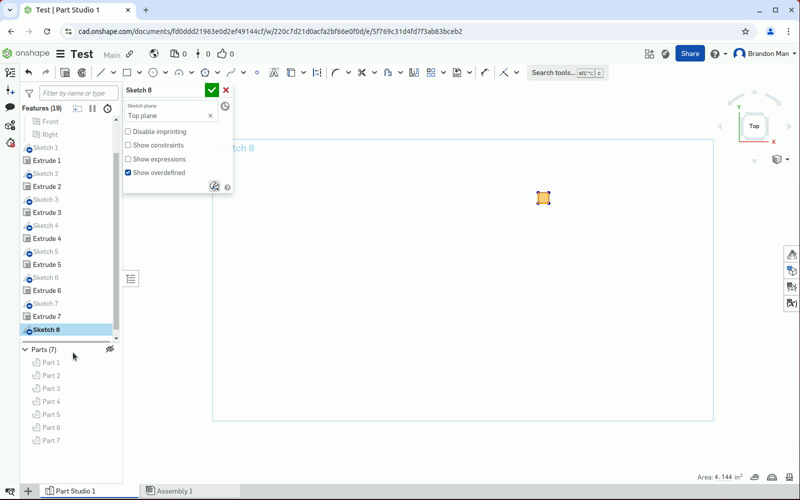
key(shift+e)
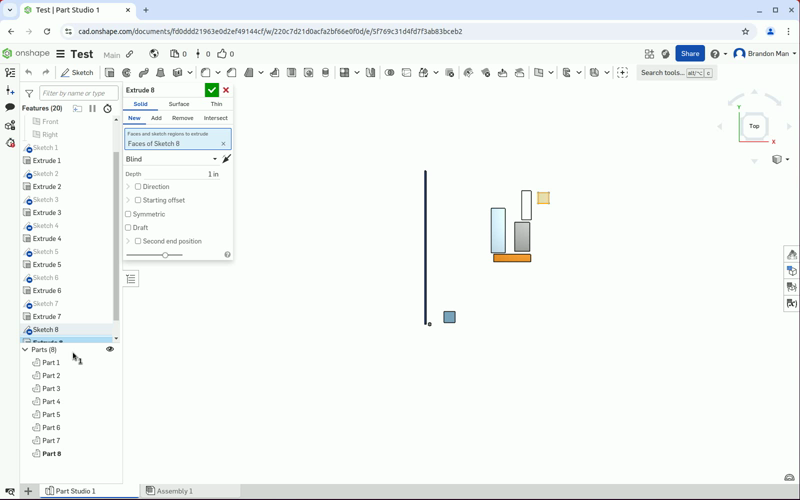
mouse_move(143, 106)
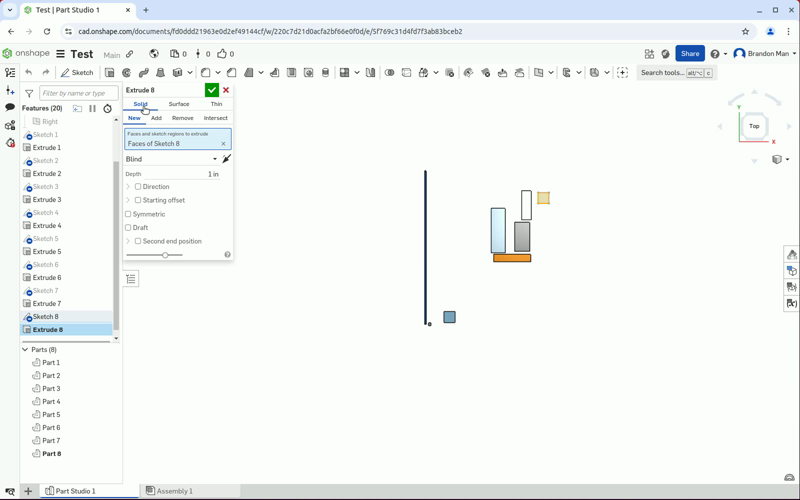
click(143, 106)
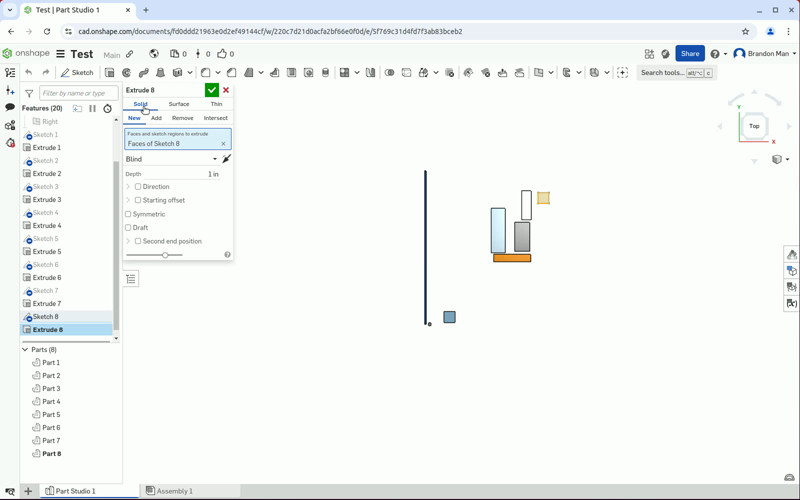
mouse_move(137, 120)
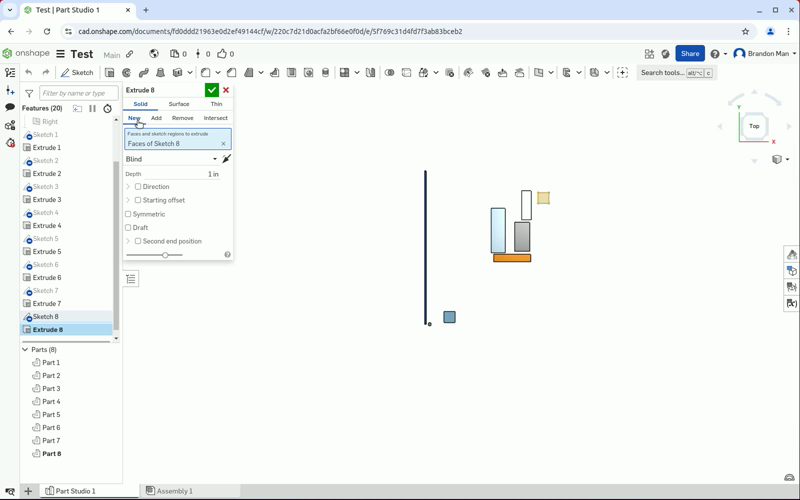
click(137, 120)
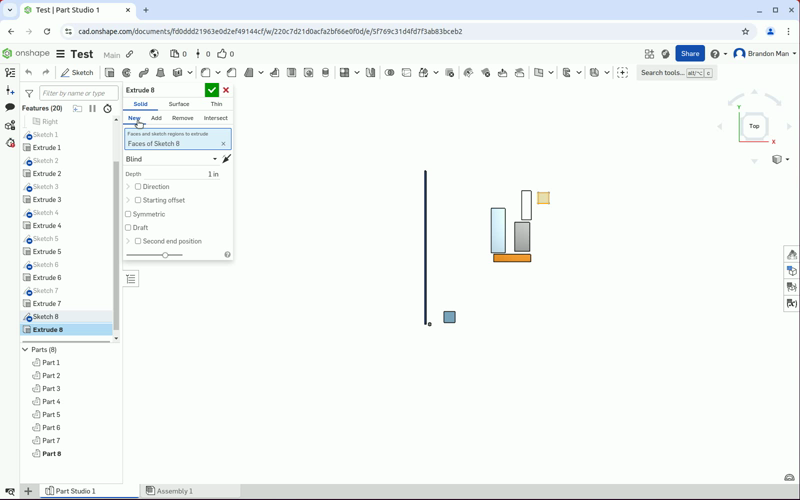
key(tab, 4)
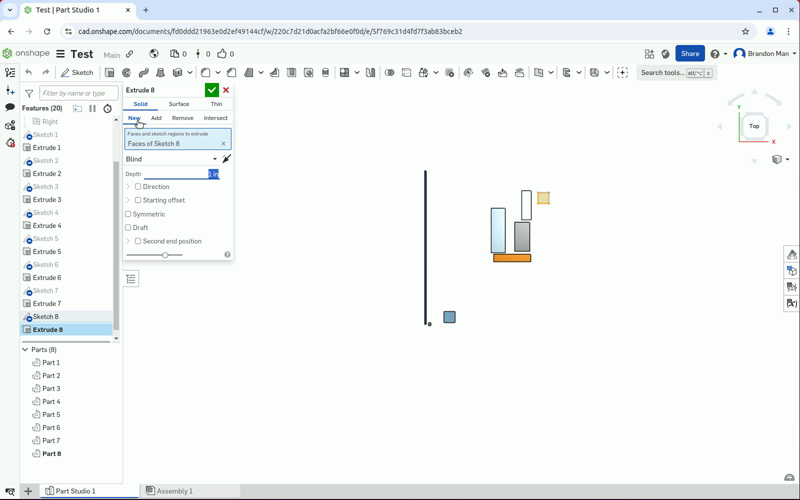
text(0.722)
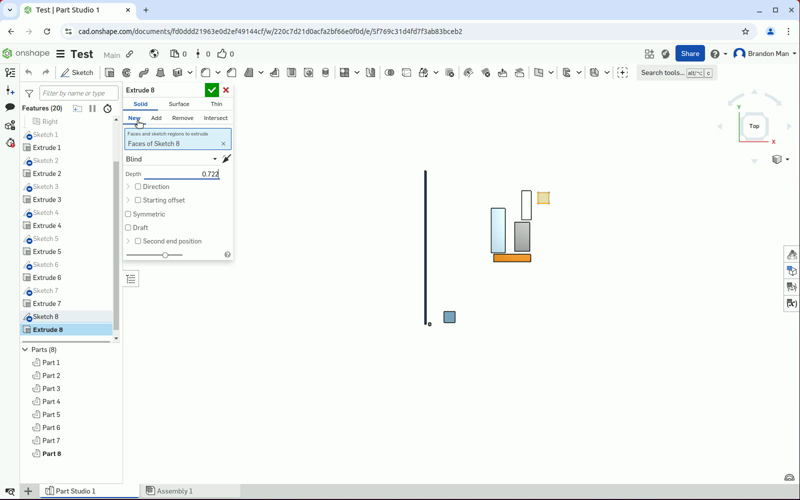
key(enter)
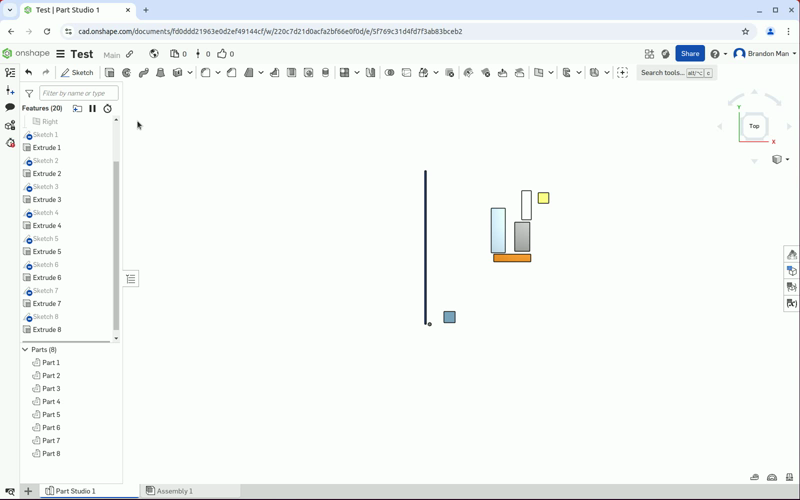
key(shift+h)
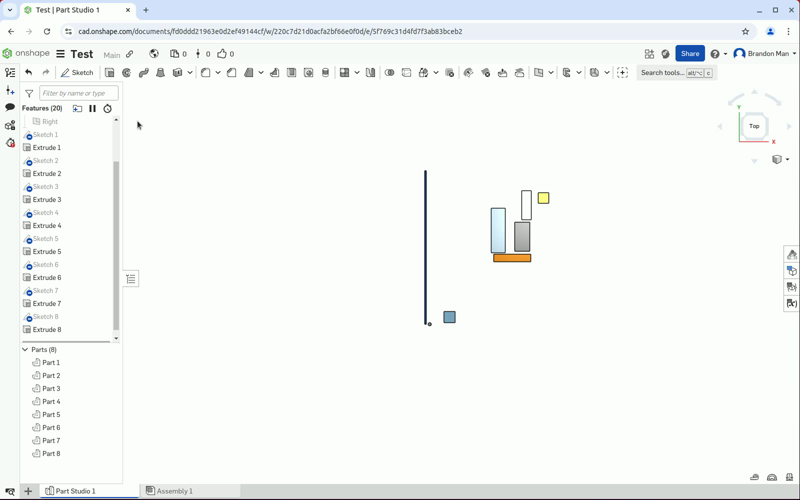
key(shift+h)
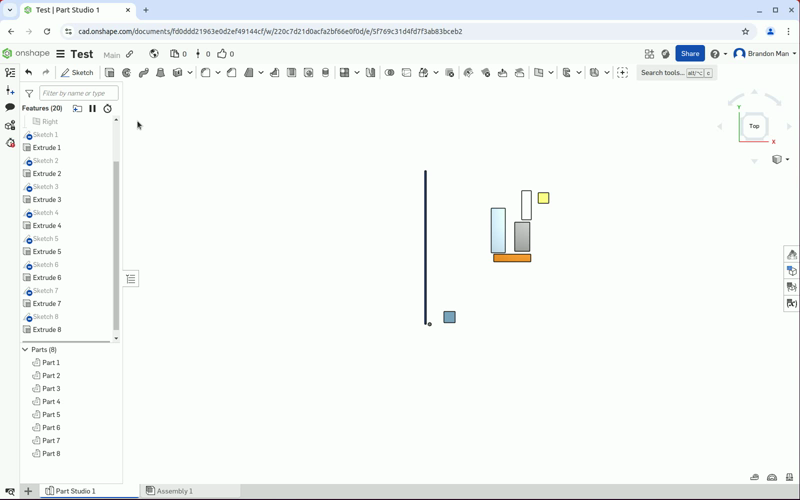
mouse_move(69, 137)
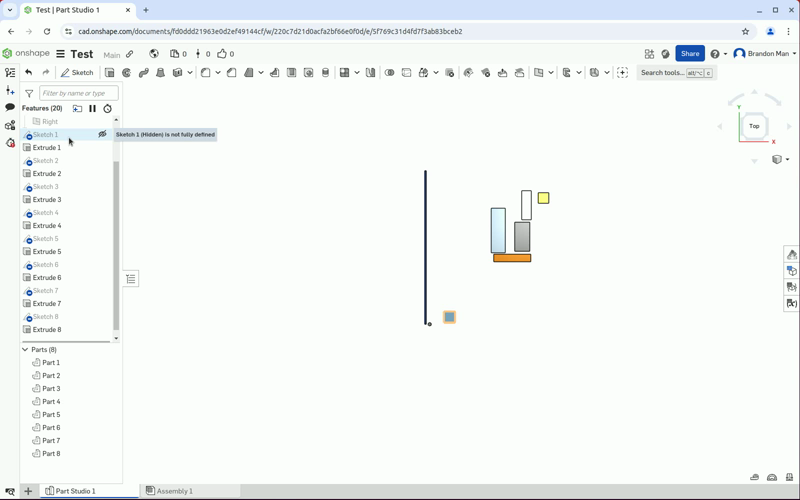
click(69, 137)
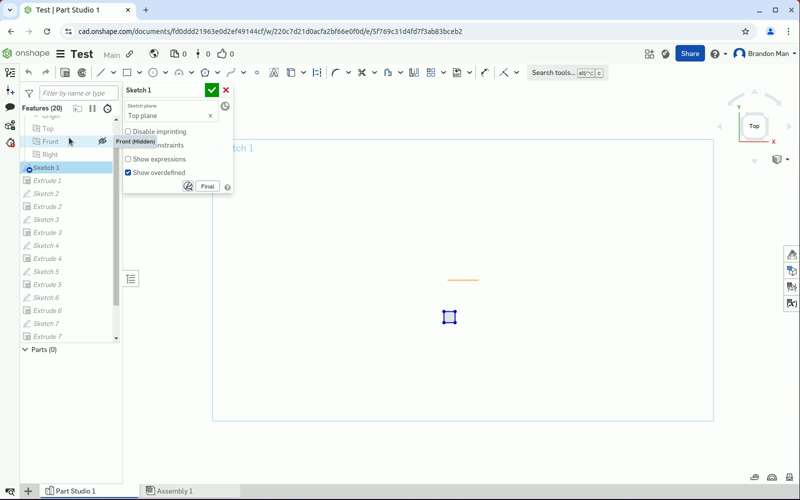
mouse_move(229, 92)
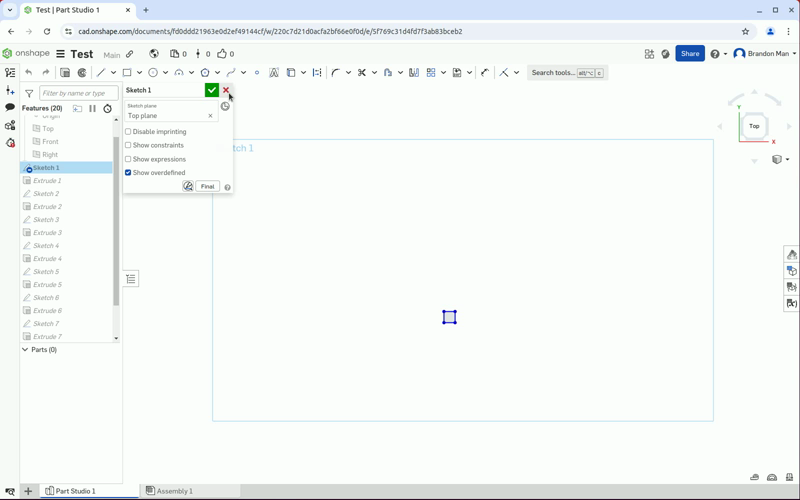
click(229, 92)
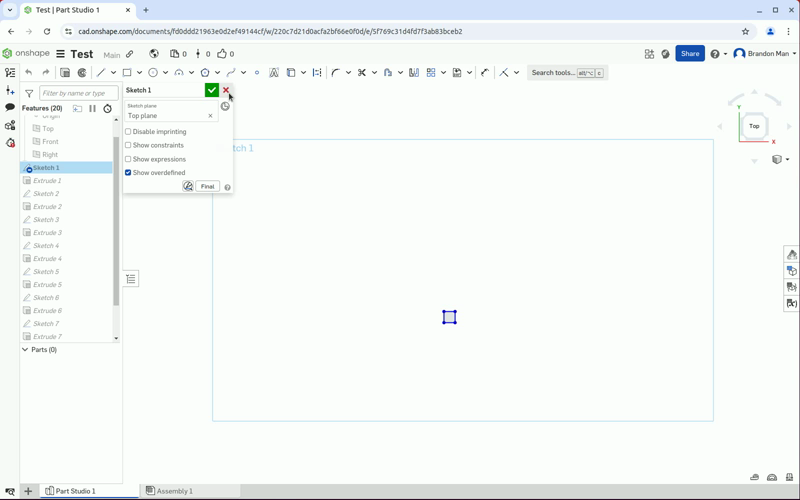
key(shift+s)
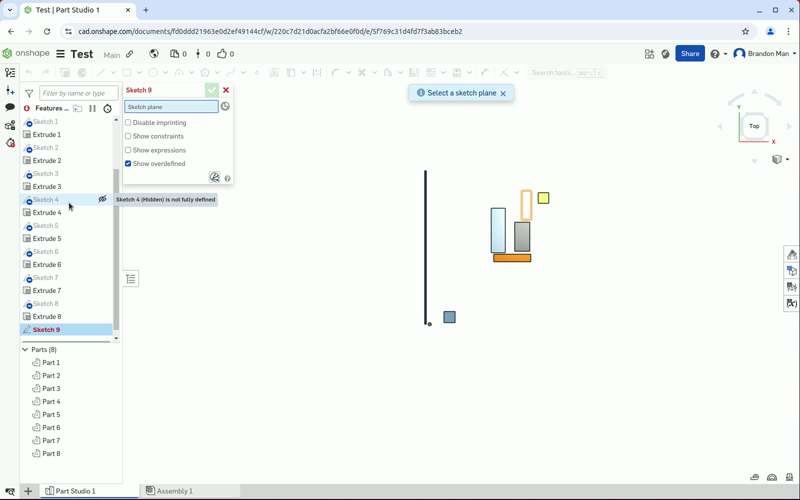
scroll(3)
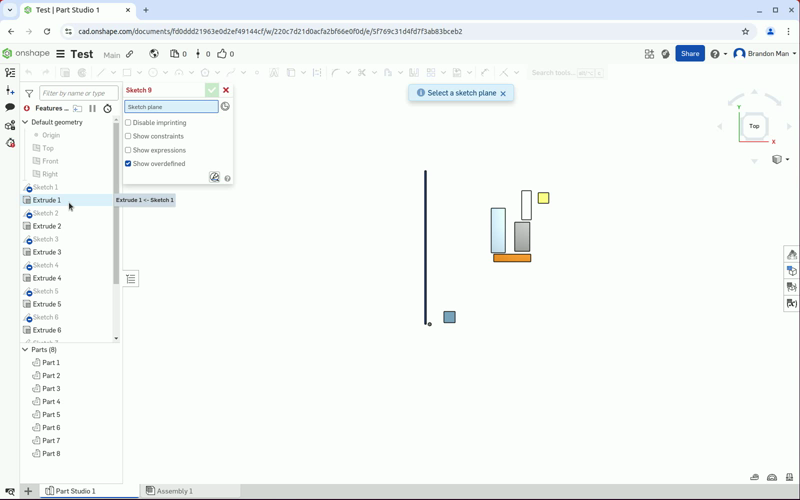
mouse_move(69, 150)
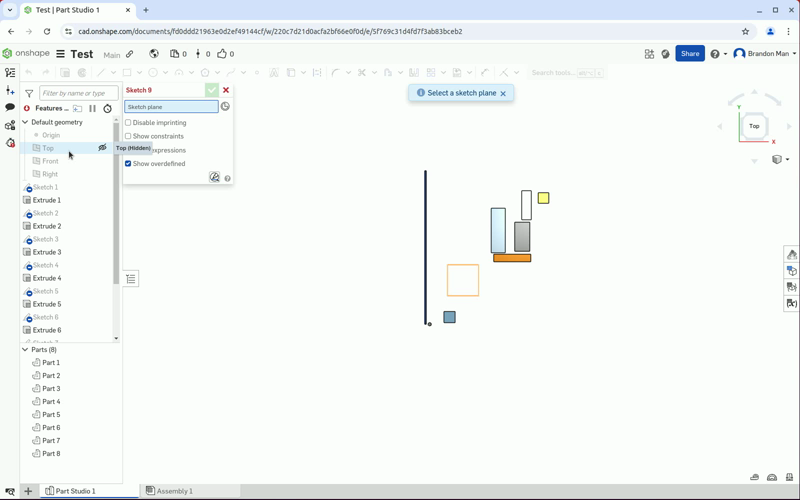
click(69, 150)
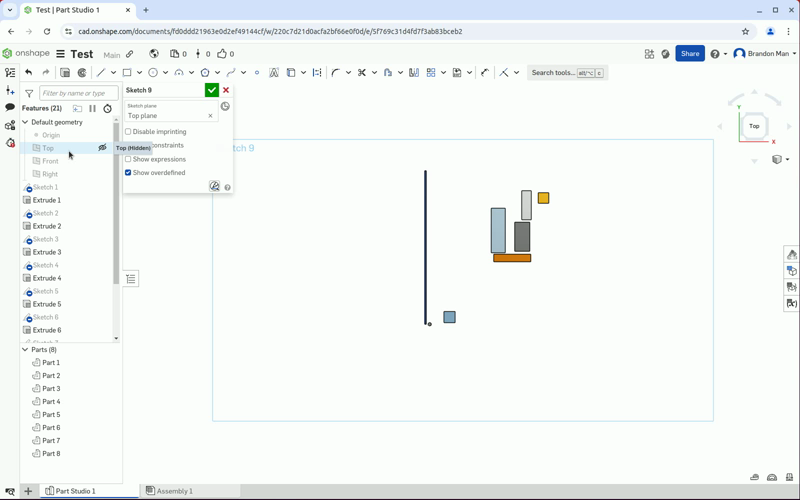
mouse_move(73, 352)
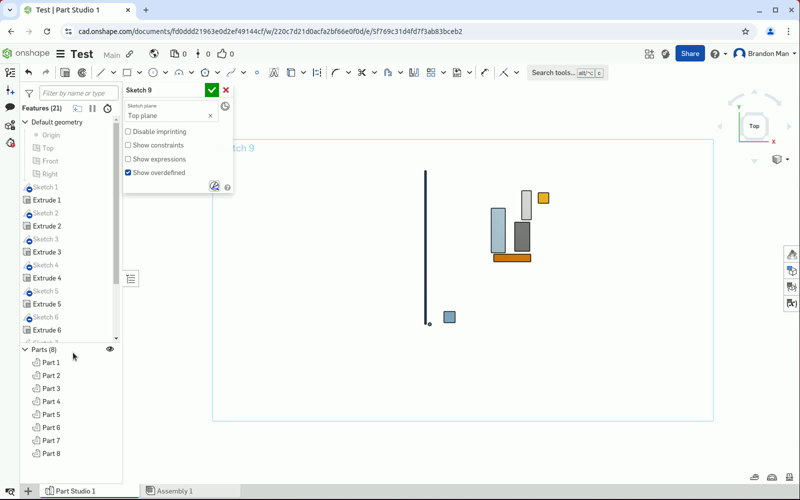
key(y)
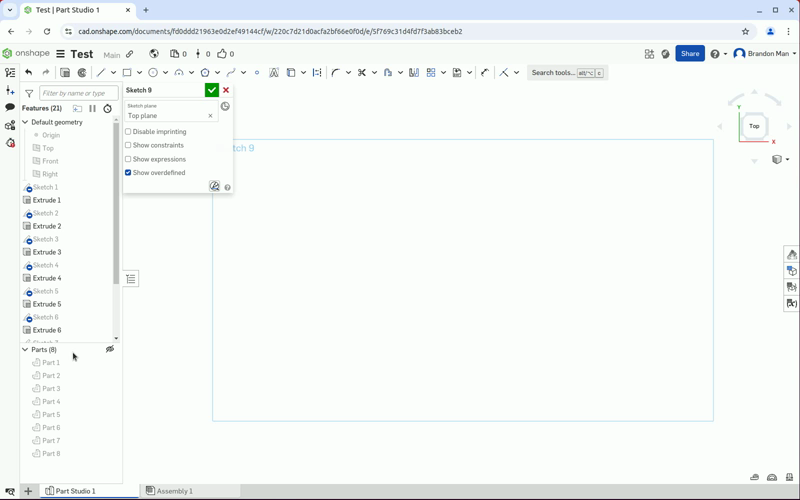
key(l)
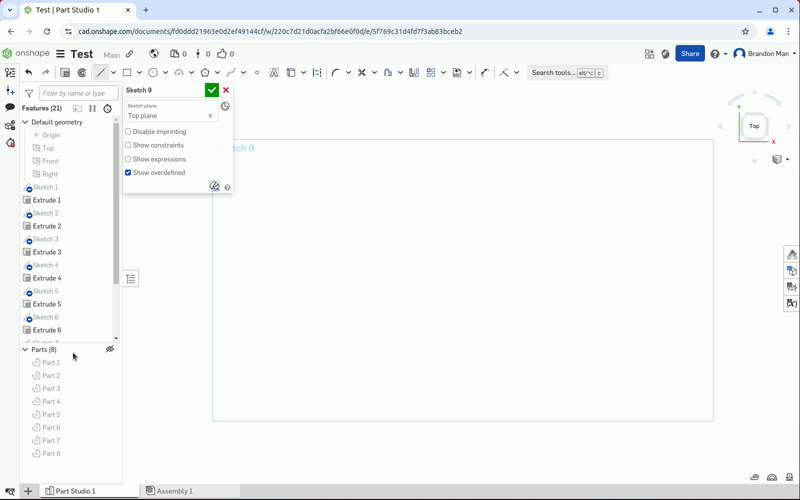
key_down(shift)
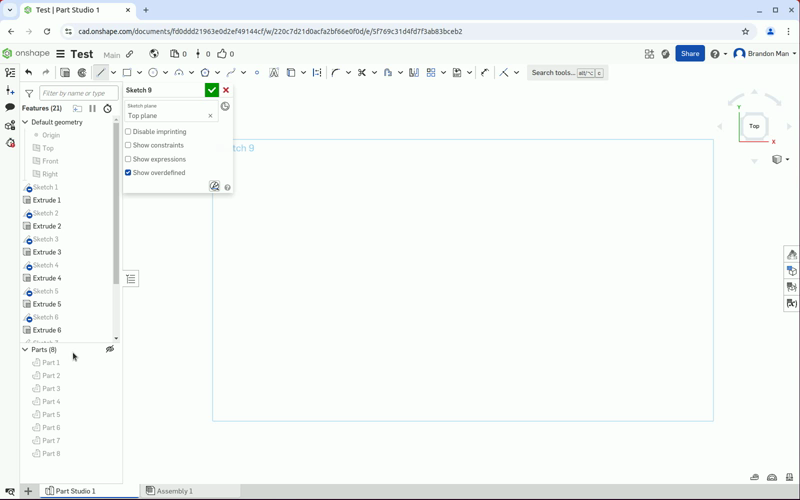
mouse_move(426, 286)
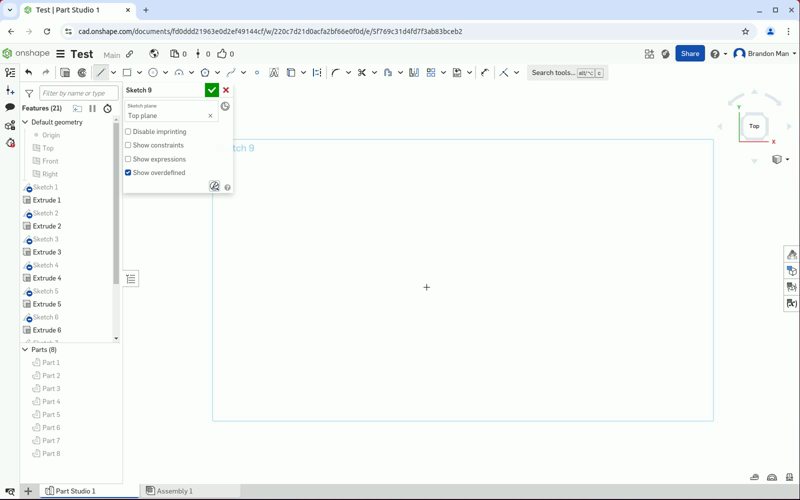
click(426, 286)
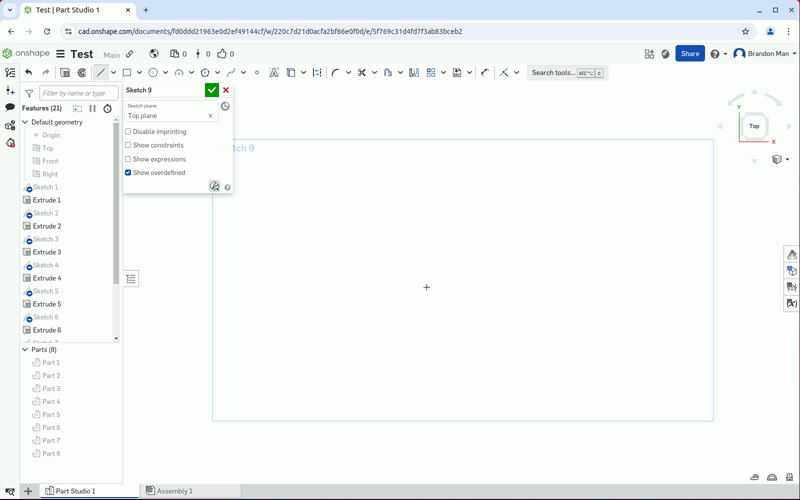
key_up(shift)
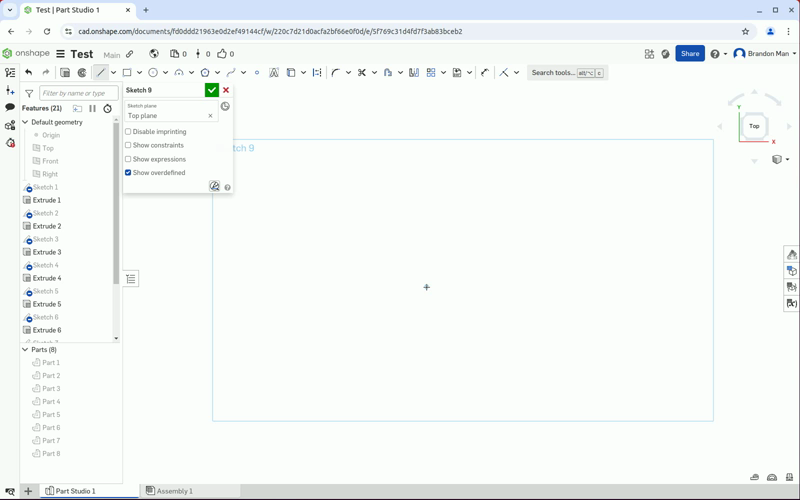
key_down(shift)
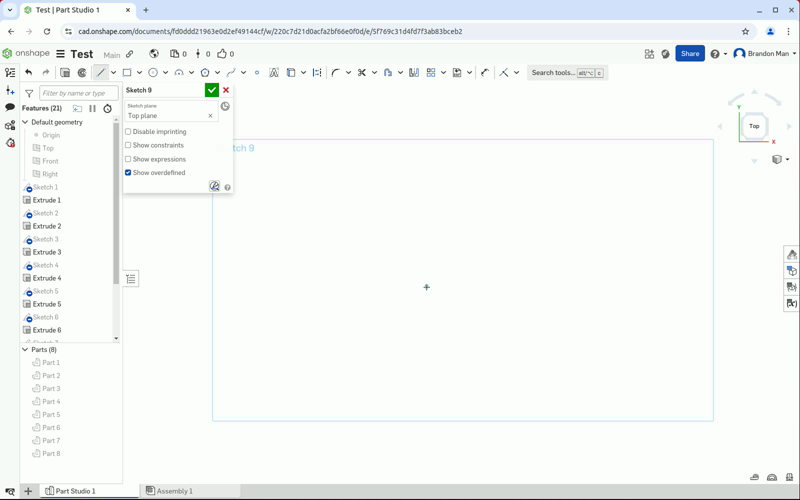
mouse_move(456, 286)
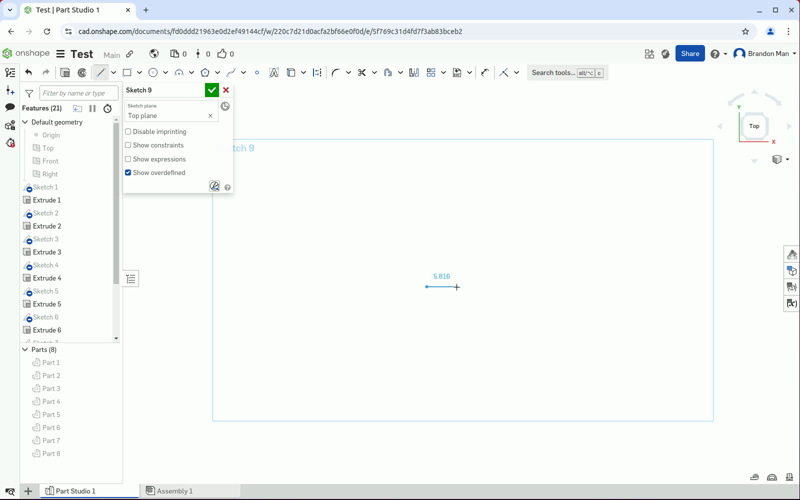
mouse_move(437, 286)
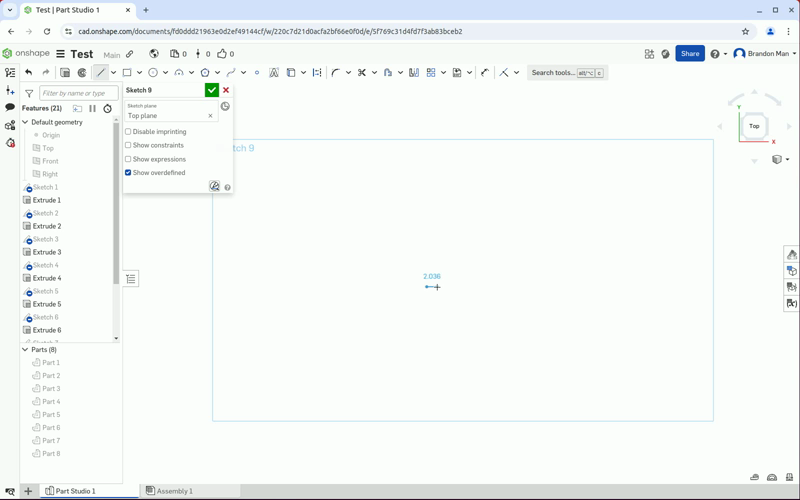
click(437, 286)
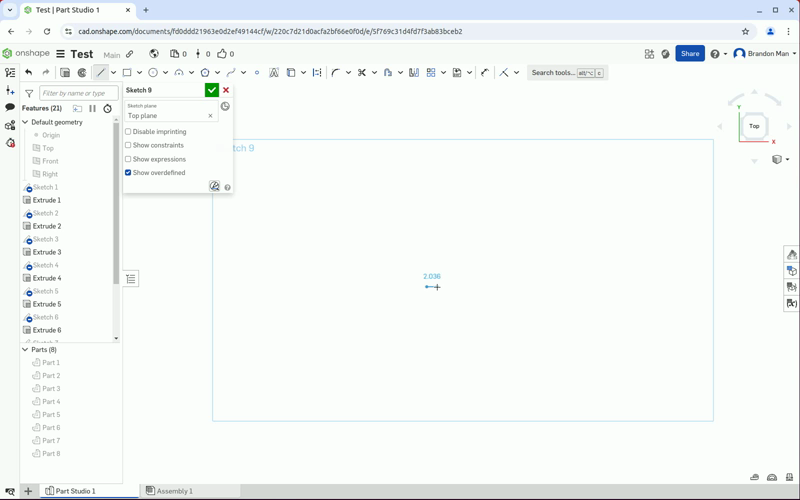
key_up(shift)
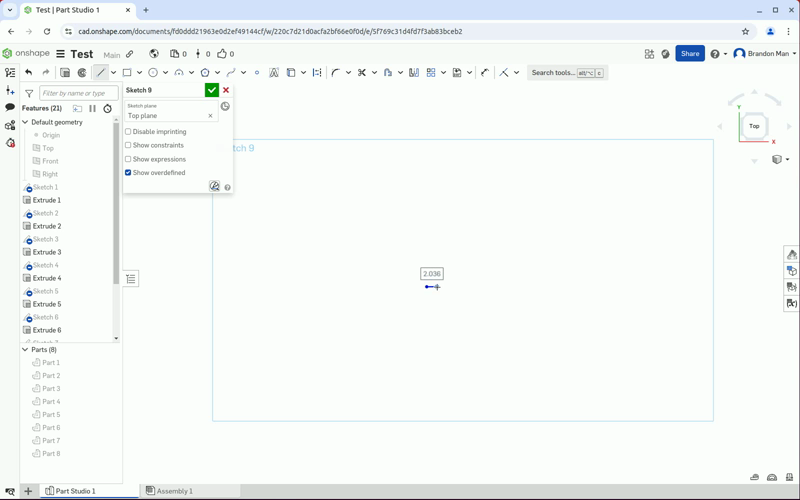
key_down(shift)
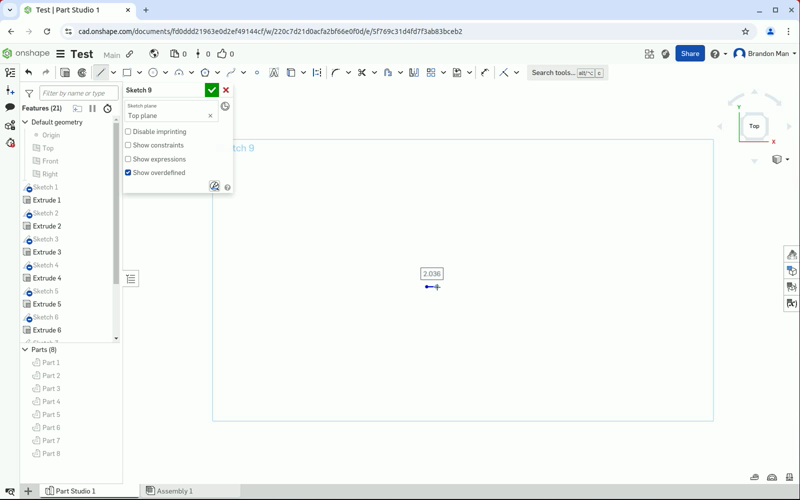
mouse_move(467, 286)
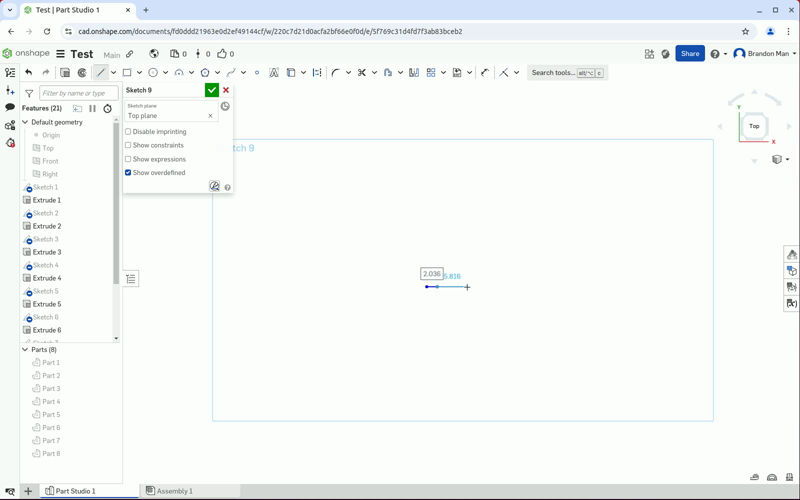
mouse_move(437, 276)
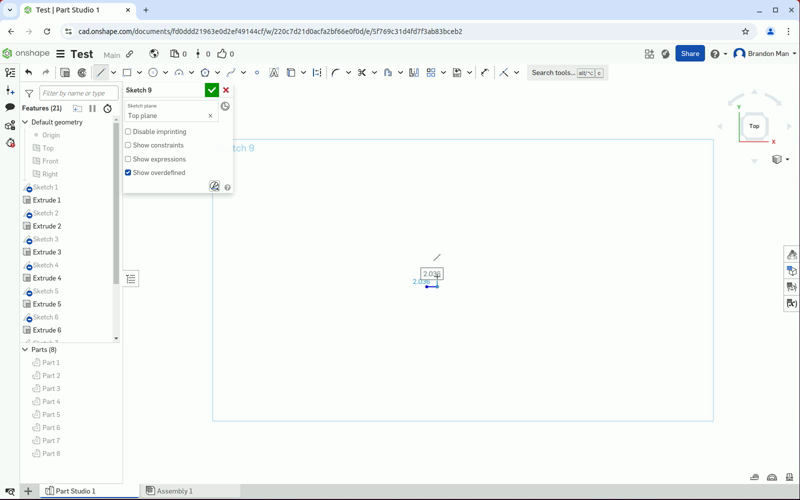
click(437, 276)
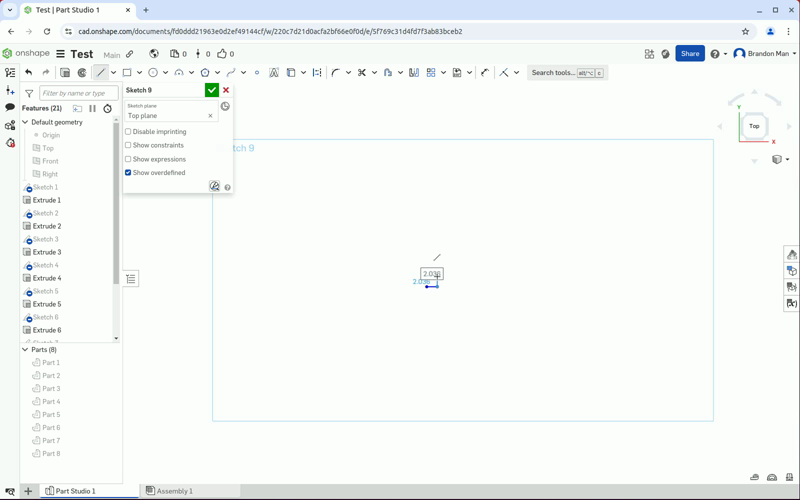
key_up(shift)
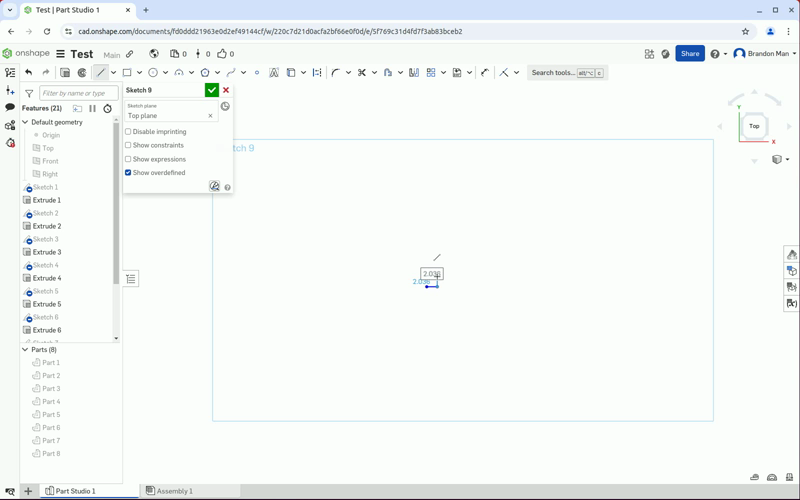
key_down(shift)
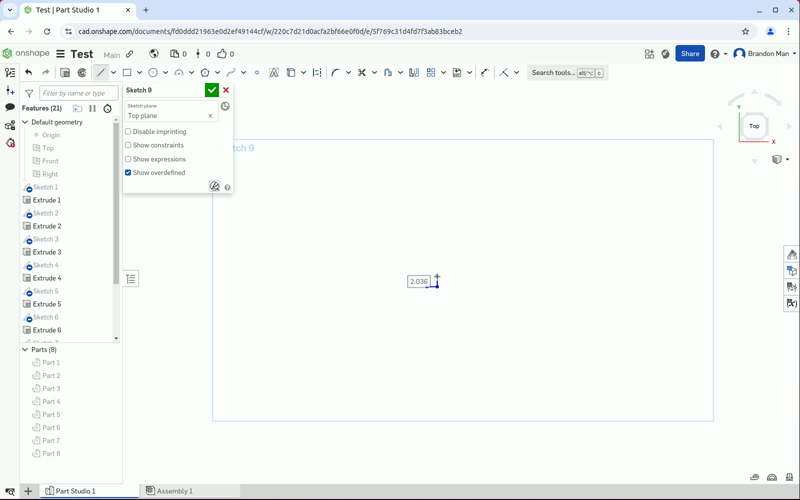
mouse_move(467, 276)
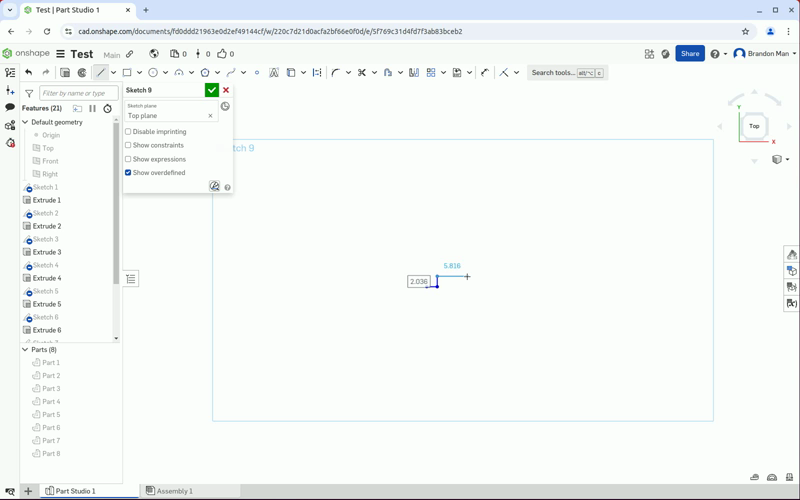
mouse_move(426, 276)
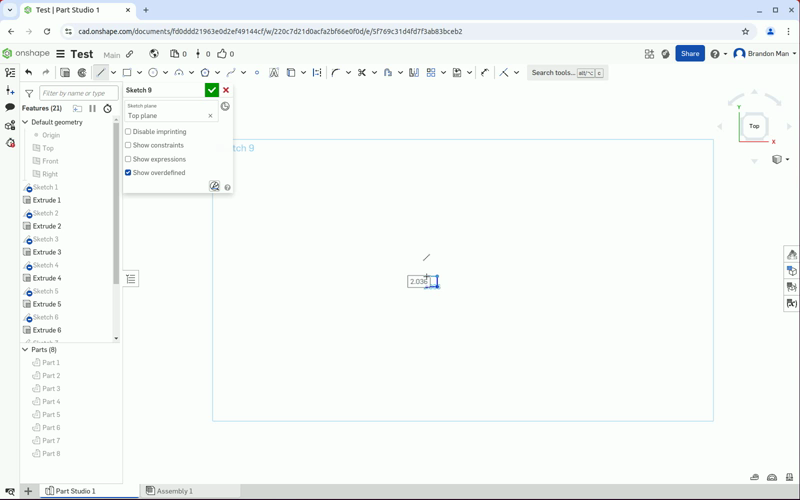
click(426, 276)
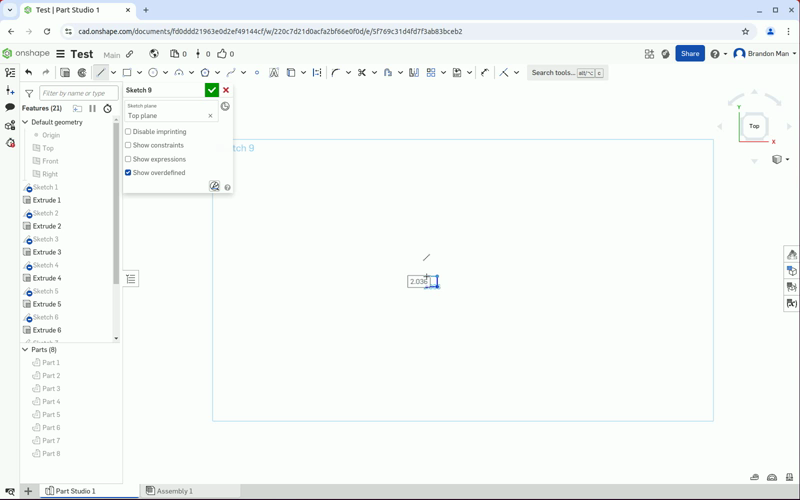
key_up(shift)
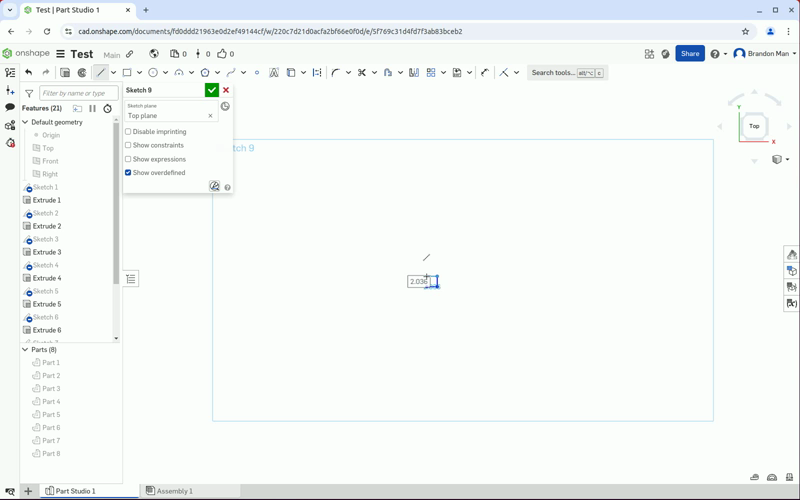
mouse_move(456, 276)
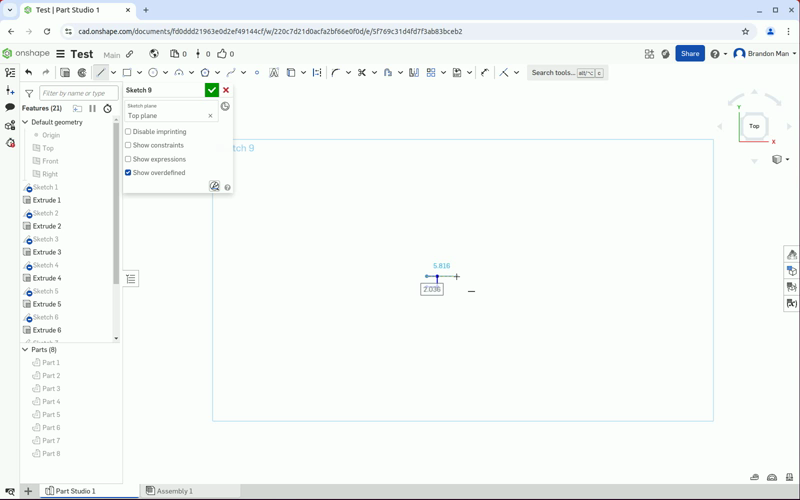
key_down(shift)
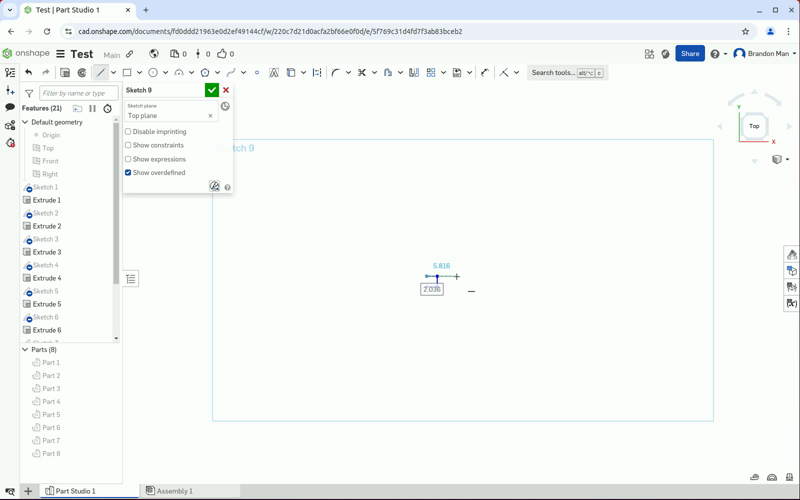
mouse_move(426, 286)
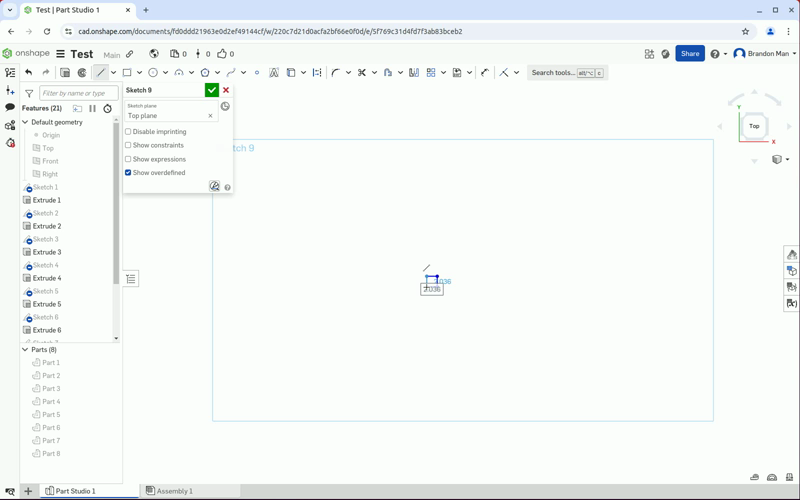
key_up(shift)
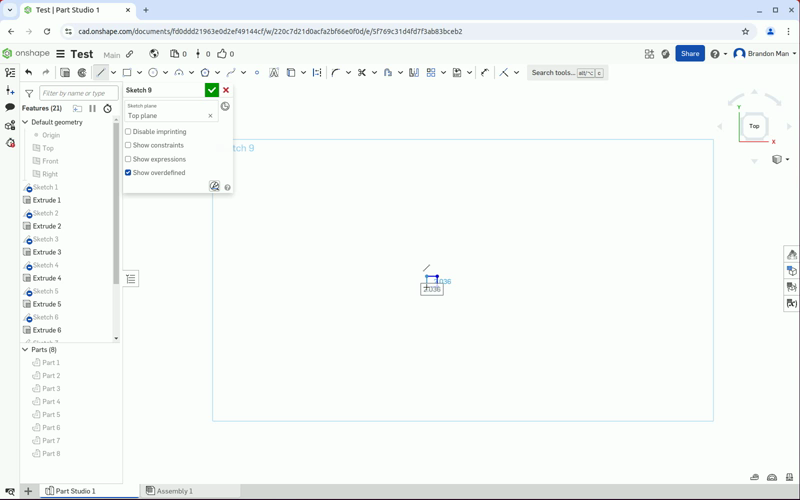
click(426, 286)
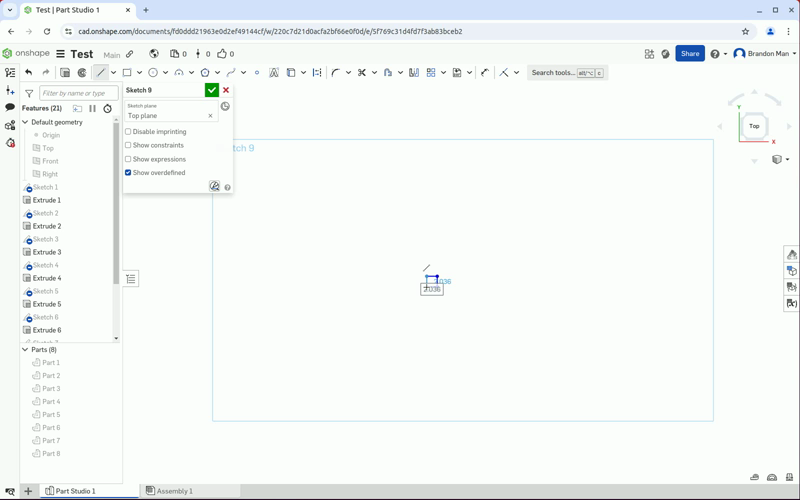
key(esc)
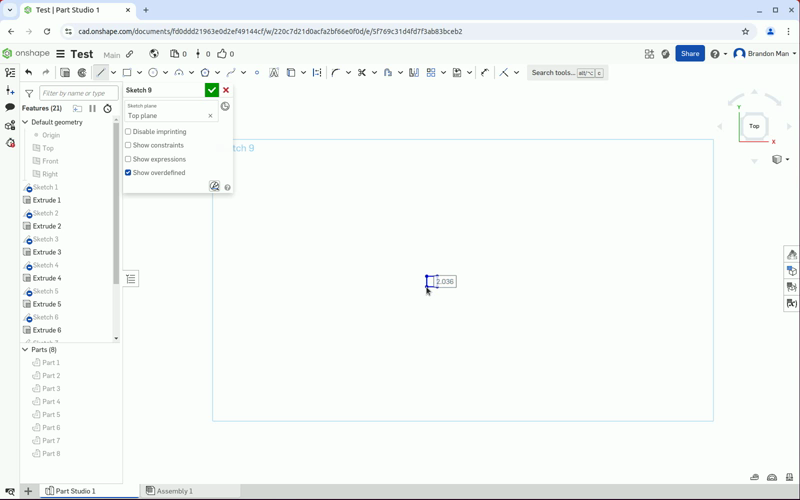
mouse_move(435, 286)
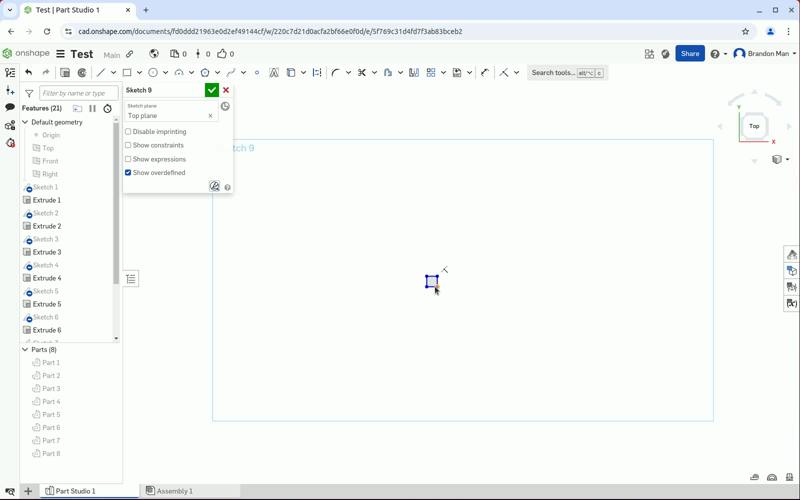
scroll(6)
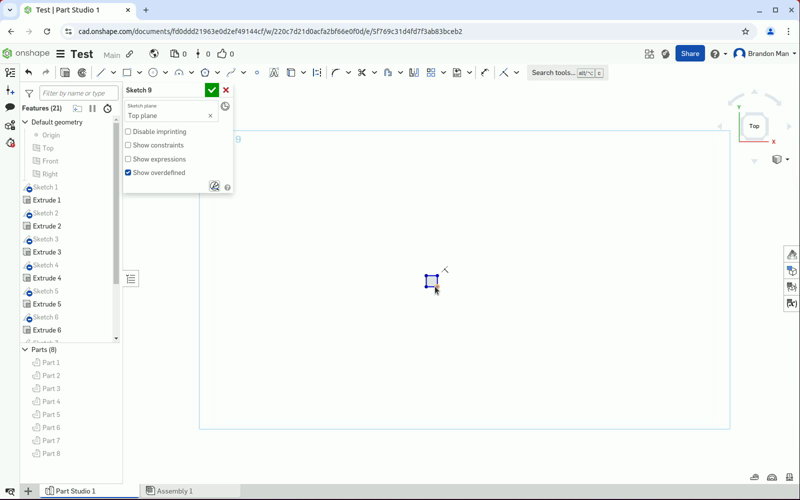
scroll(6)
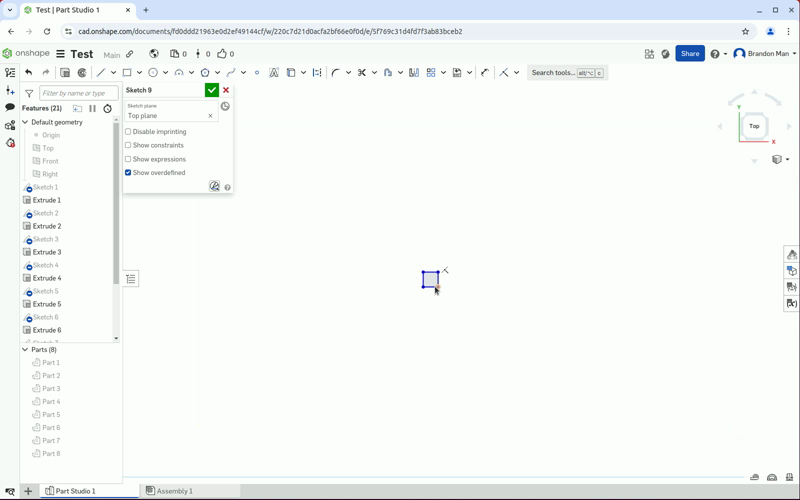
scroll(6)
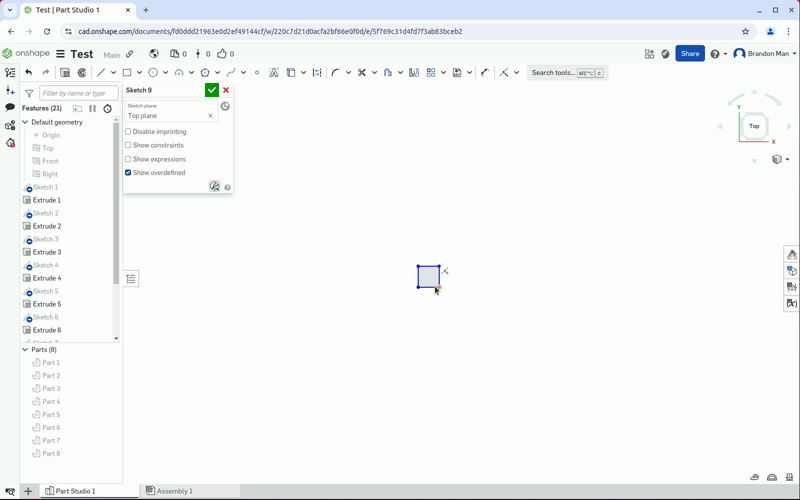
scroll(6)
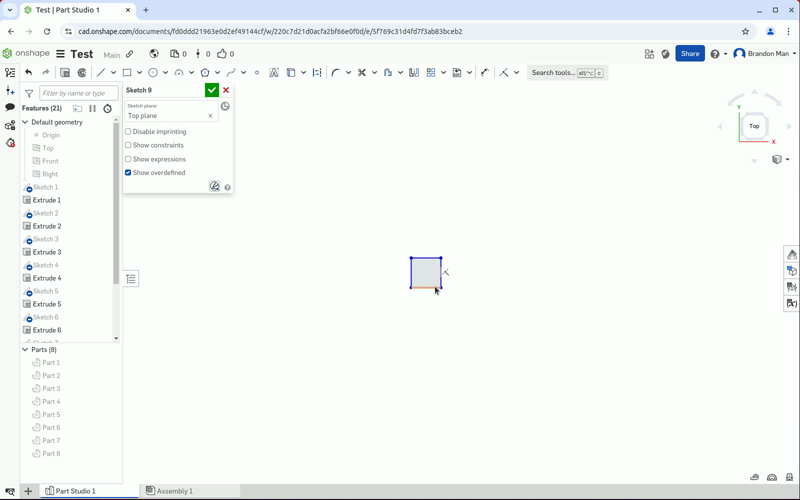
scroll(6)
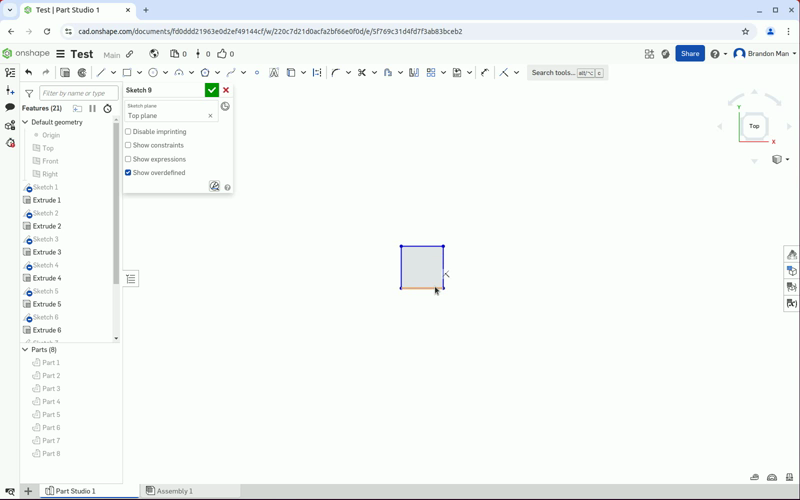
scroll(6)
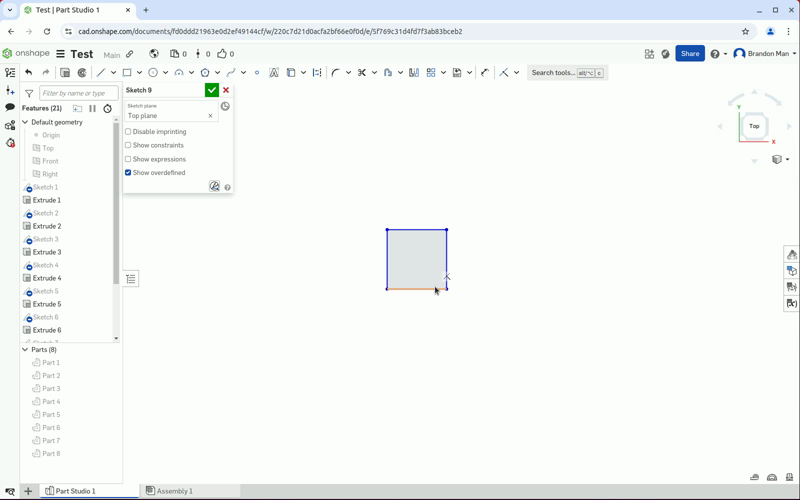
scroll(6)
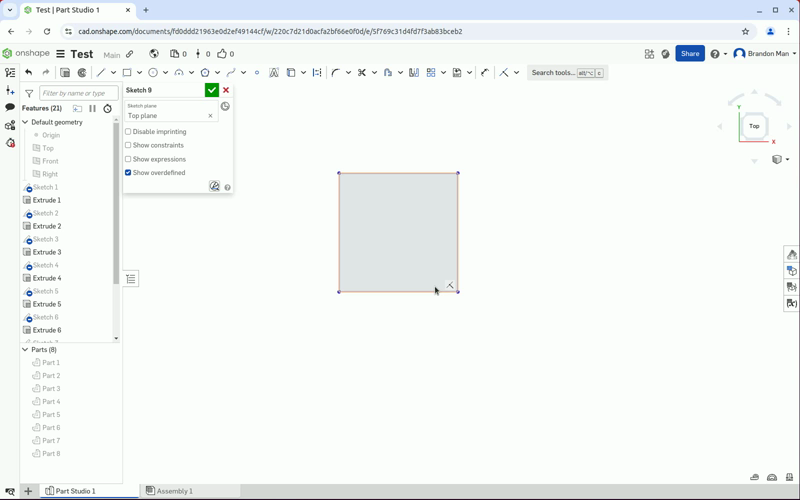
click(435, 286)
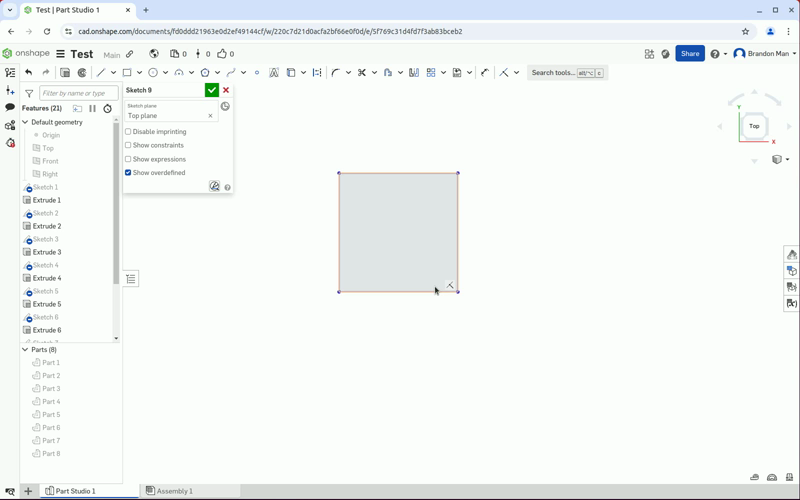
scroll(-6)
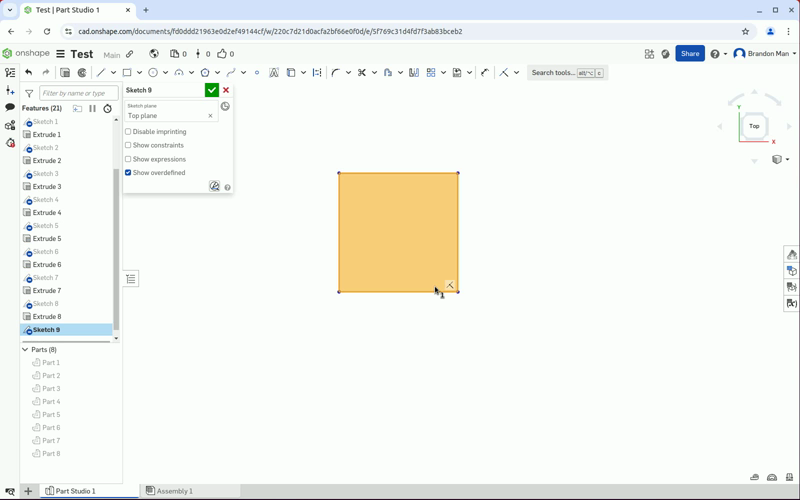
scroll(-6)
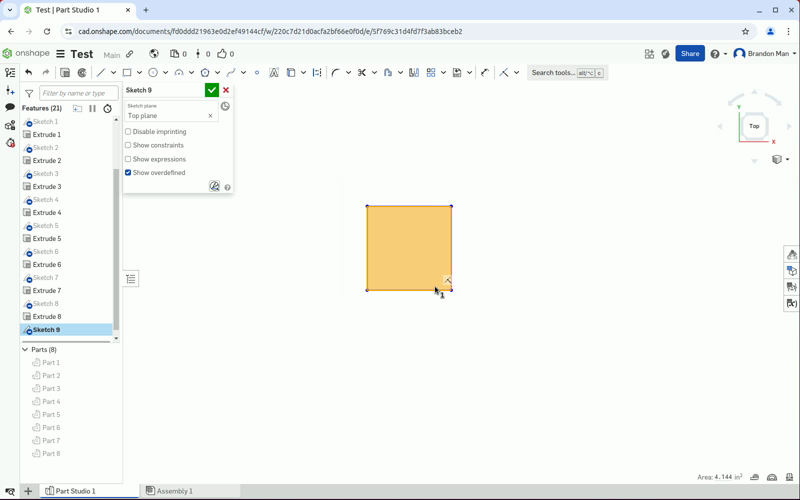
scroll(-6)
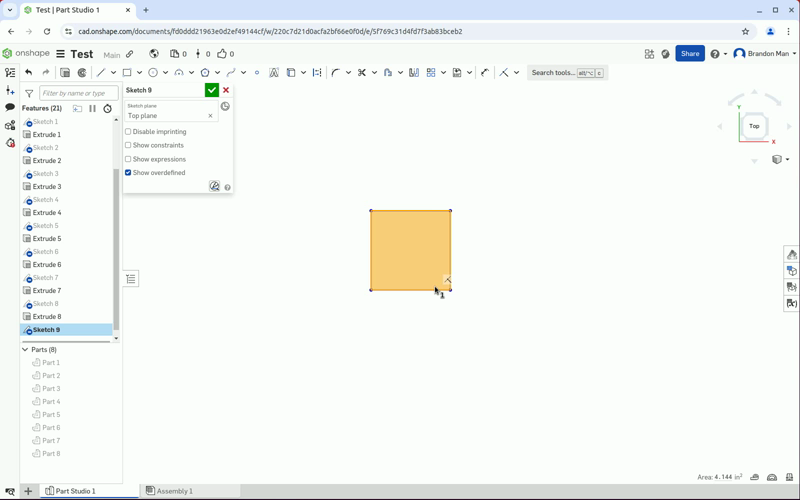
scroll(-6)
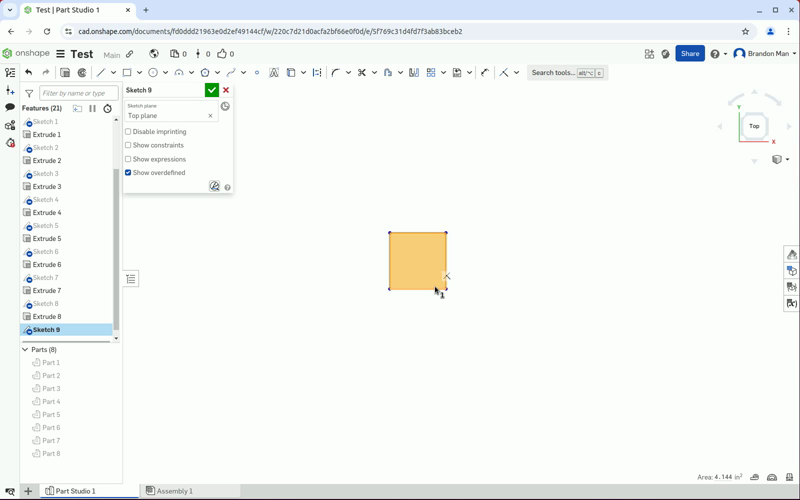
scroll(-6)
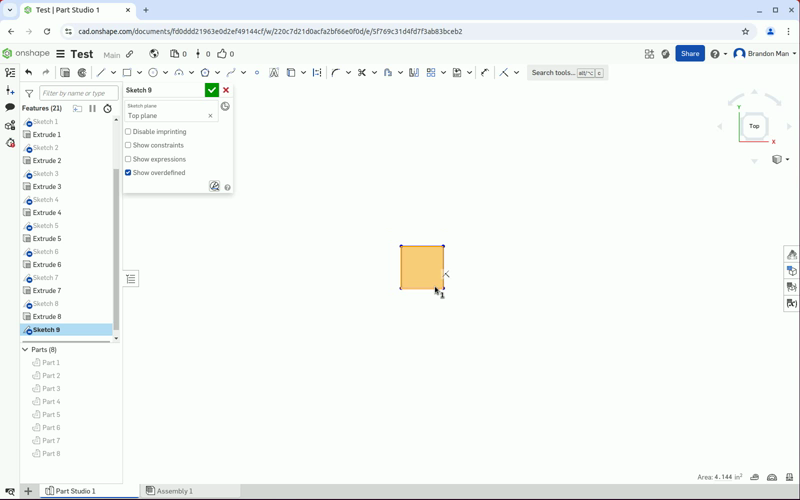
scroll(-6)
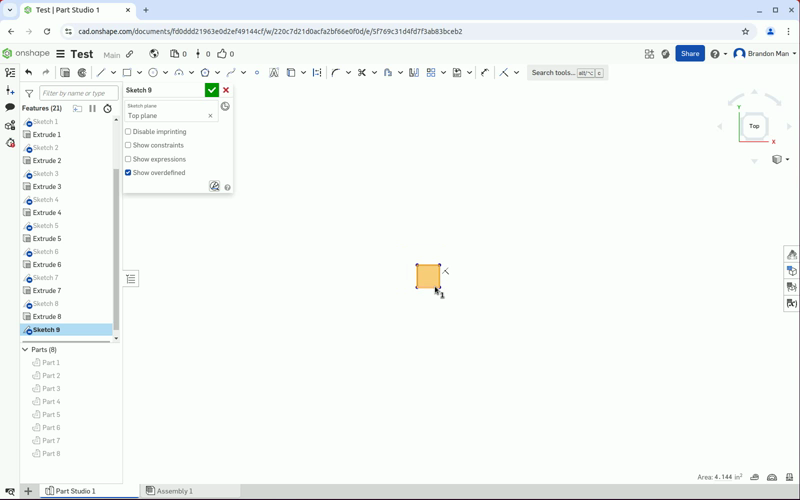
scroll(-6)
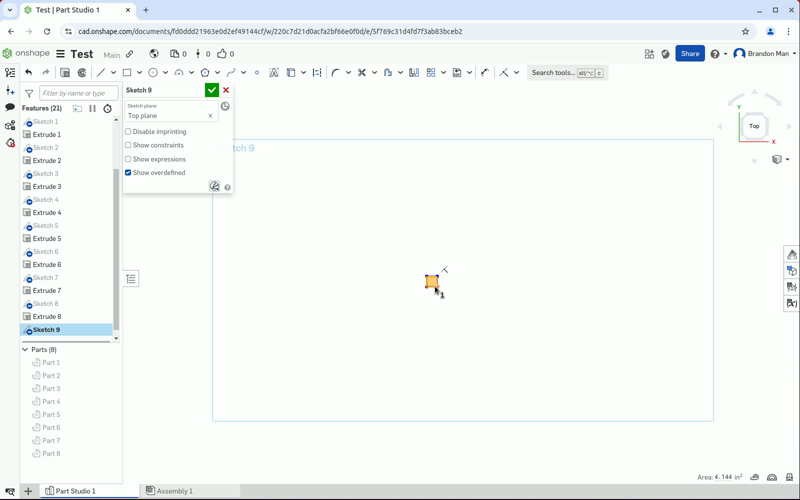
mouse_move(73, 352)
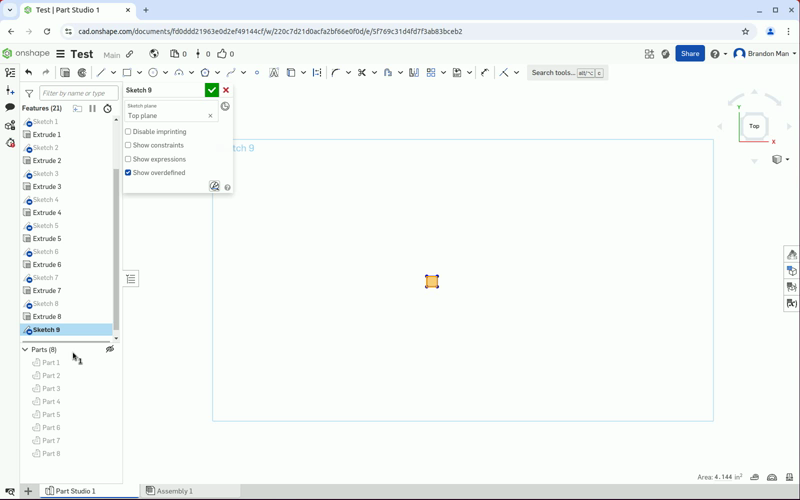
key(shift+y)
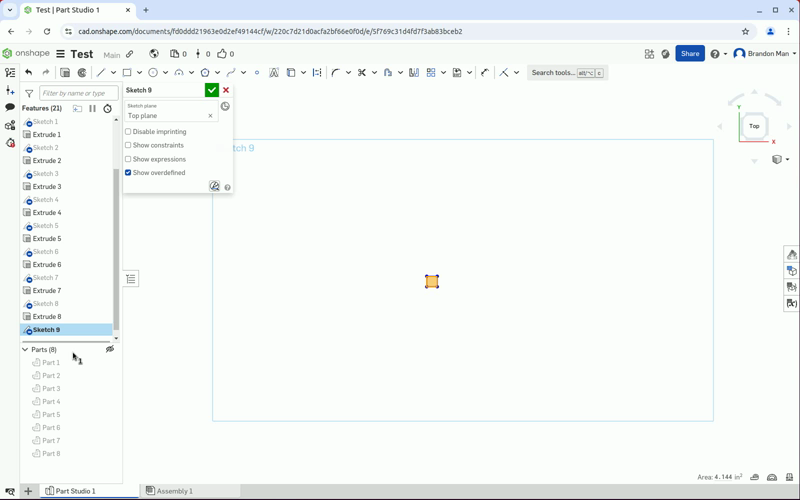
key(shift+e)
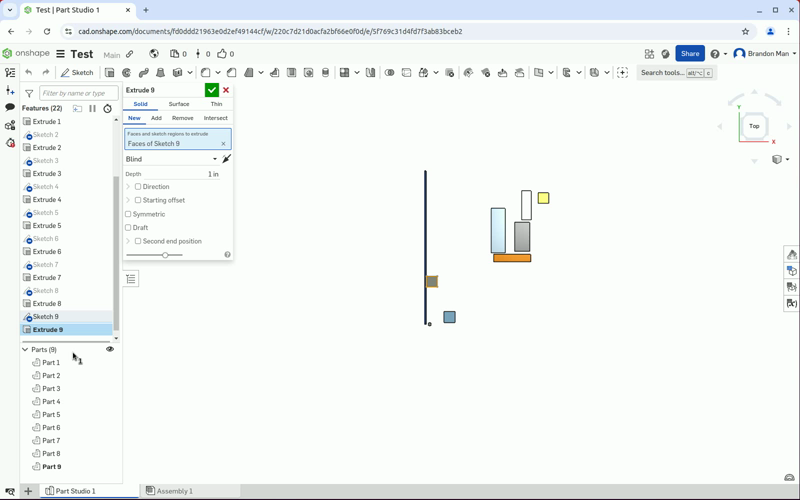
mouse_move(143, 106)
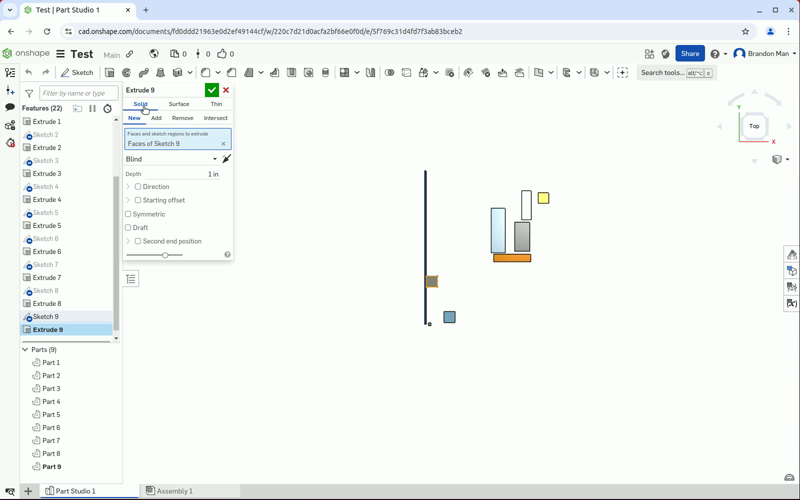
click(143, 106)
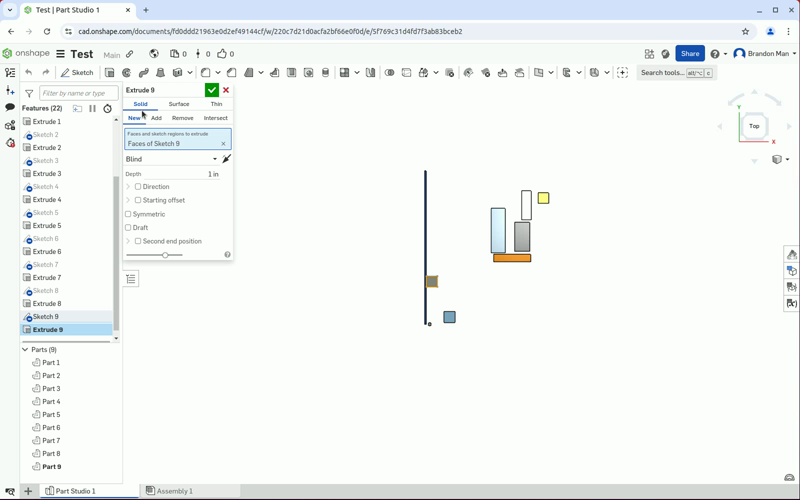
mouse_move(137, 120)
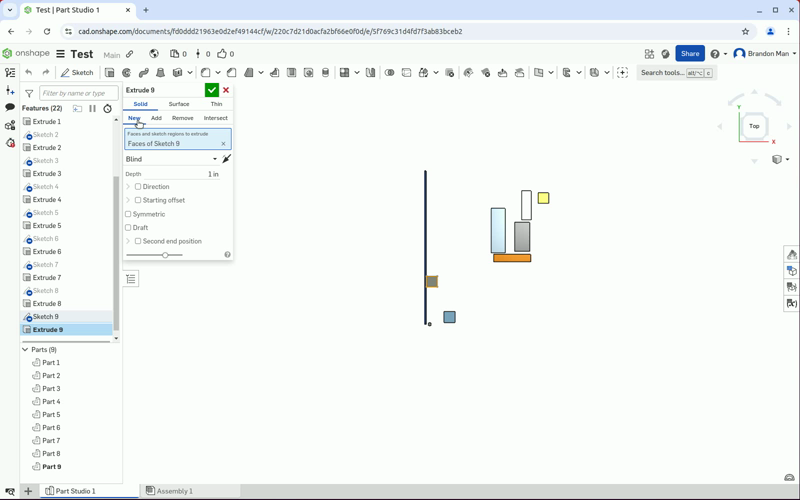
click(137, 120)
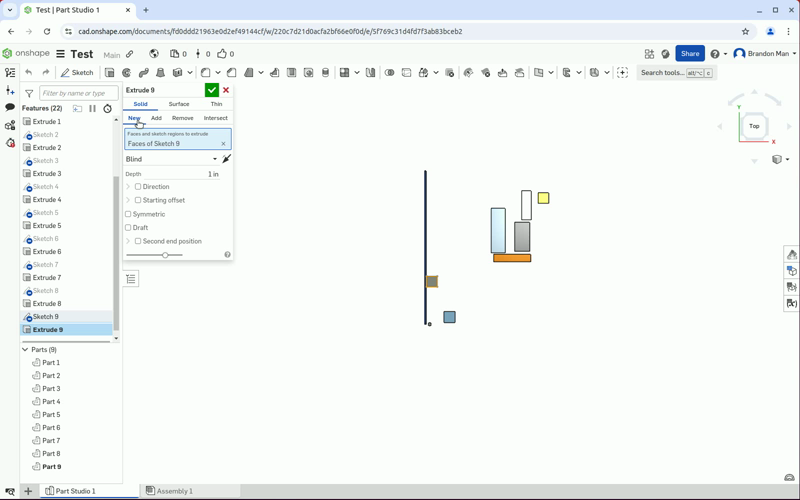
key(tab, 4)
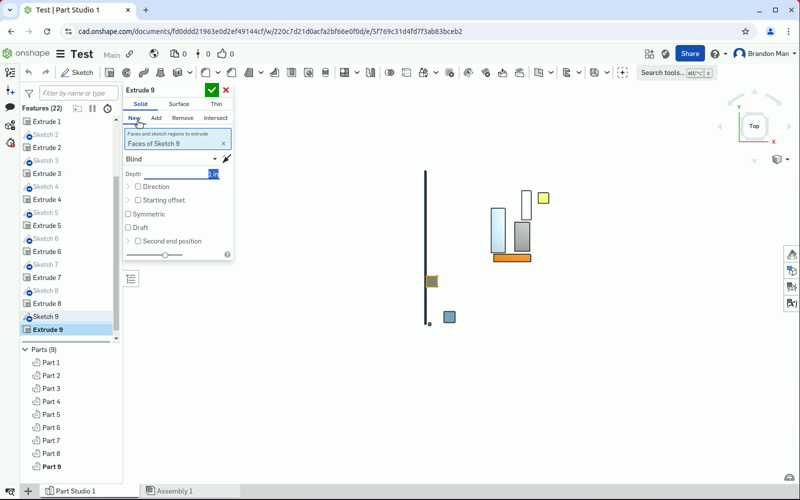
text(0.722)
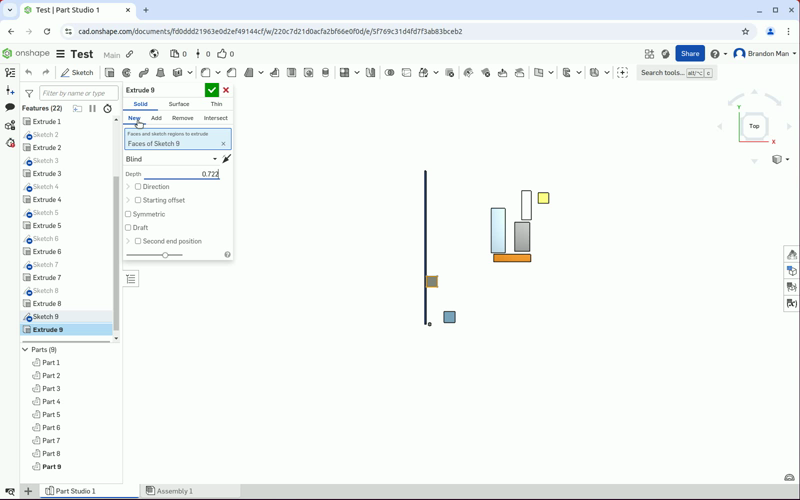
key(enter)
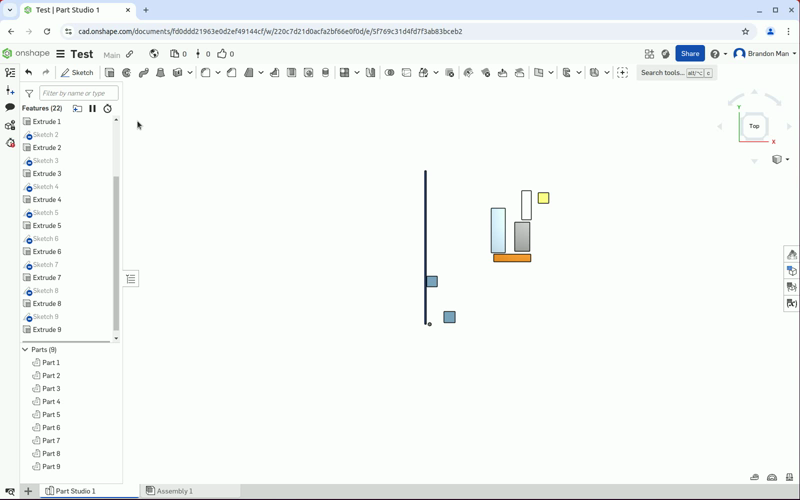
key(shift+h)
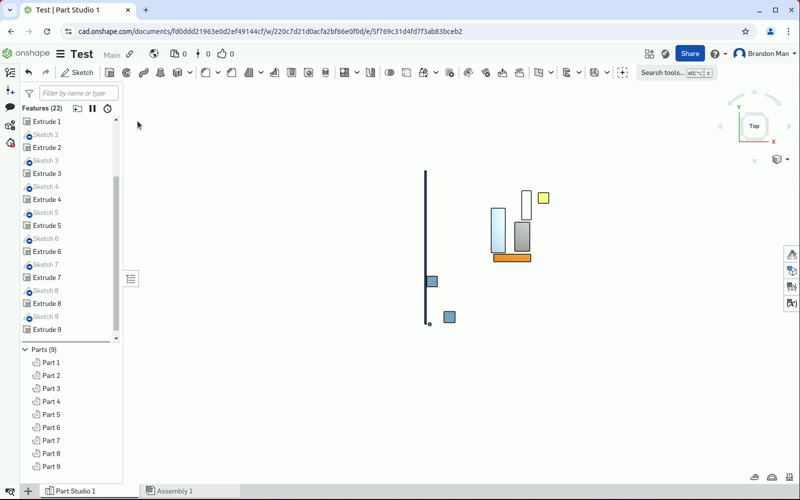
key(shift+h)
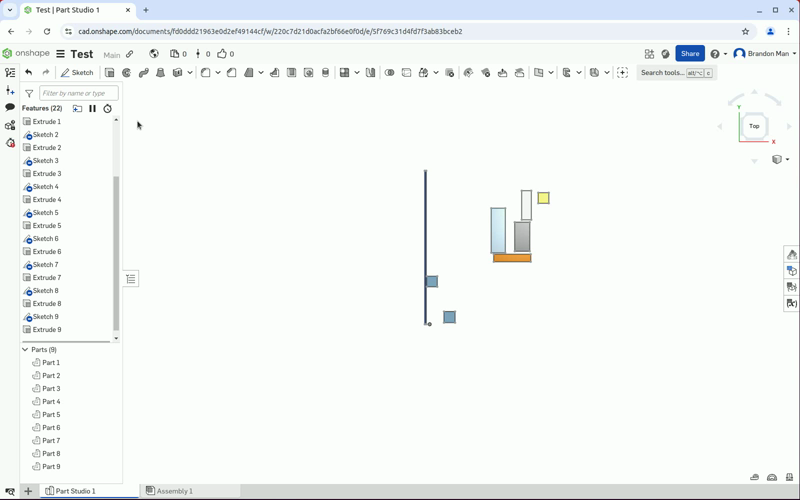
key(shift+7)
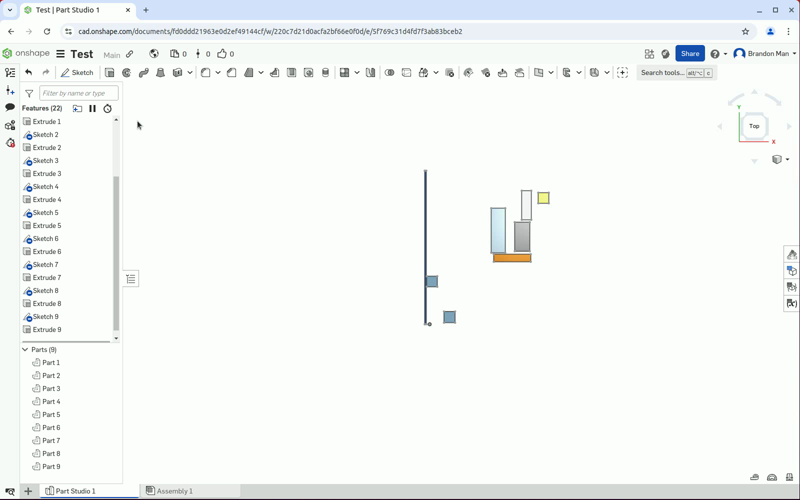
key(up, 3)
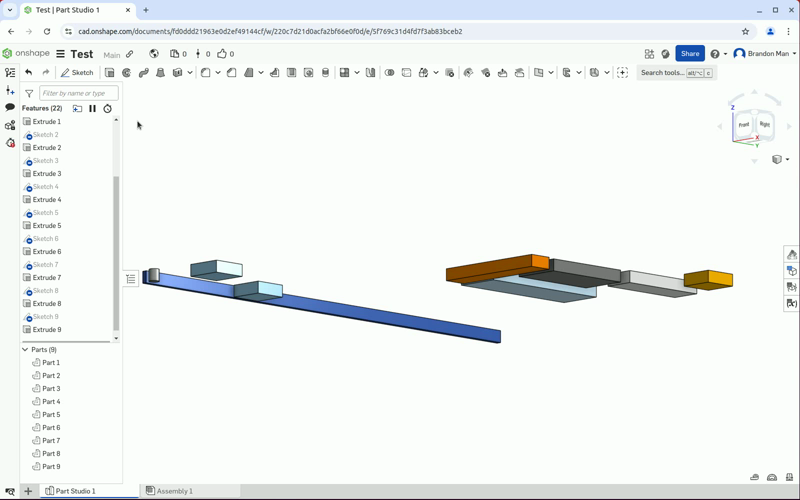
key(left, 3)
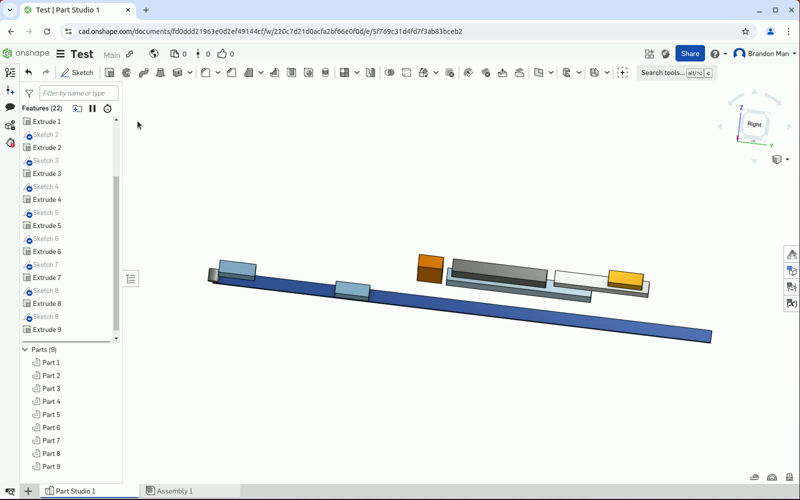
key(right, 3)
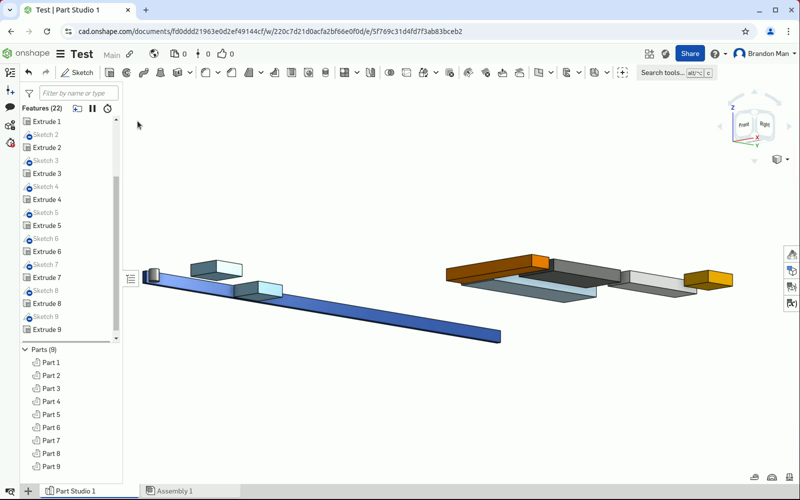
key(down, 3)
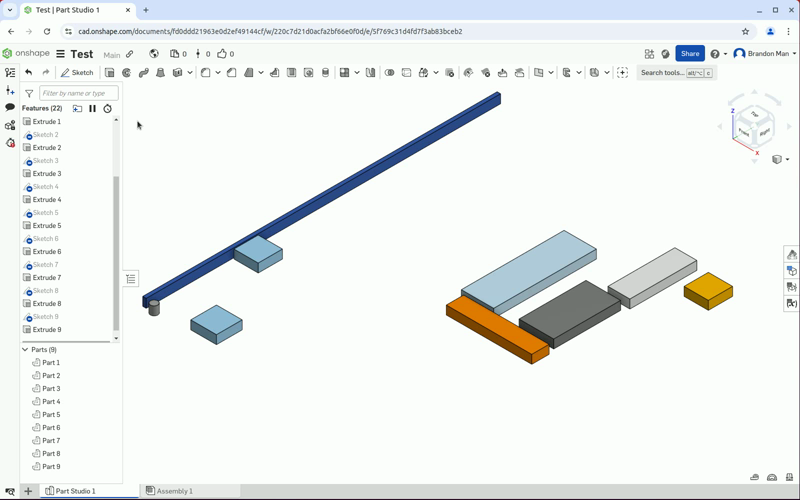
mouse_move(69, 111)
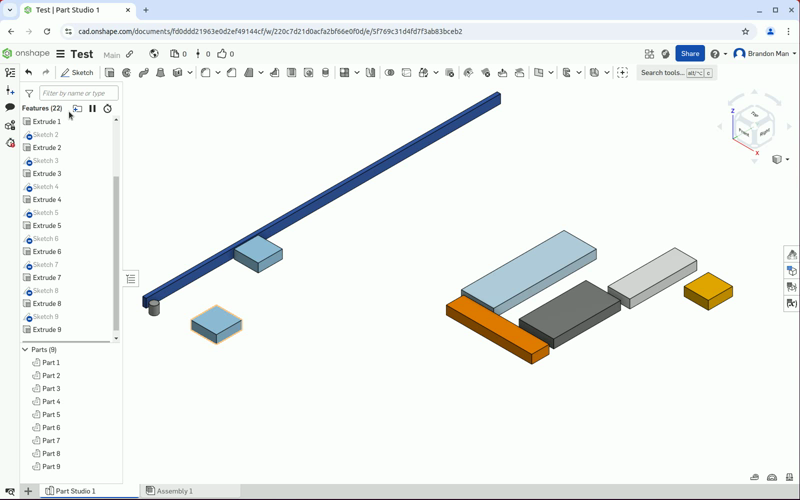
click(69, 111)